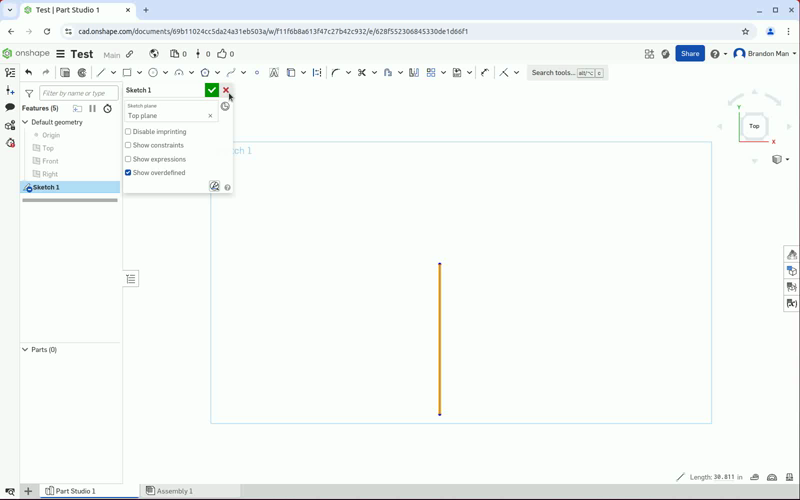
key(shift+h)
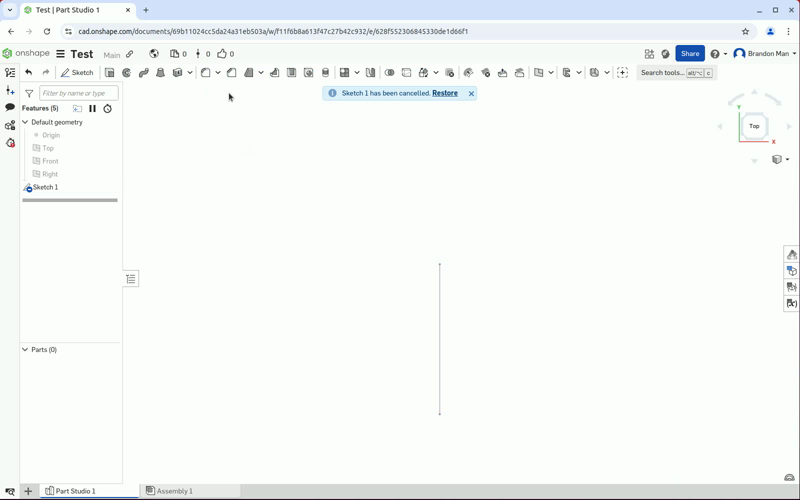
key(shift+s)
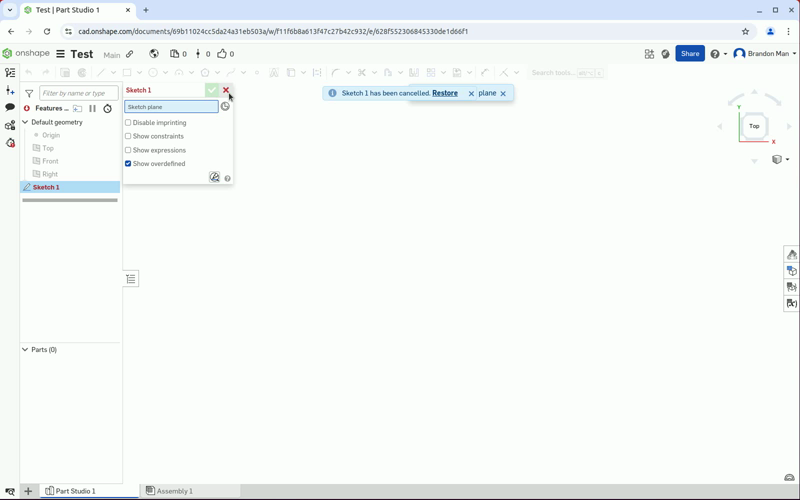
mouse_move(73, 150)
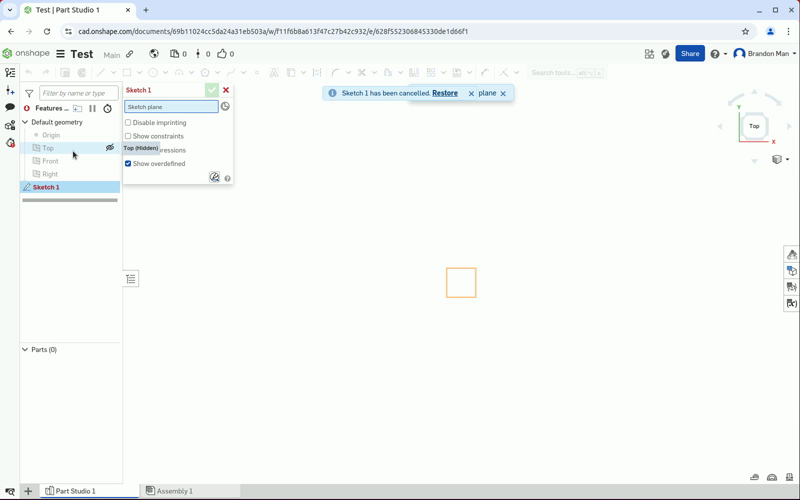
click(73, 150)
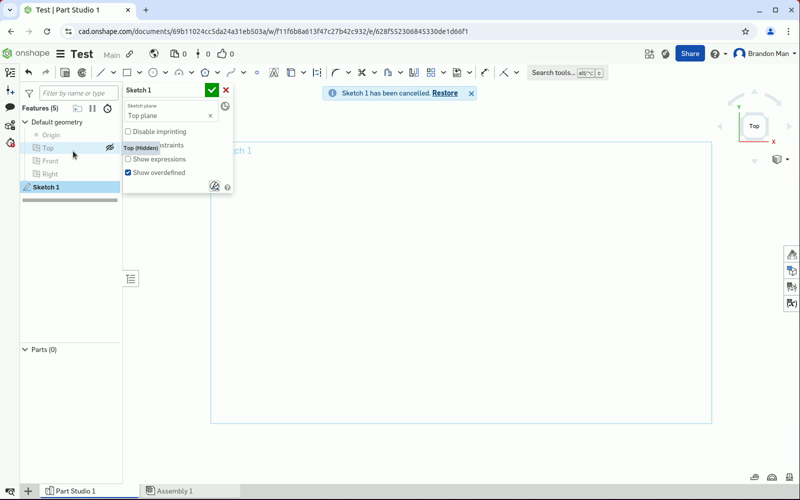
mouse_move(73, 352)
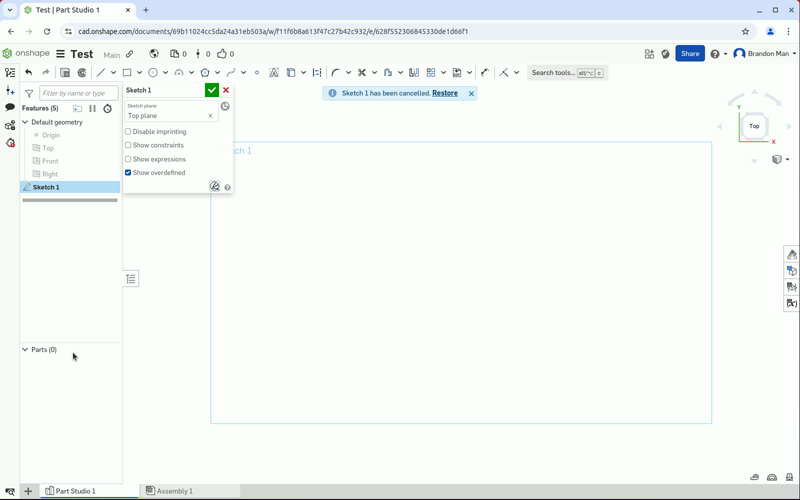
key(y)
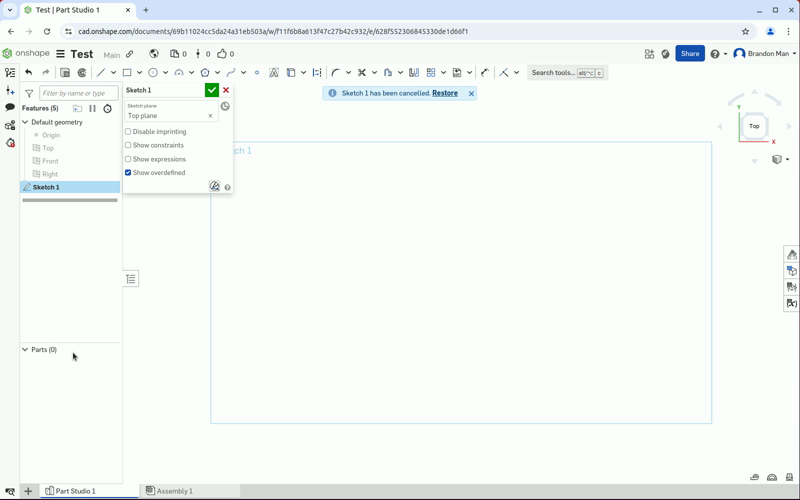
key(l)
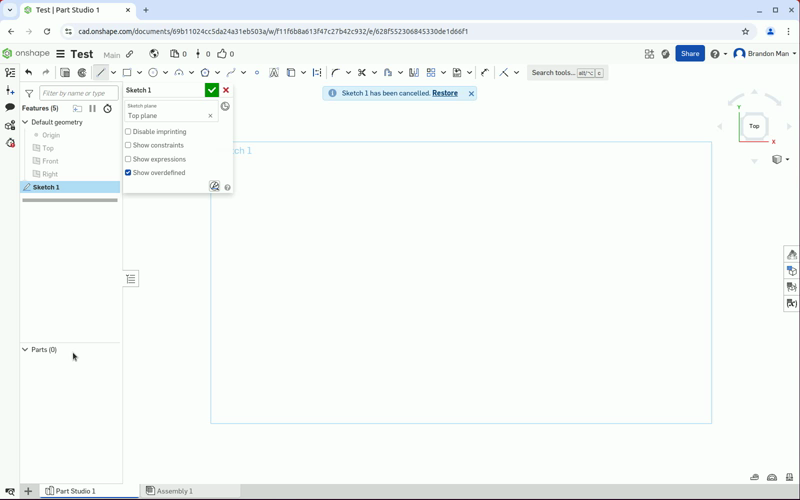
key_down(shift)
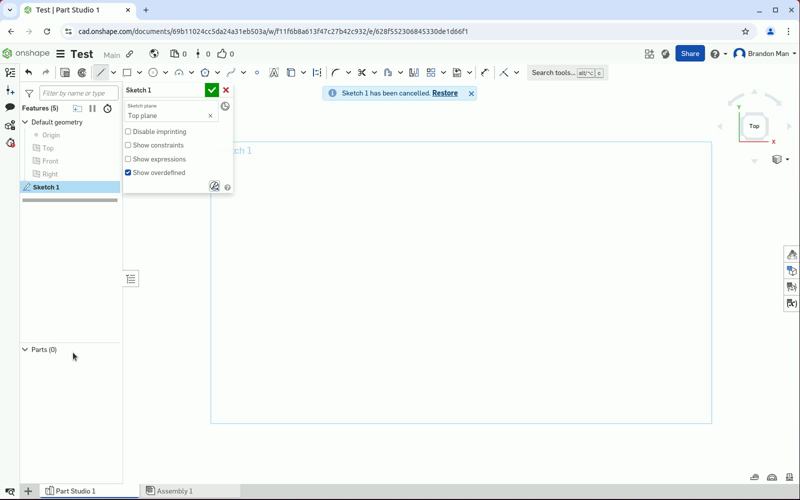
mouse_move(363, 380)
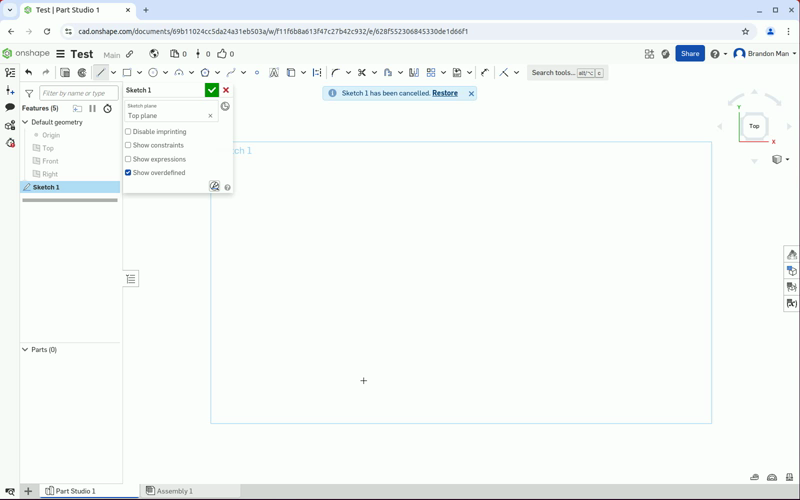
click(363, 380)
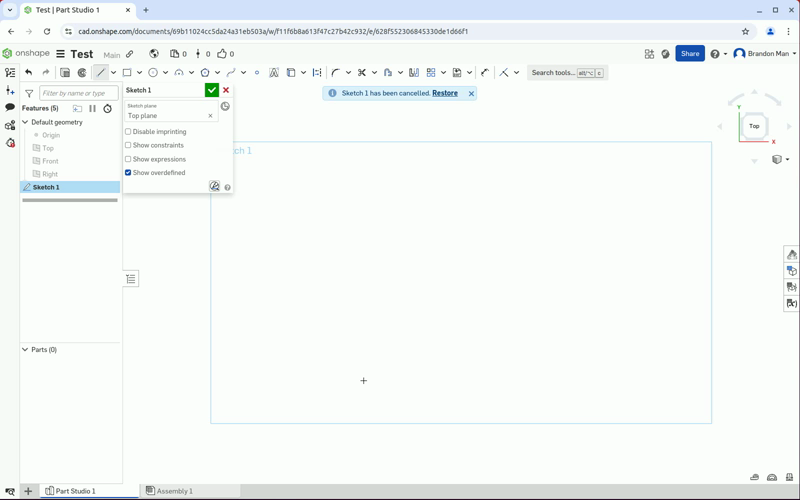
key_up(shift)
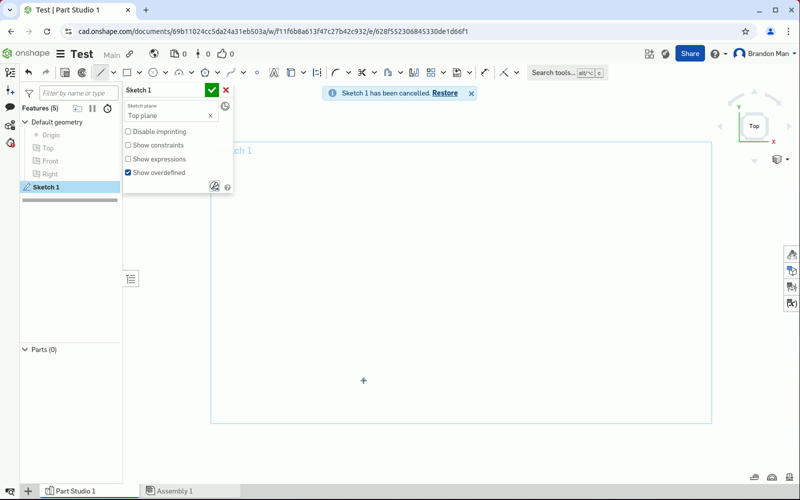
key_down(shift)
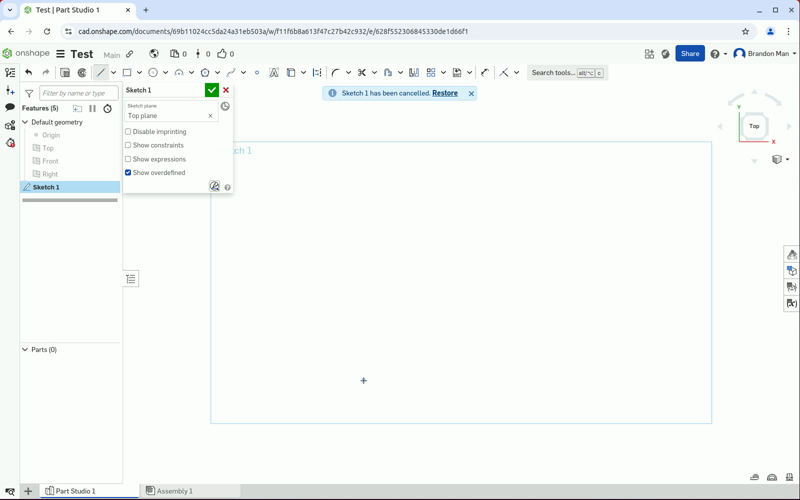
mouse_move(556, 380)
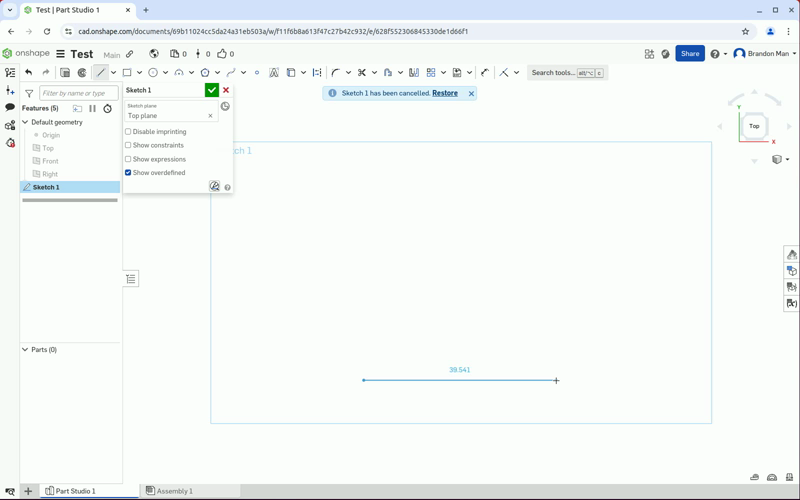
click(556, 380)
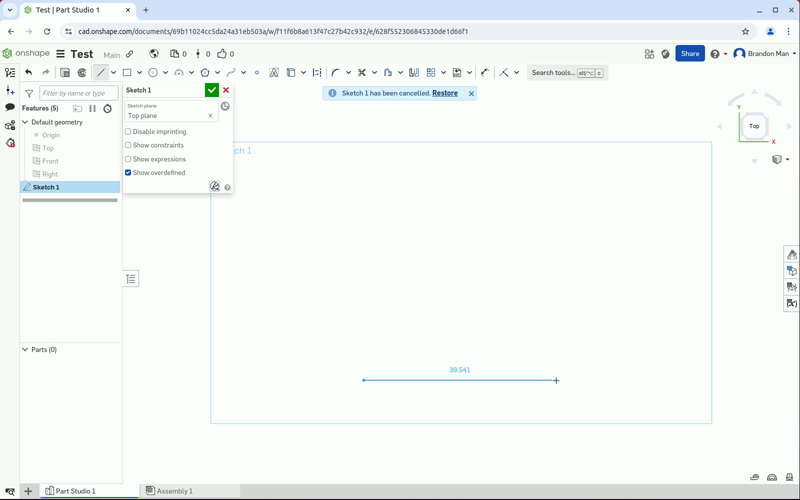
key_up(shift)
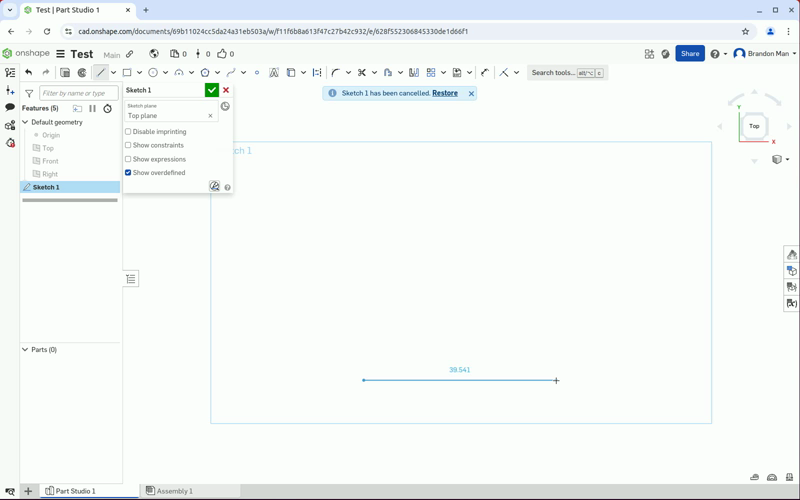
key_down(shift)
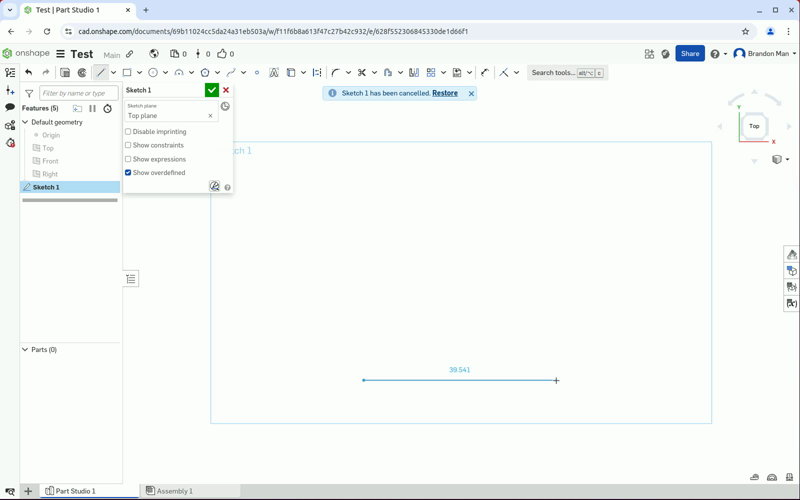
mouse_move(556, 187)
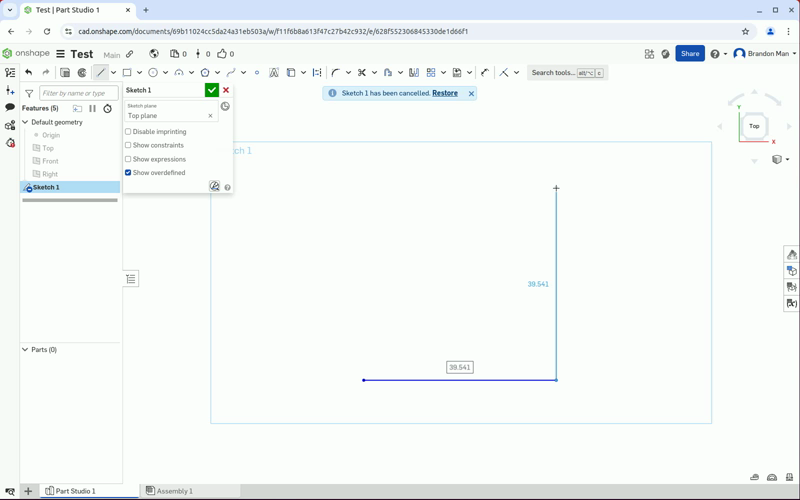
click(556, 187)
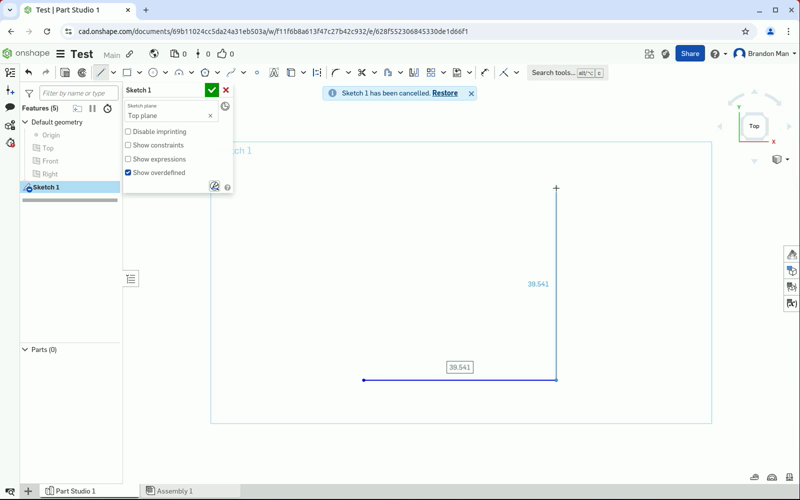
key_up(shift)
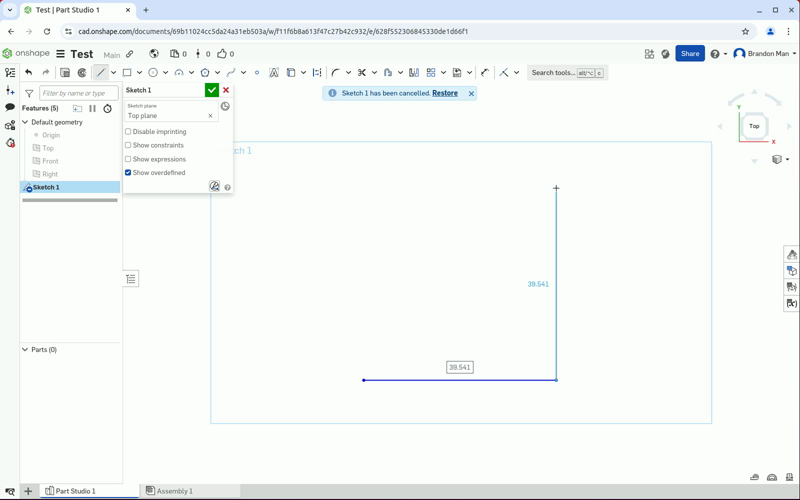
key_down(shift)
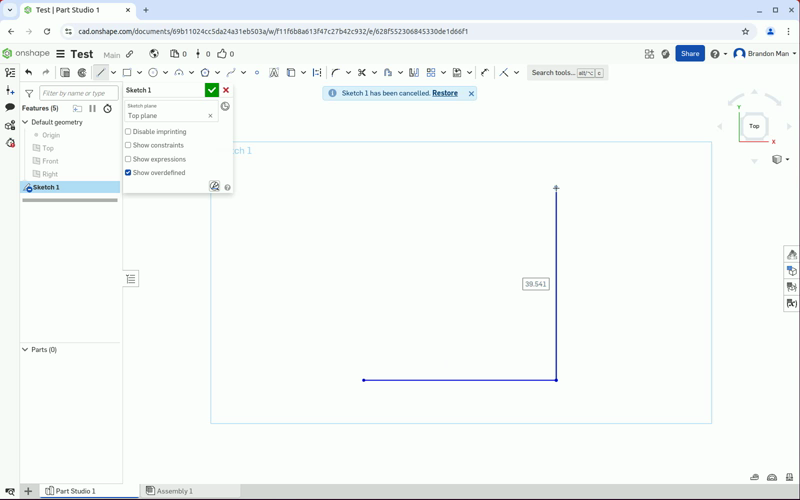
mouse_move(363, 187)
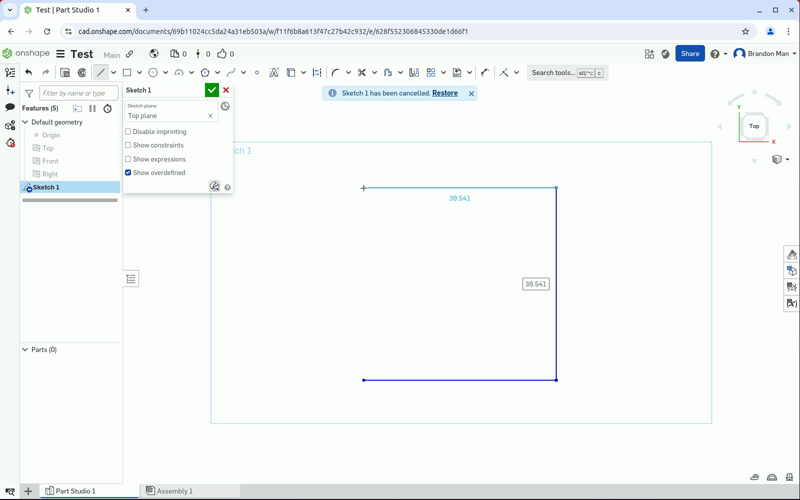
click(363, 187)
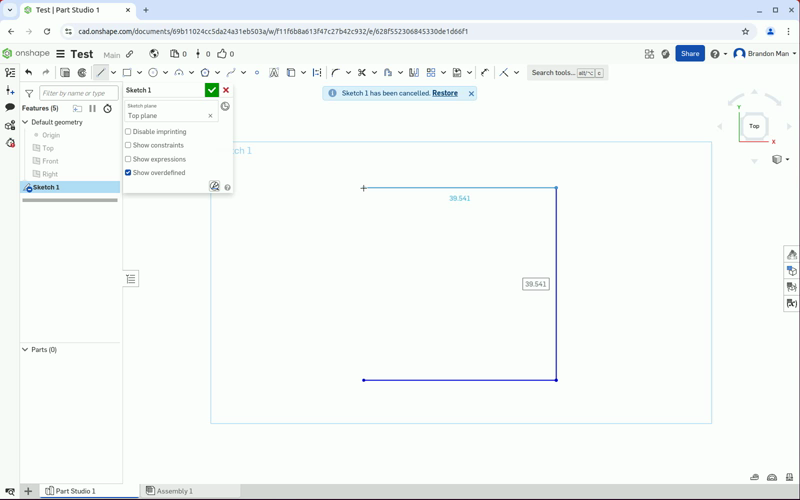
key_up(shift)
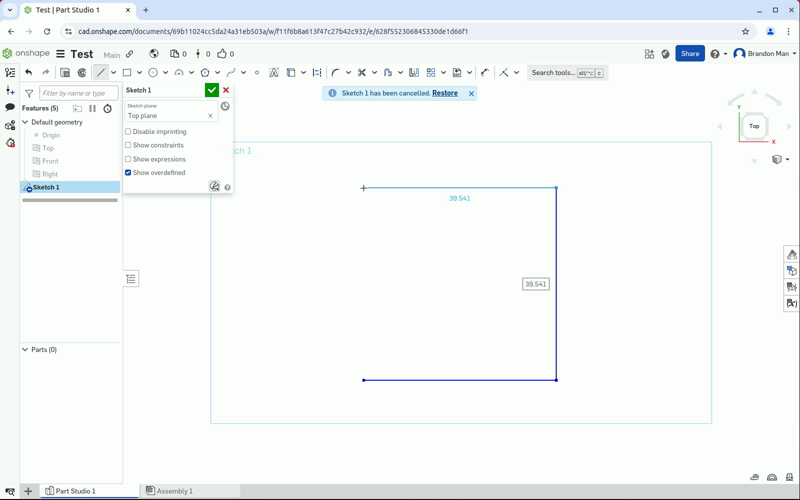
key_down(shift)
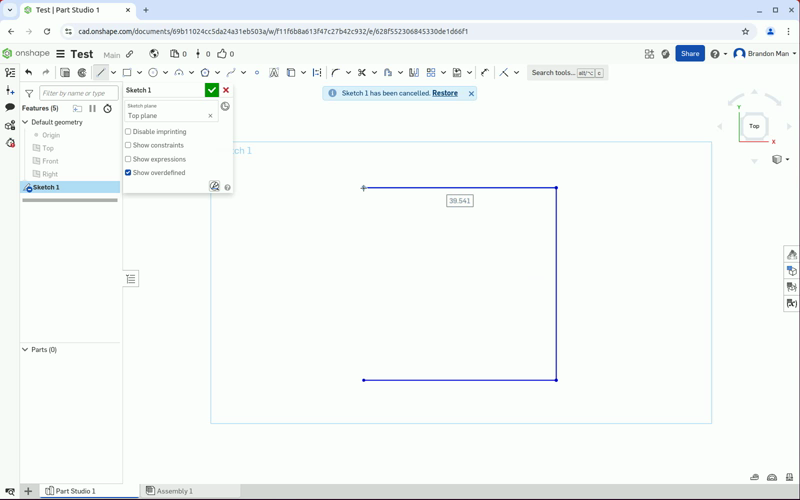
mouse_move(363, 380)
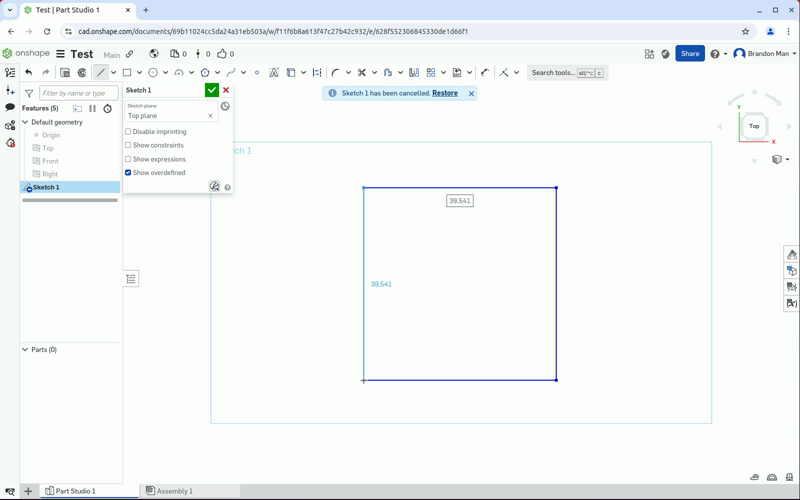
key_up(shift)
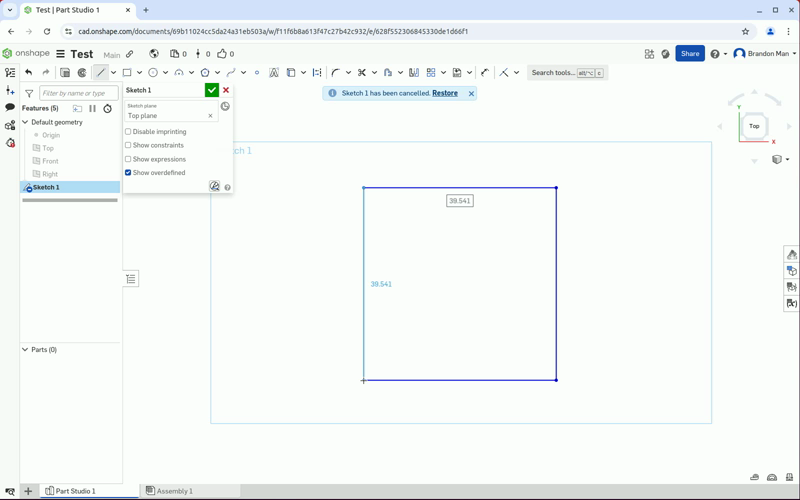
click(363, 380)
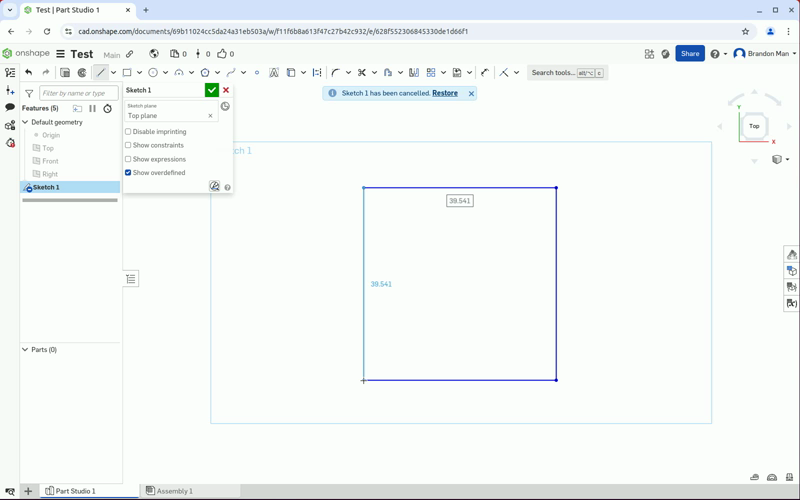
key(esc)
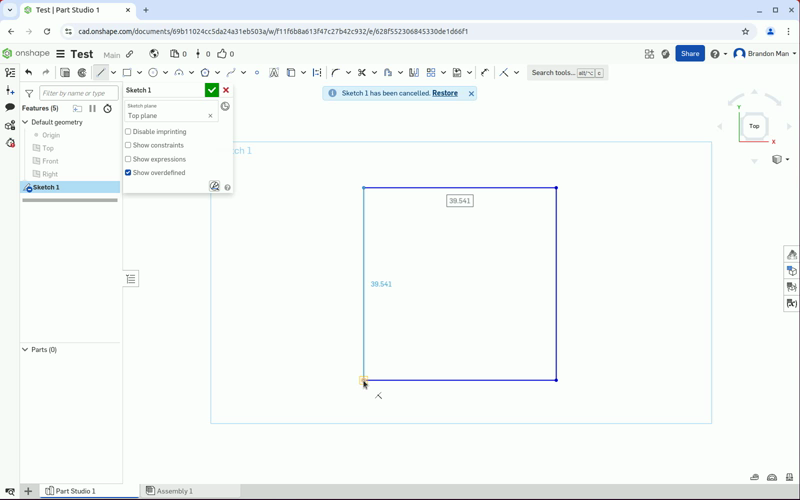
mouse_move(485, 223)
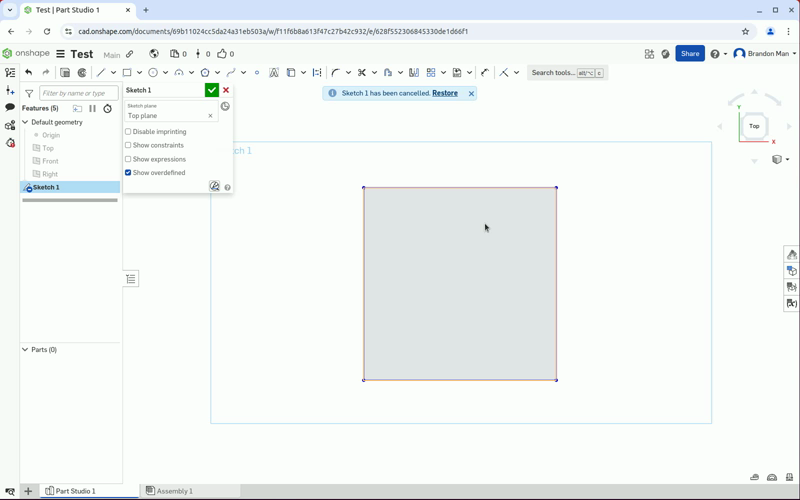
click(485, 223)
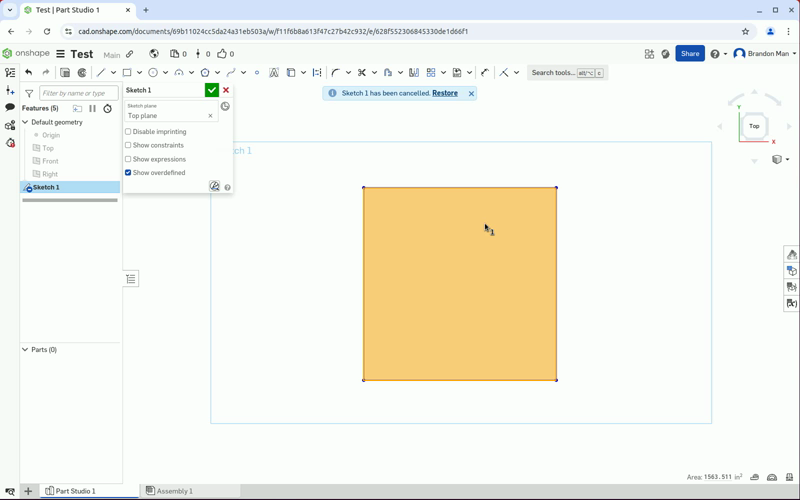
mouse_move(73, 352)
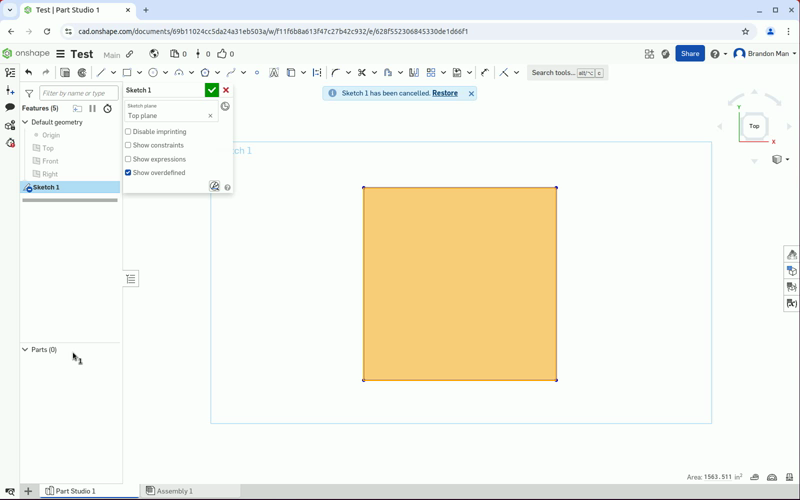
key(shift+y)
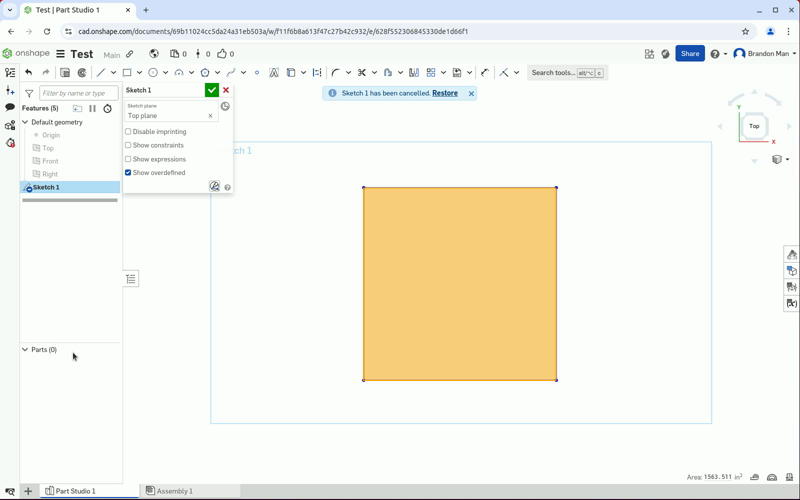
key(shift+e)
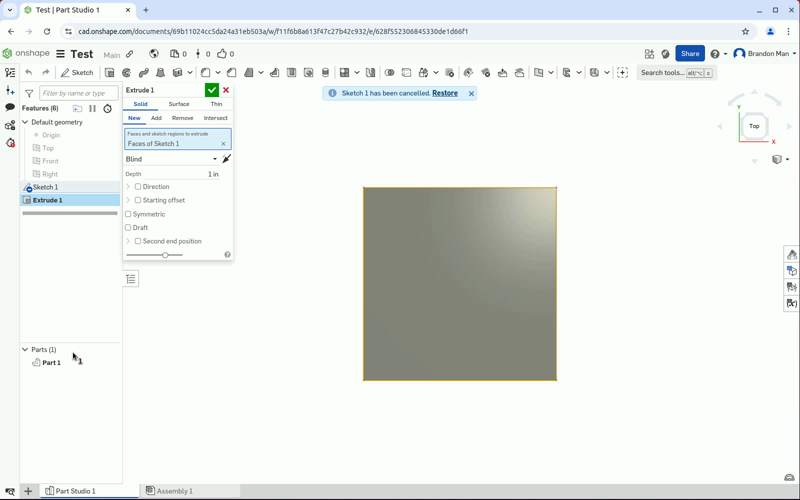
mouse_move(143, 106)
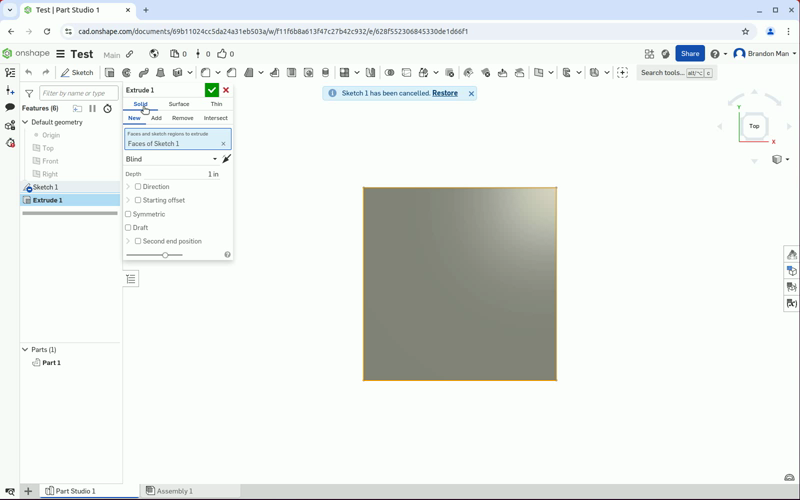
click(143, 106)
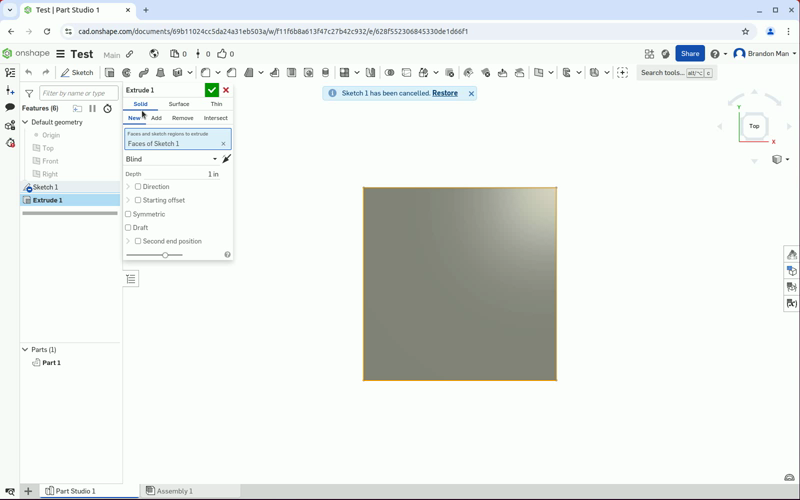
mouse_move(137, 120)
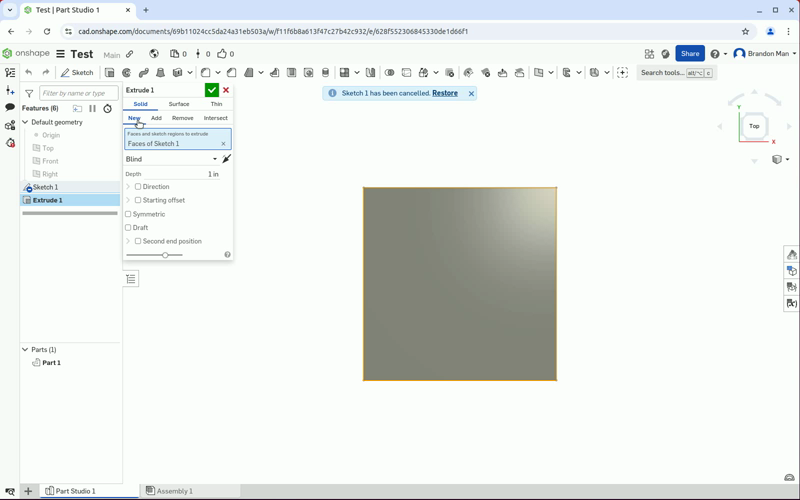
click(137, 120)
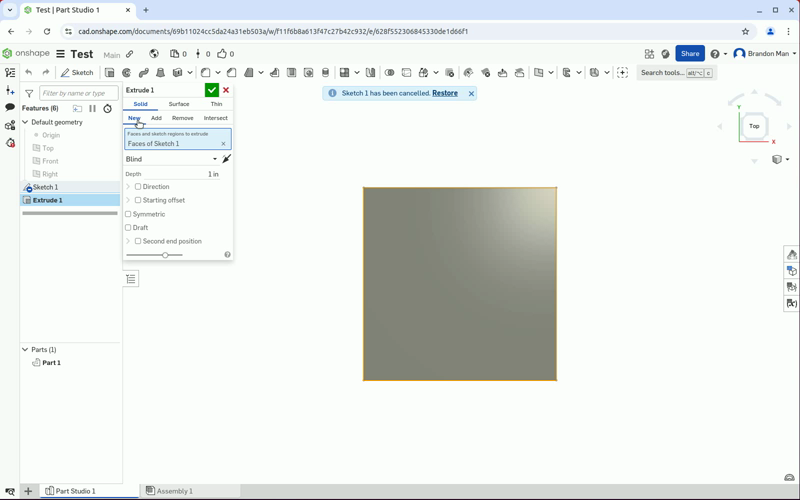
key(tab, 4)
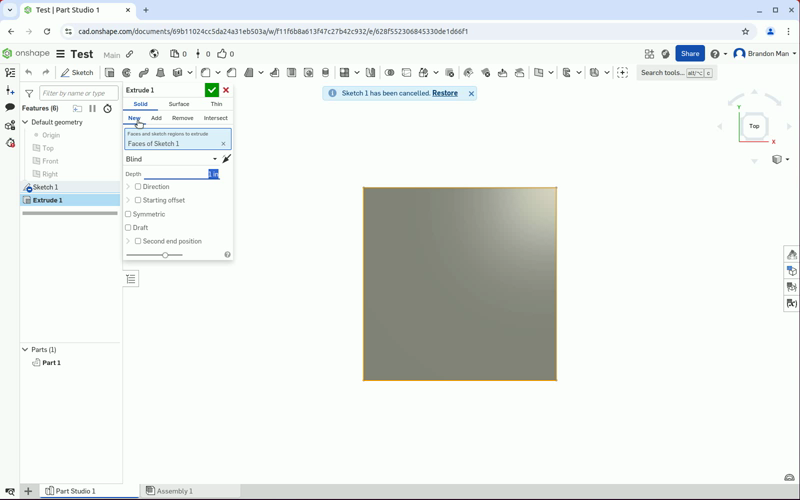
text(3.611)
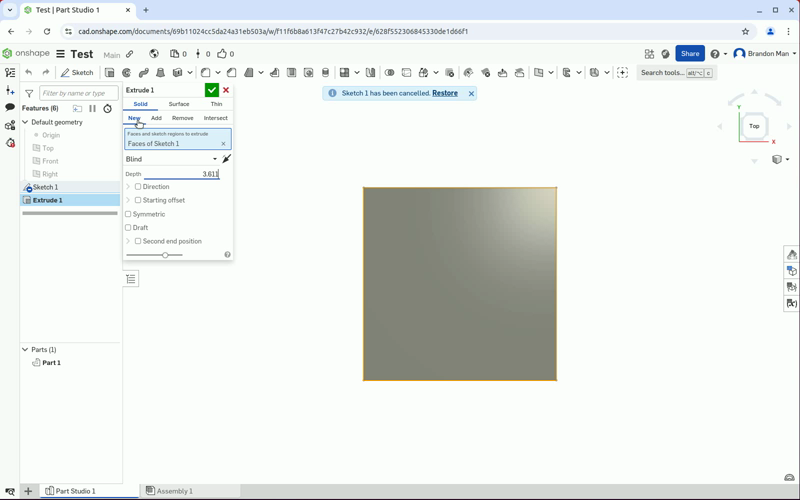
key(enter)
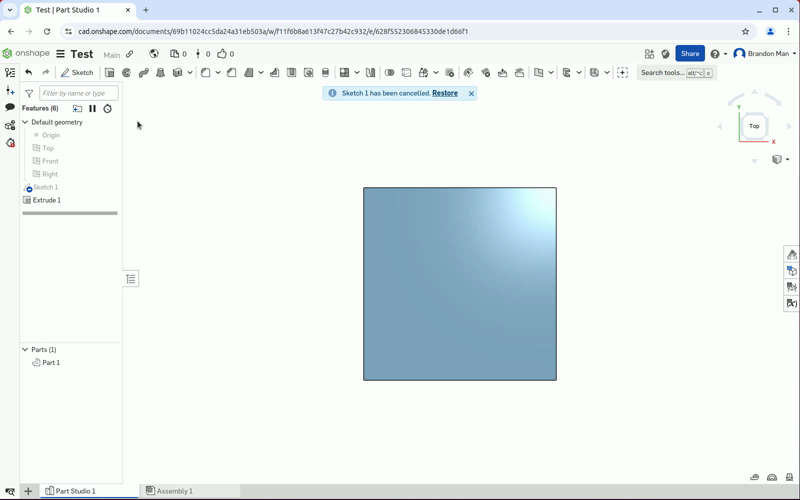
key(shift+h)
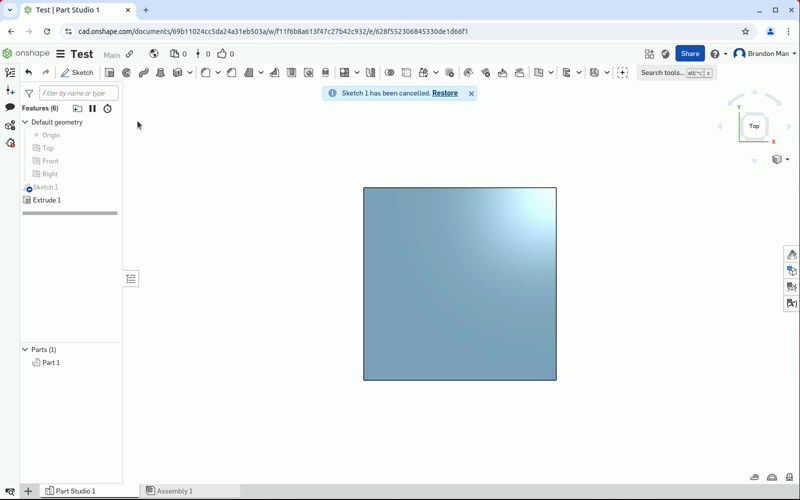
key(shift+h)
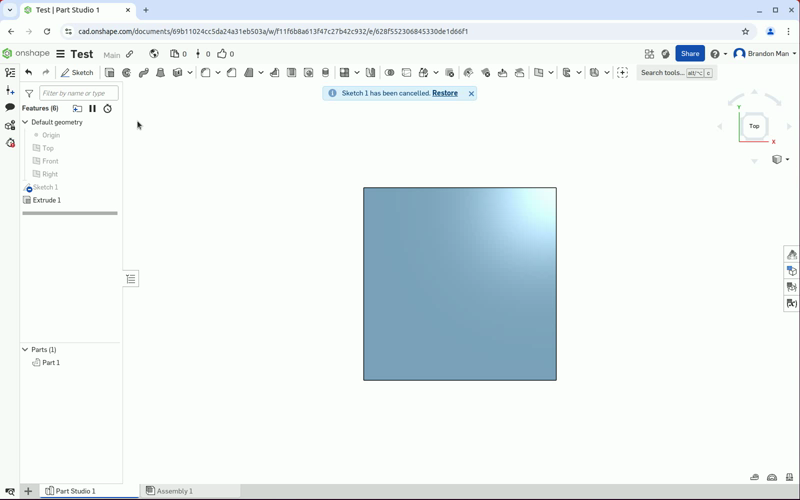
mouse_move(73, 189)
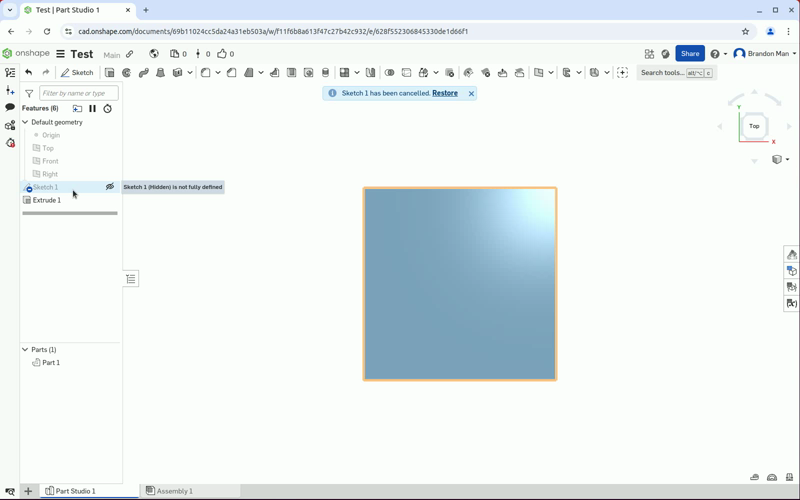
click(73, 189)
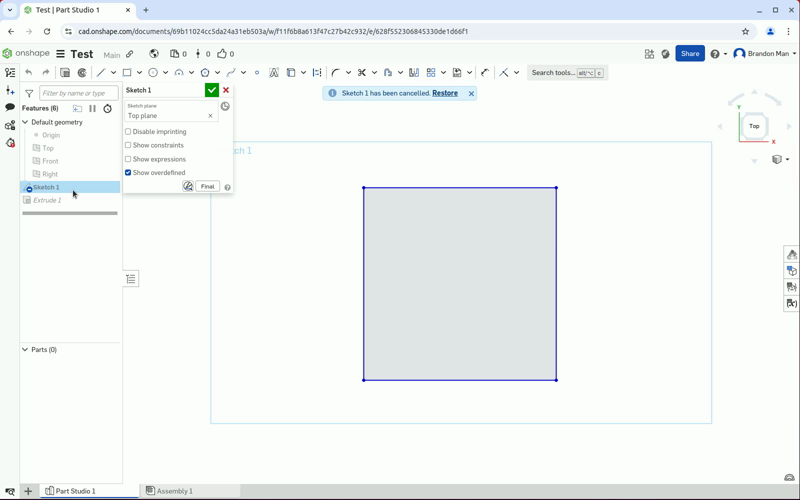
mouse_move(229, 92)
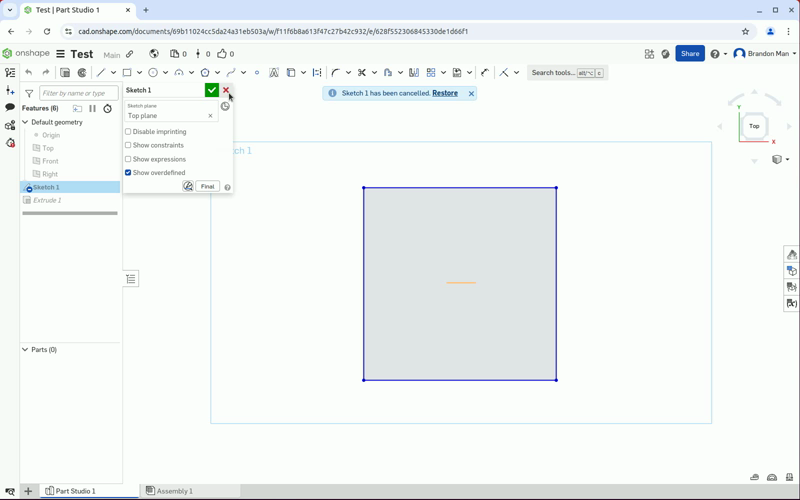
click(229, 92)
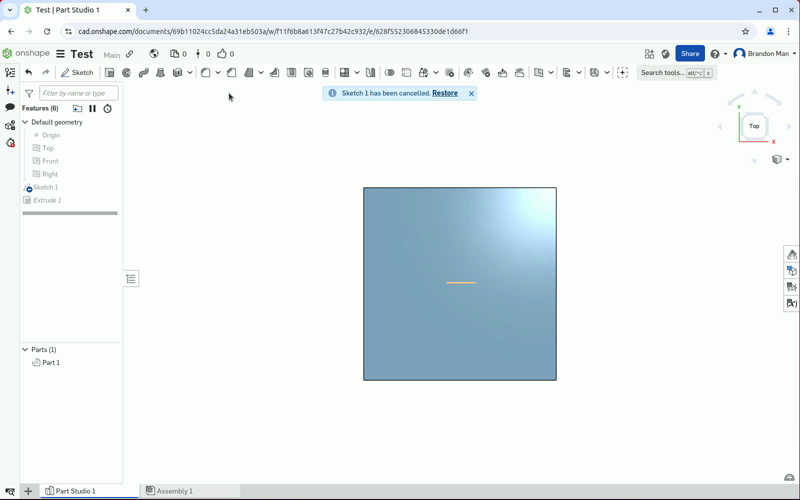
mouse_move(541, 75)
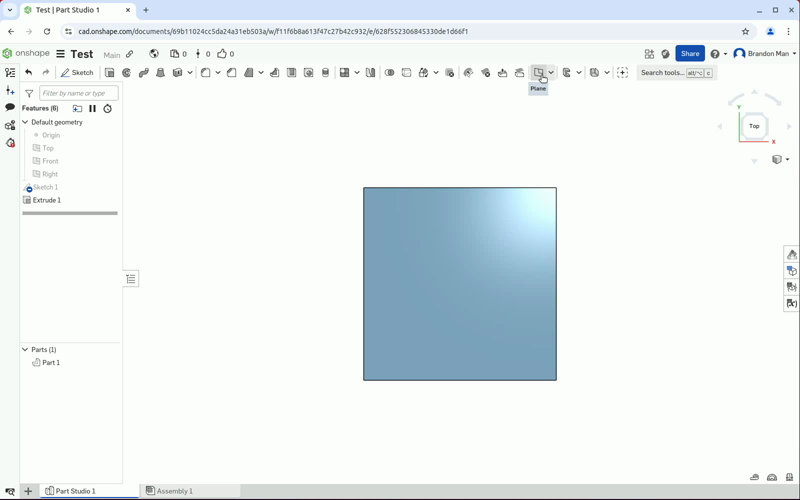
click(541, 75)
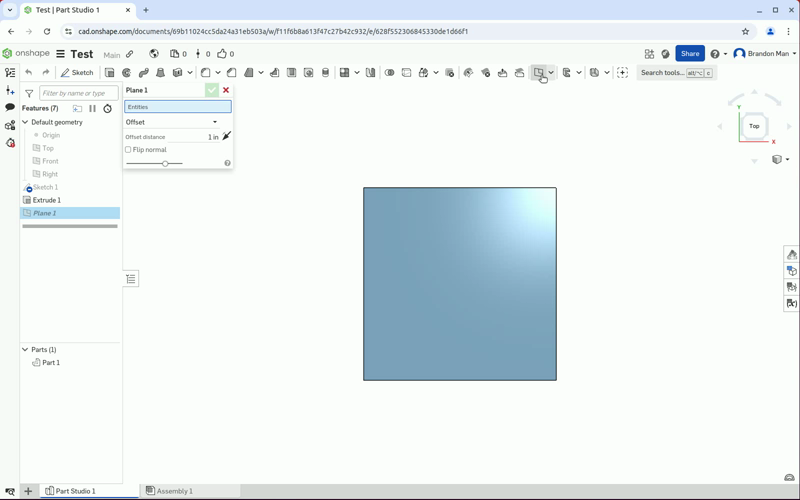
mouse_move(73, 150)
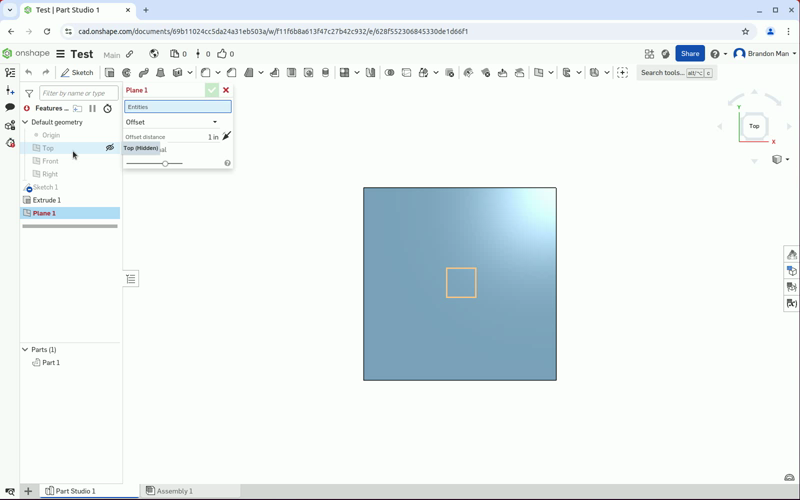
click(73, 150)
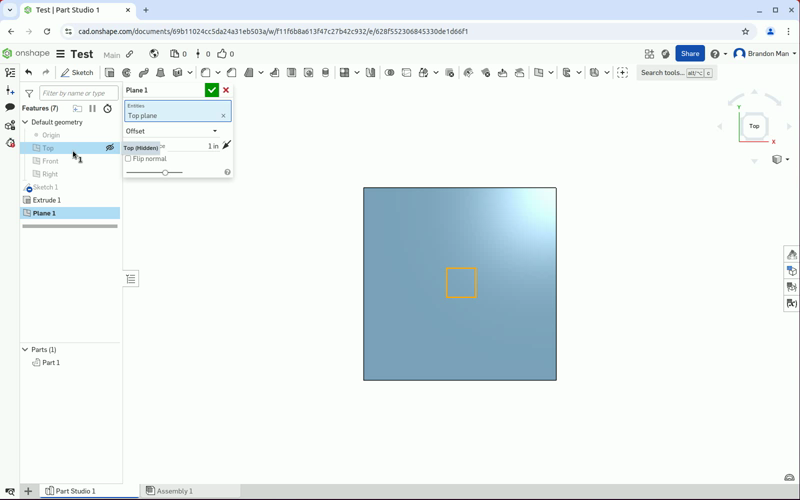
key(tab, 2)
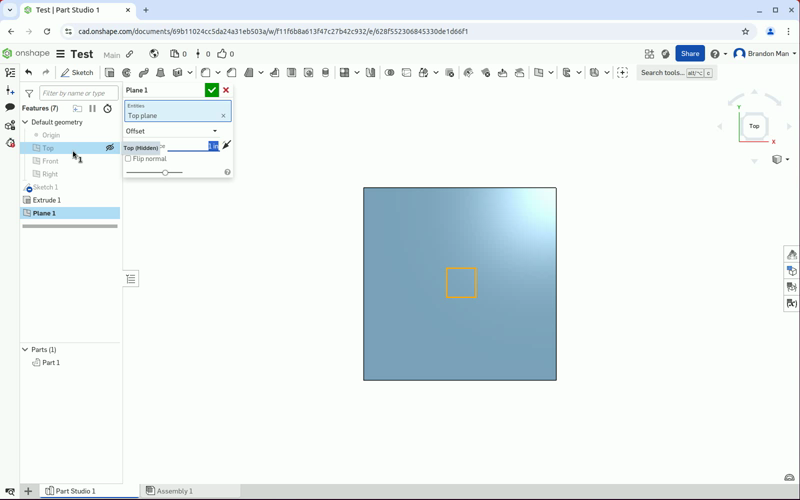
text(3.605)
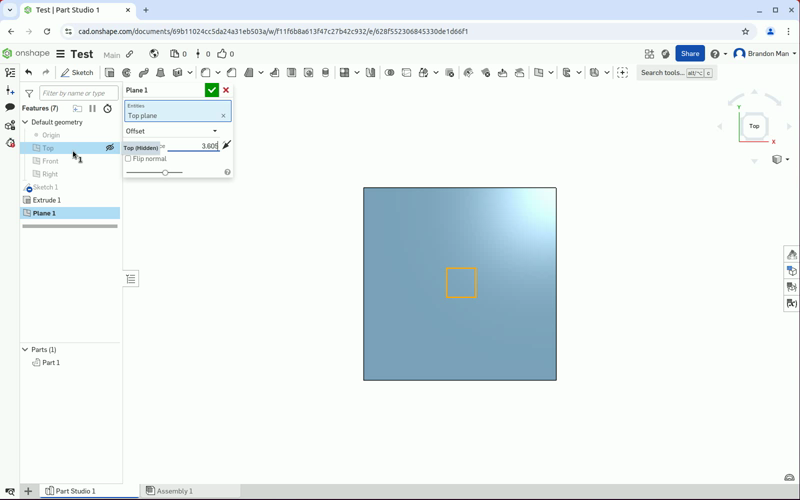
key(enter, 2)
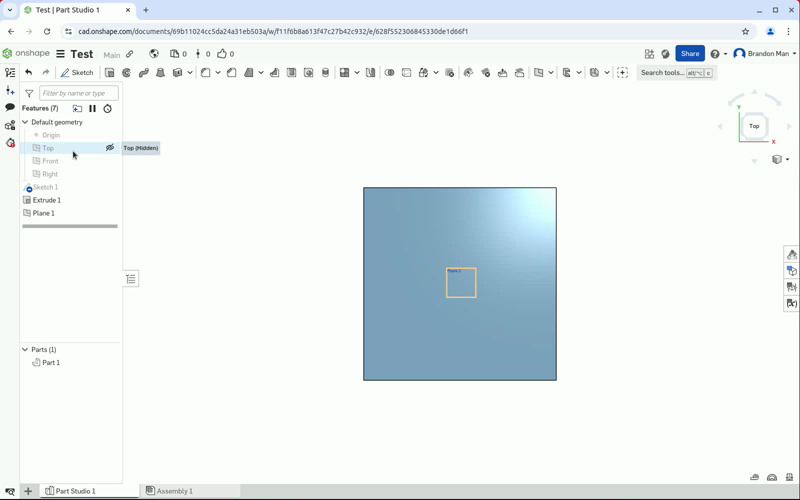
key(shift+s)
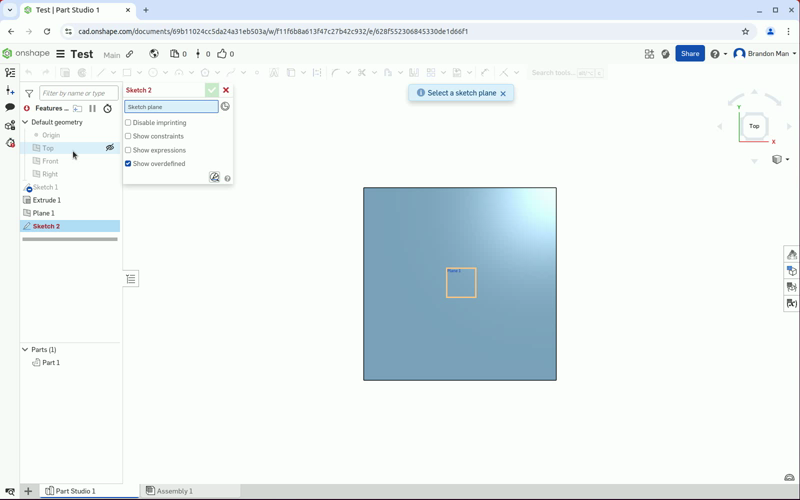
mouse_move(73, 215)
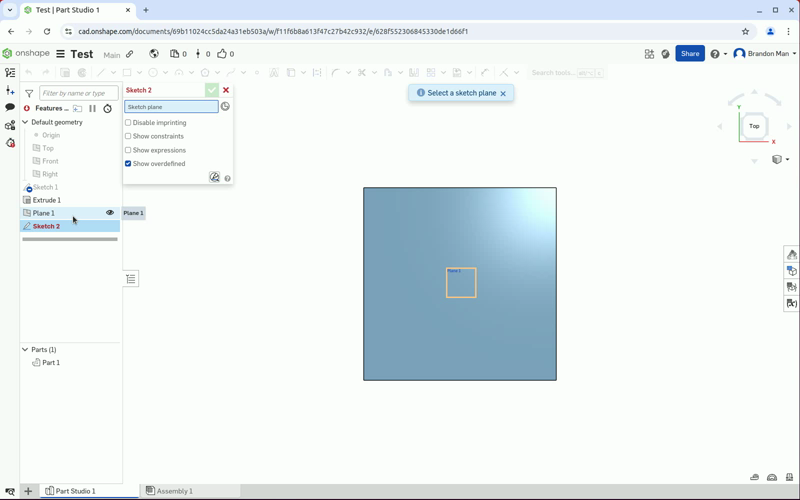
click(73, 215)
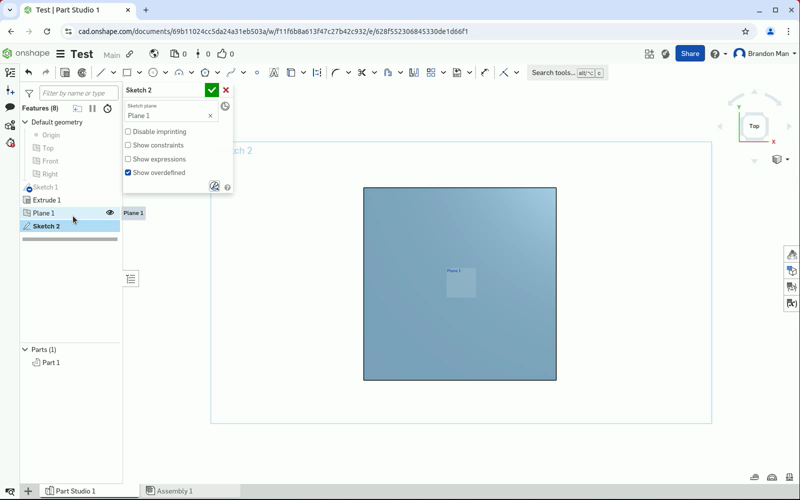
mouse_move(73, 352)
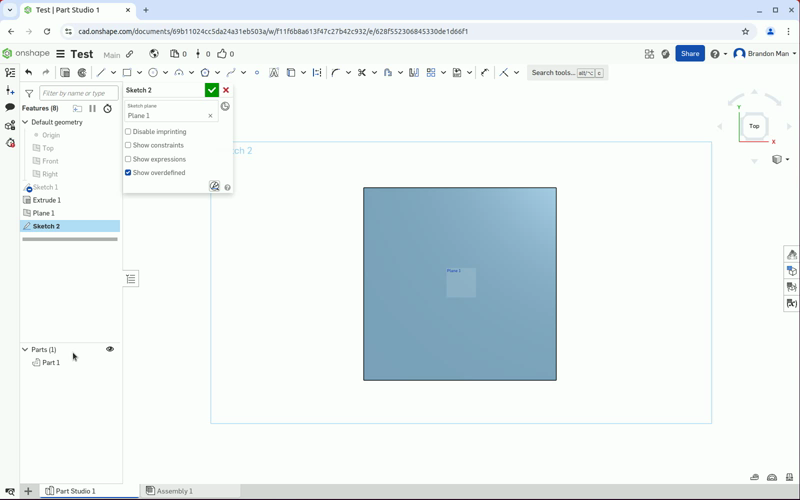
key(y)
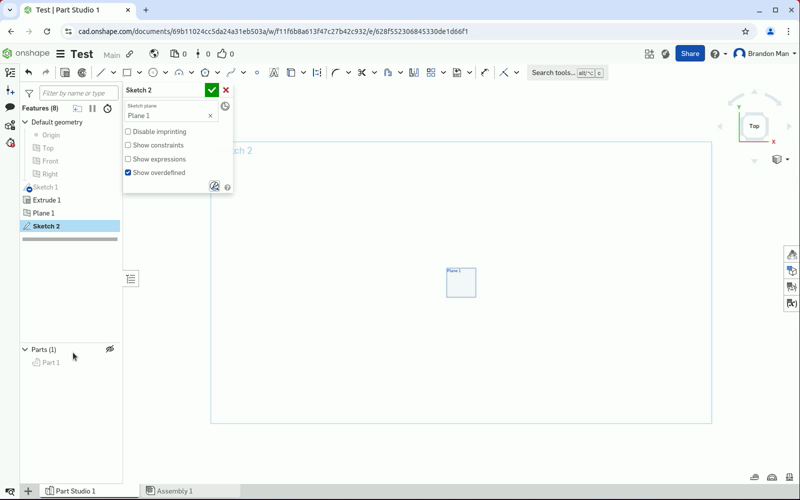
key(l)
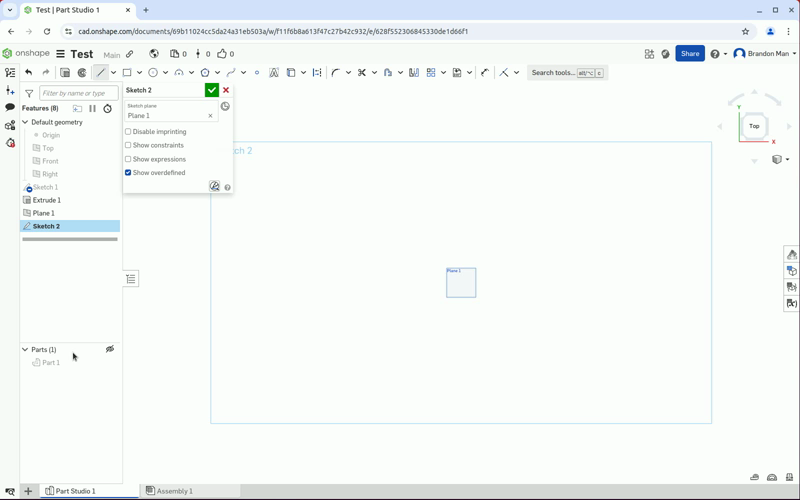
key_down(shift)
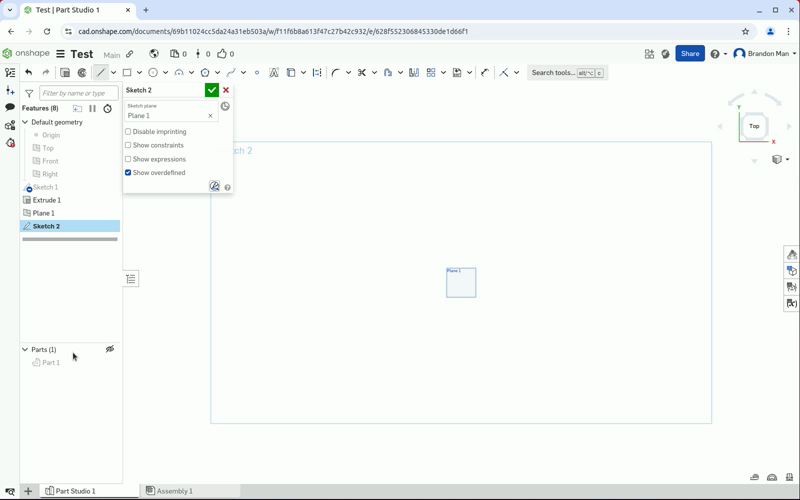
mouse_move(347, 260)
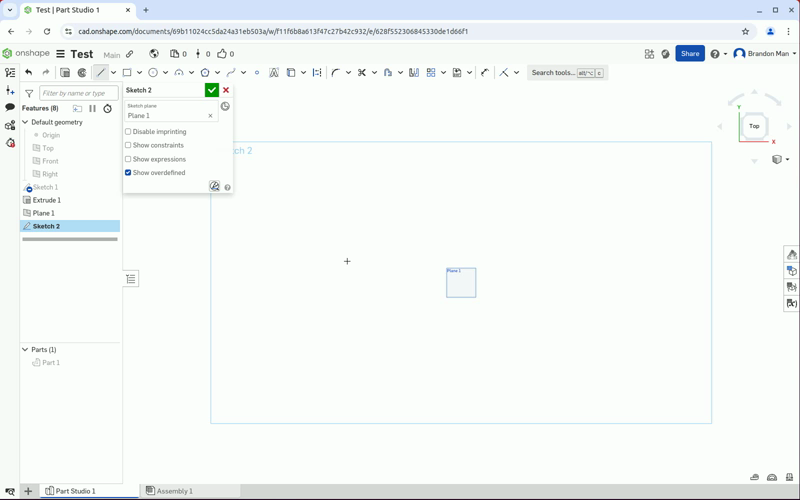
click(347, 260)
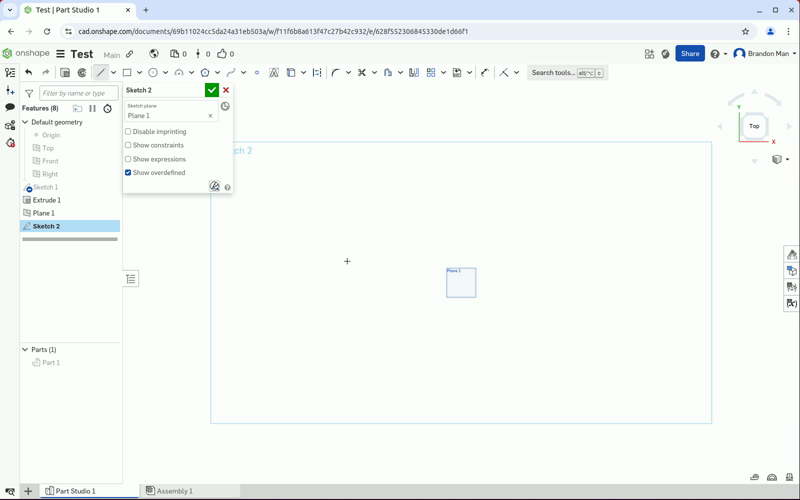
key_up(shift)
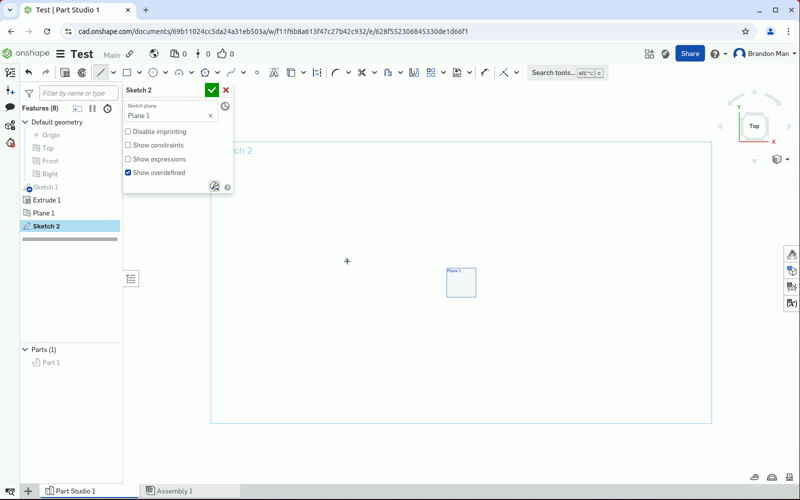
key_down(shift)
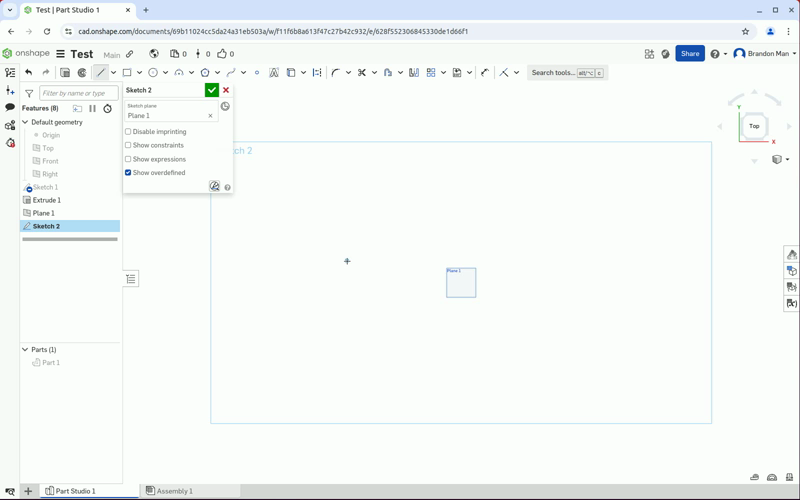
mouse_move(377, 260)
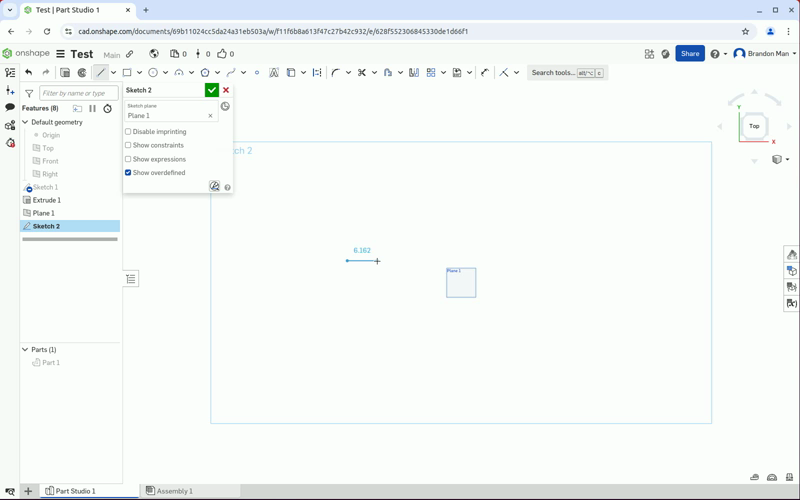
mouse_move(364, 260)
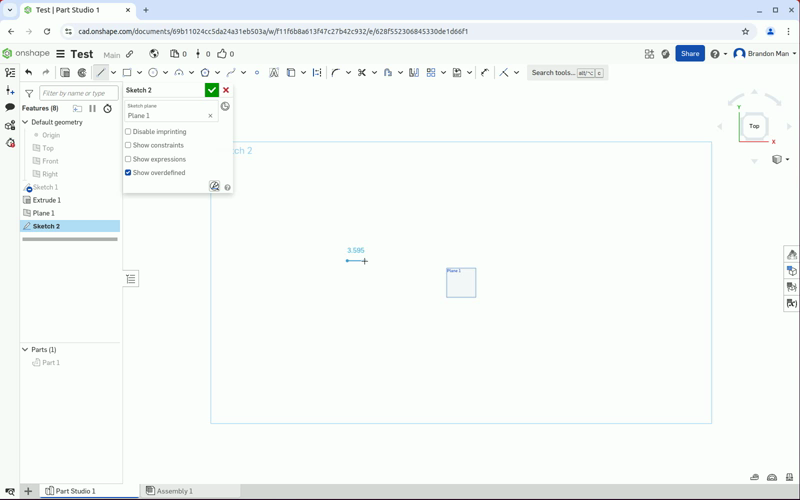
click(364, 260)
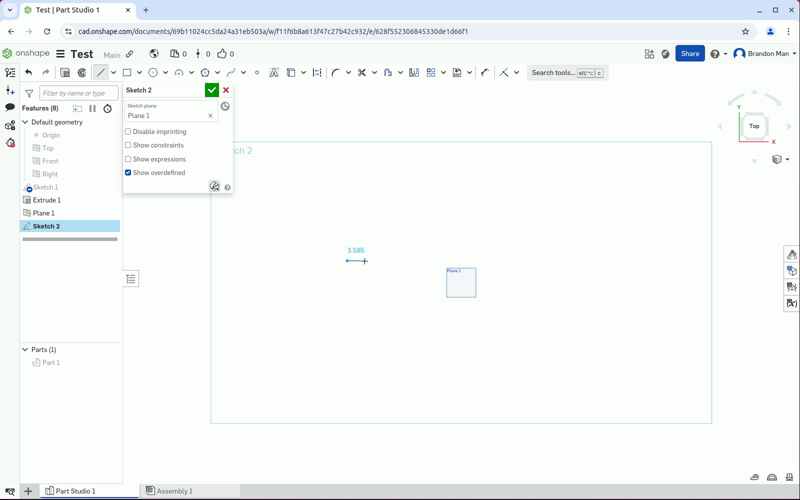
key_up(shift)
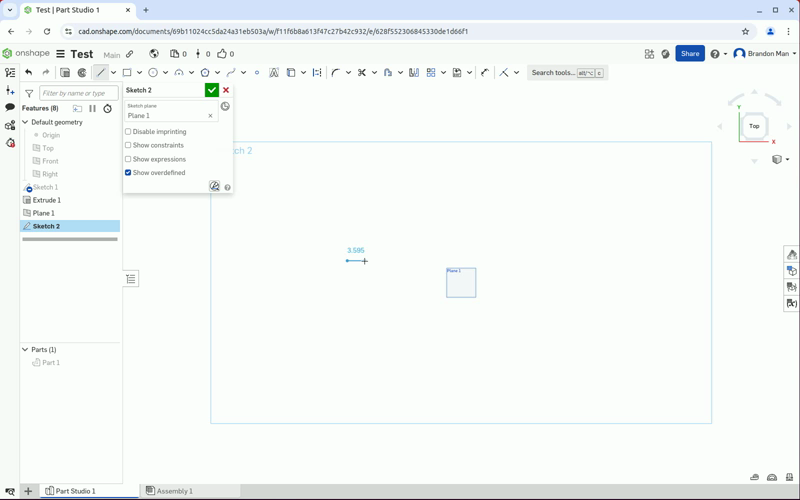
key_down(shift)
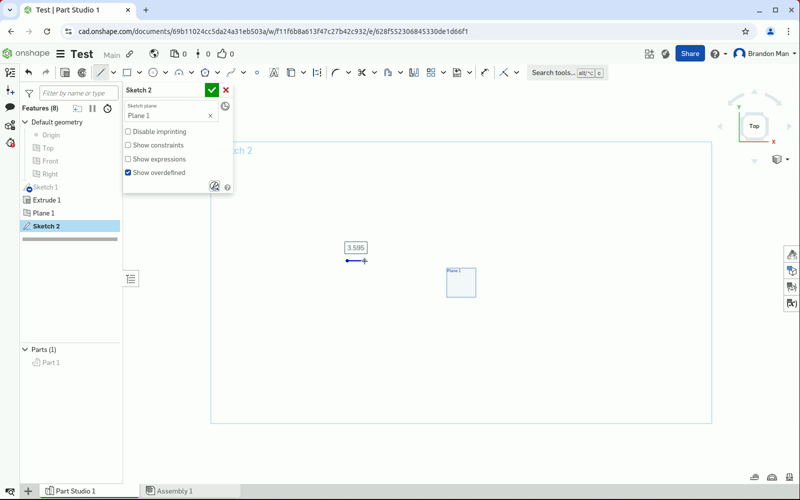
mouse_move(394, 260)
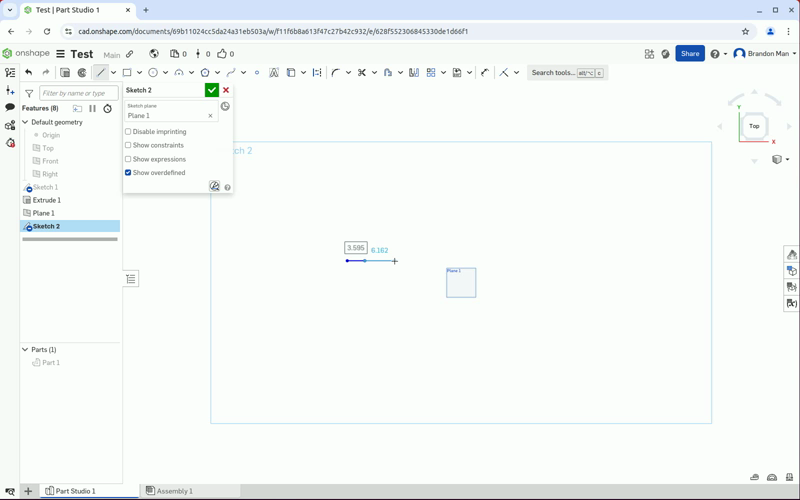
mouse_move(364, 214)
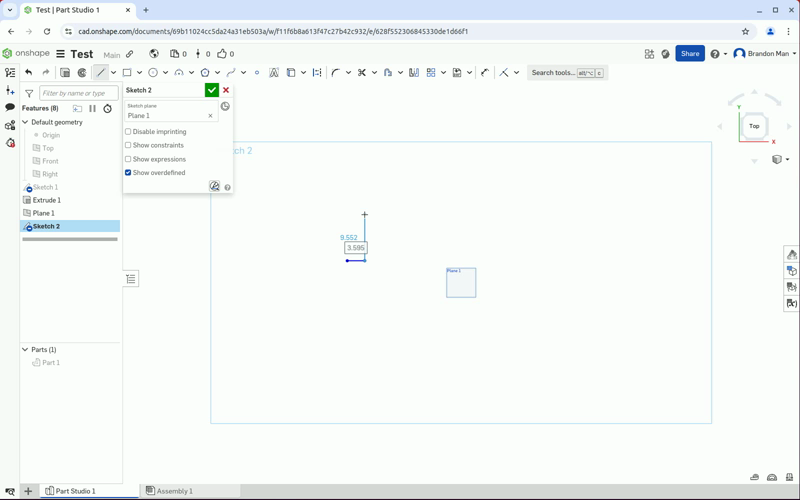
click(364, 214)
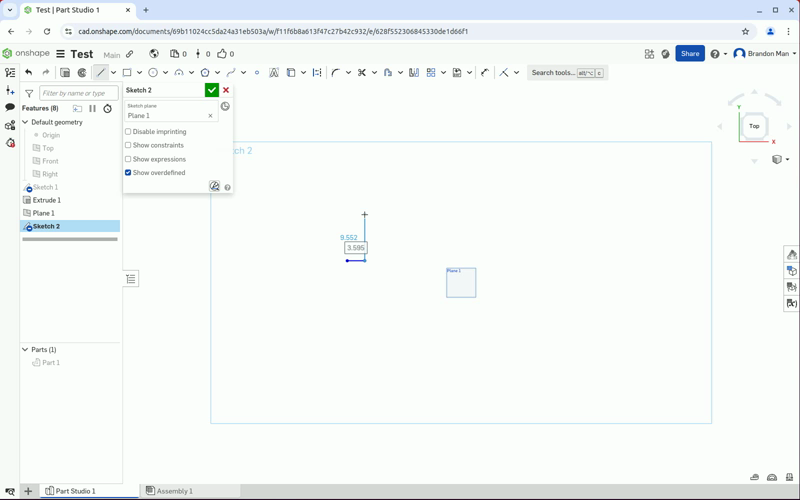
key_up(shift)
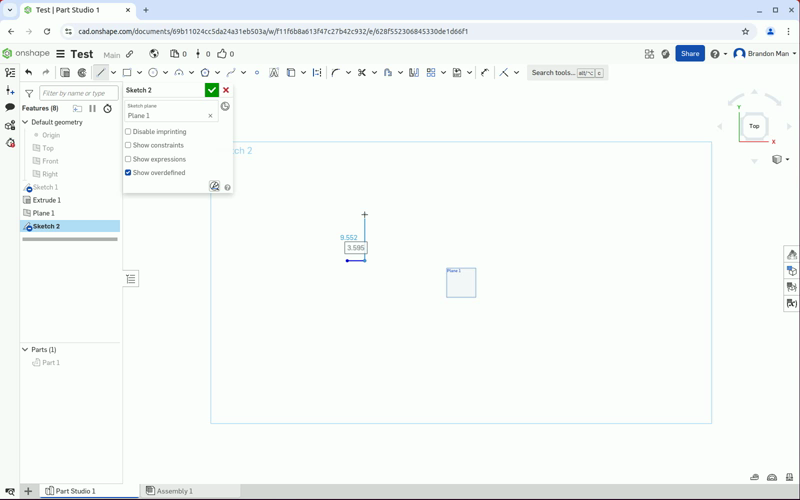
key_down(shift)
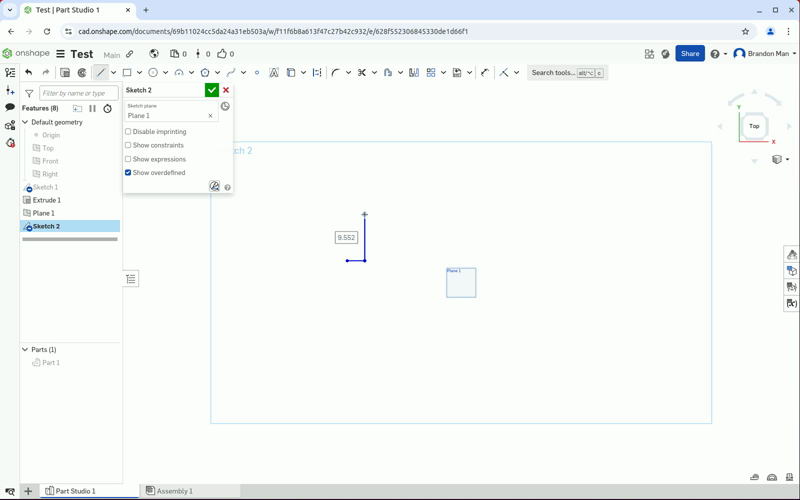
mouse_move(394, 214)
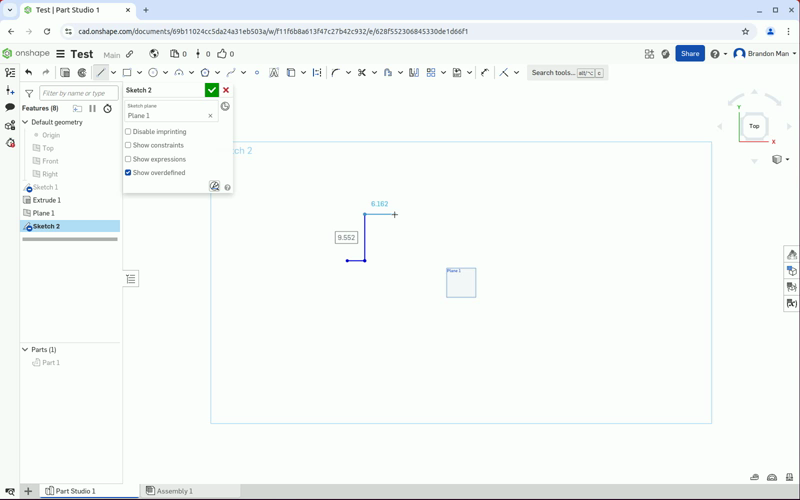
mouse_move(347, 214)
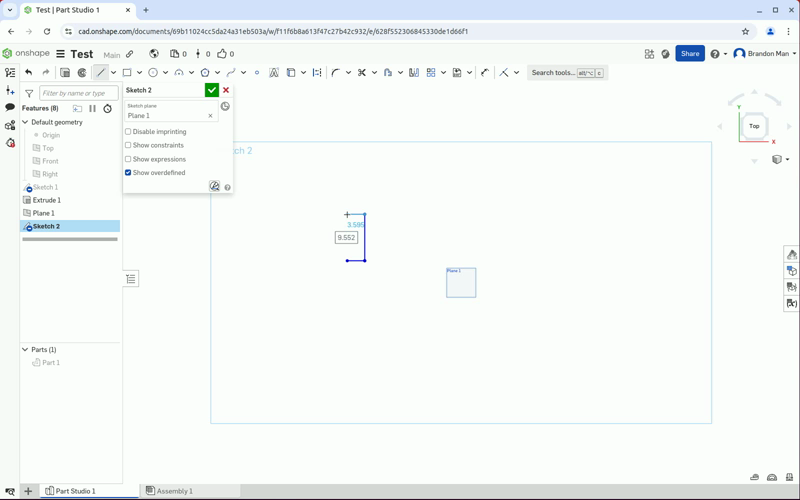
click(347, 214)
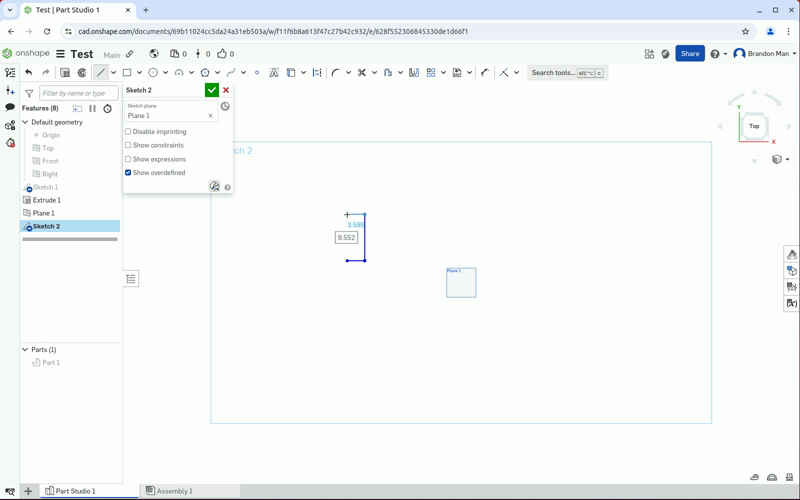
key_up(shift)
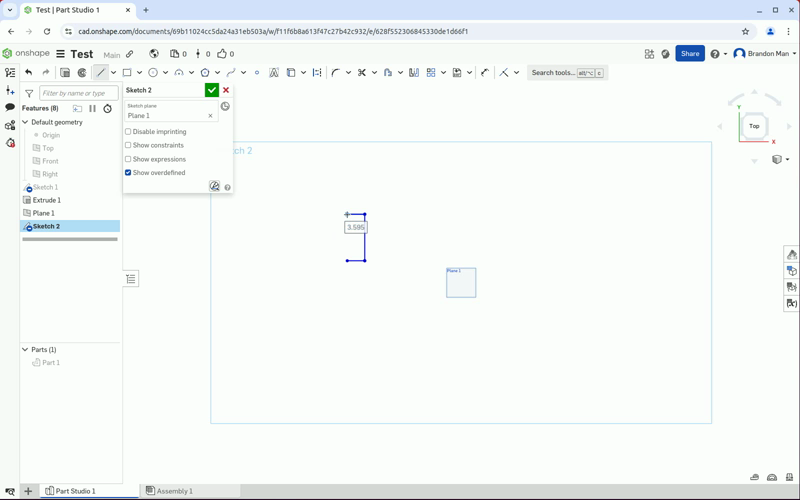
mouse_move(377, 214)
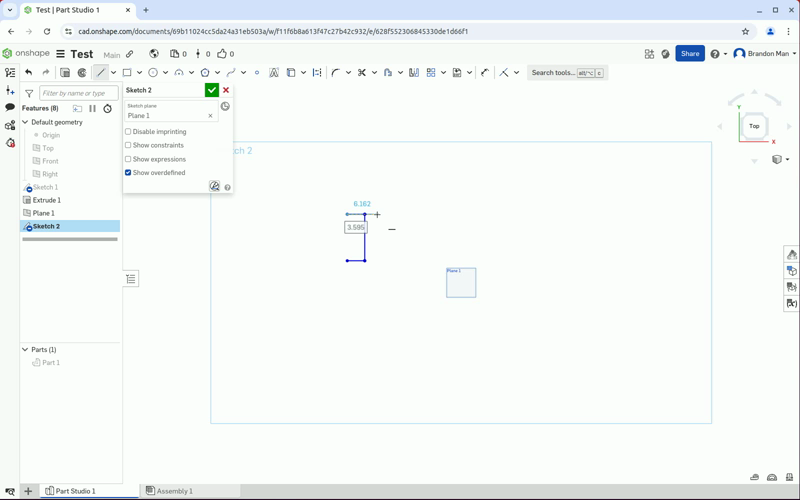
key_down(shift)
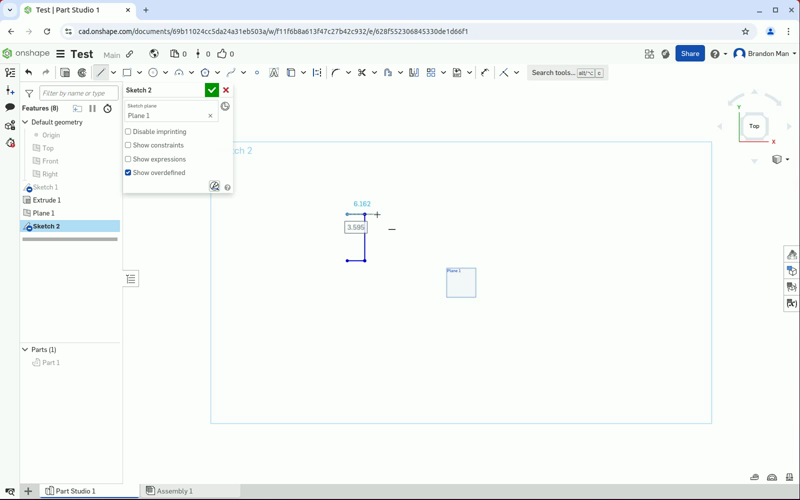
mouse_move(347, 260)
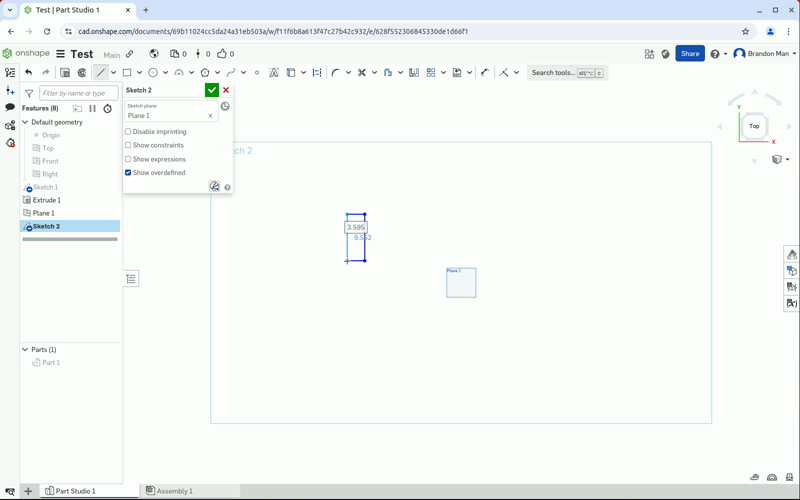
key_up(shift)
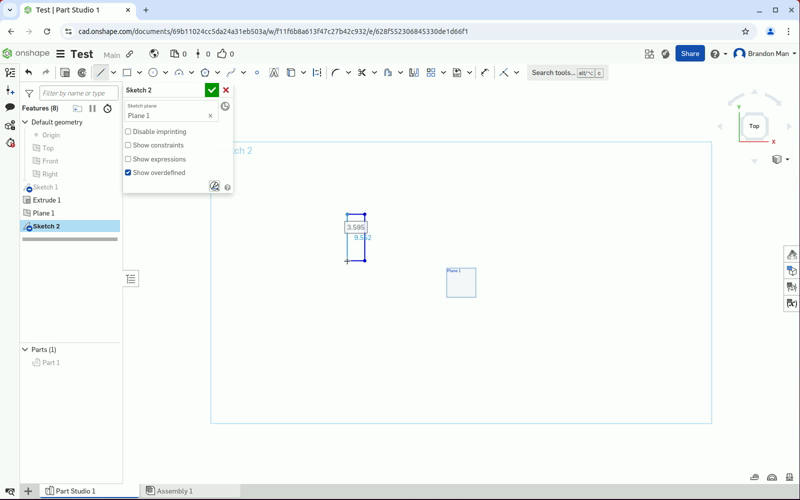
click(347, 260)
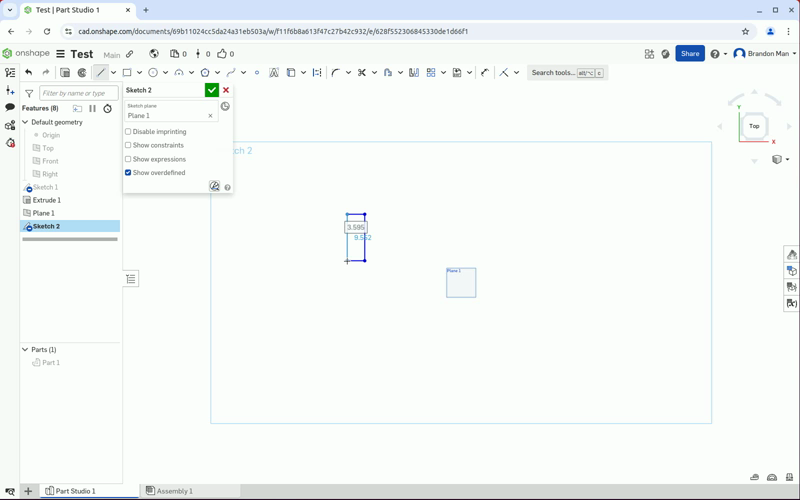
key(esc)
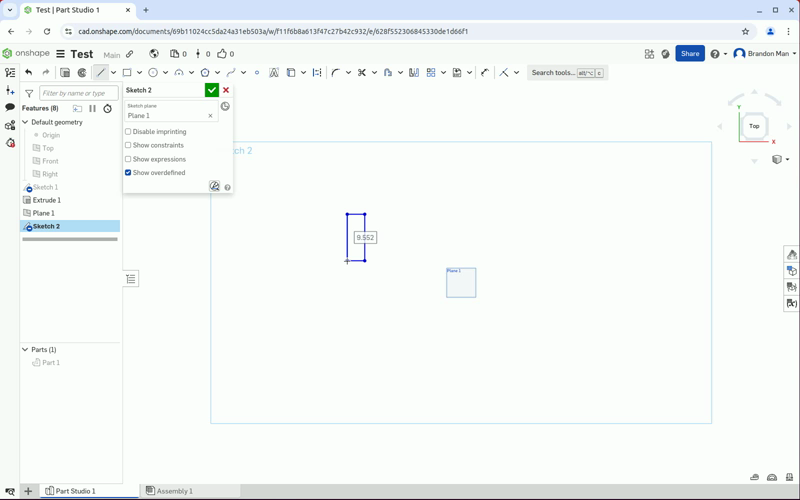
mouse_move(362, 233)
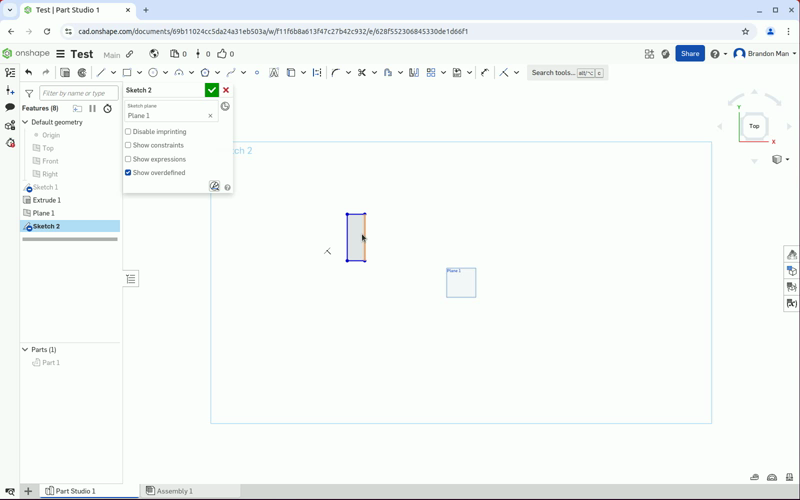
scroll(6)
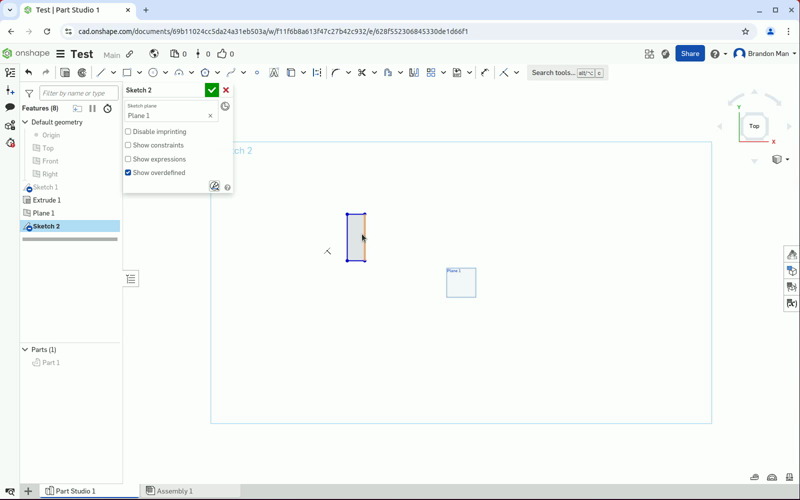
scroll(6)
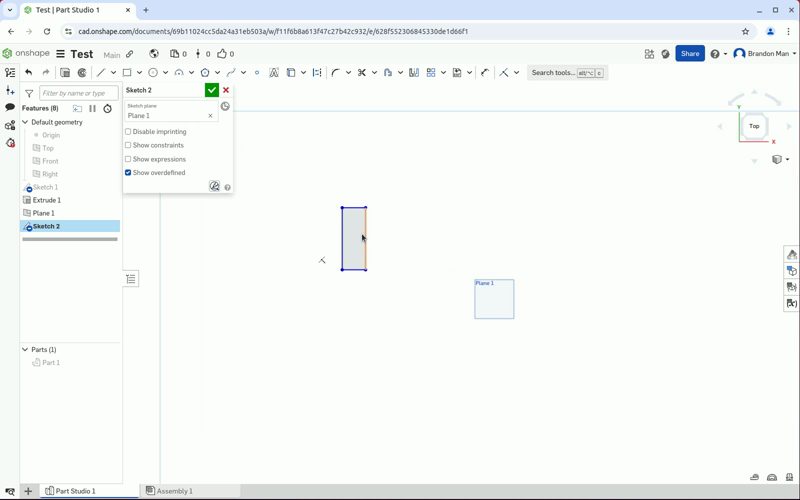
scroll(6)
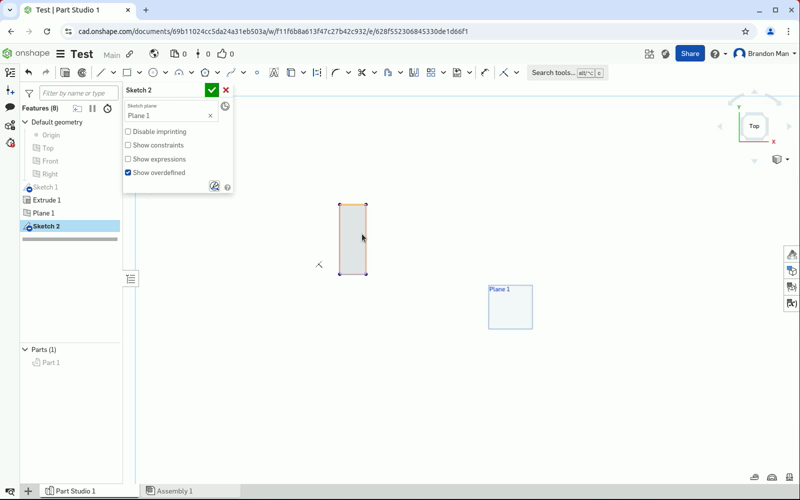
scroll(6)
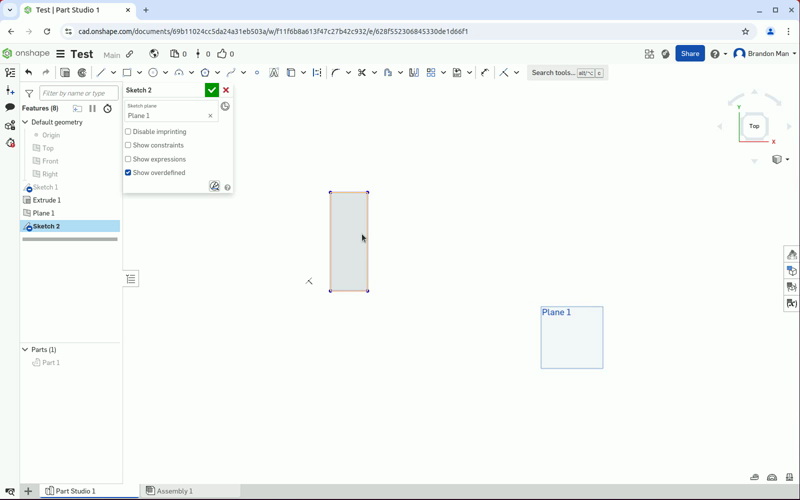
scroll(6)
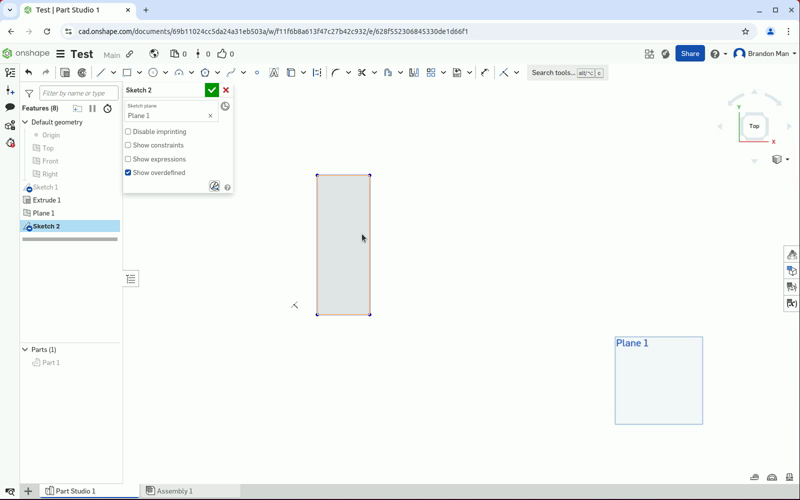
scroll(6)
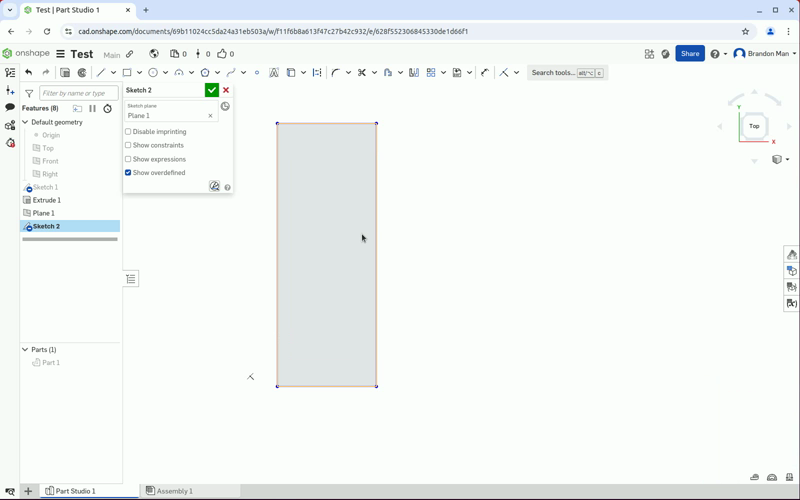
scroll(6)
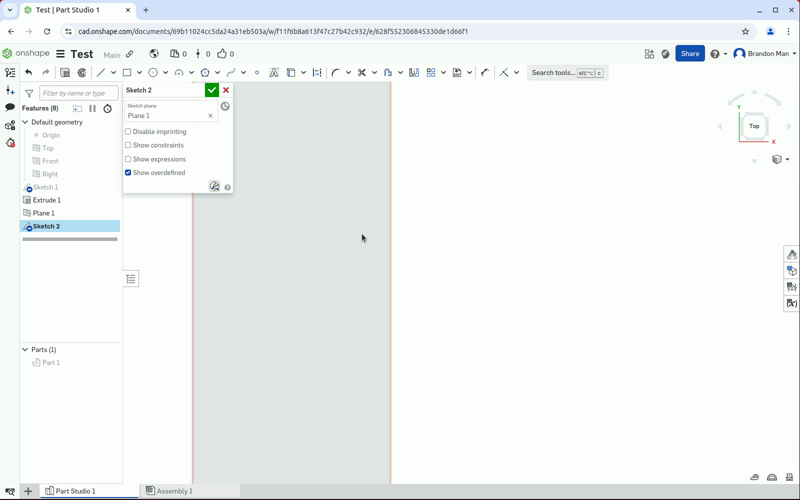
click(362, 233)
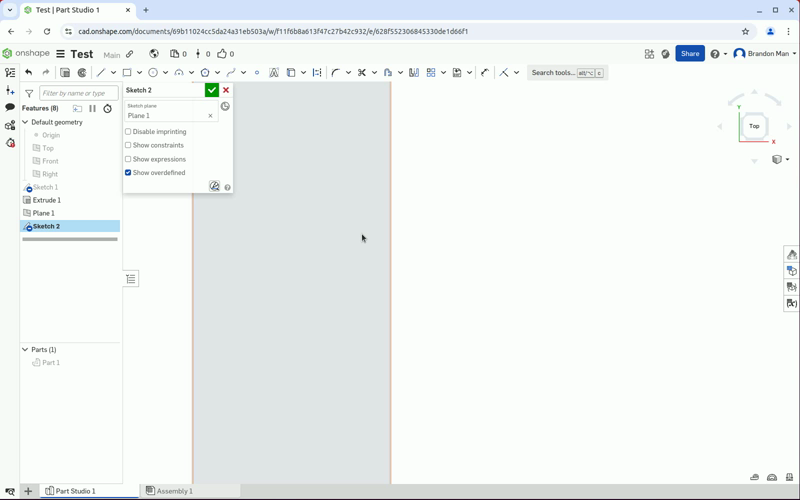
scroll(-6)
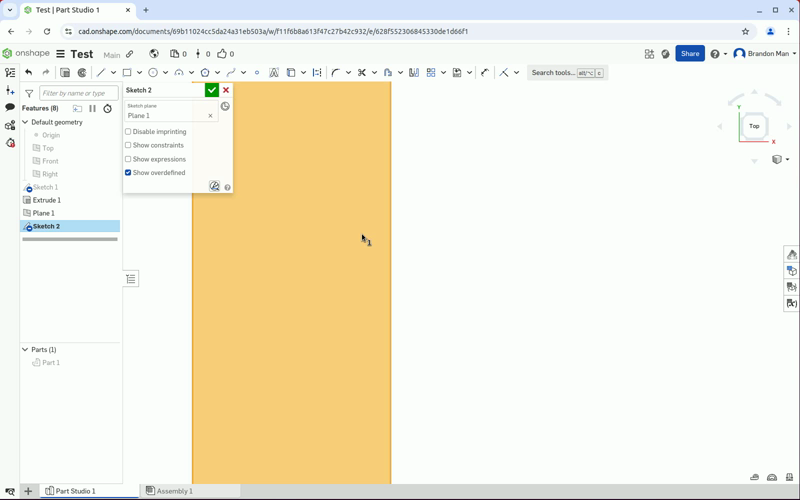
scroll(-6)
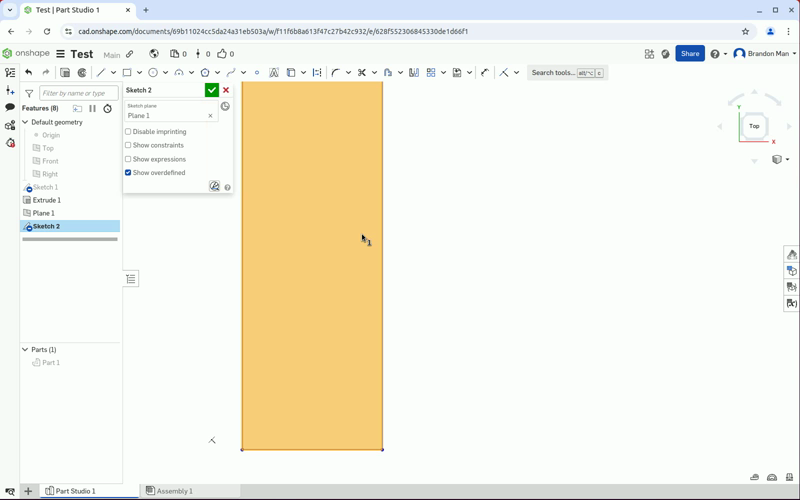
scroll(-6)
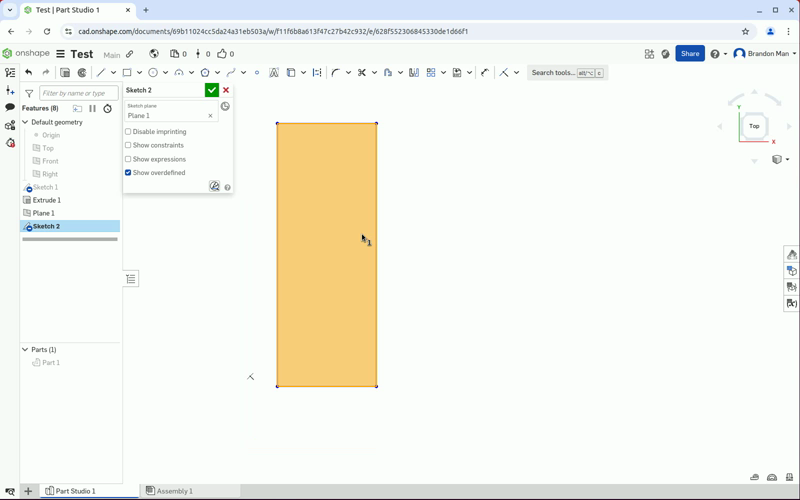
scroll(-6)
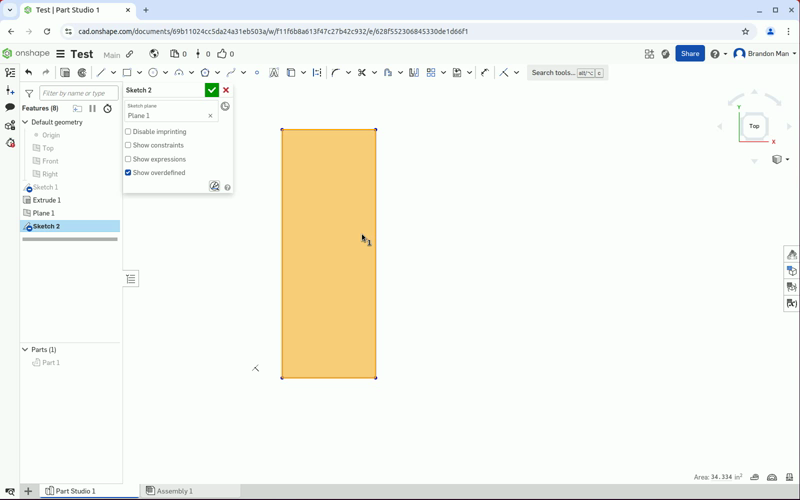
scroll(-6)
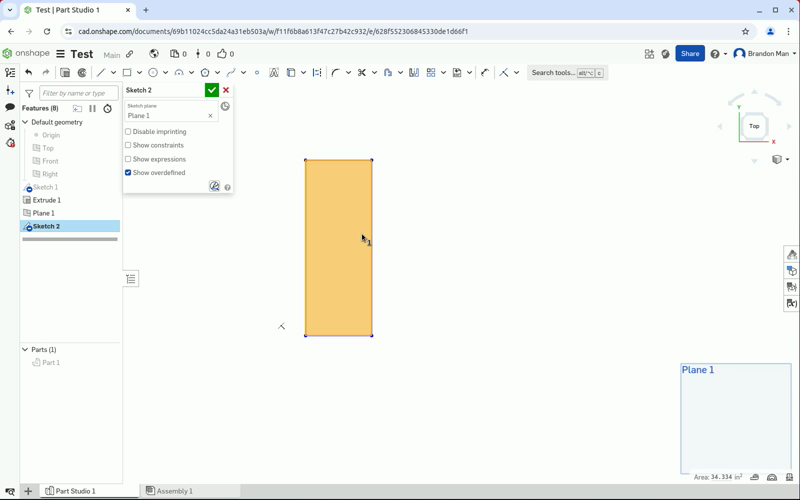
scroll(-6)
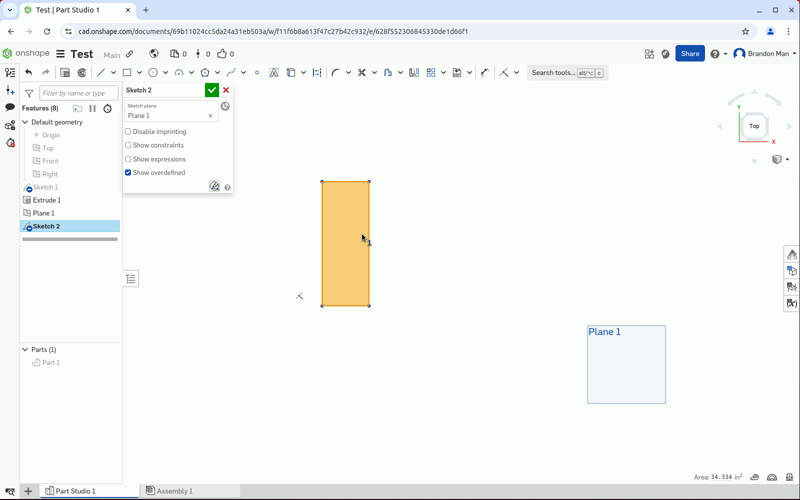
scroll(-6)
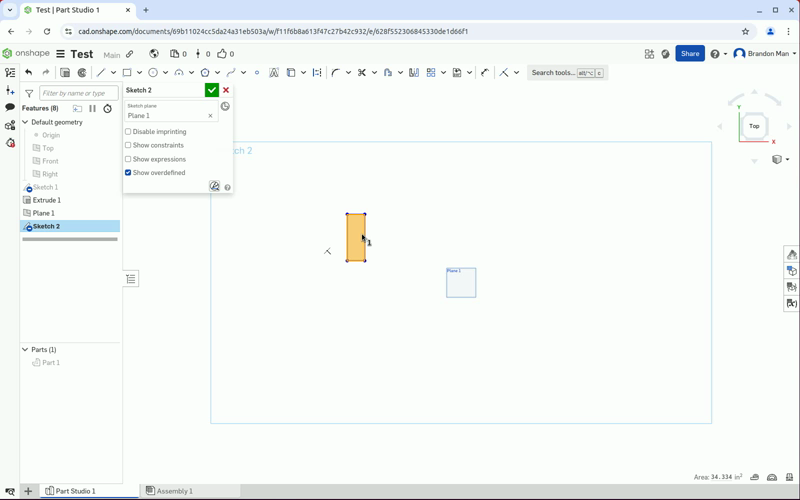
mouse_move(73, 352)
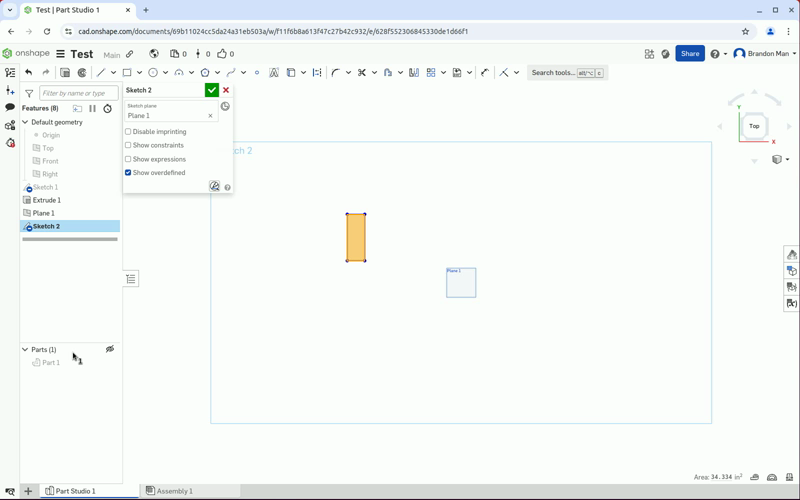
key(shift+y)
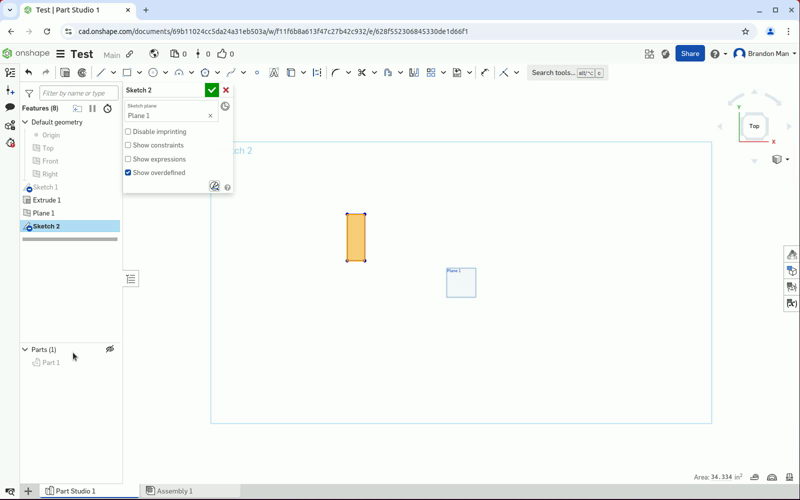
key(shift+e)
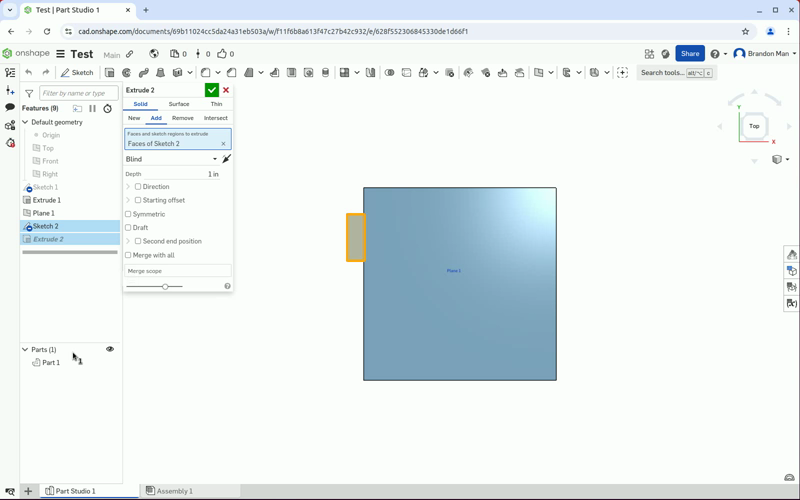
mouse_move(143, 106)
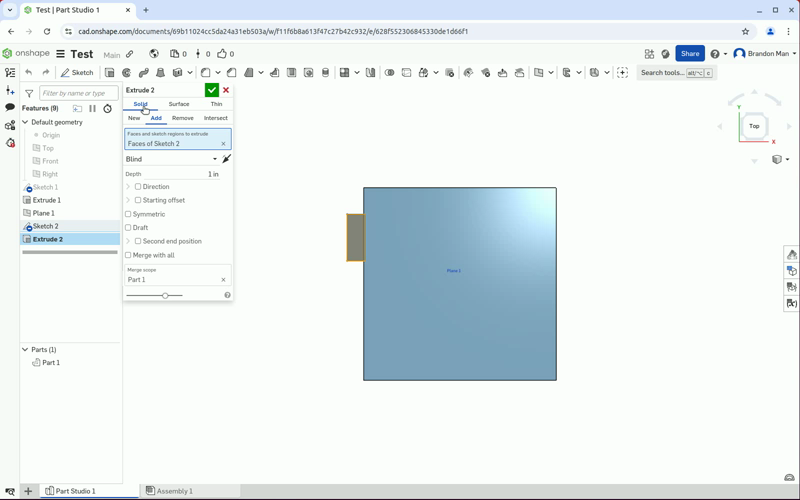
click(143, 106)
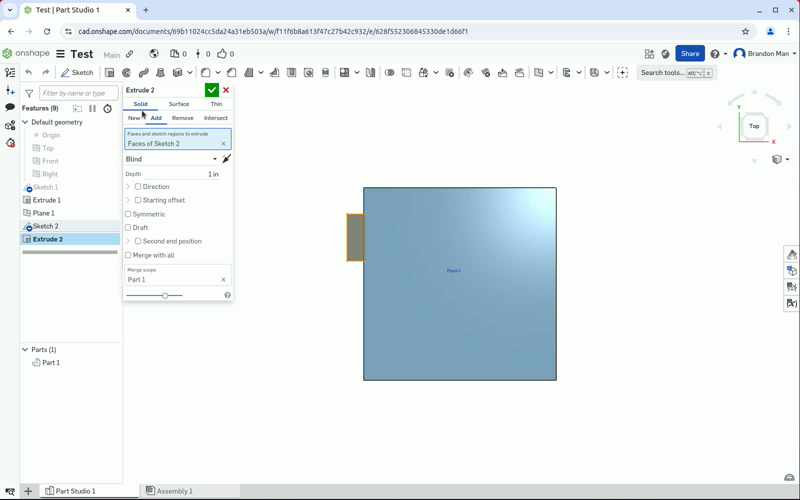
mouse_move(137, 120)
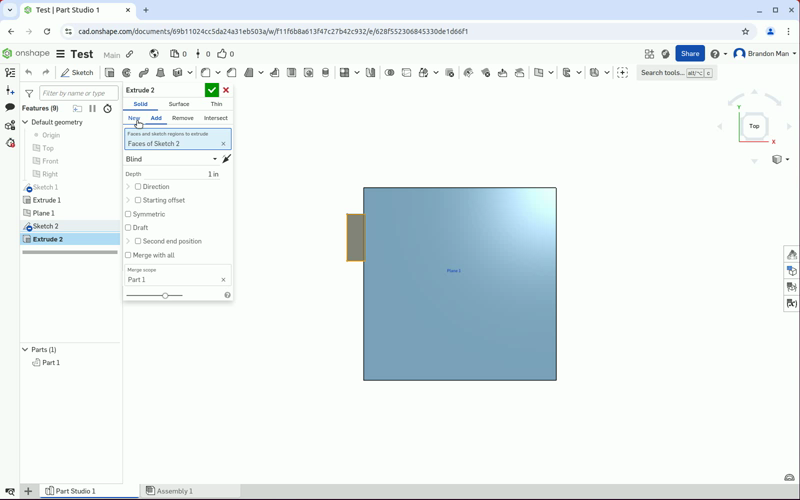
click(137, 120)
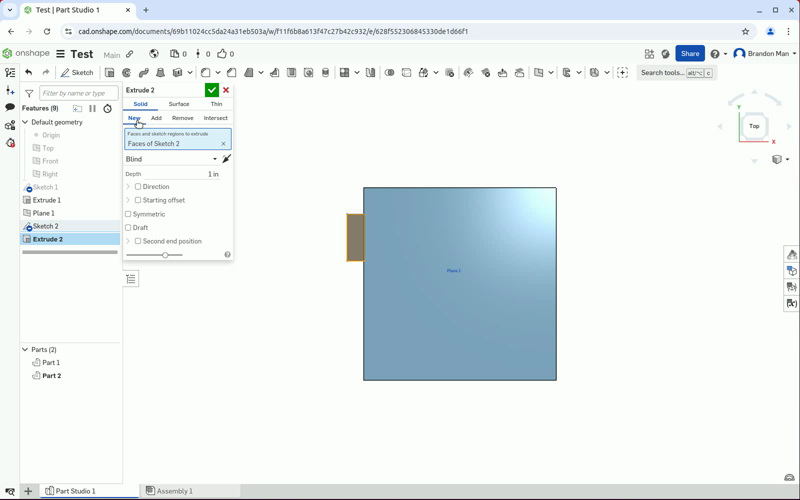
key(tab, 4)
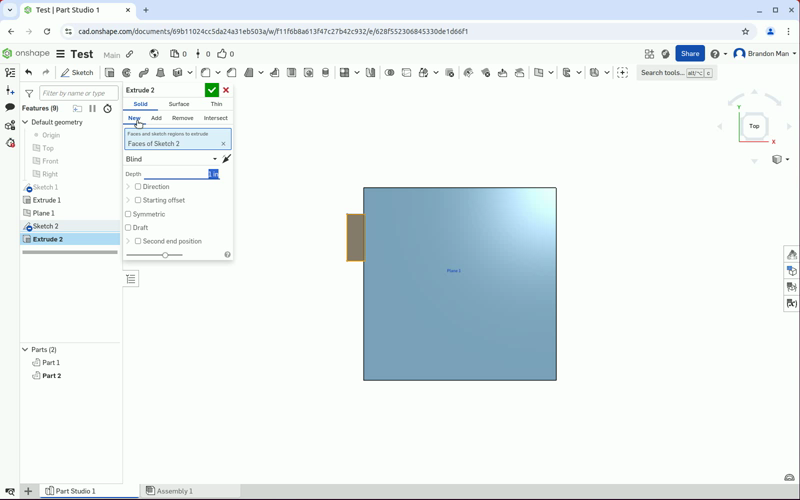
text(-3.611)
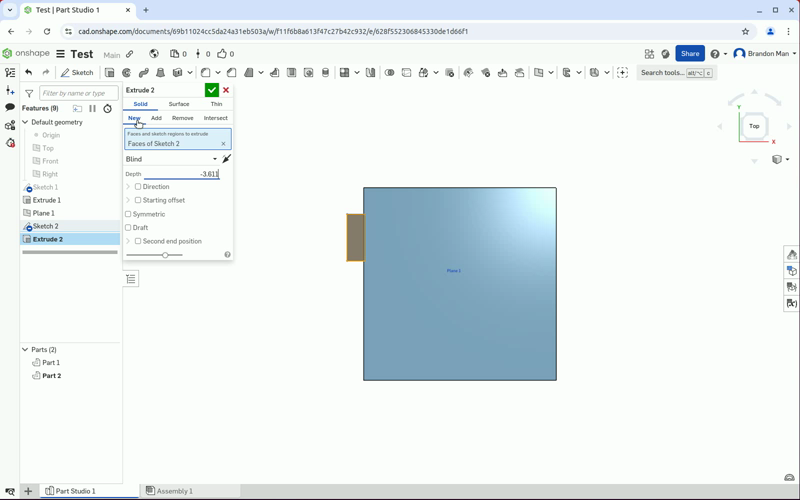
key(enter)
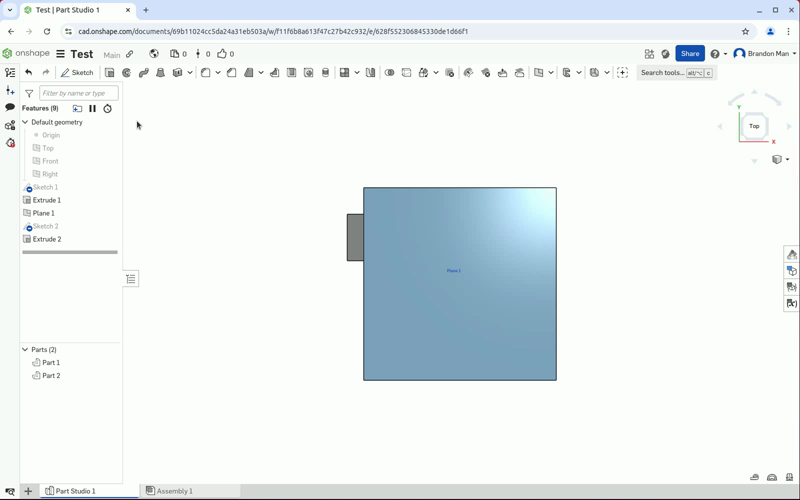
key(shift+h)
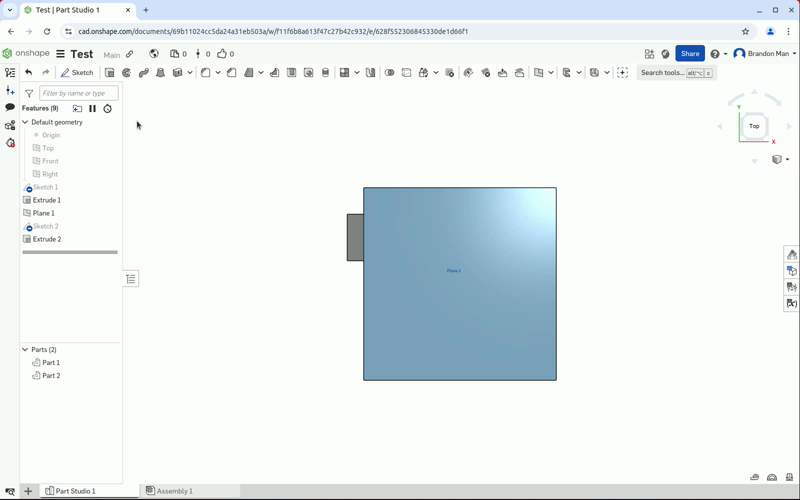
key(shift+h)
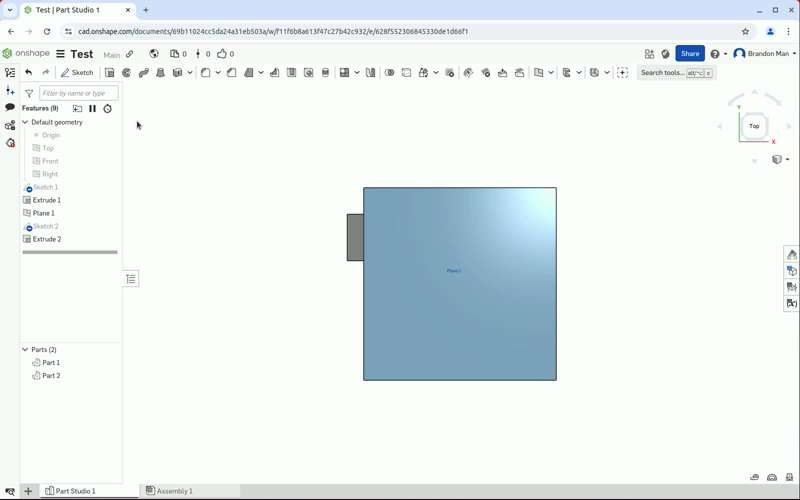
mouse_move(73, 189)
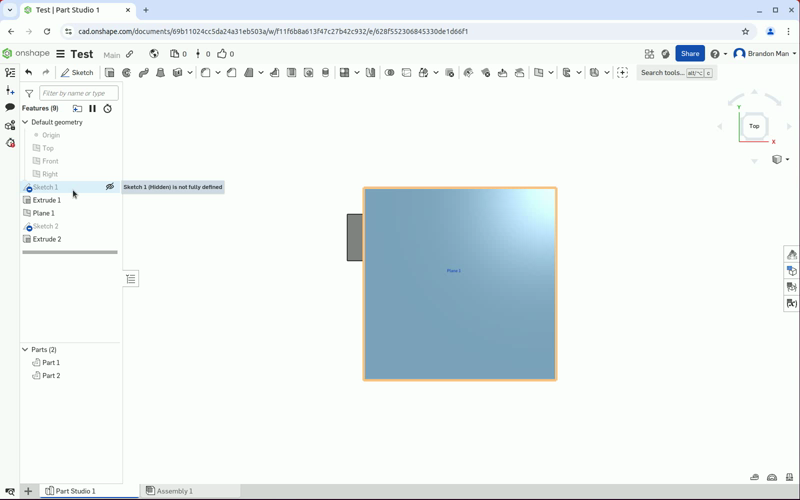
click(73, 189)
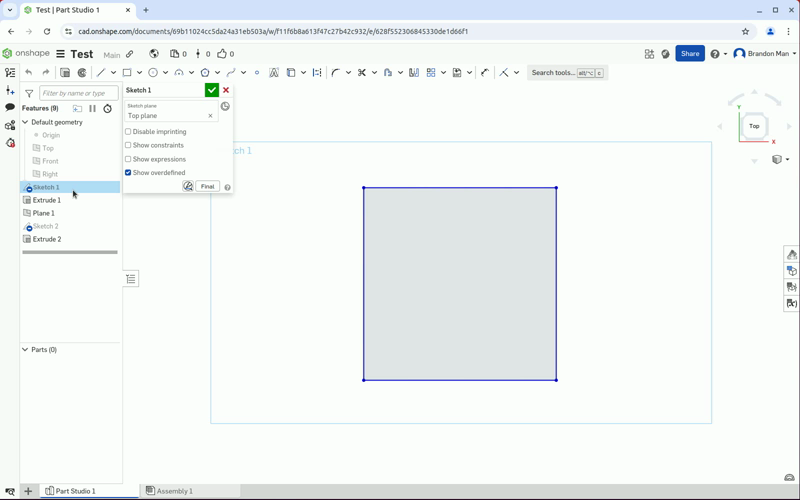
mouse_move(229, 92)
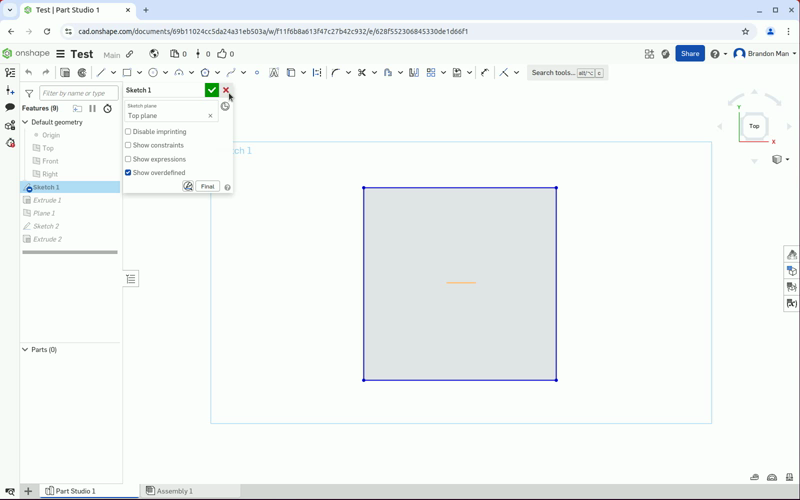
click(229, 92)
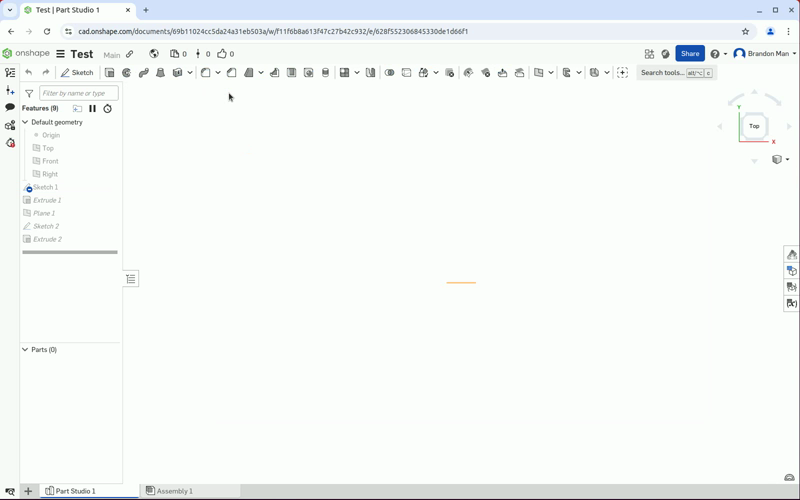
key(shift+s)
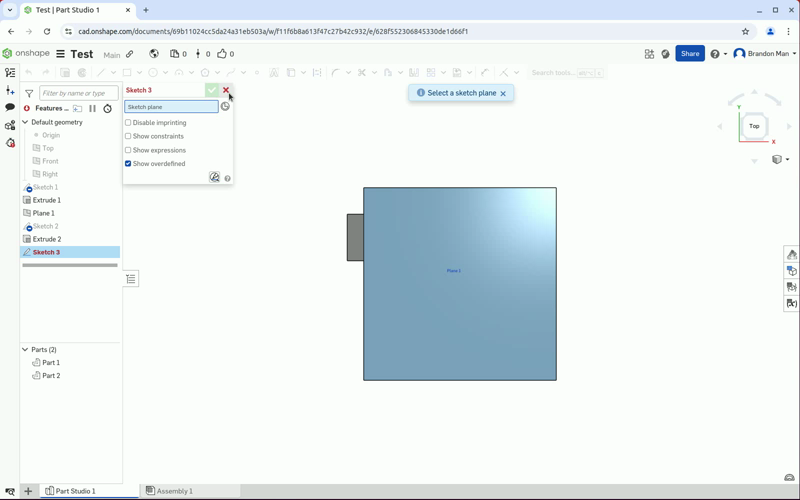
mouse_move(73, 215)
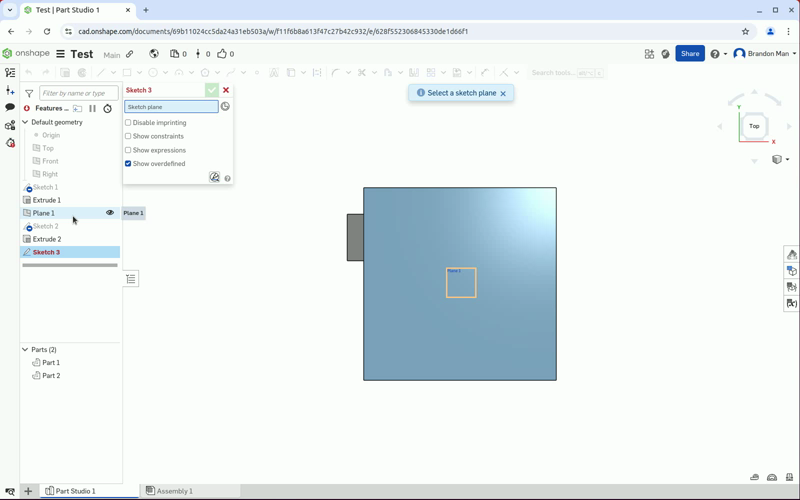
click(73, 215)
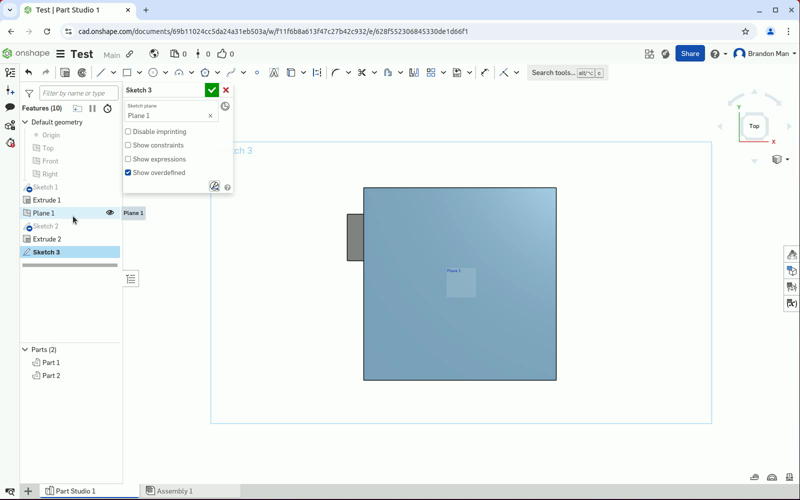
mouse_move(73, 352)
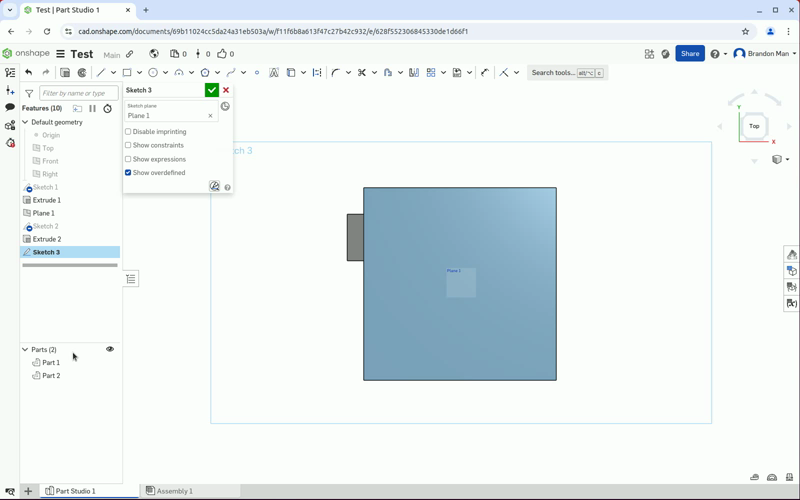
key(y)
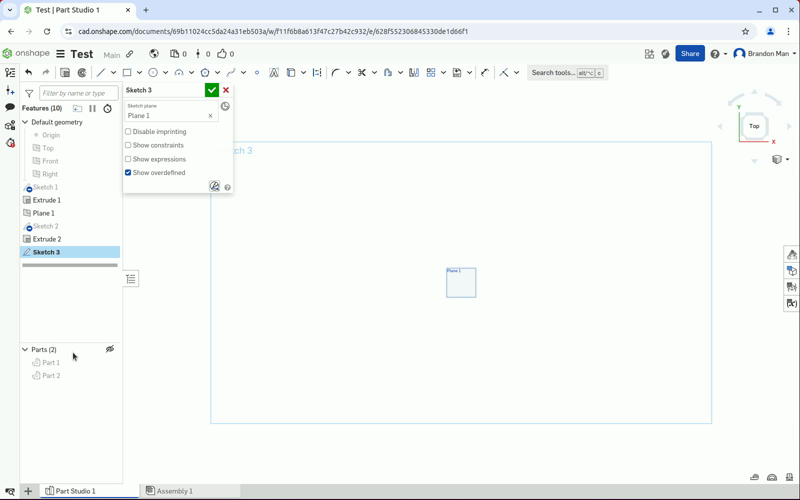
key(l)
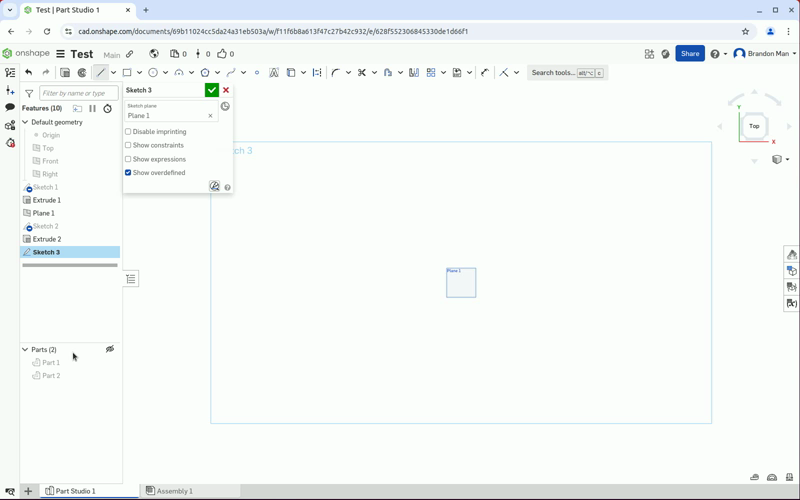
key_down(shift)
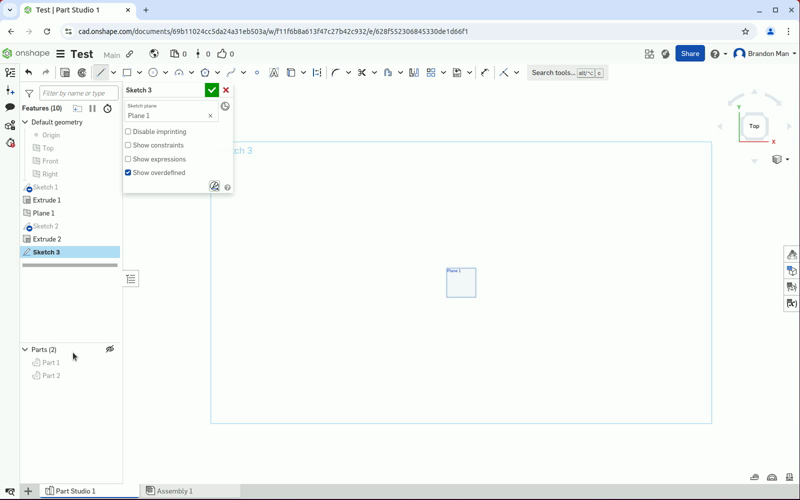
mouse_move(347, 351)
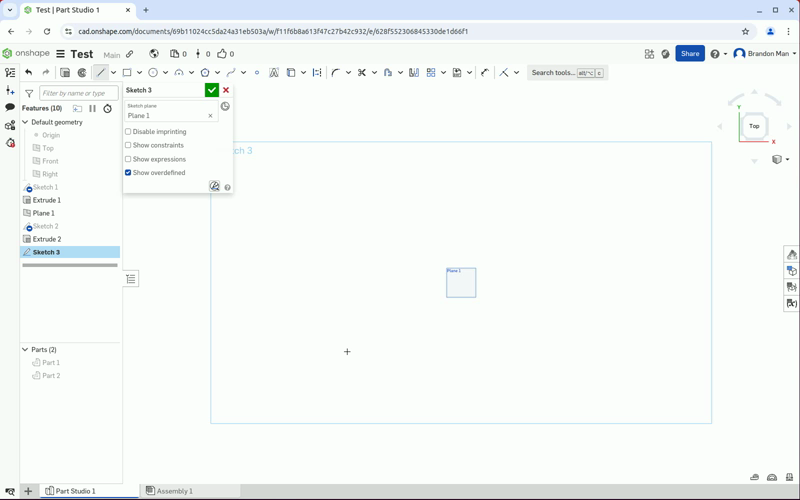
click(347, 351)
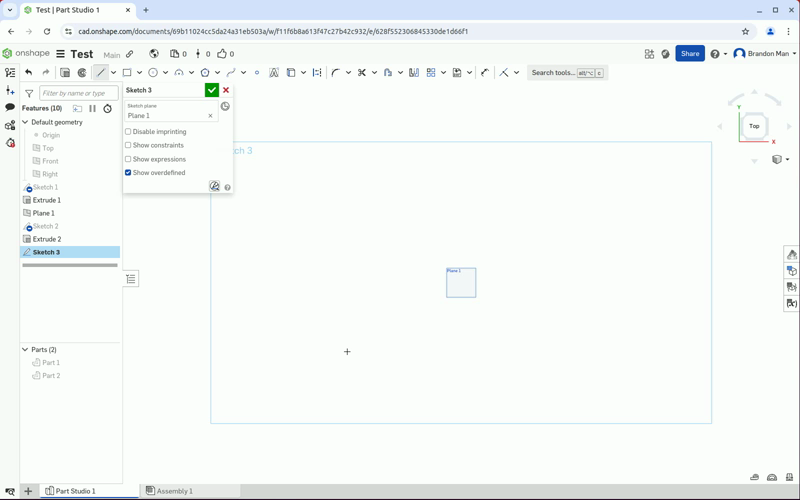
key_up(shift)
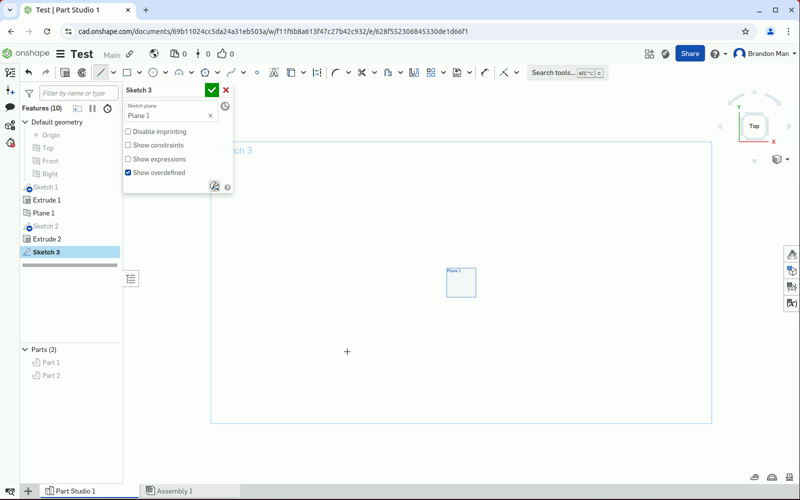
key_down(shift)
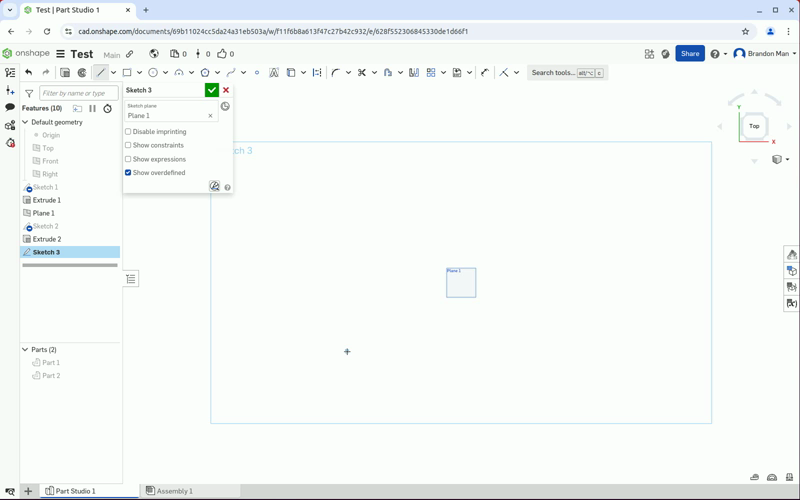
mouse_move(377, 351)
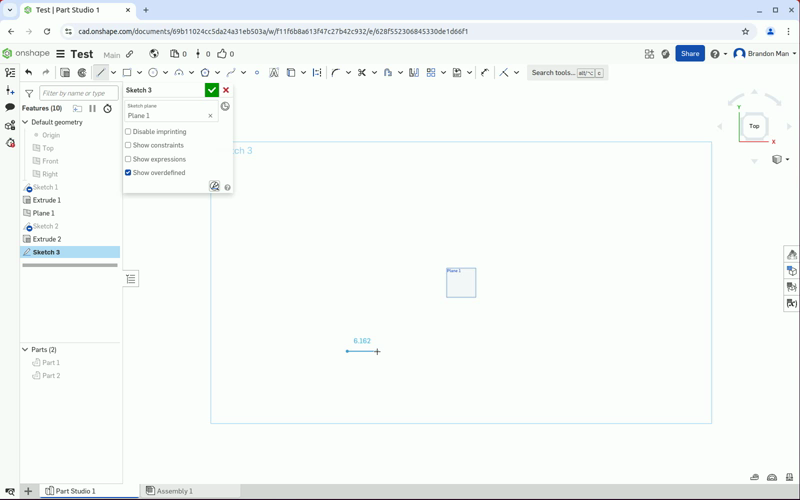
mouse_move(364, 351)
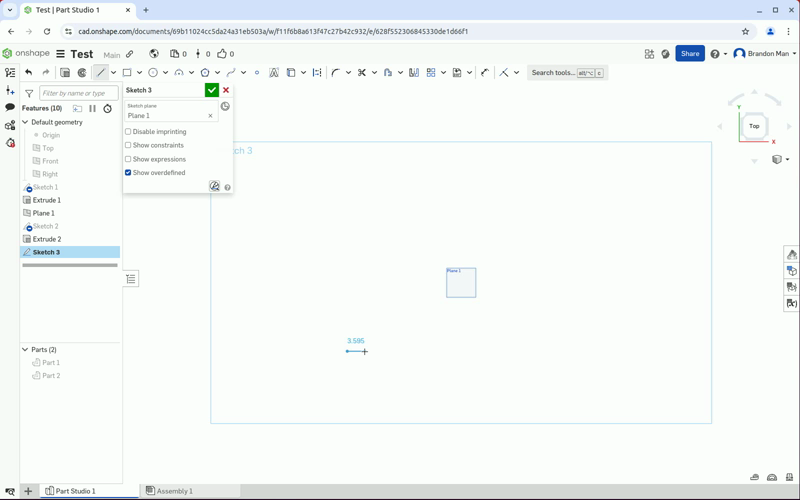
click(364, 351)
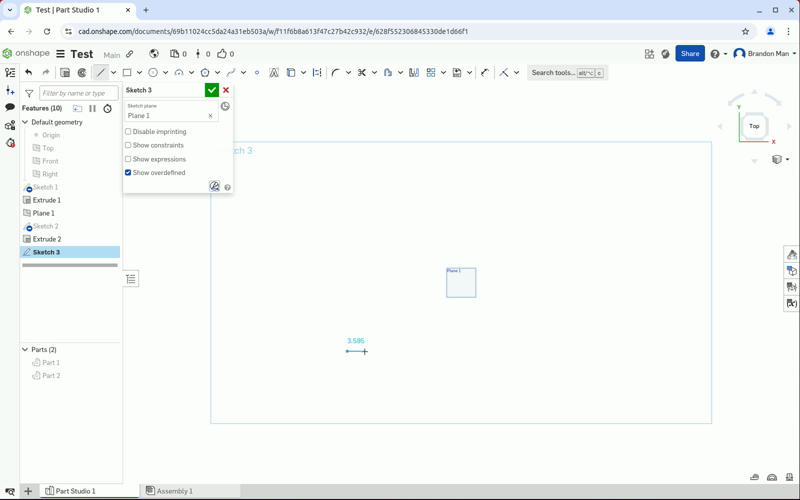
key_up(shift)
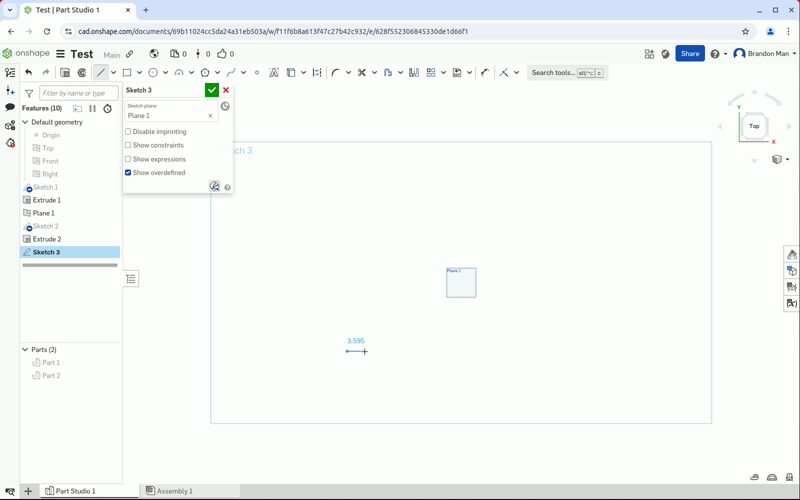
key_down(shift)
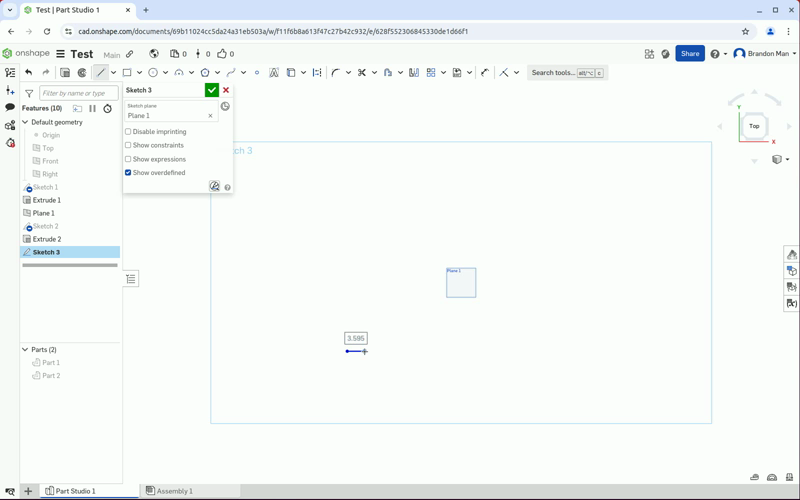
mouse_move(394, 351)
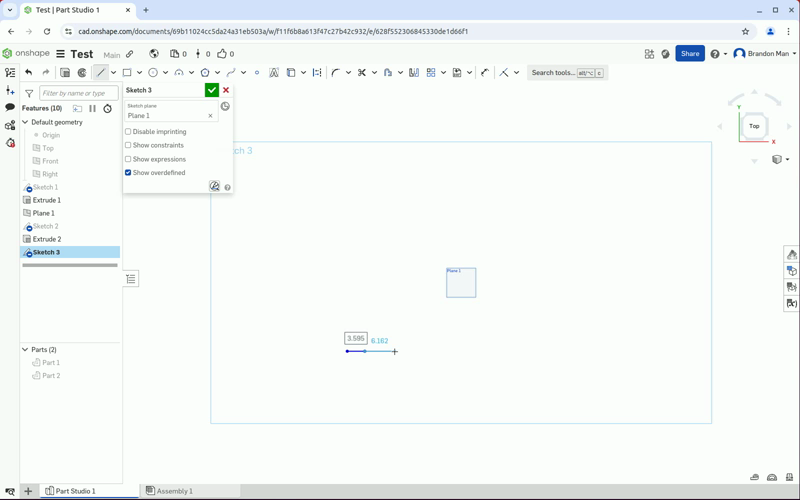
mouse_move(364, 304)
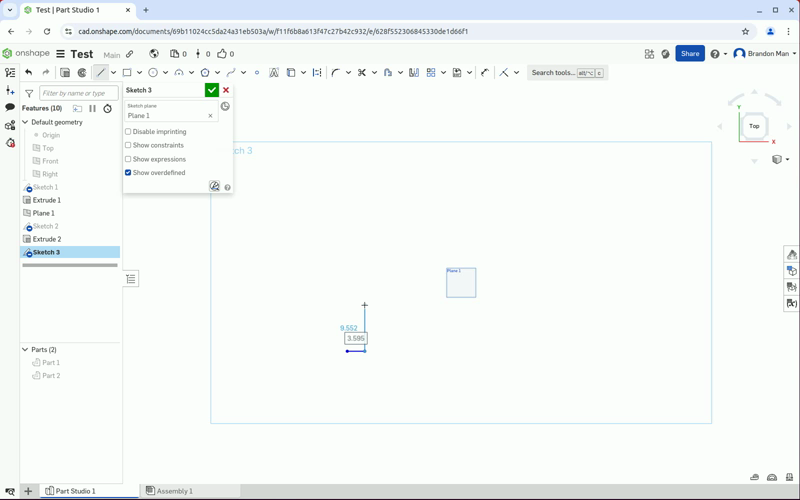
click(364, 304)
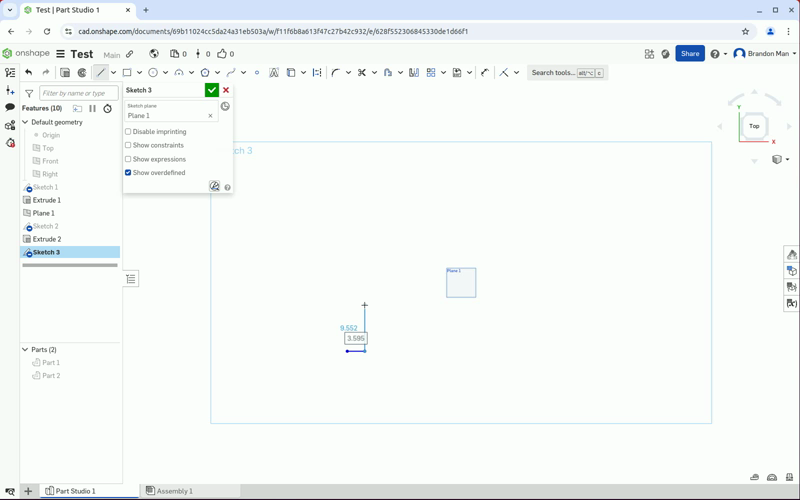
key_up(shift)
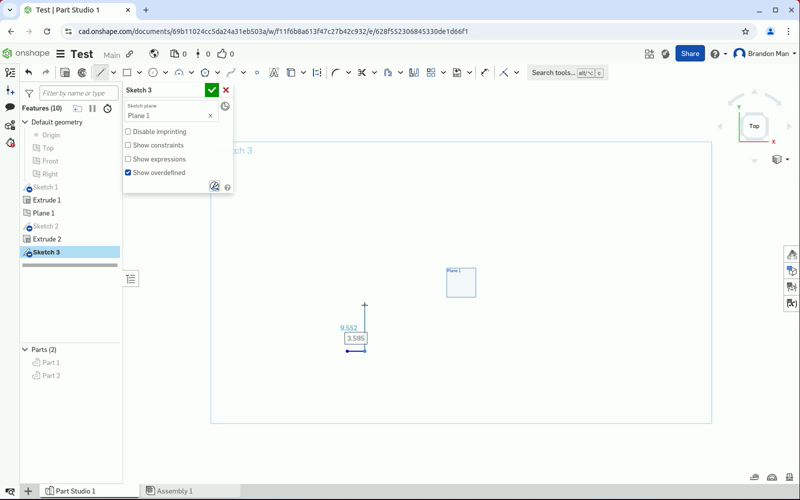
key_down(shift)
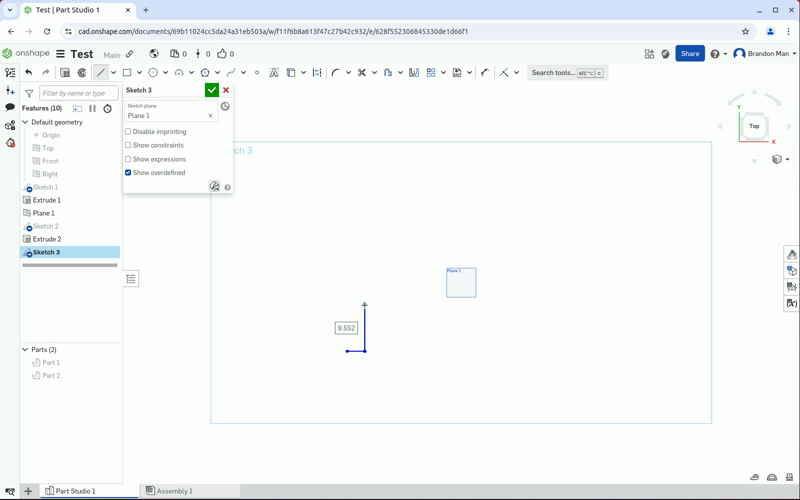
mouse_move(394, 304)
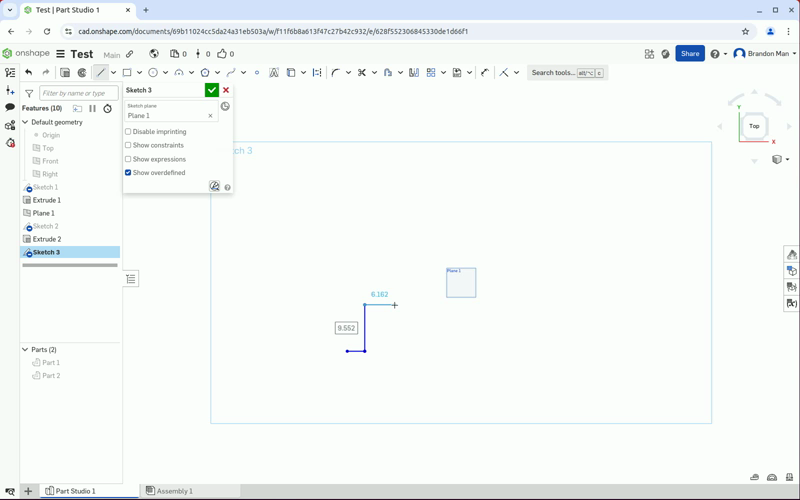
mouse_move(347, 304)
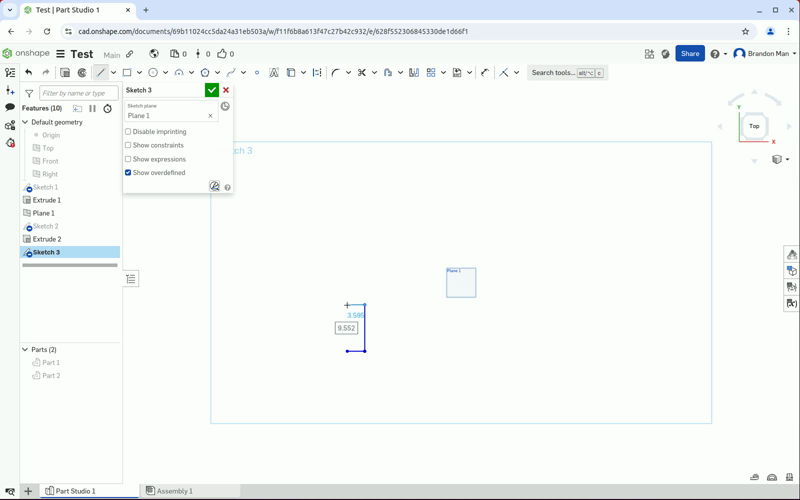
click(347, 304)
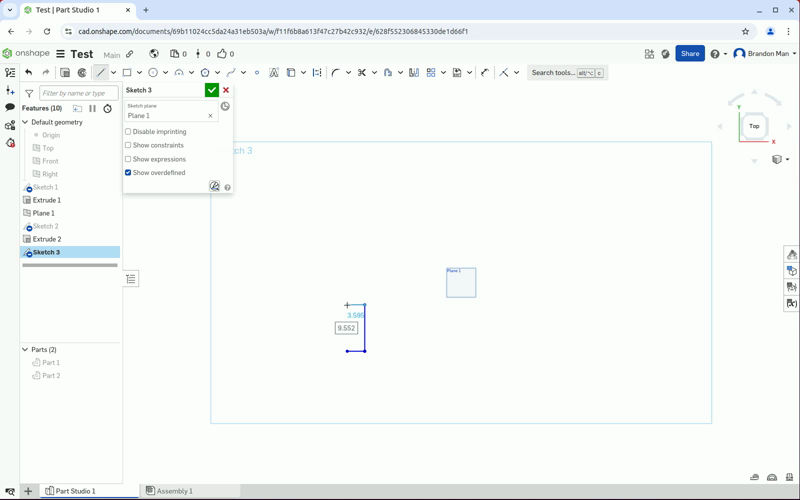
key_up(shift)
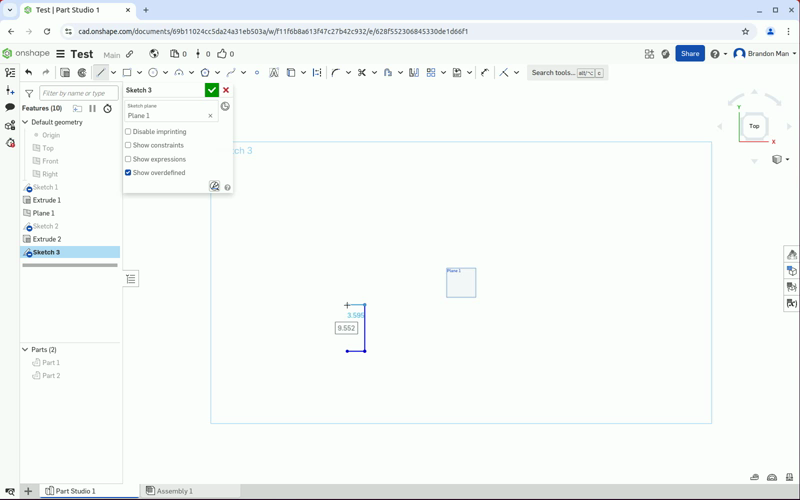
mouse_move(377, 304)
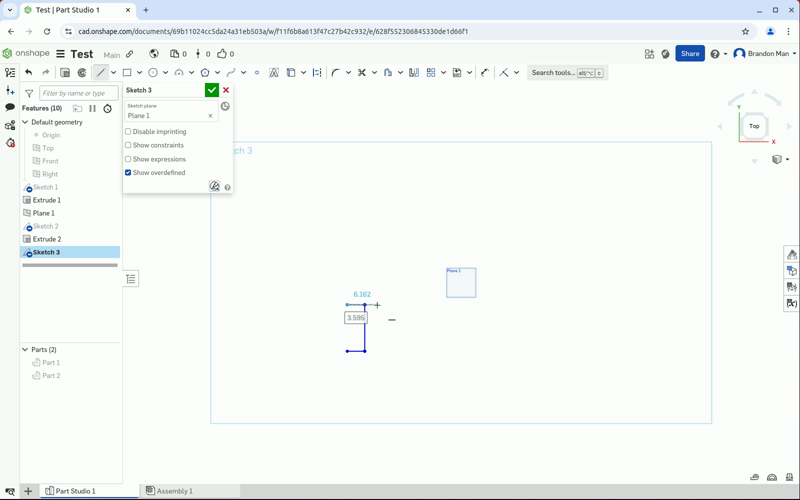
key_down(shift)
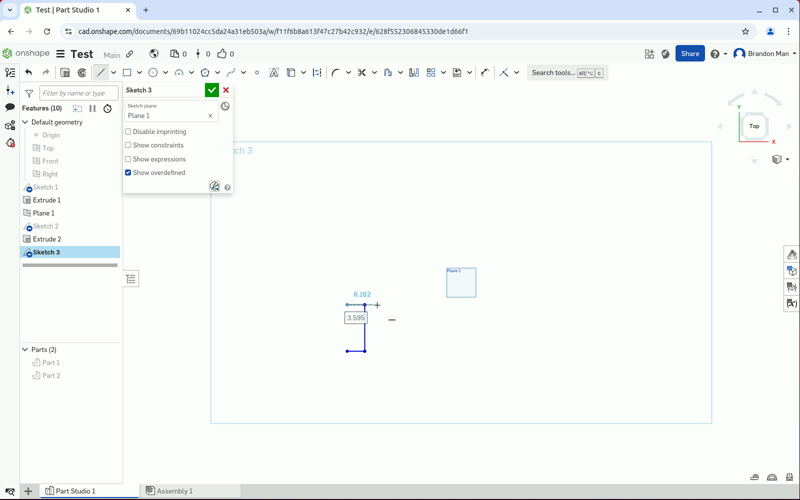
mouse_move(347, 351)
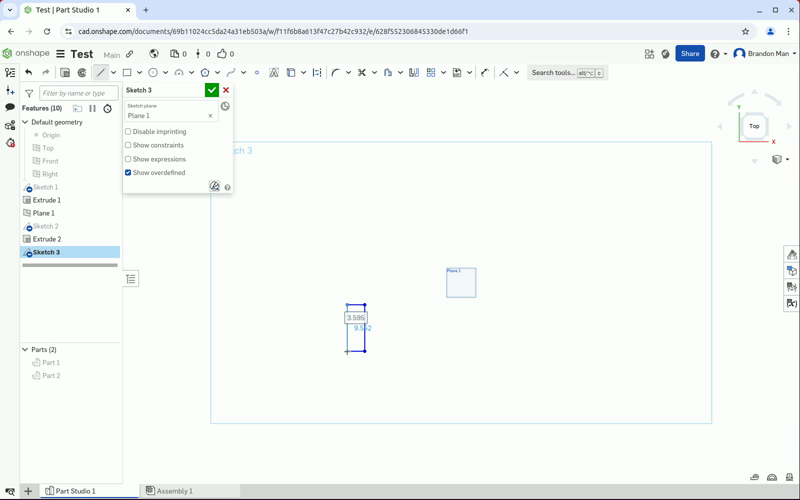
key_up(shift)
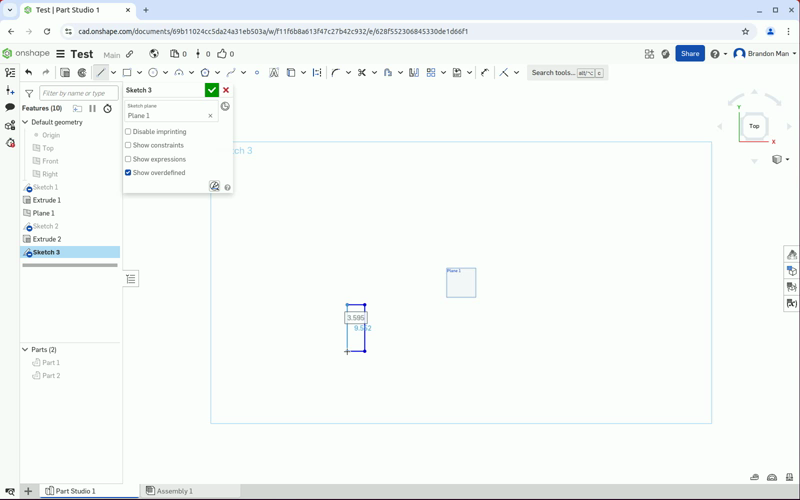
click(347, 351)
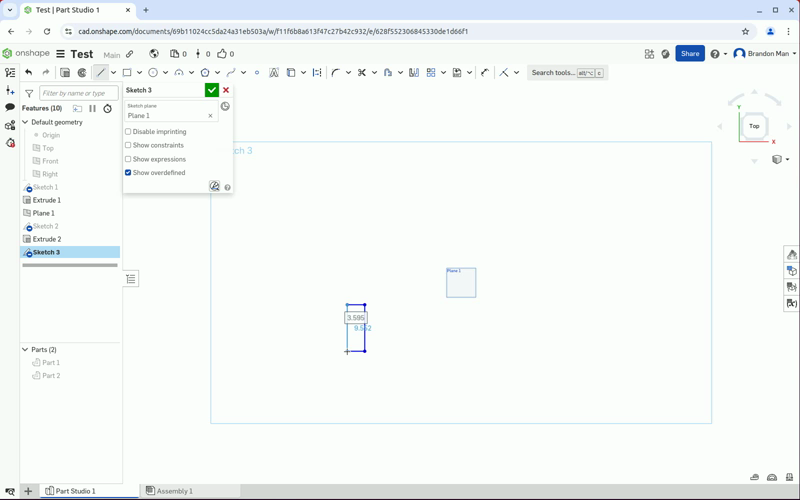
key(esc)
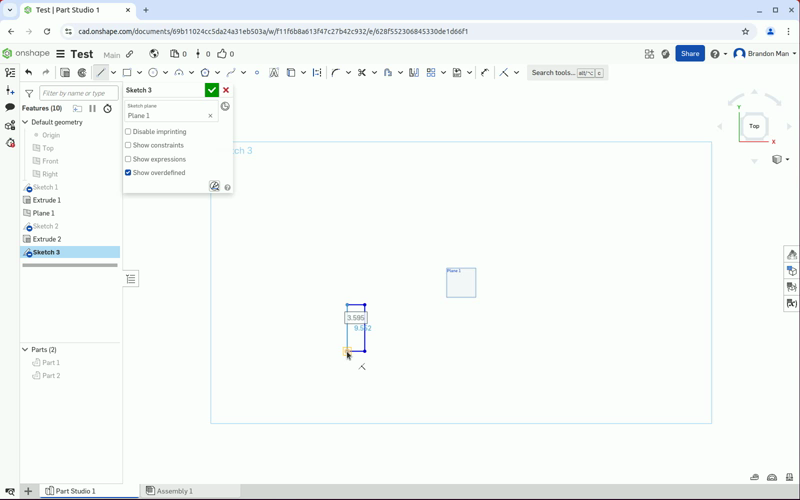
mouse_move(362, 342)
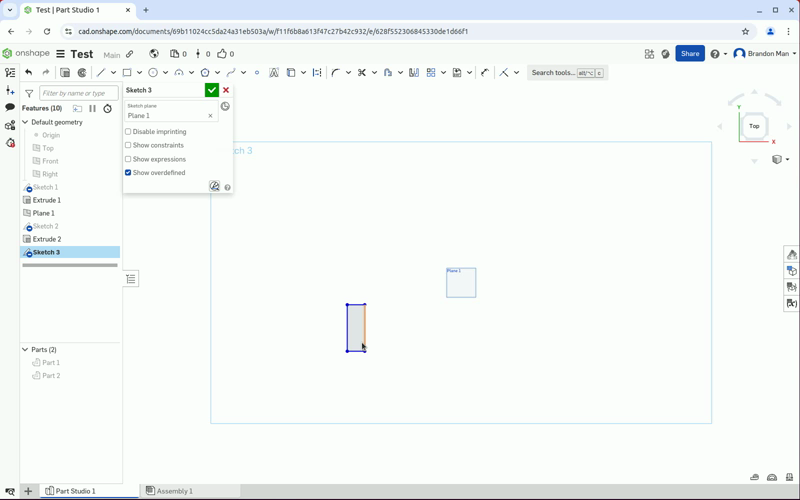
scroll(6)
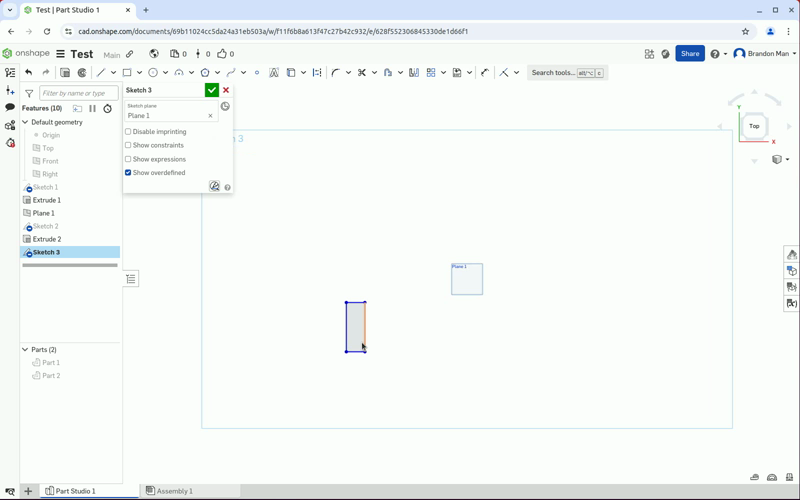
scroll(6)
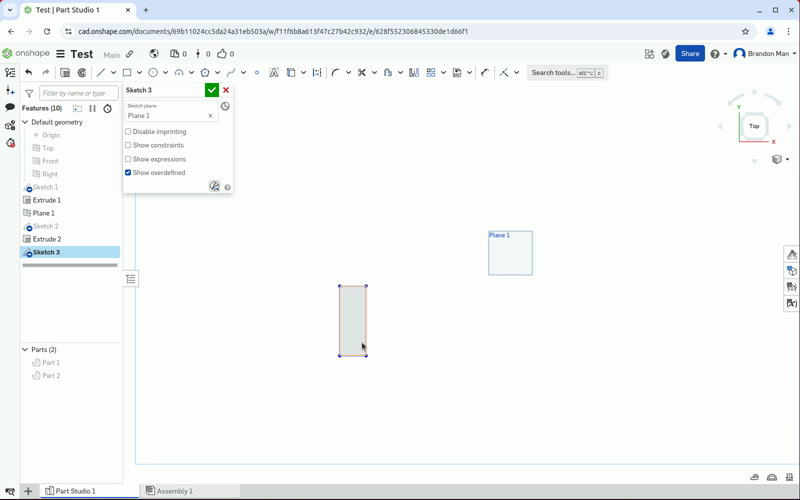
scroll(6)
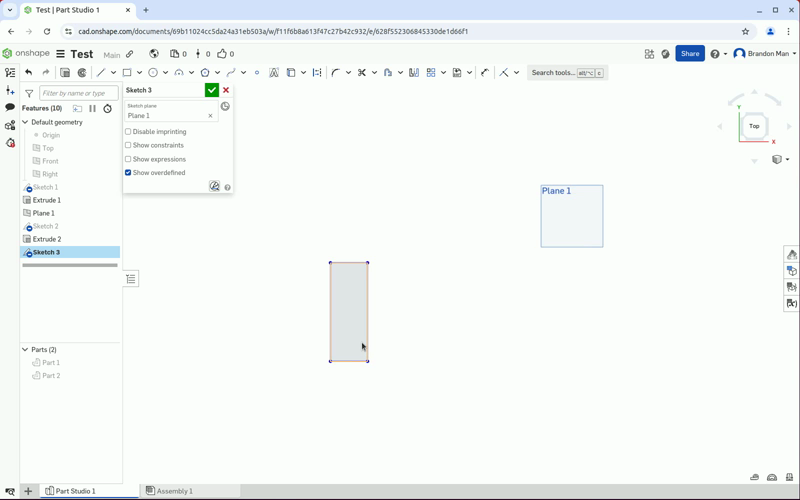
scroll(6)
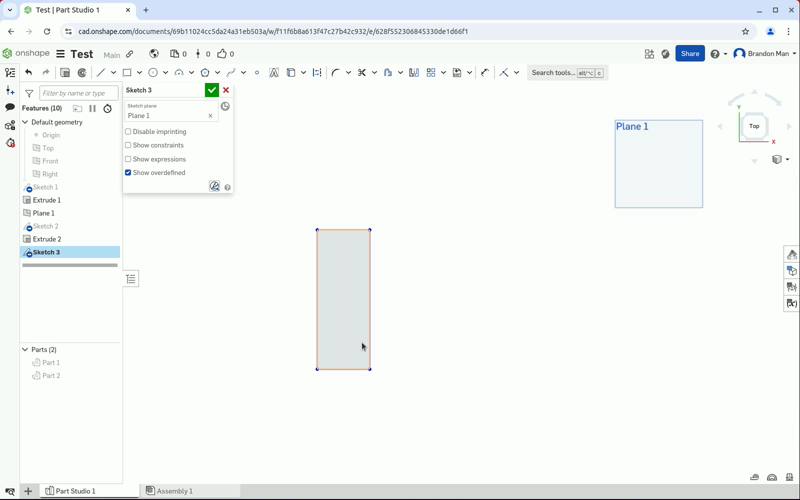
scroll(6)
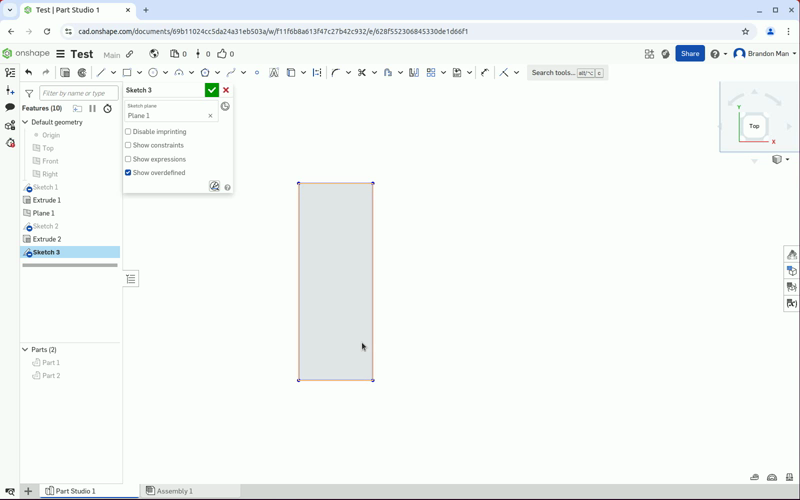
scroll(6)
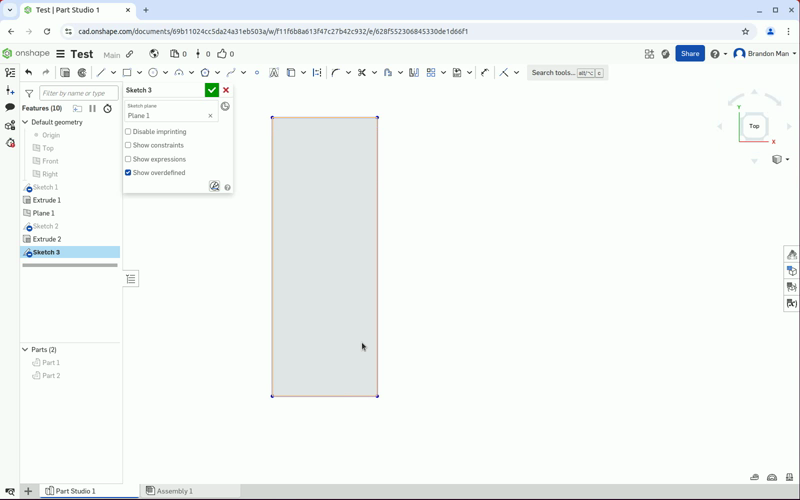
scroll(6)
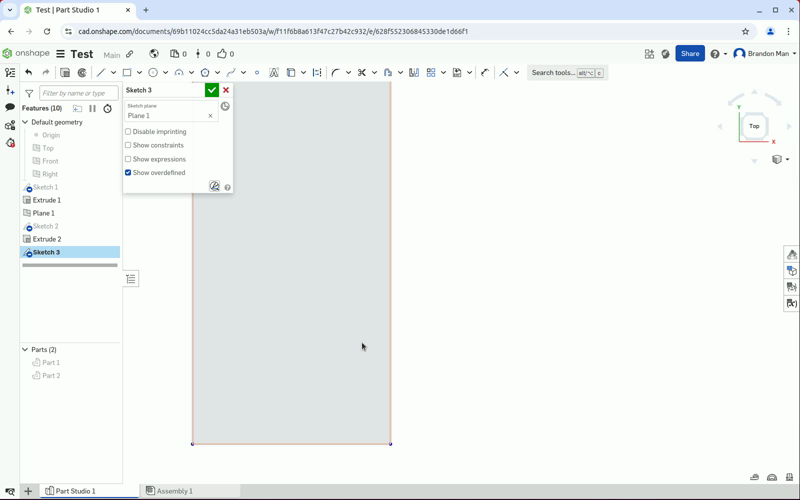
click(362, 342)
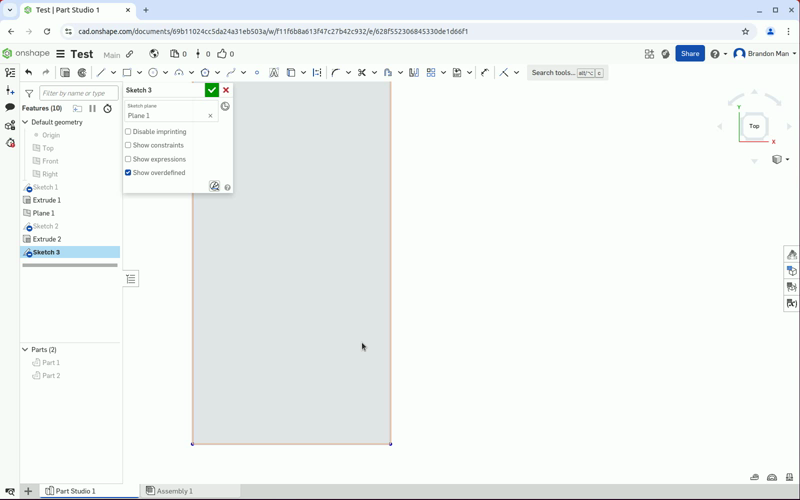
scroll(-6)
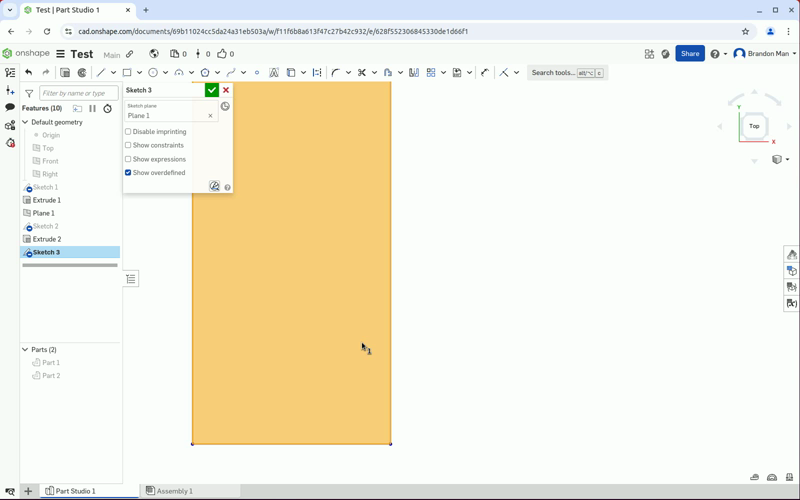
scroll(-6)
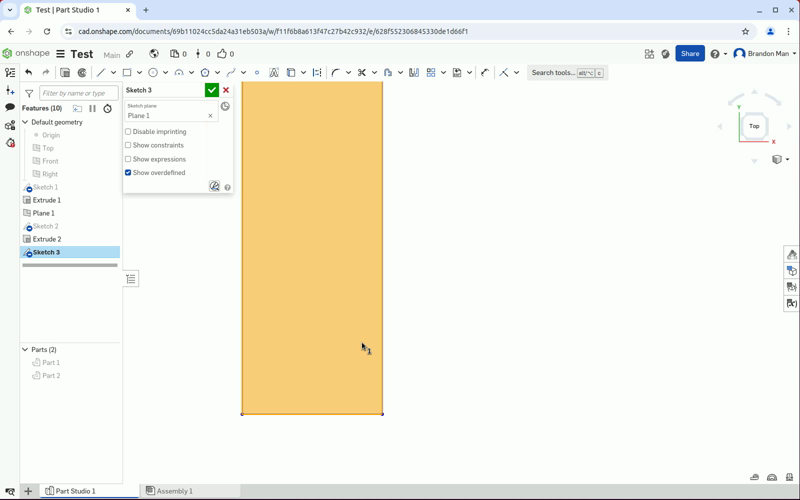
scroll(-6)
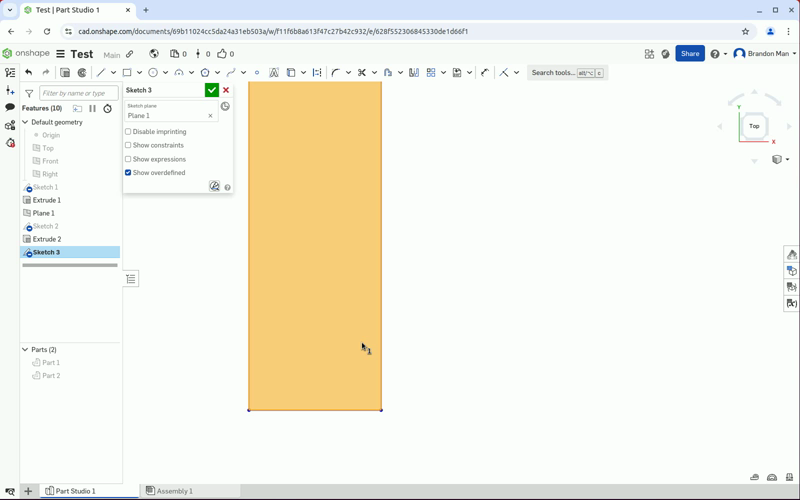
scroll(-6)
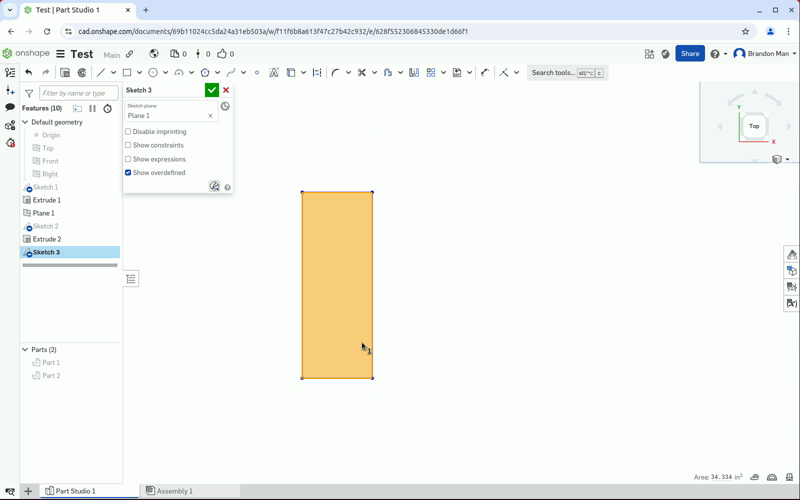
scroll(-6)
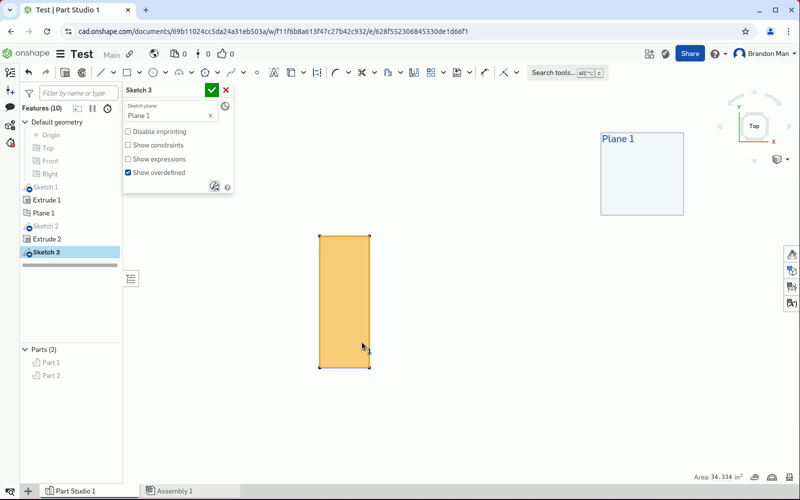
scroll(-6)
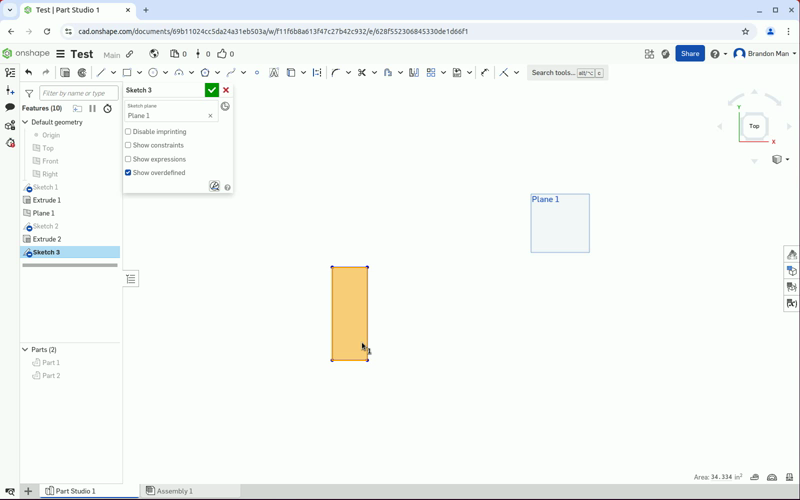
scroll(-6)
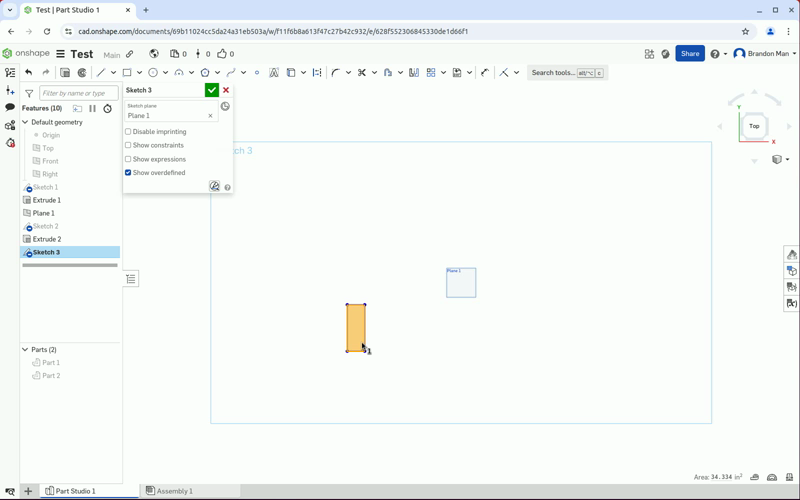
mouse_move(73, 352)
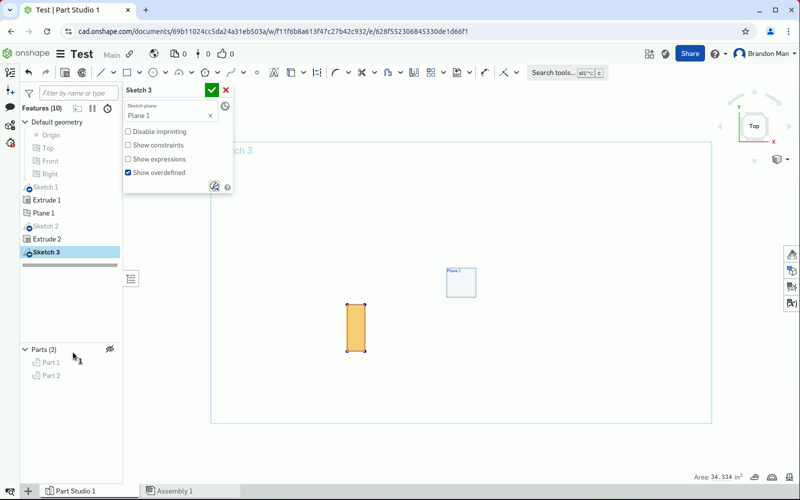
key(shift+y)
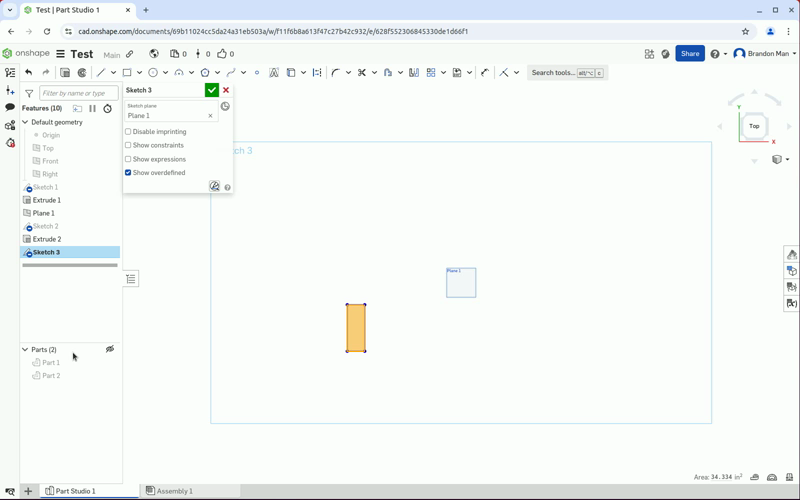
key(shift+e)
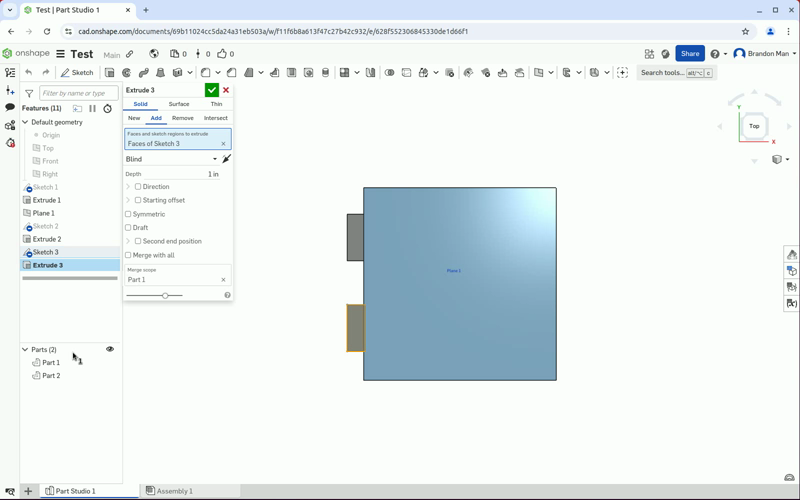
mouse_move(143, 106)
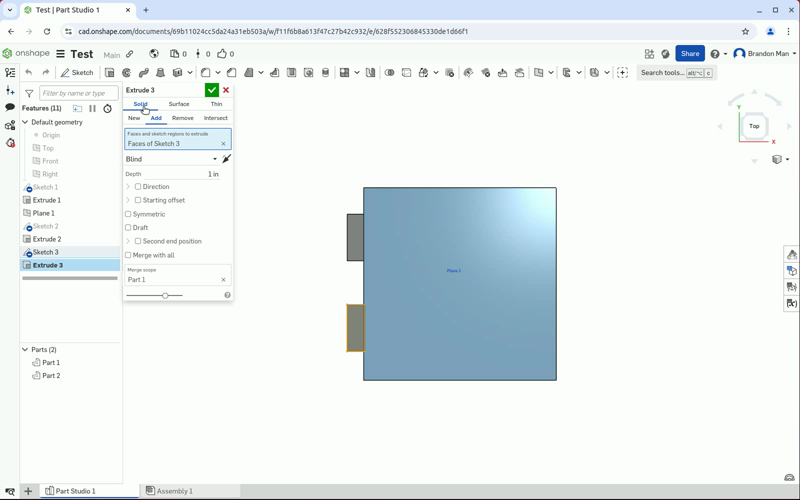
click(143, 106)
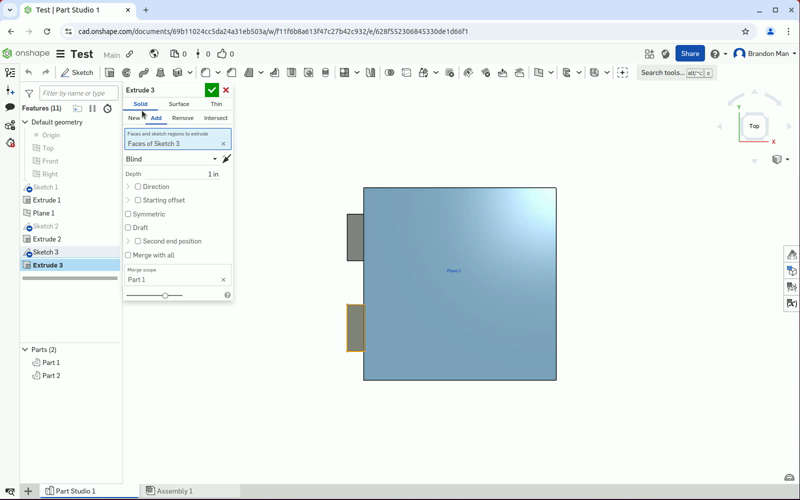
mouse_move(137, 120)
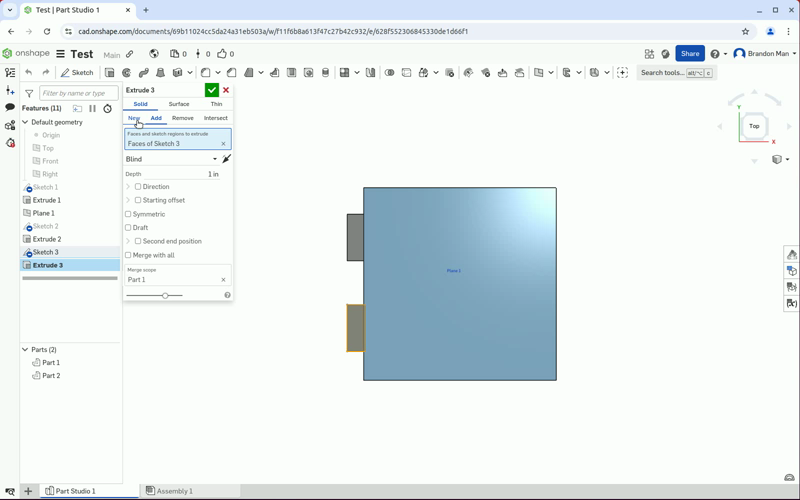
click(137, 120)
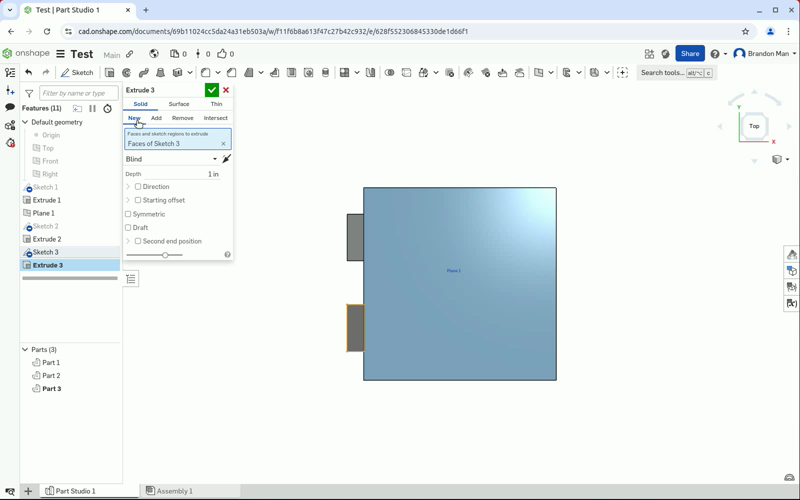
key(tab, 4)
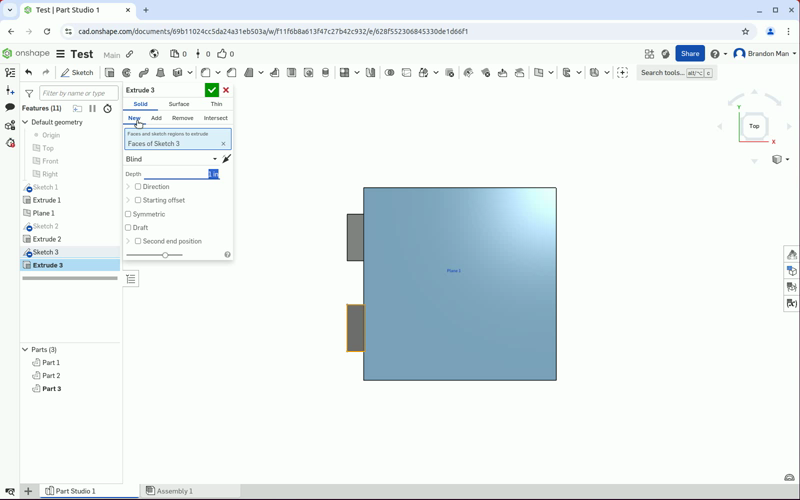
text(-3.611)
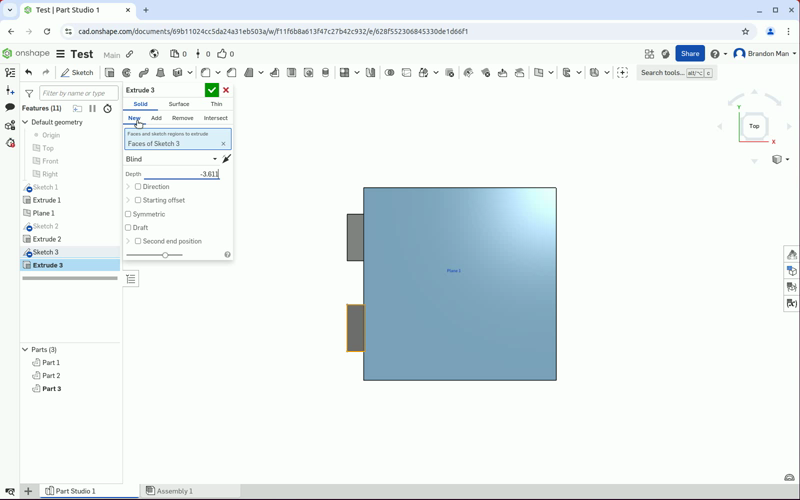
key(enter)
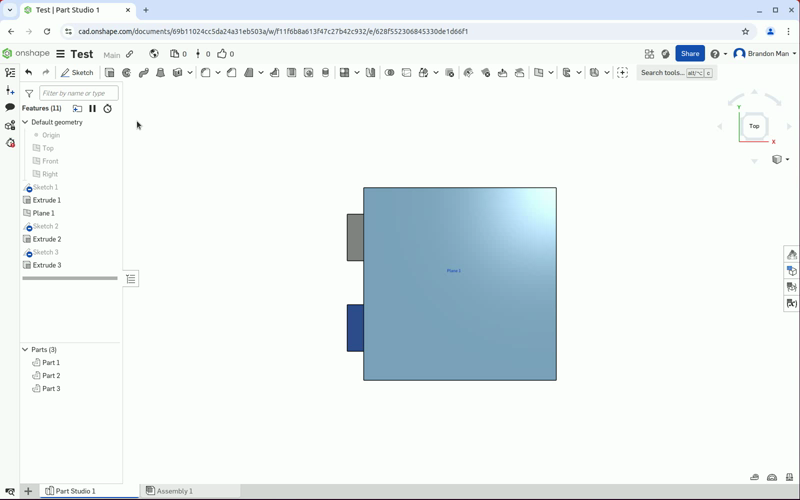
key(shift+h)
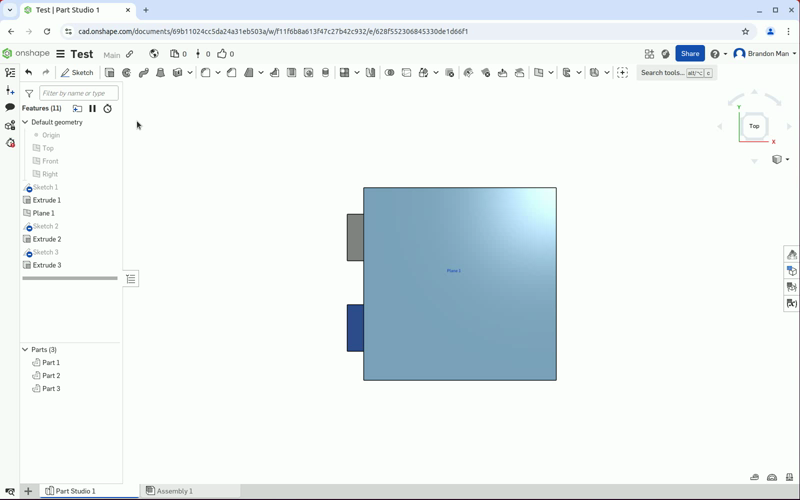
key(shift+h)
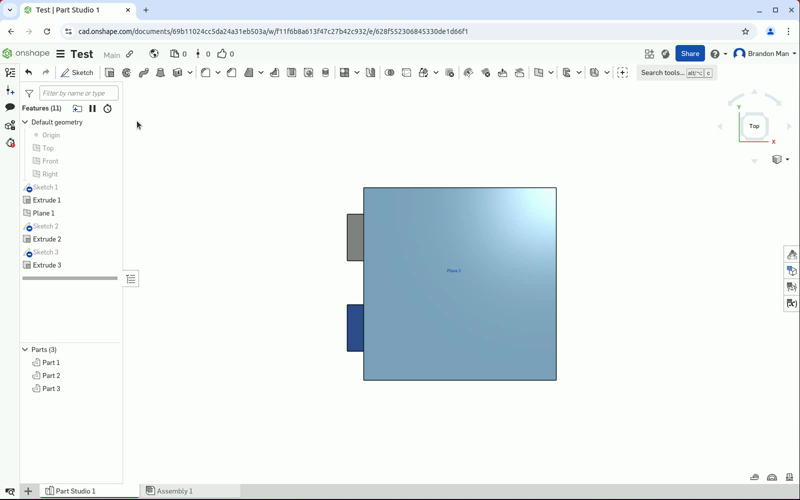
mouse_move(73, 189)
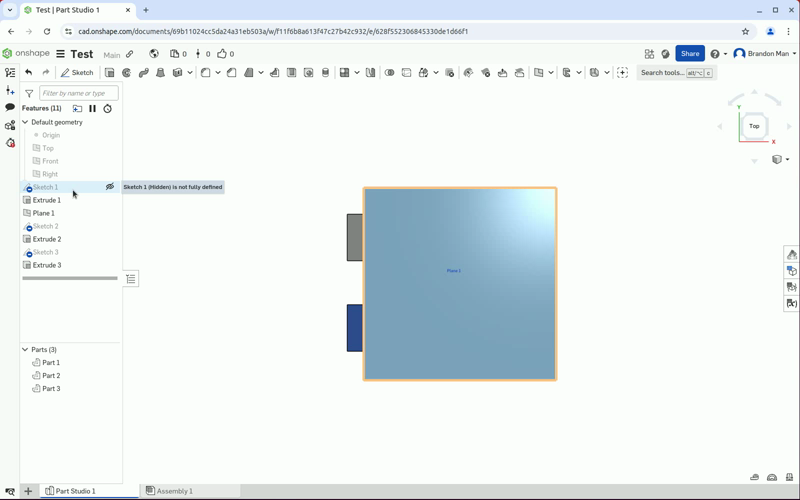
click(73, 189)
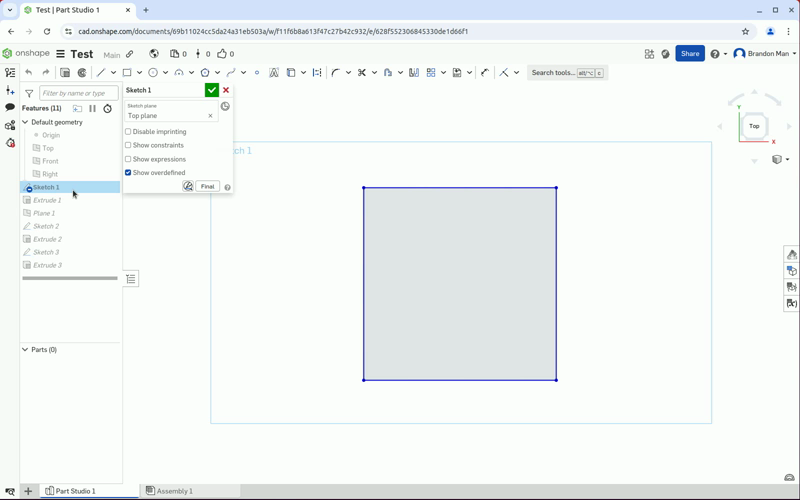
mouse_move(229, 92)
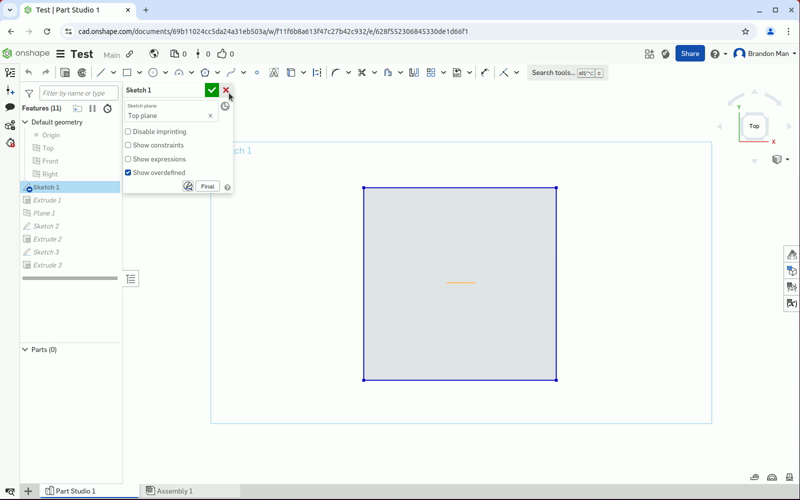
click(229, 92)
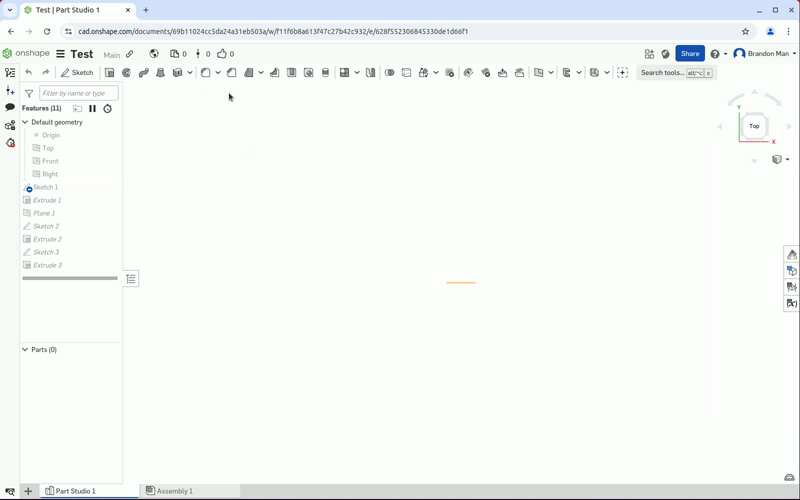
key(shift+s)
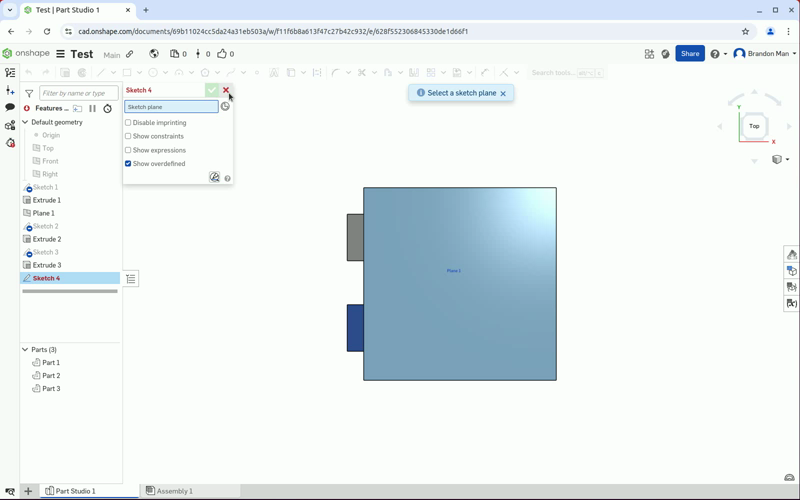
mouse_move(73, 215)
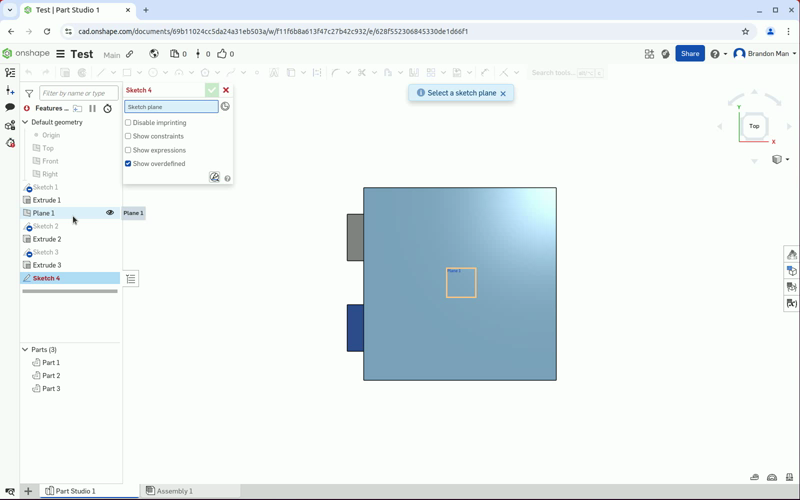
click(73, 215)
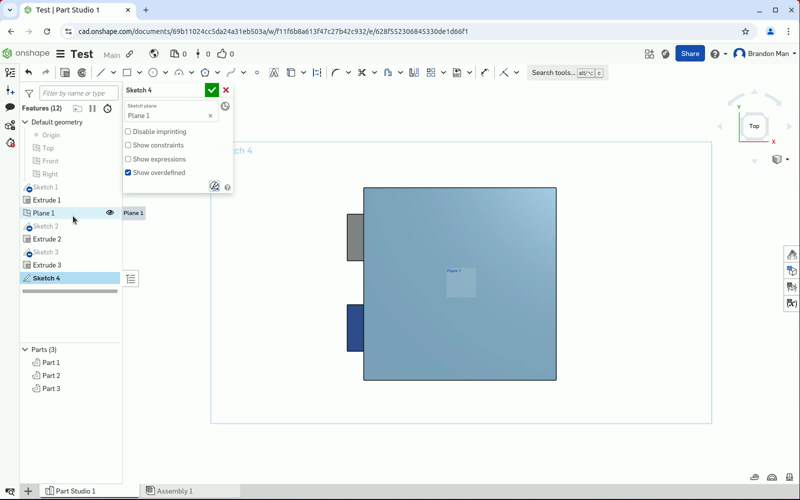
mouse_move(73, 352)
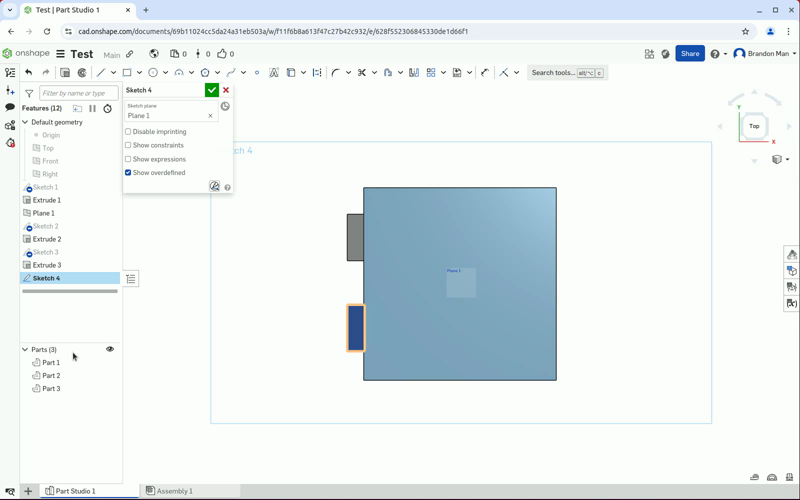
key(y)
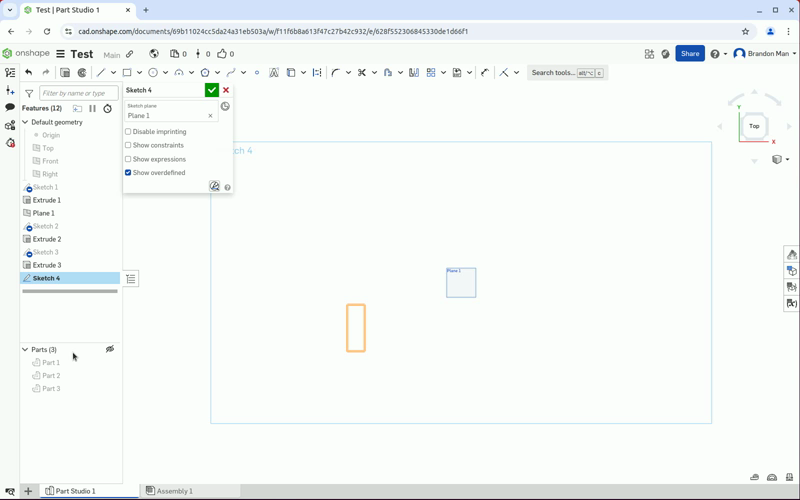
key(l)
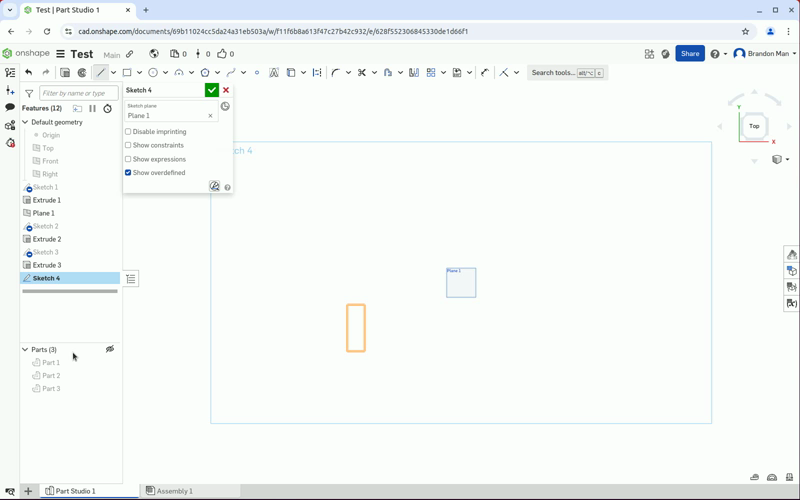
key_down(shift)
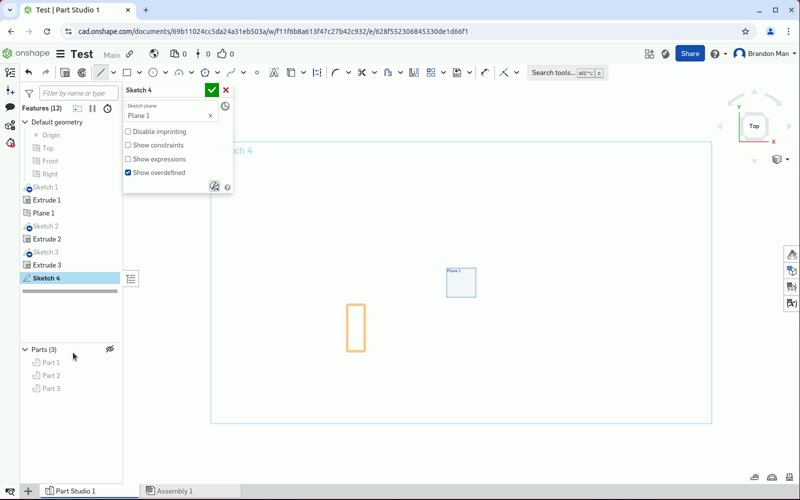
mouse_move(392, 396)
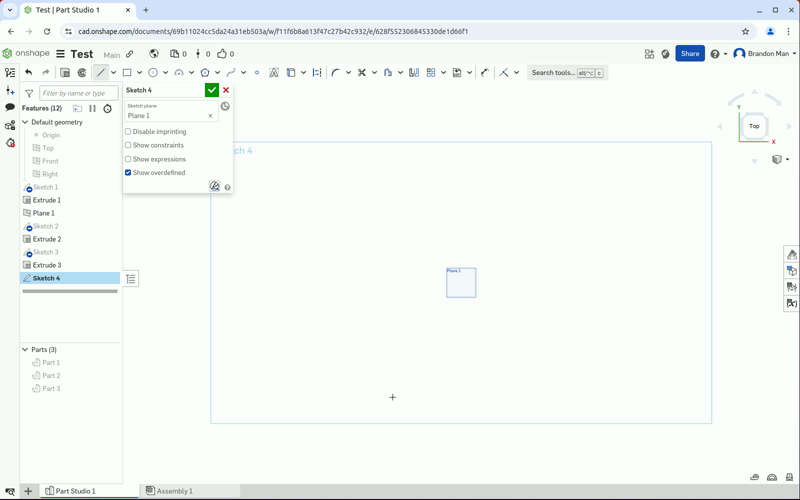
click(392, 396)
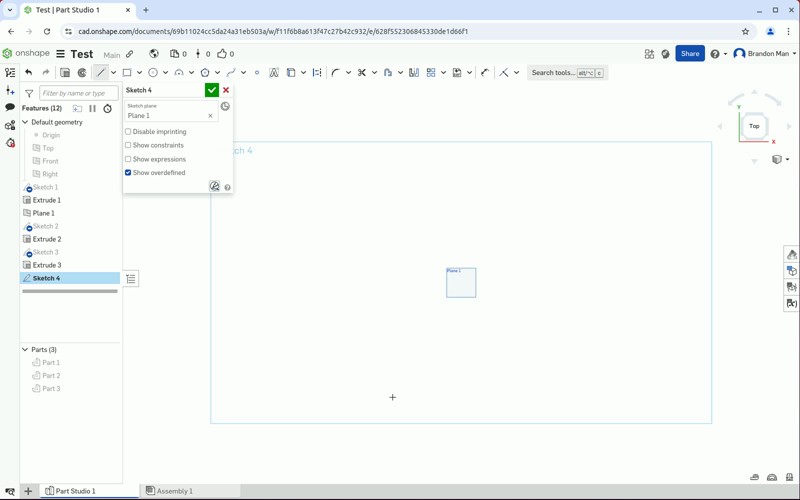
key_up(shift)
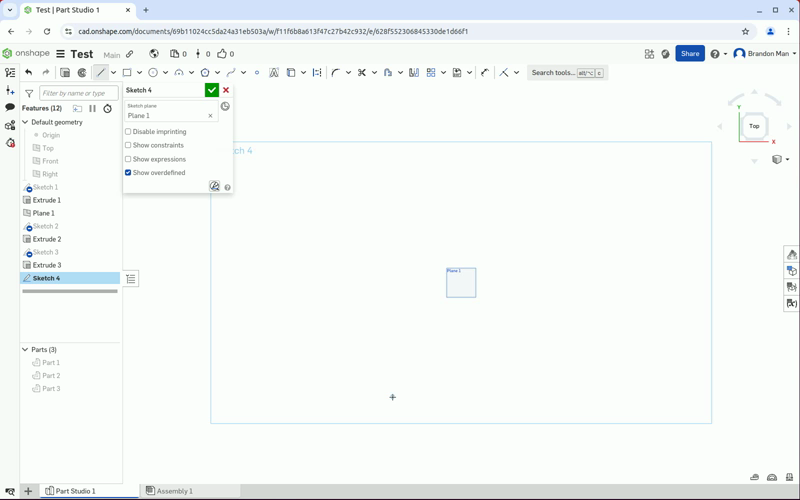
key_down(shift)
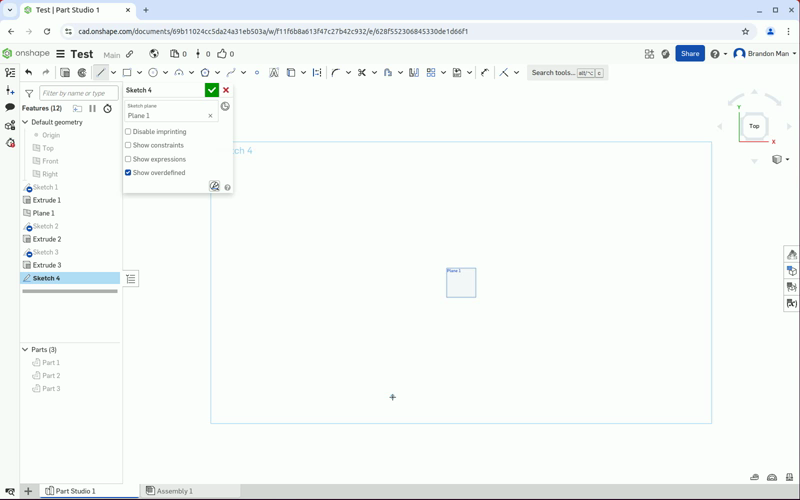
mouse_move(422, 396)
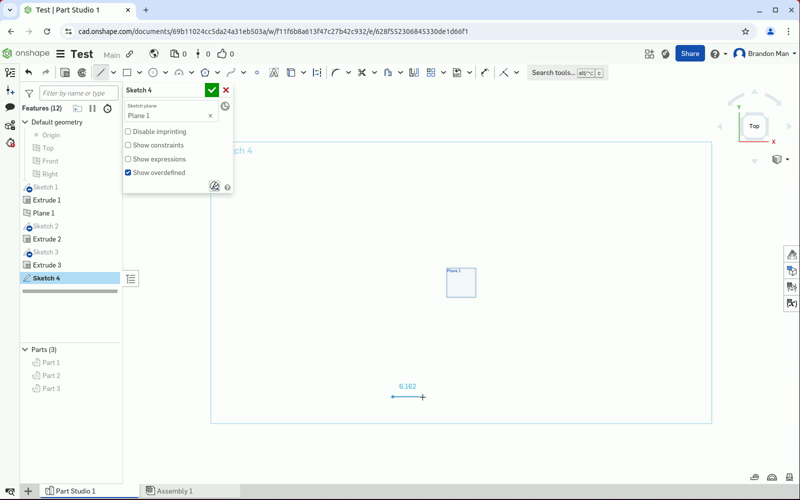
mouse_move(439, 396)
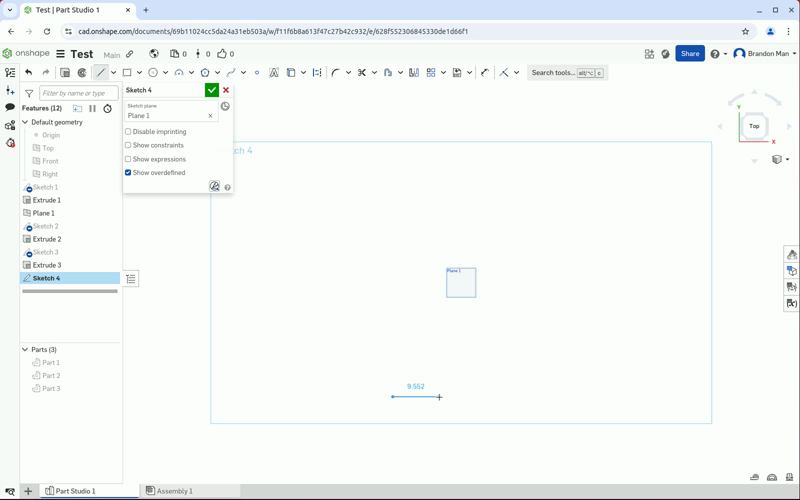
click(439, 396)
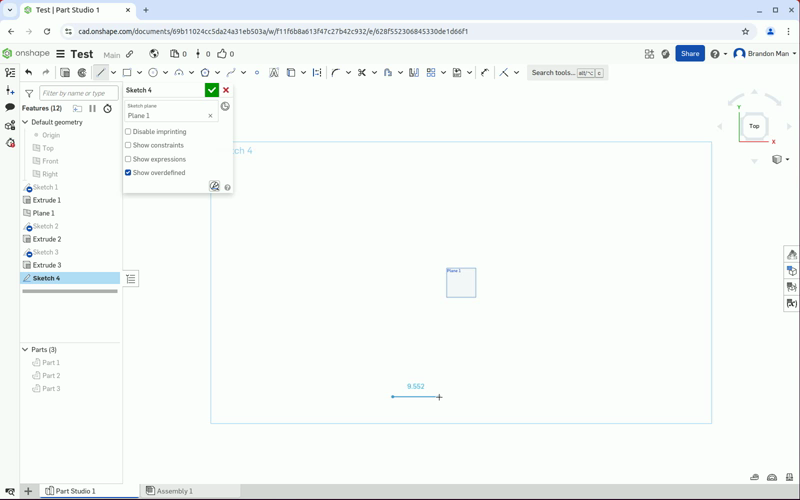
key_up(shift)
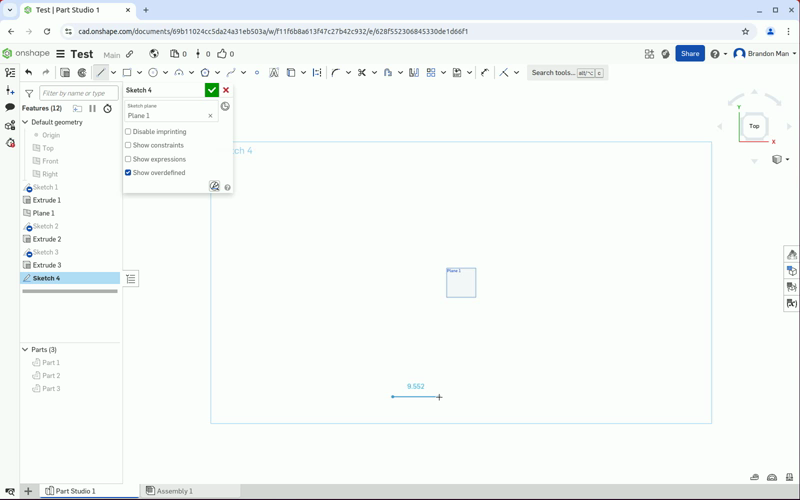
key_down(shift)
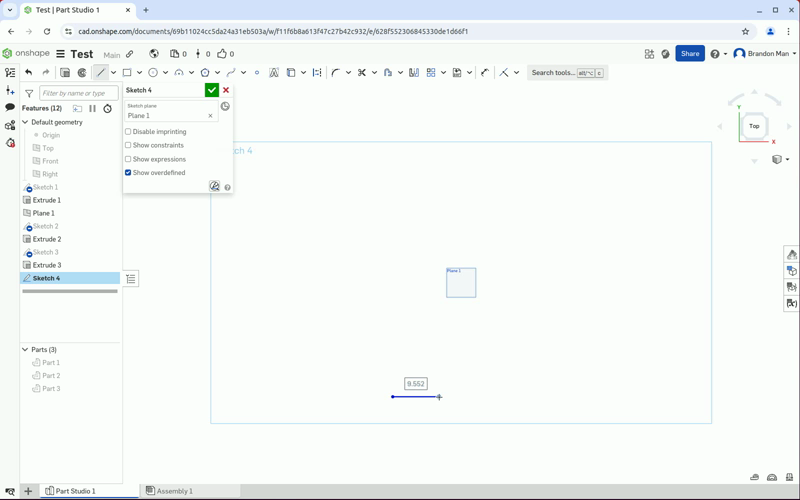
mouse_move(469, 396)
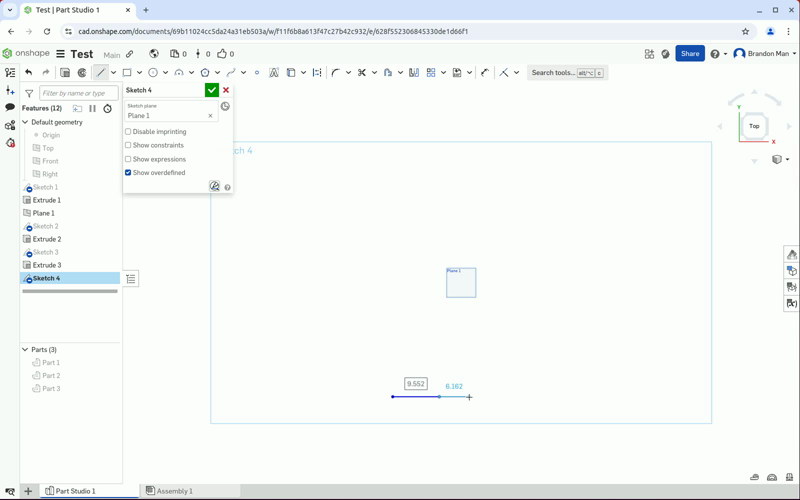
mouse_move(439, 378)
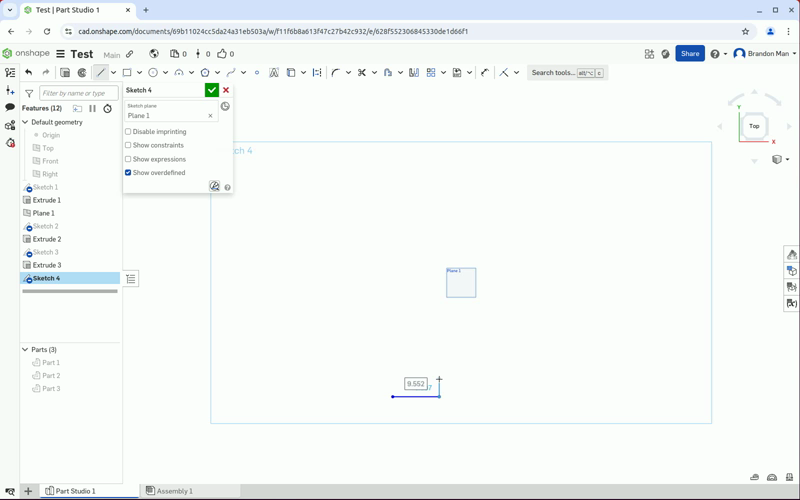
click(439, 378)
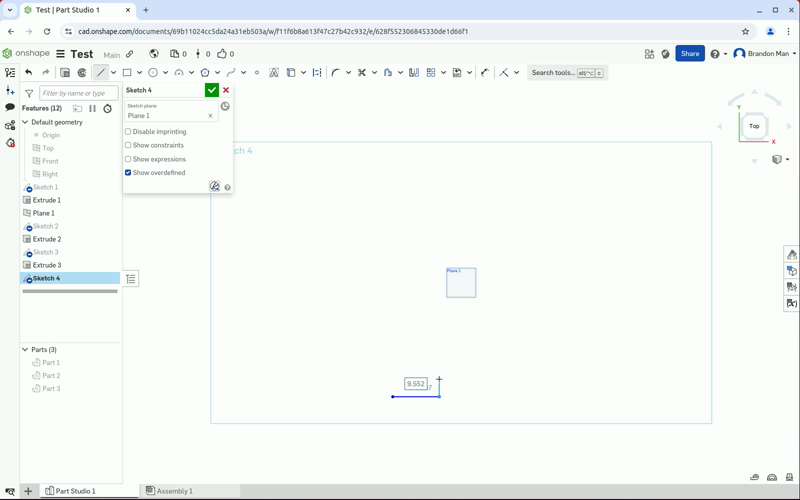
key_up(shift)
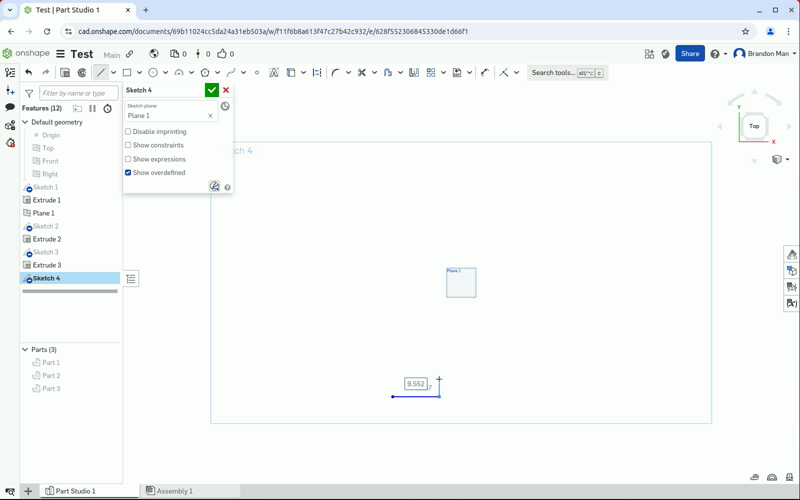
key_down(shift)
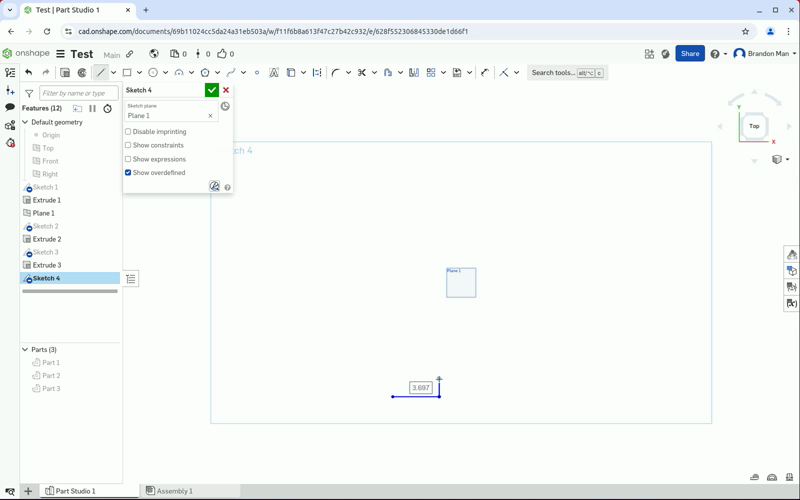
mouse_move(469, 378)
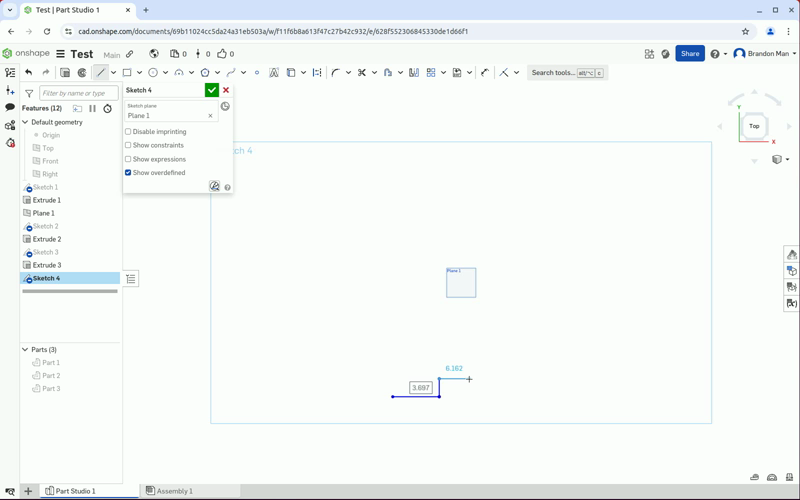
mouse_move(392, 378)
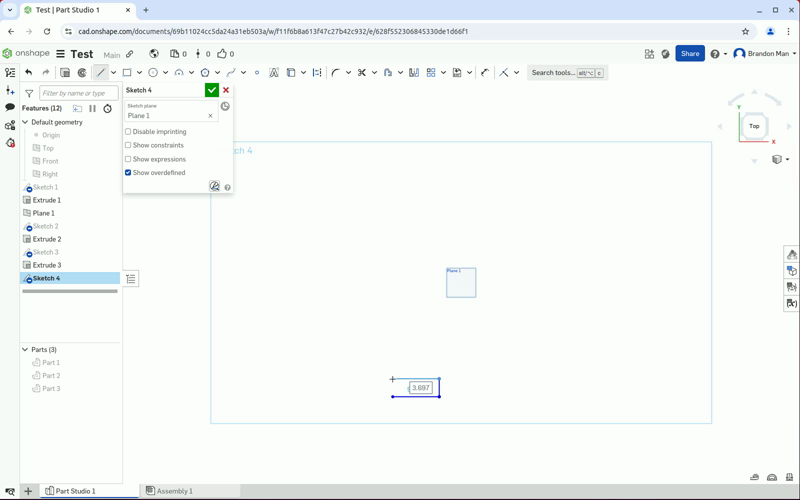
click(392, 378)
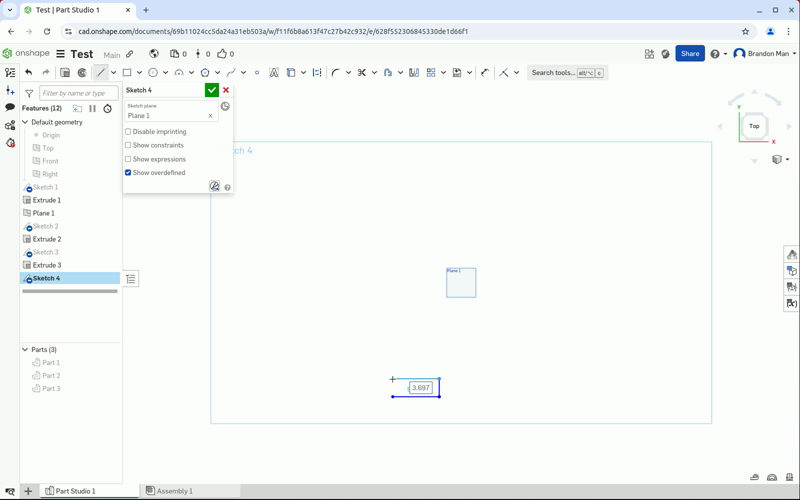
key_up(shift)
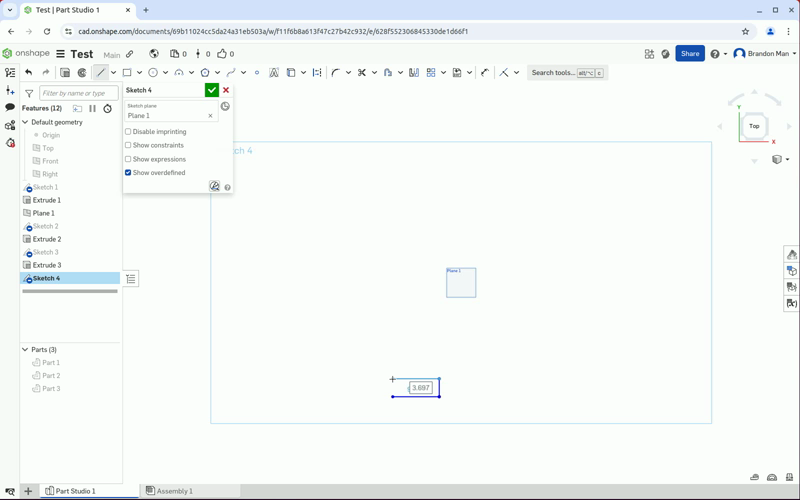
mouse_move(422, 378)
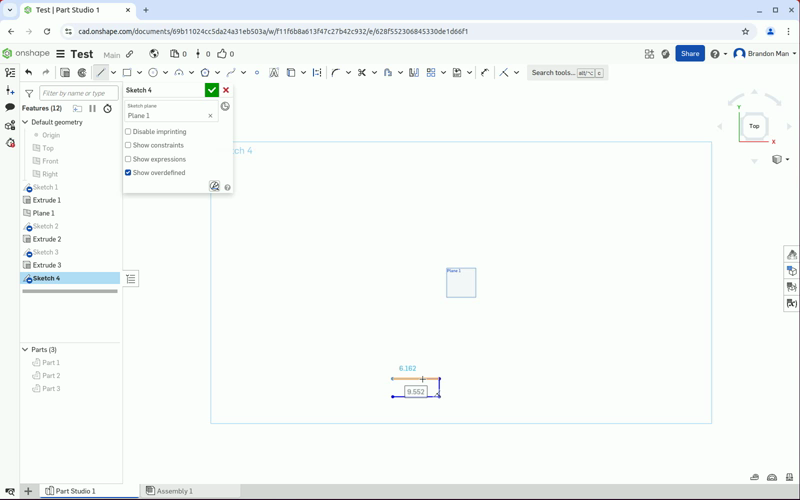
key_down(shift)
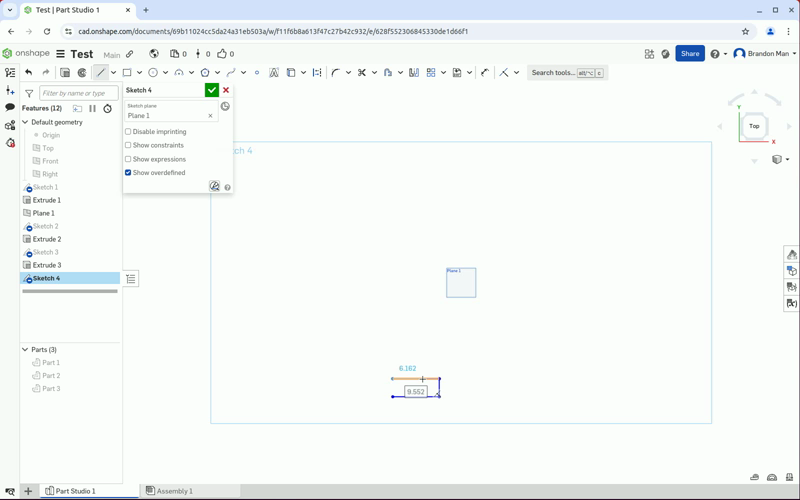
mouse_move(392, 396)
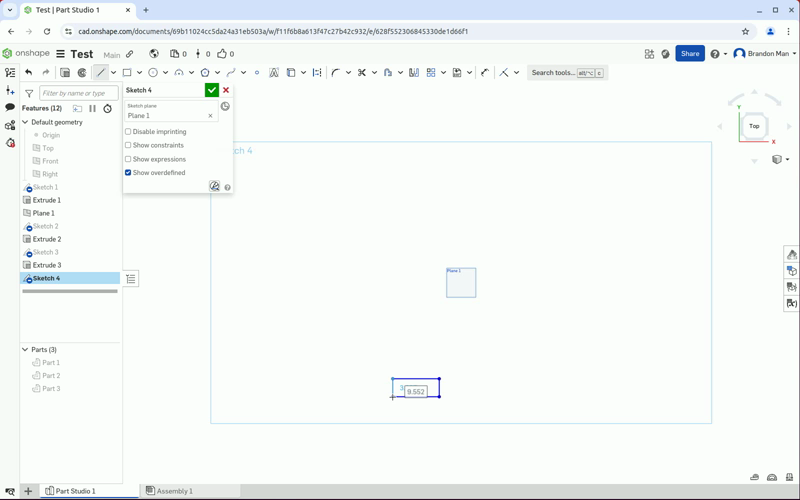
key_up(shift)
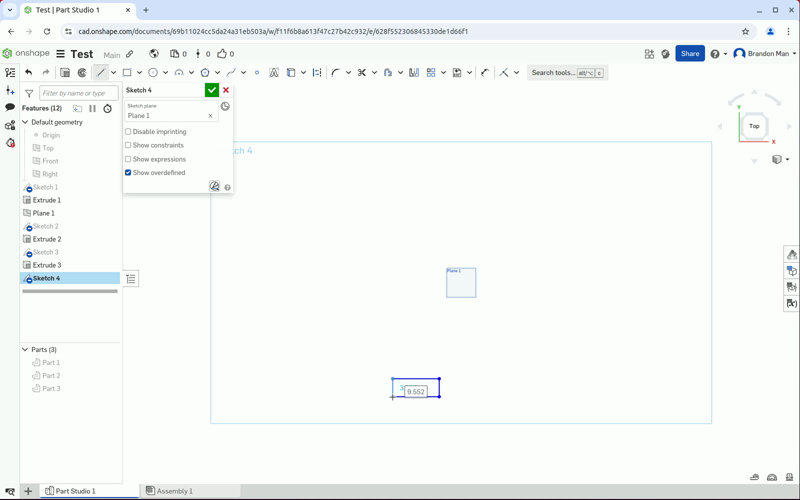
click(392, 396)
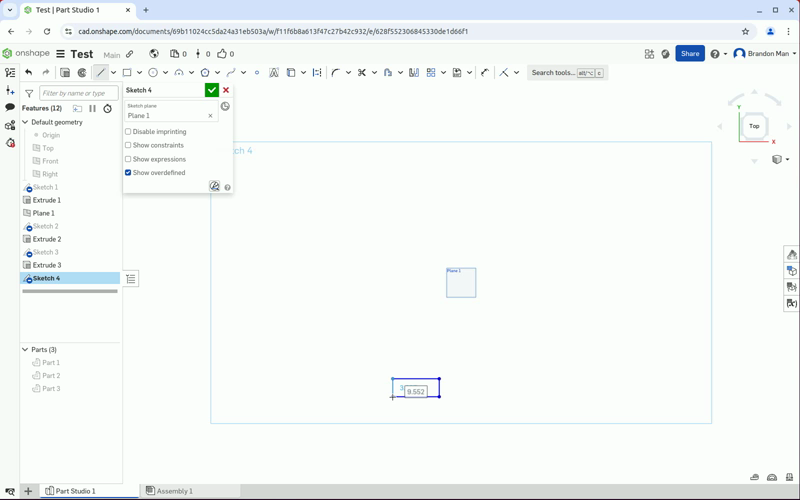
key(esc)
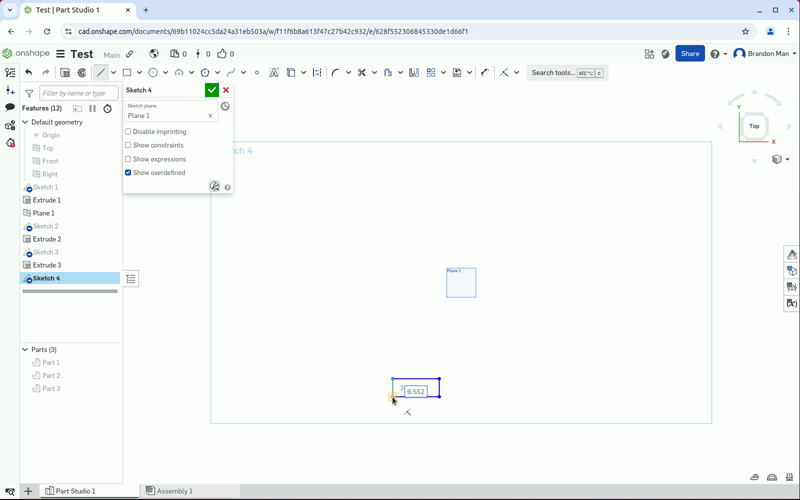
mouse_move(394, 395)
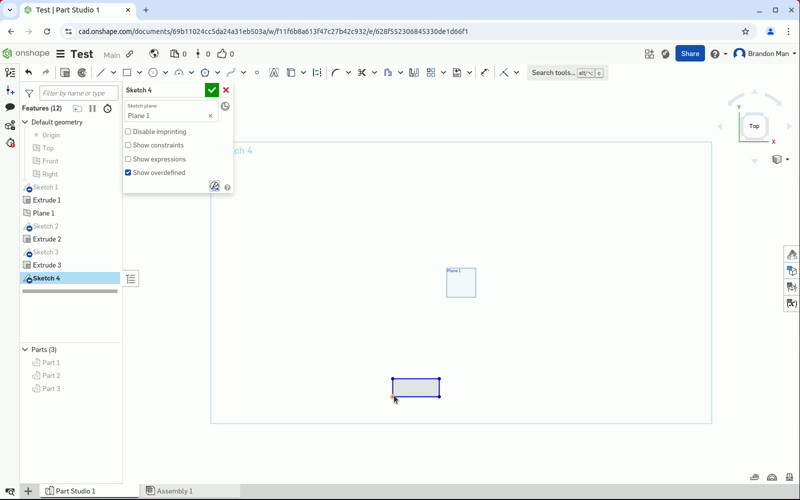
scroll(6)
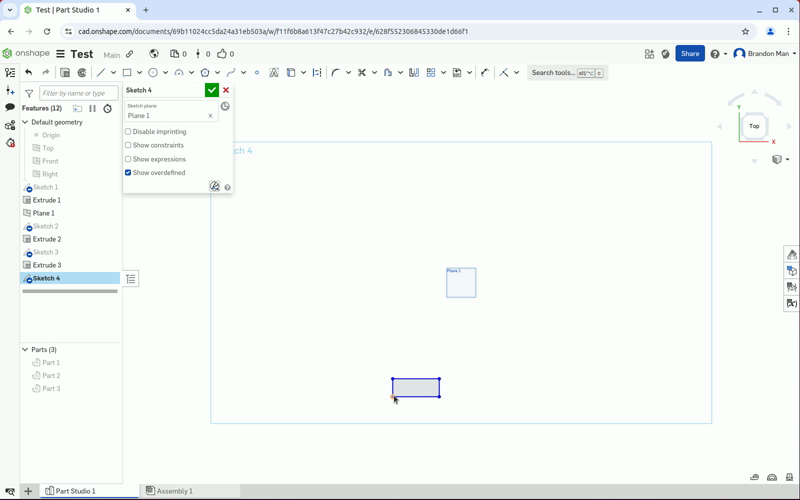
scroll(6)
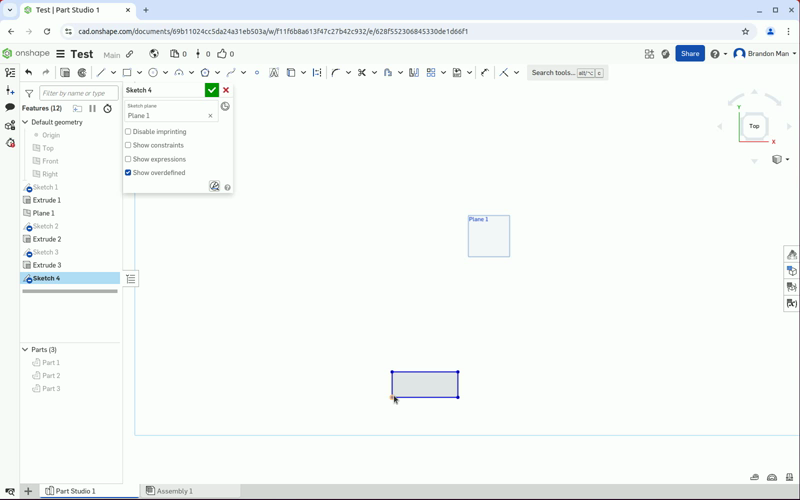
scroll(6)
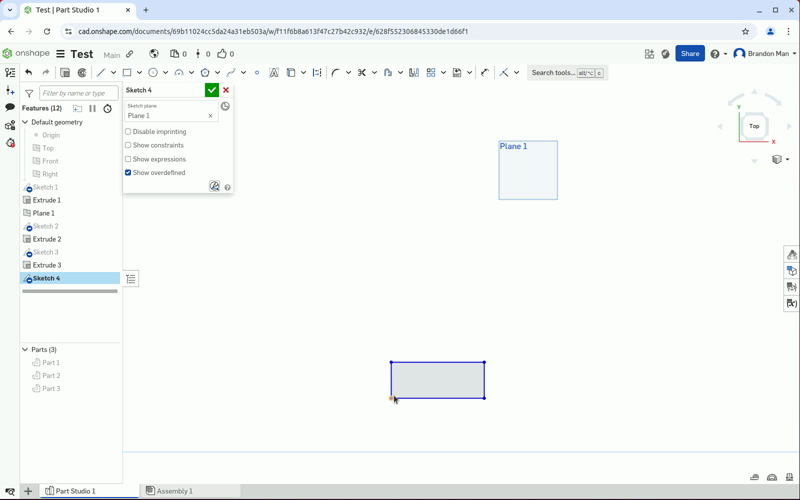
scroll(6)
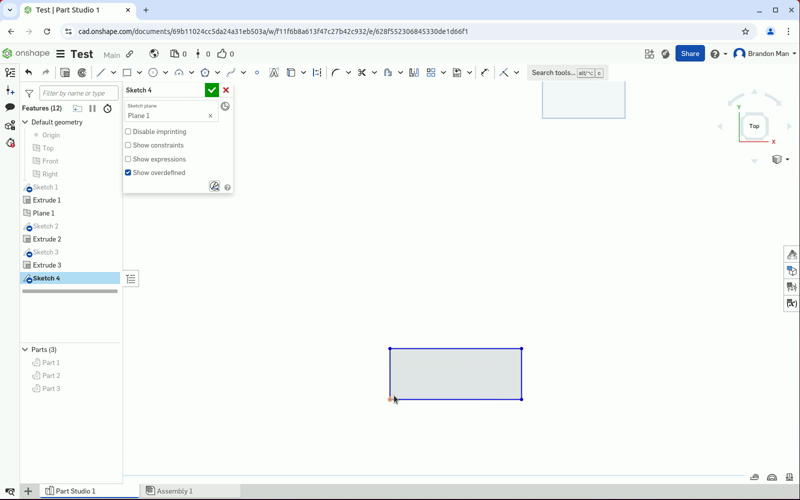
scroll(6)
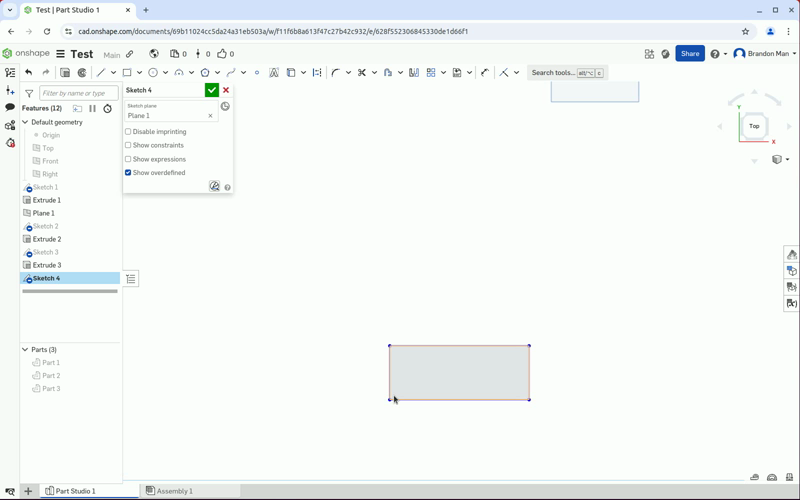
scroll(6)
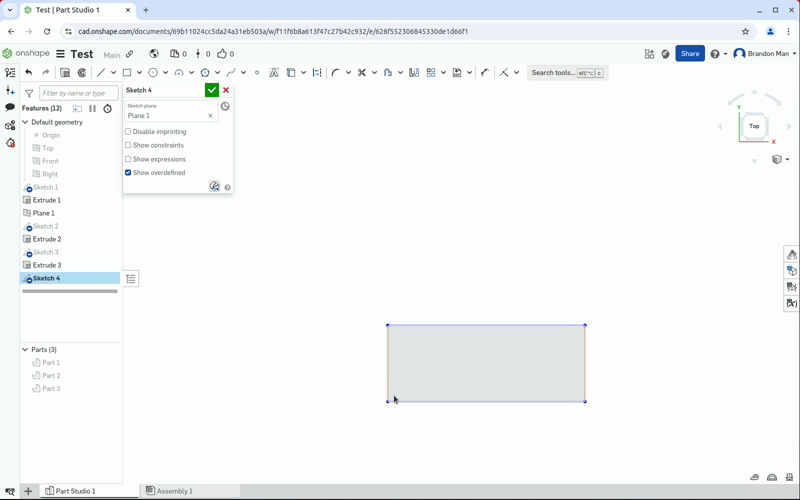
scroll(6)
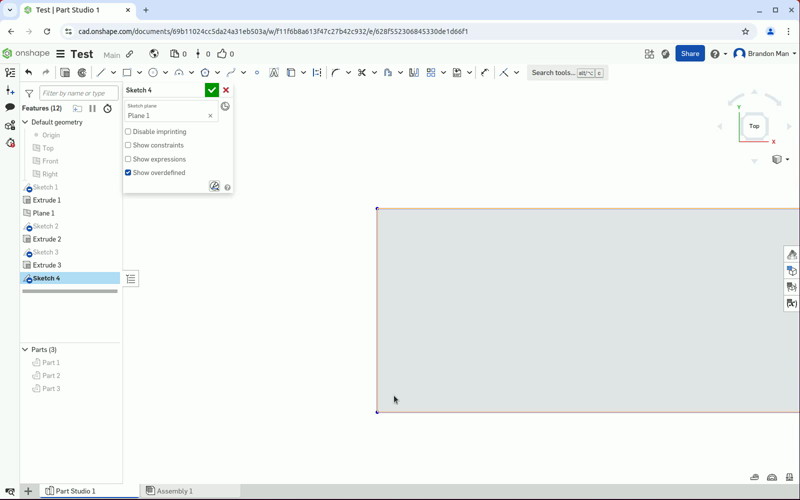
click(394, 395)
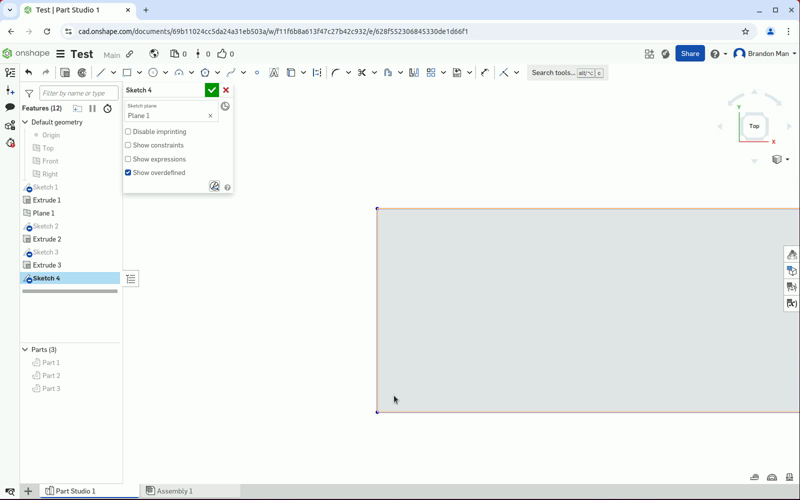
scroll(-6)
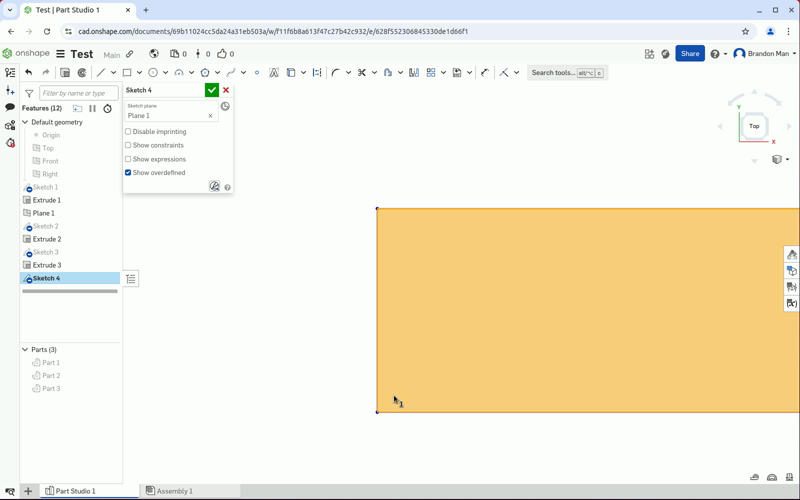
scroll(-6)
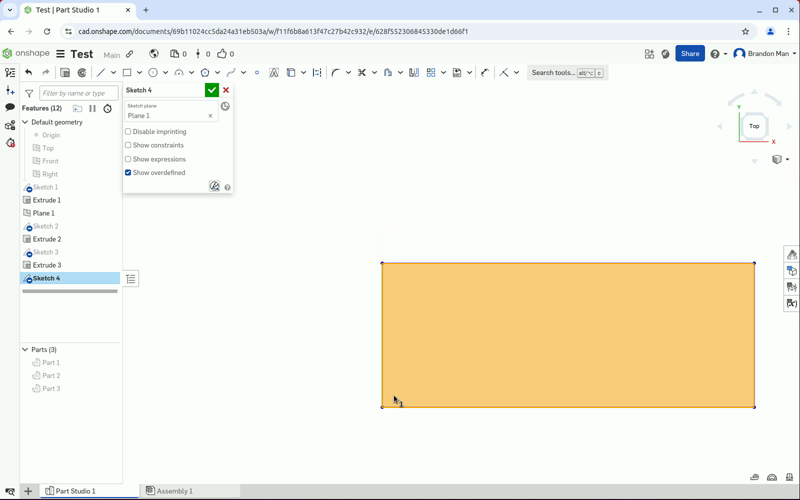
scroll(-6)
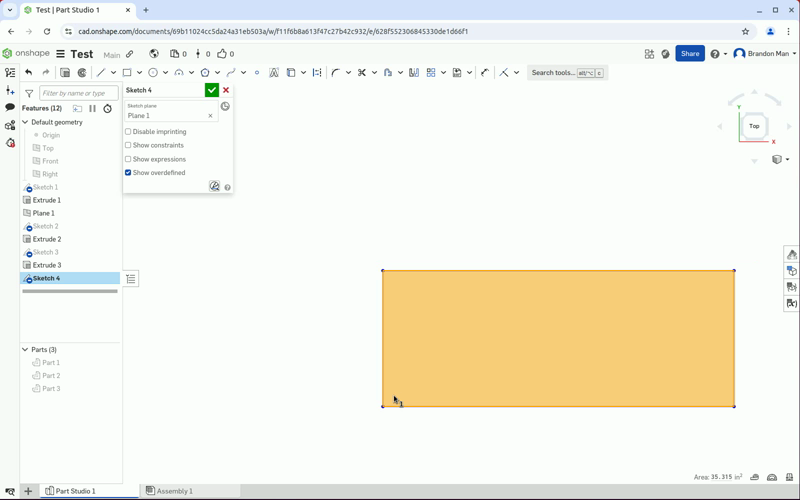
scroll(-6)
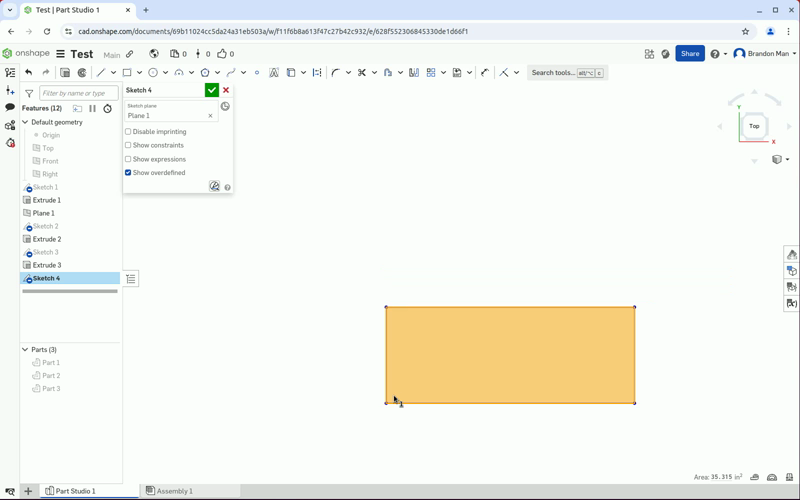
scroll(-6)
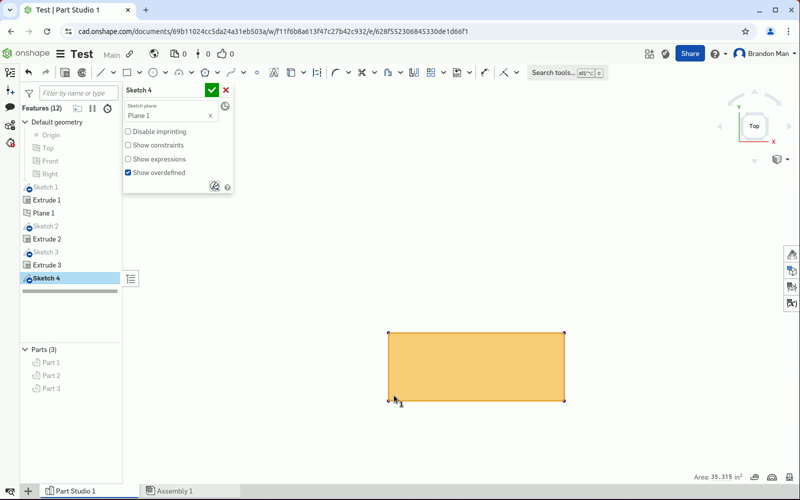
scroll(-6)
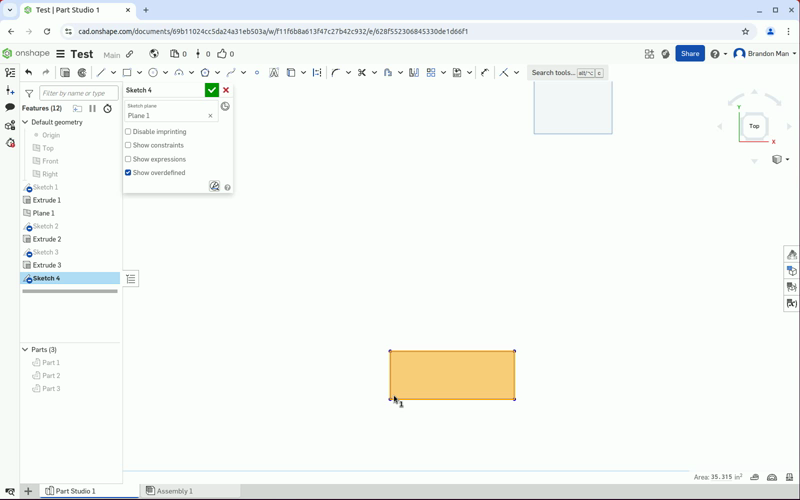
scroll(-6)
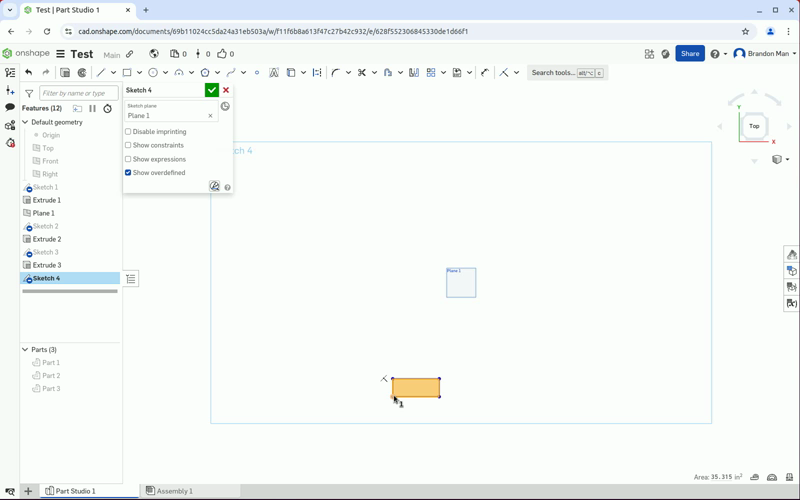
mouse_move(73, 352)
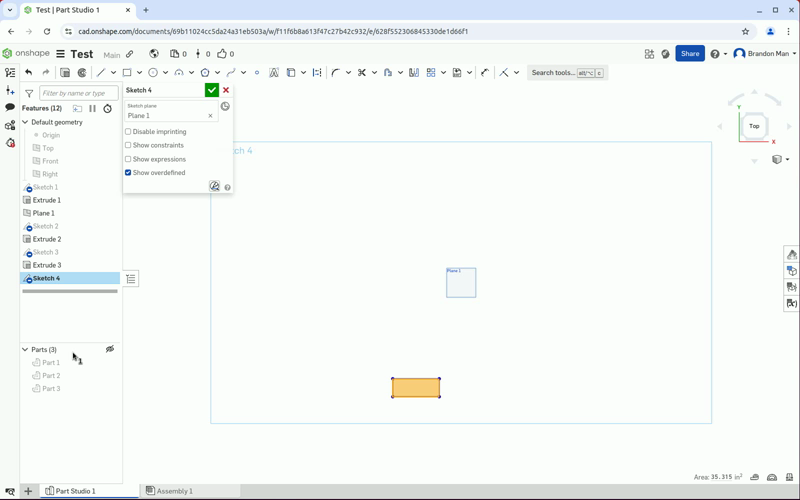
key(shift+y)
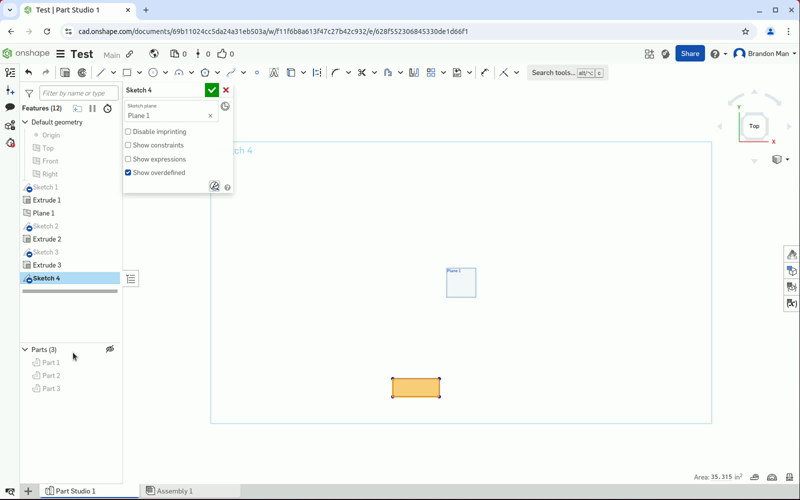
key(shift+e)
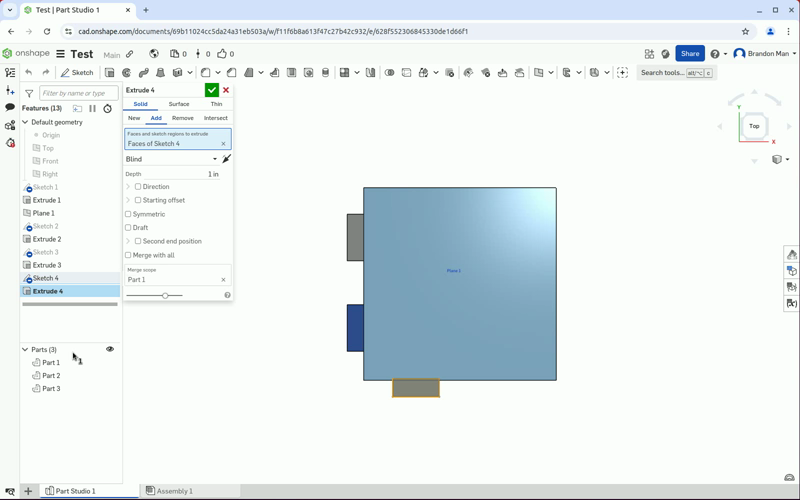
mouse_move(143, 106)
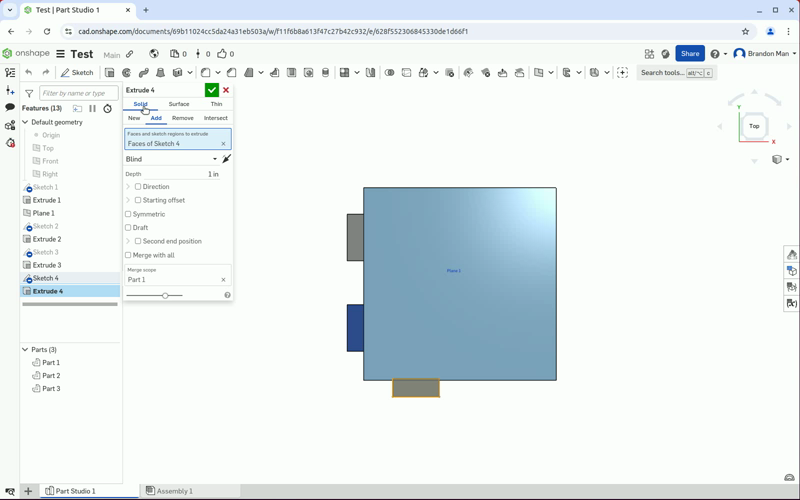
click(143, 106)
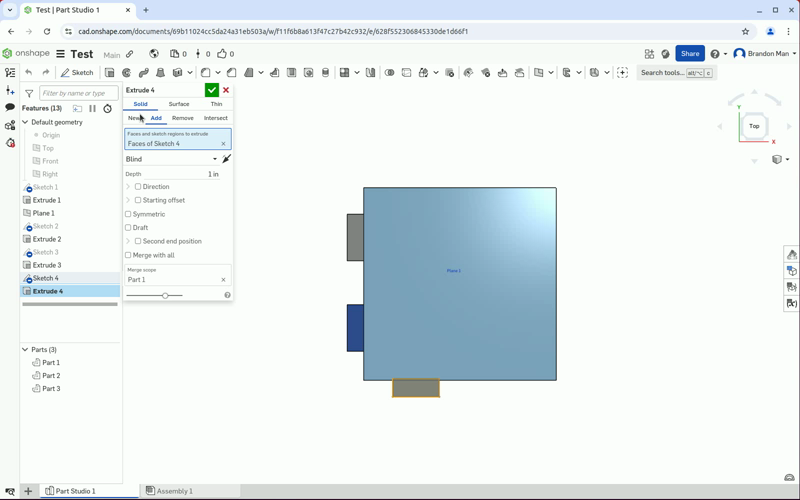
mouse_move(137, 120)
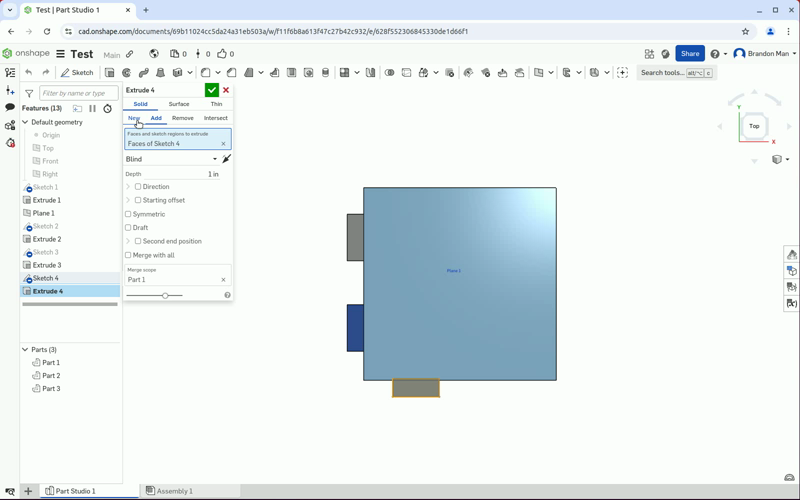
click(137, 120)
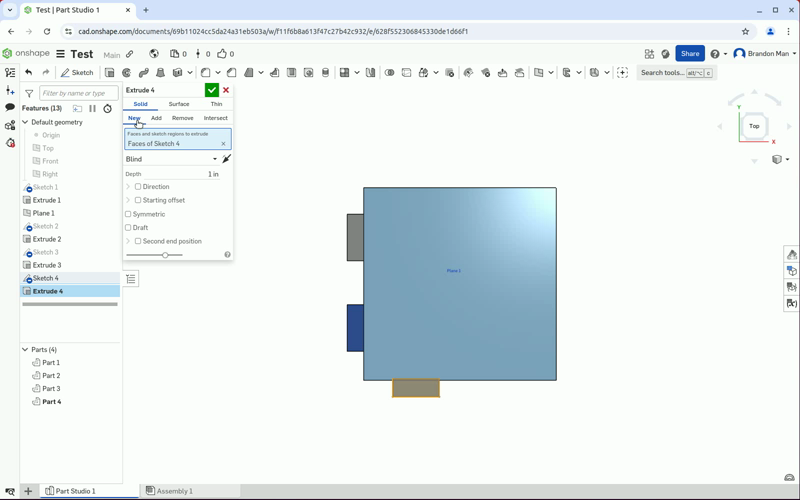
key(tab, 4)
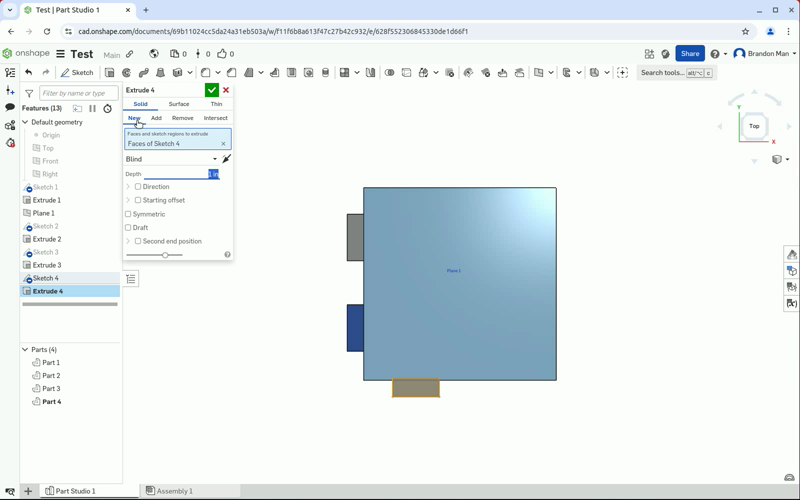
text(-3.611)
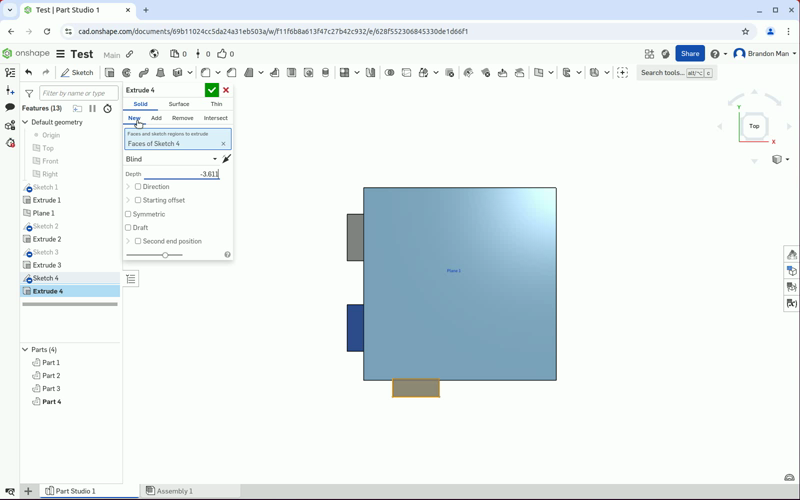
key(enter)
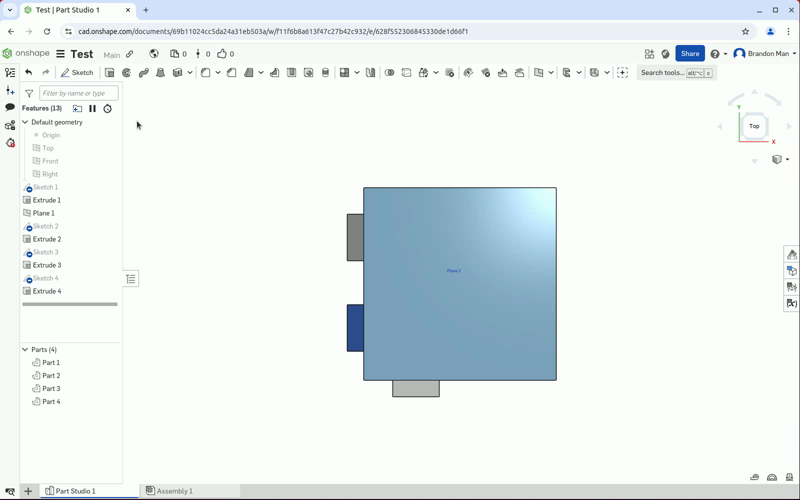
key(shift+h)
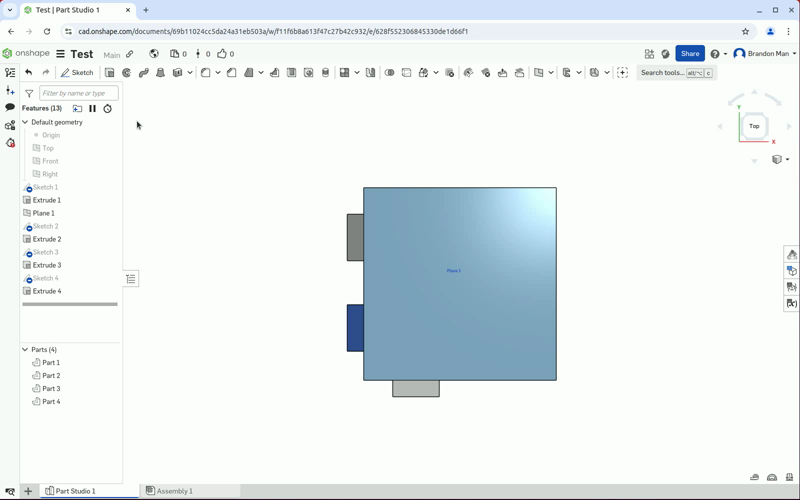
key(shift+h)
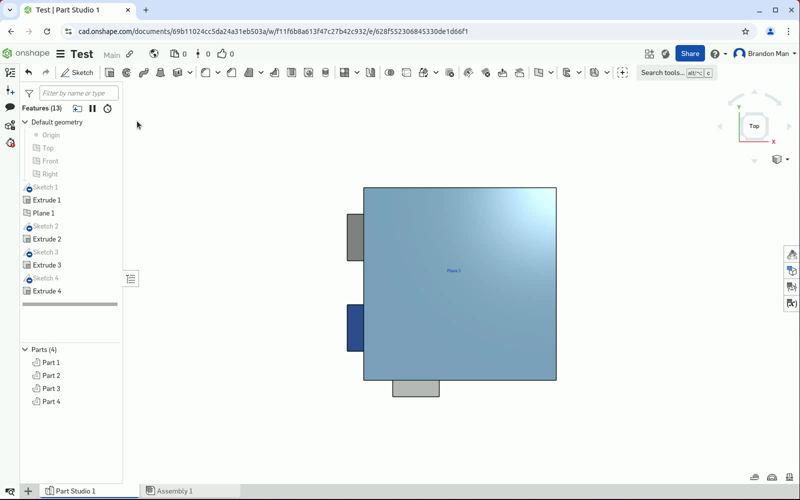
mouse_move(73, 189)
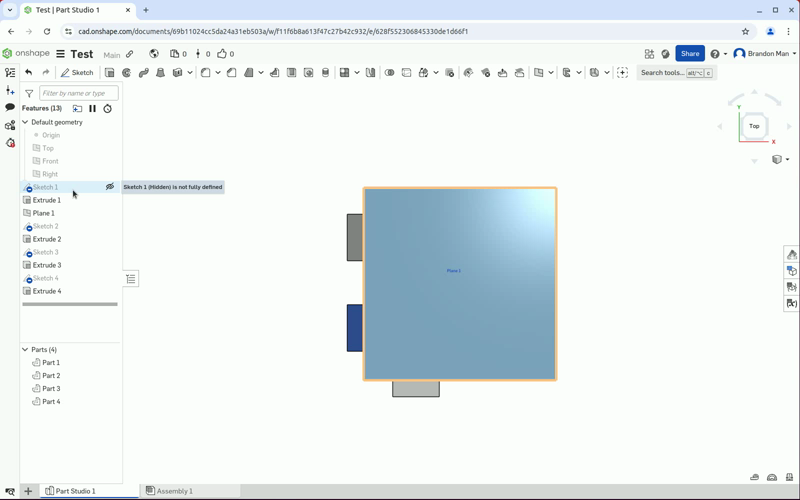
click(73, 189)
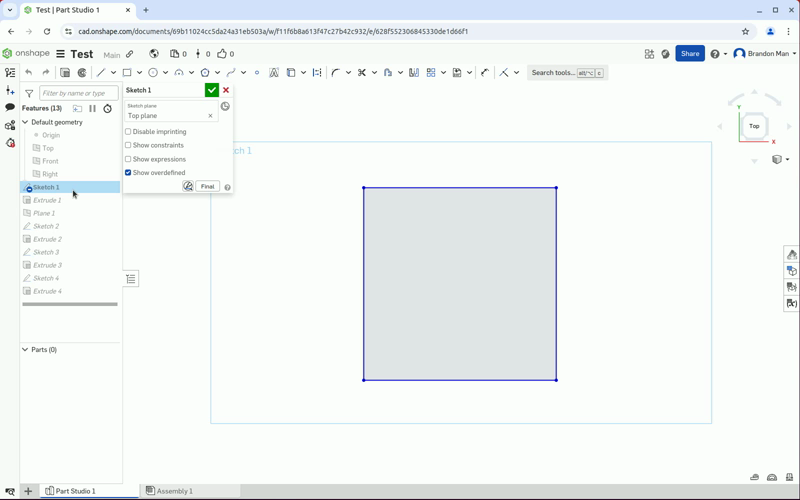
mouse_move(229, 92)
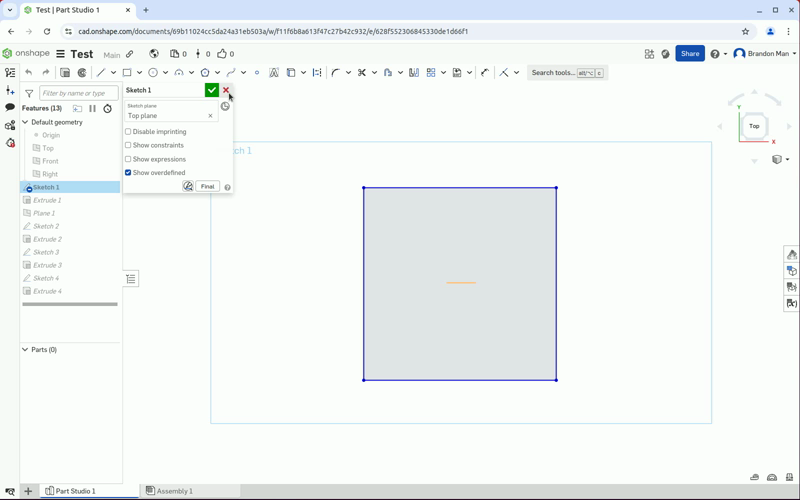
click(229, 92)
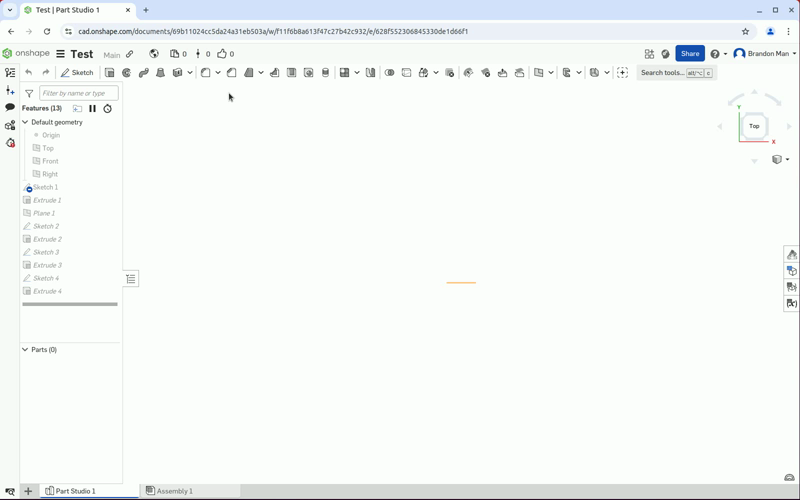
key(shift+s)
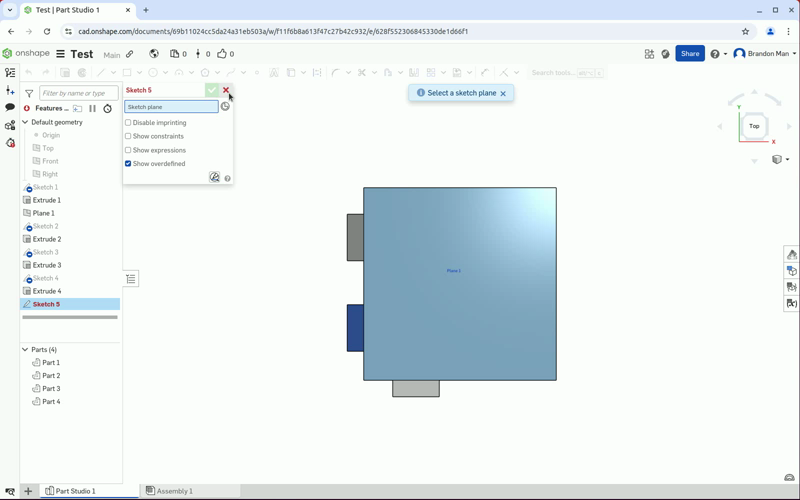
mouse_move(73, 215)
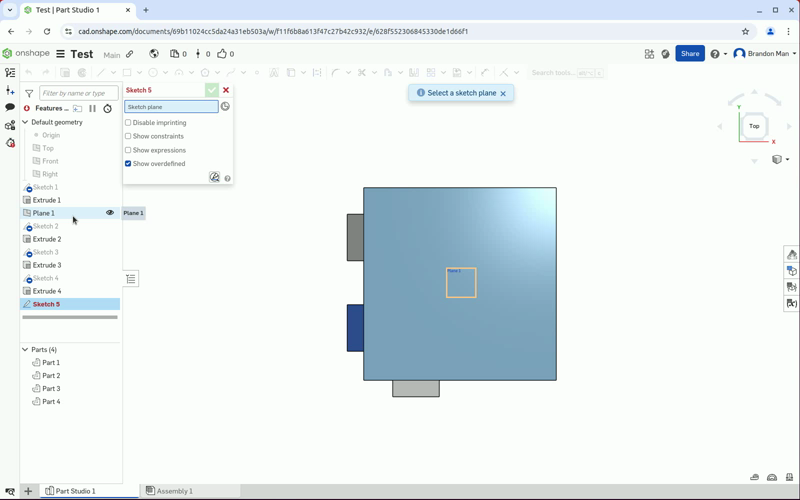
click(73, 215)
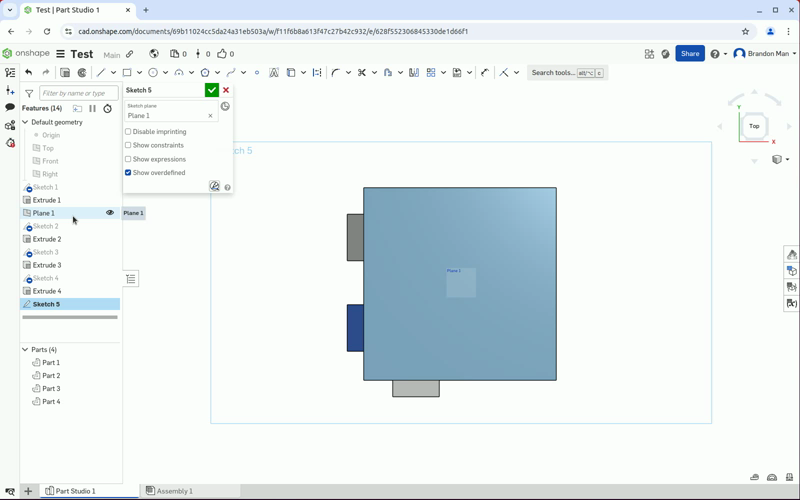
mouse_move(73, 352)
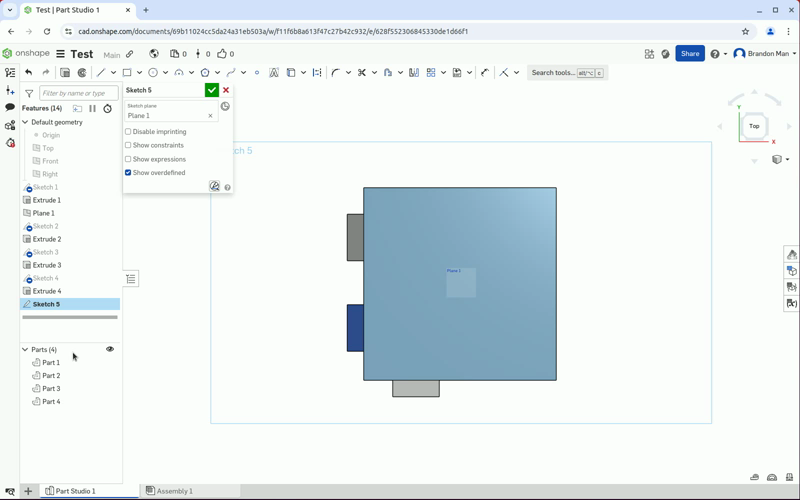
key(y)
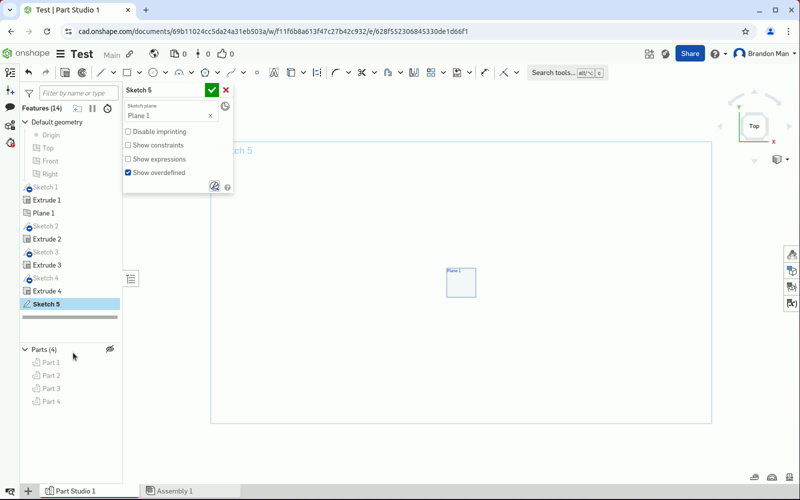
key(l)
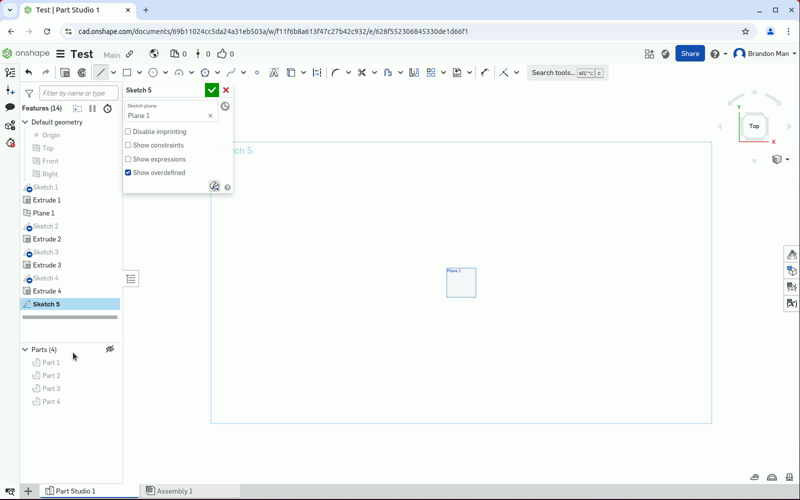
key_down(shift)
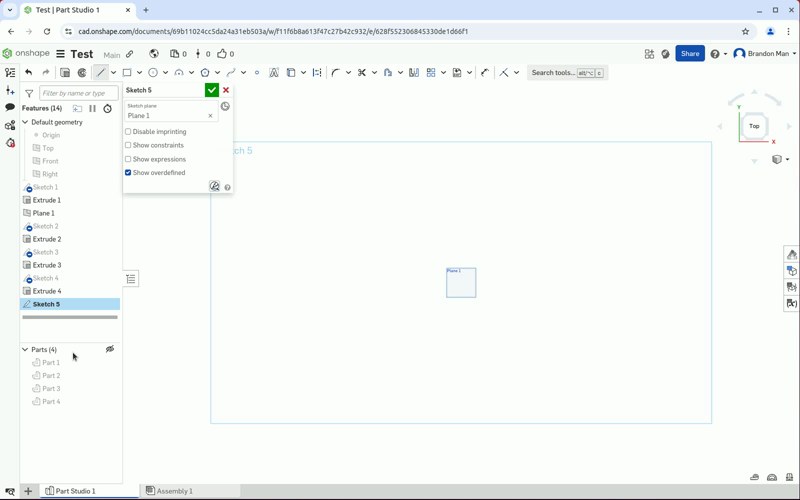
mouse_move(483, 396)
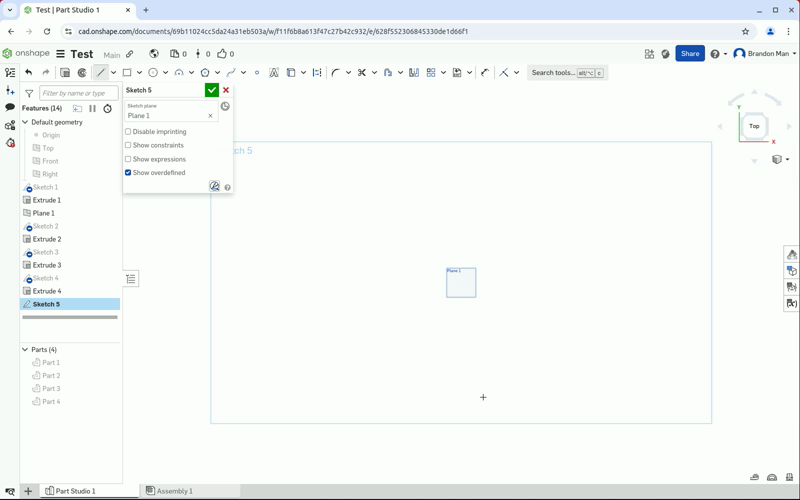
click(483, 396)
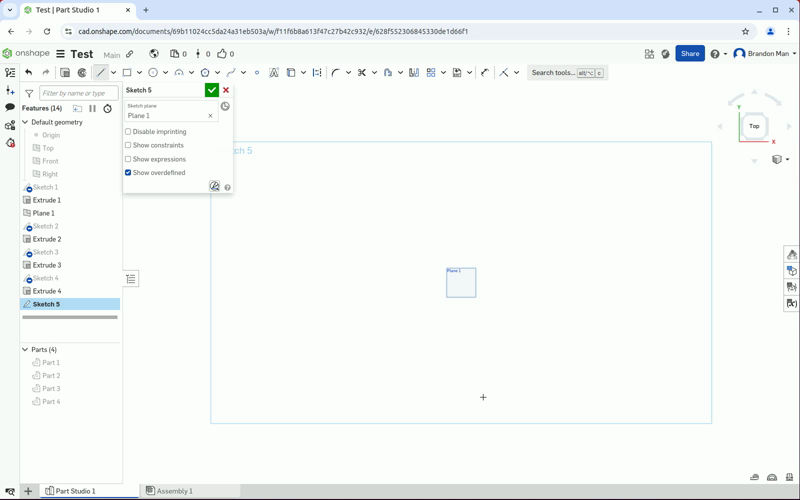
key_up(shift)
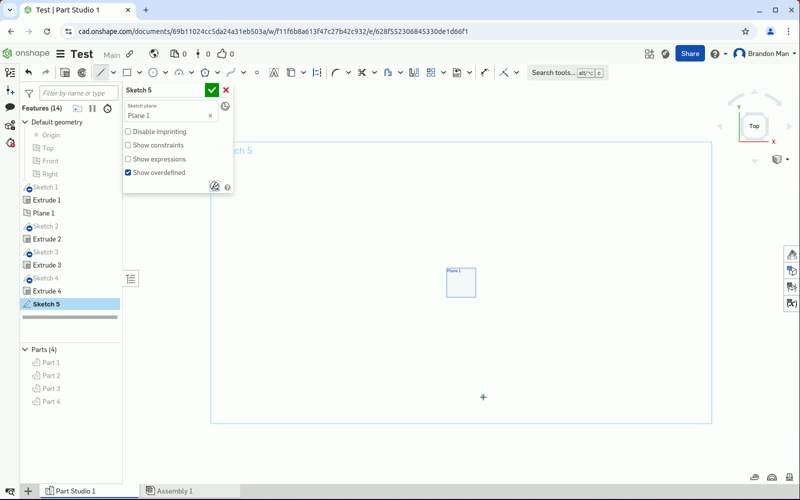
key_down(shift)
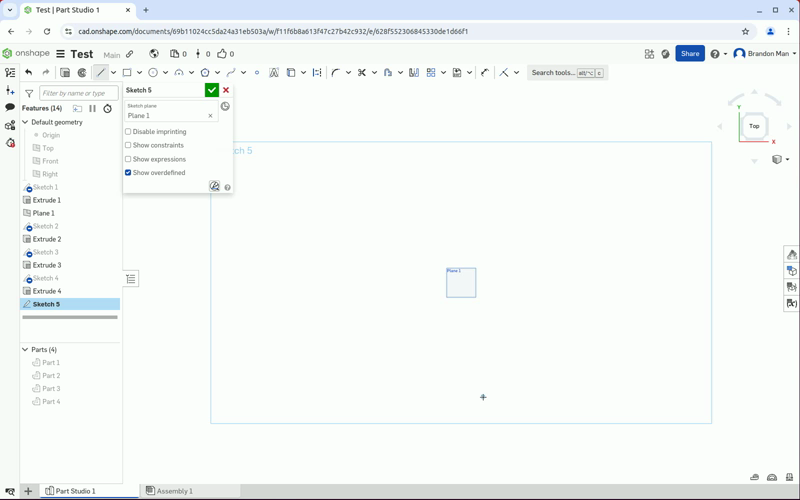
mouse_move(513, 396)
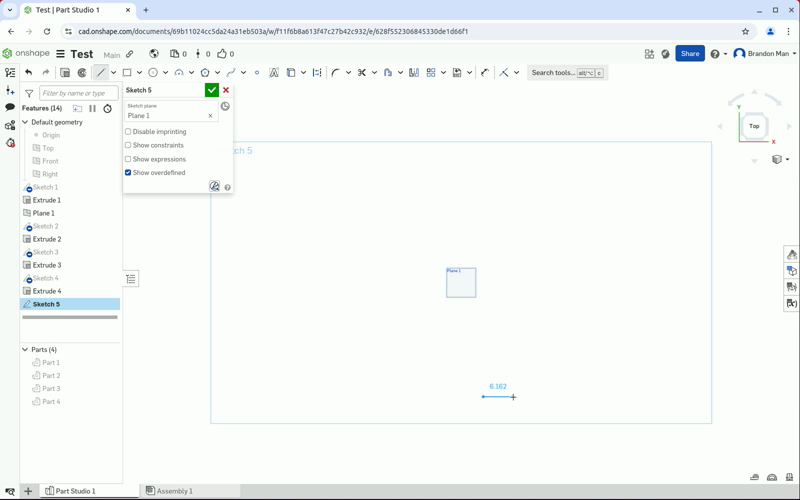
mouse_move(529, 396)
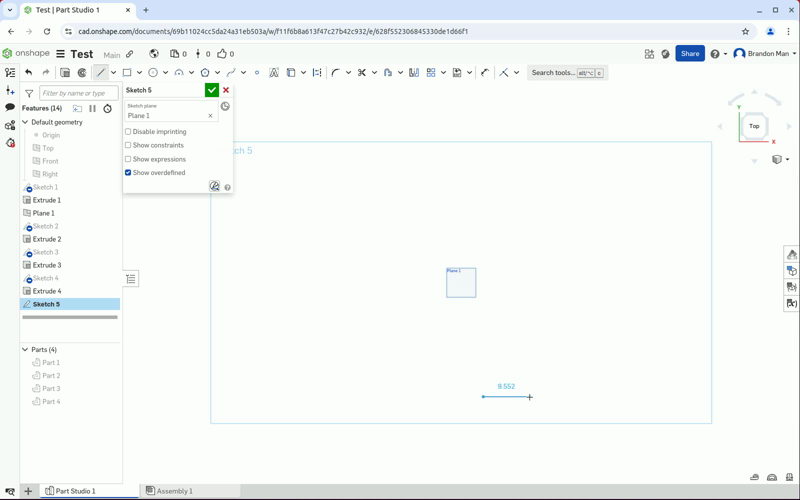
click(529, 396)
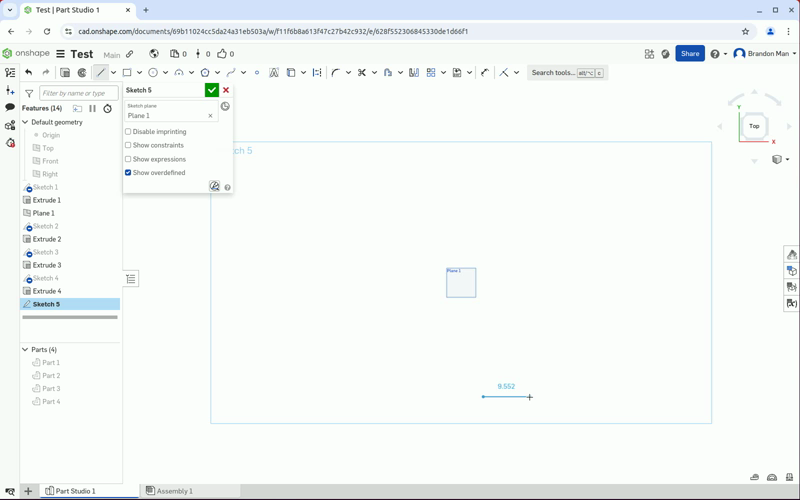
key_up(shift)
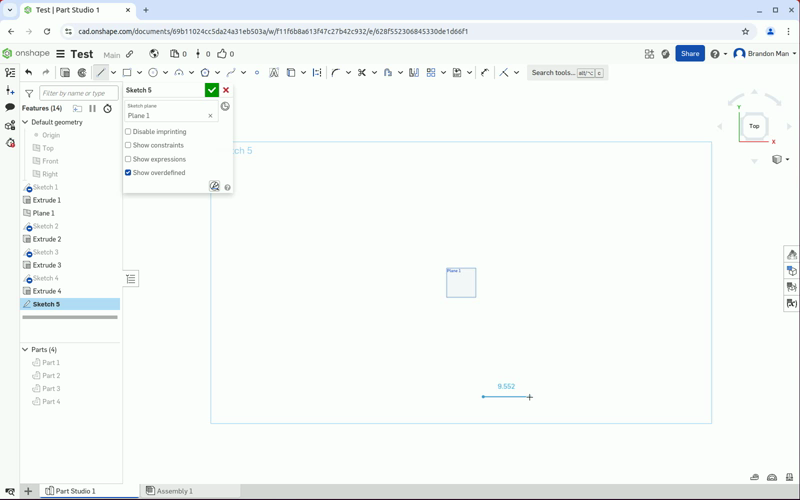
key_down(shift)
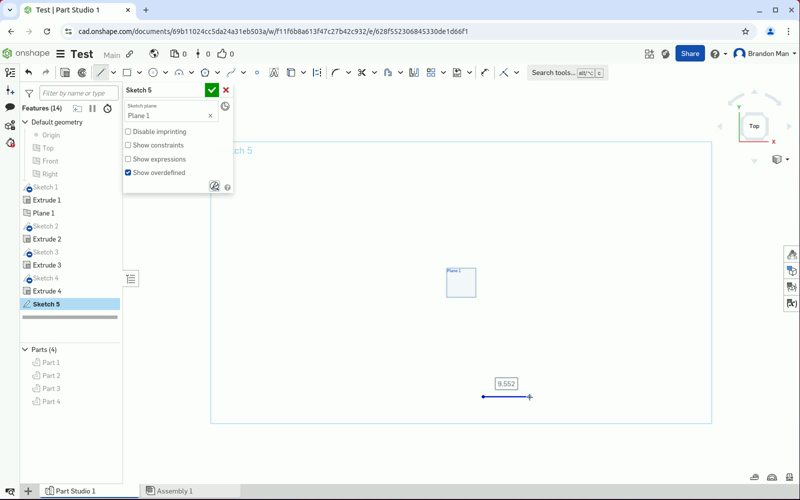
mouse_move(559, 396)
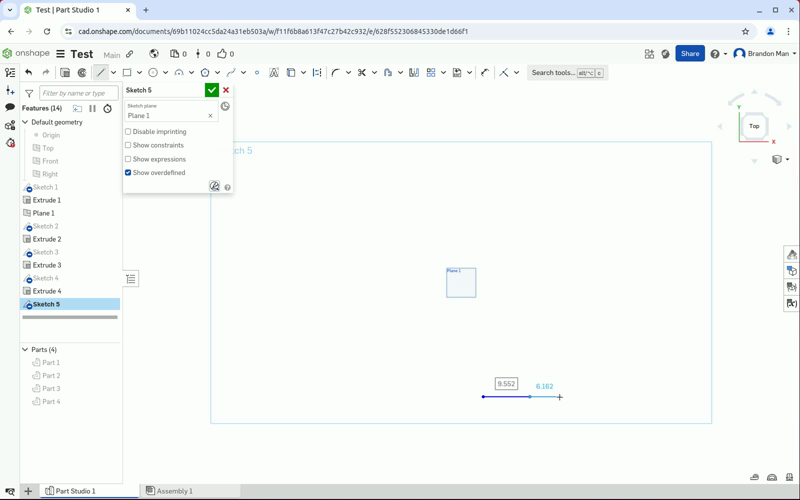
mouse_move(529, 378)
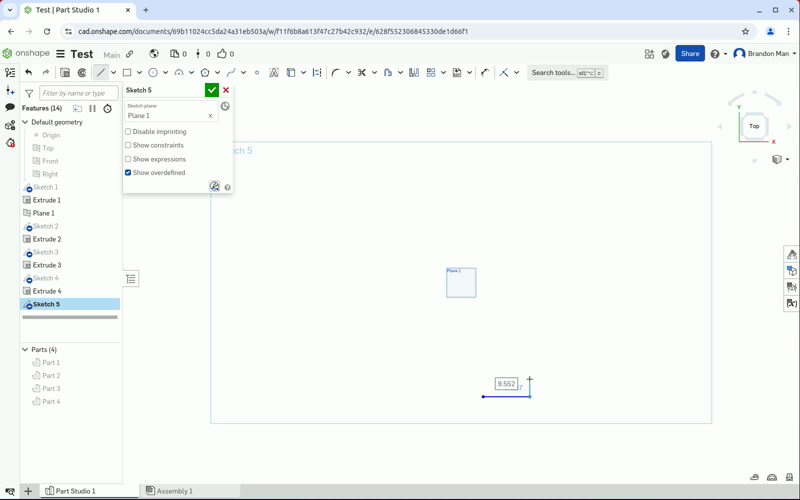
click(529, 378)
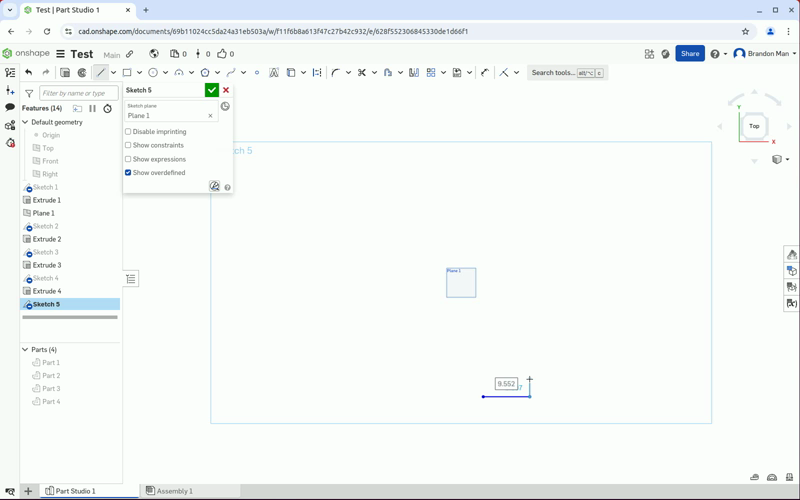
key_up(shift)
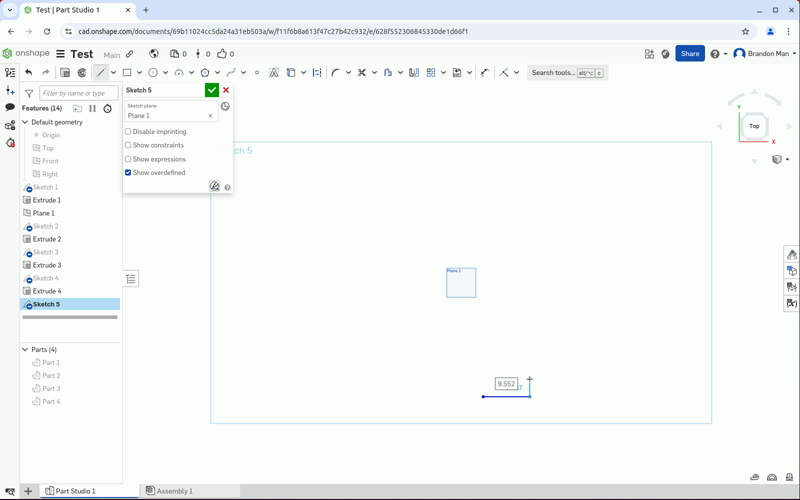
key_down(shift)
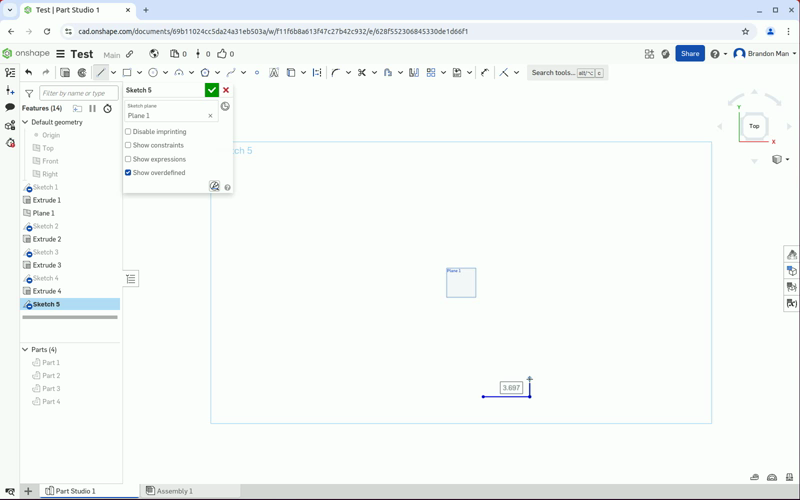
mouse_move(559, 378)
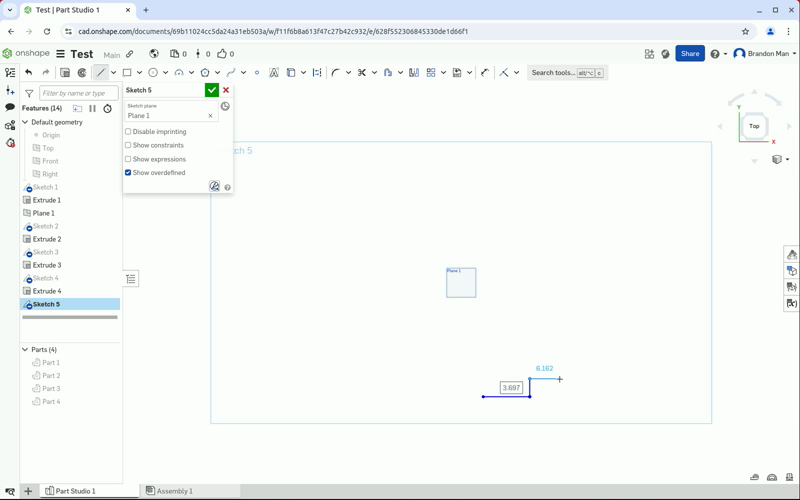
mouse_move(483, 378)
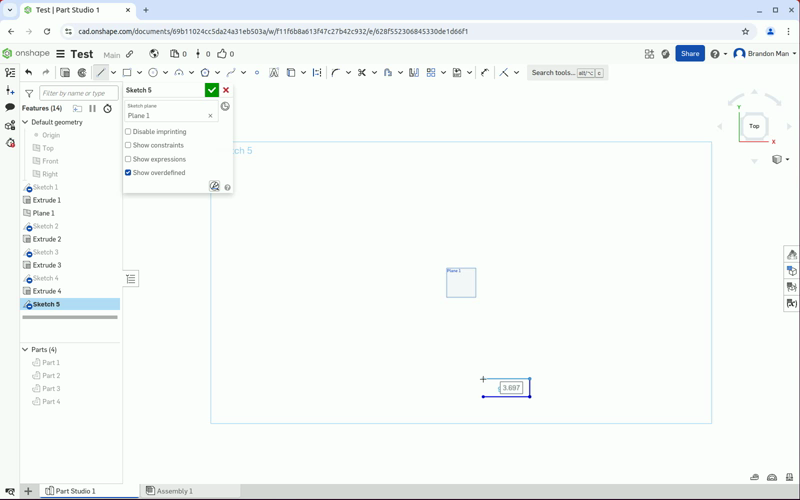
click(483, 378)
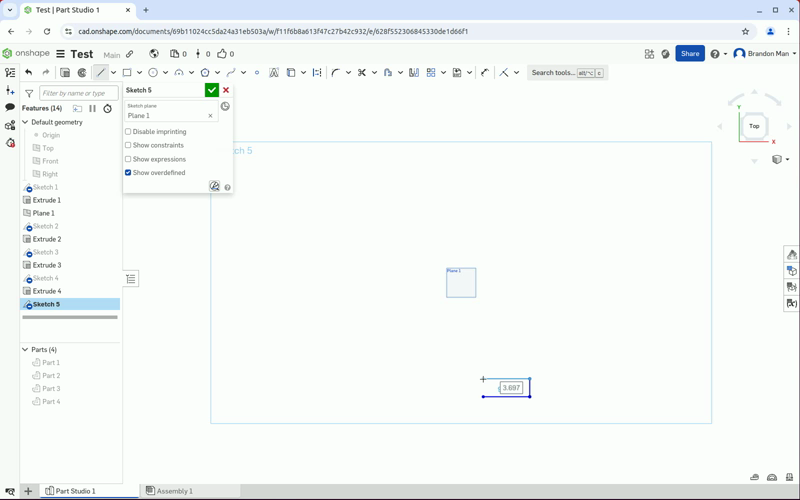
key_up(shift)
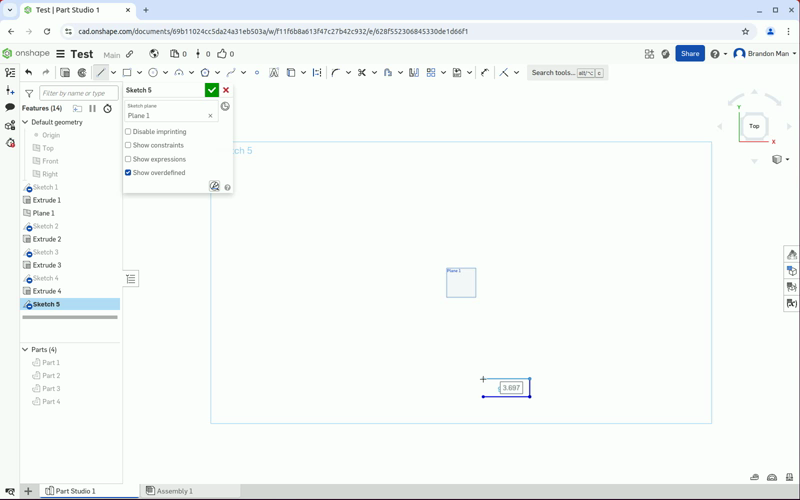
mouse_move(513, 378)
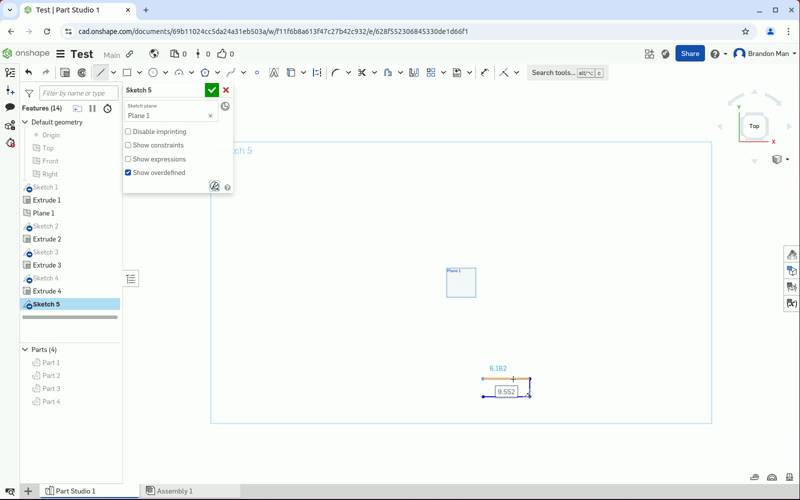
key_down(shift)
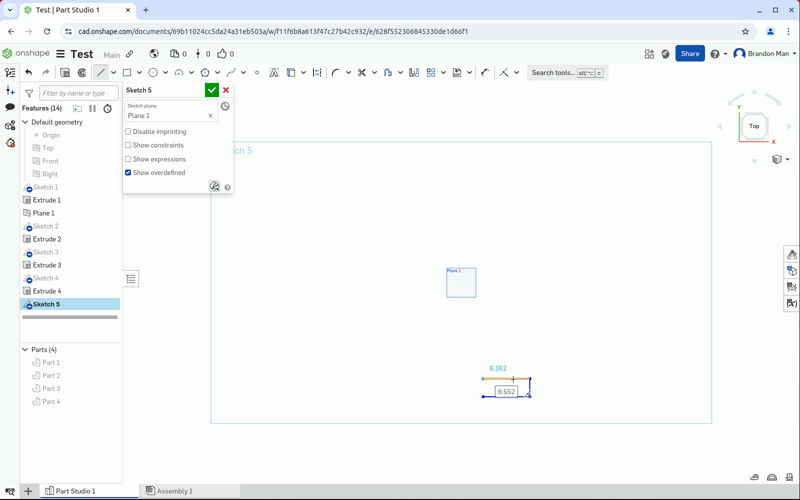
mouse_move(483, 396)
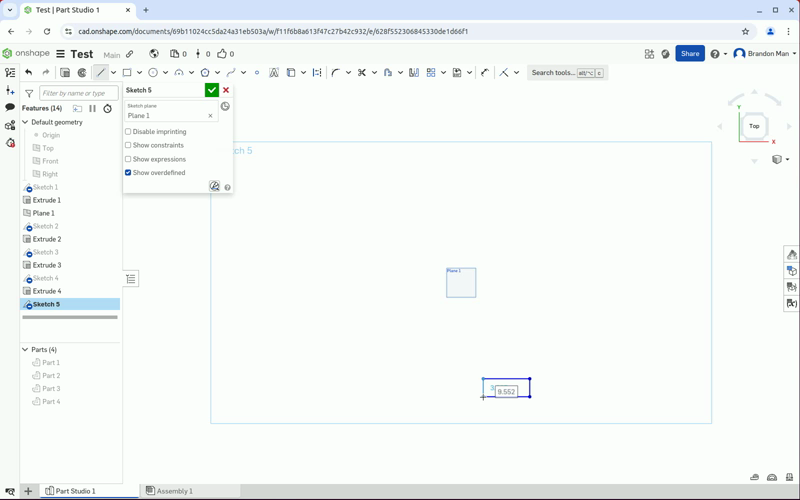
key_up(shift)
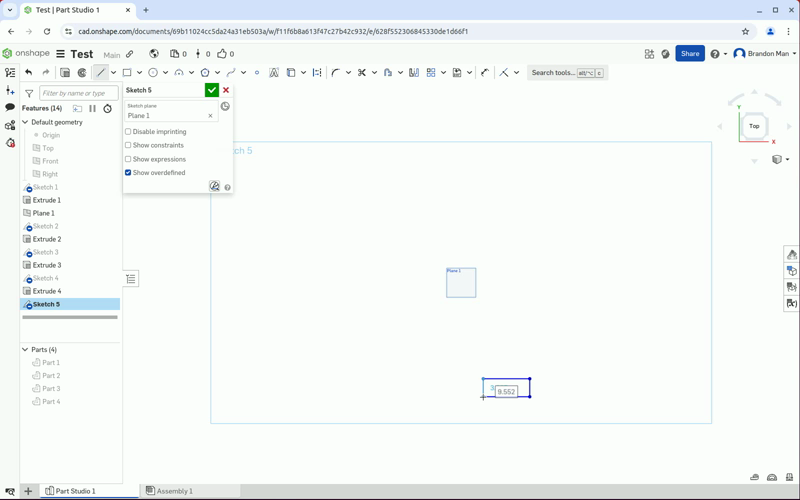
click(483, 396)
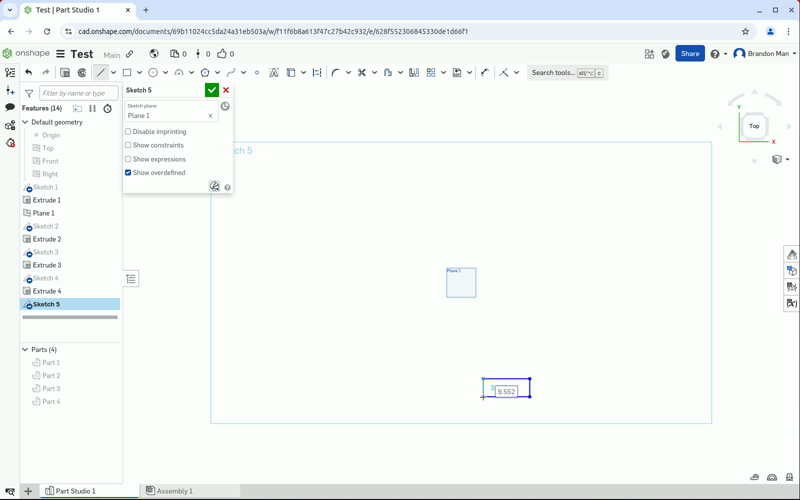
key(esc)
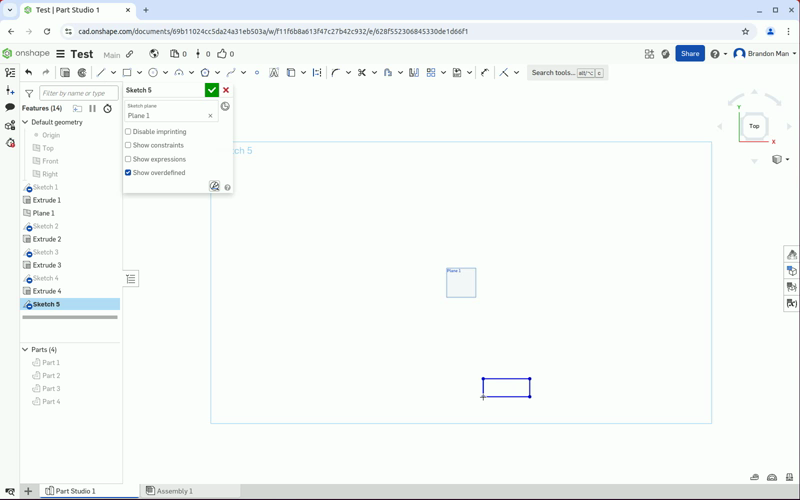
mouse_move(493, 388)
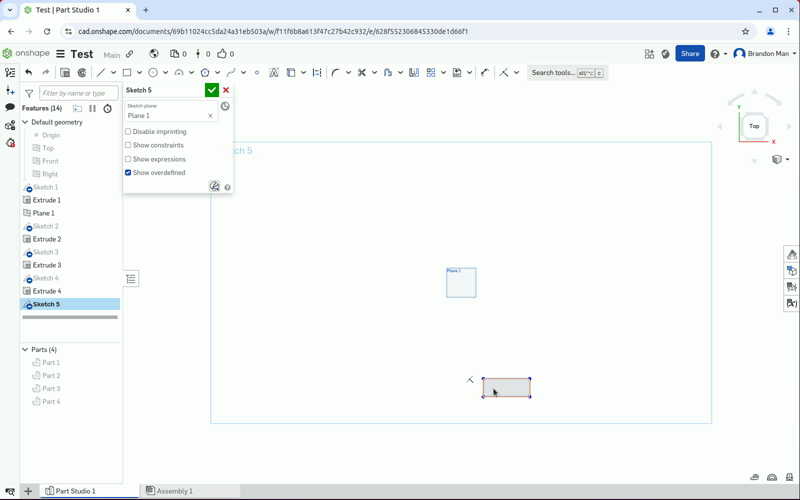
scroll(6)
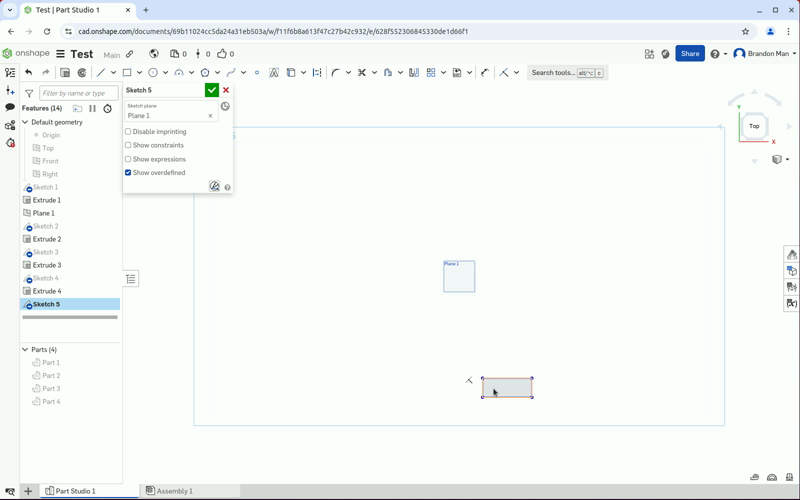
scroll(6)
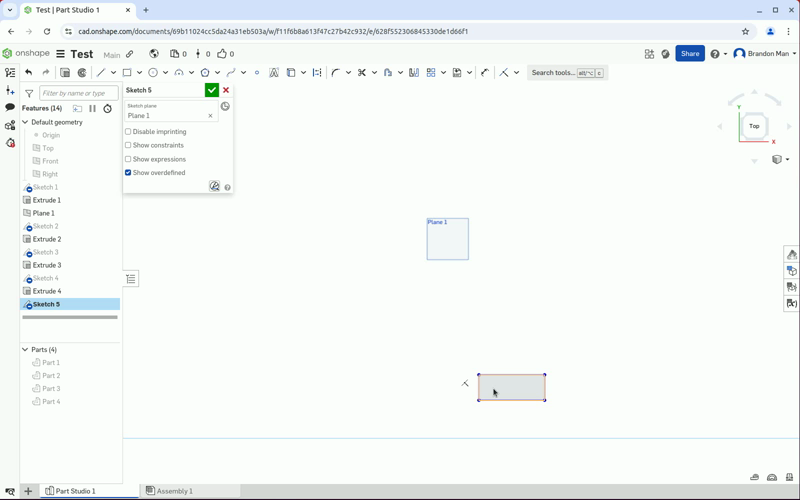
scroll(6)
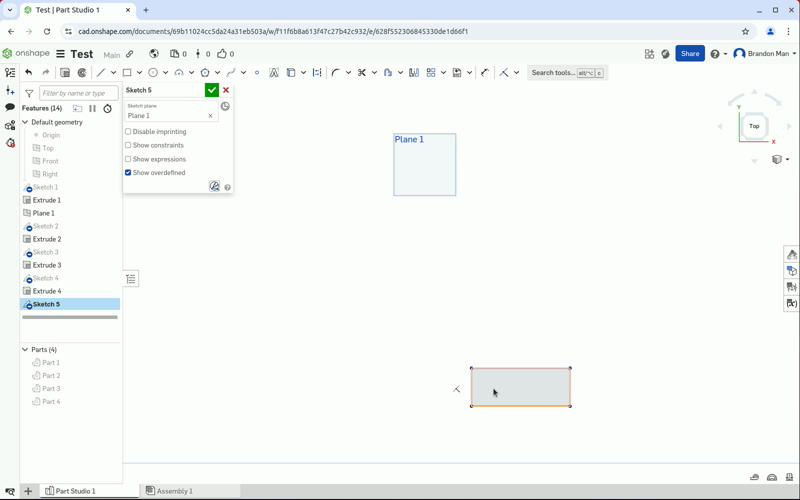
scroll(6)
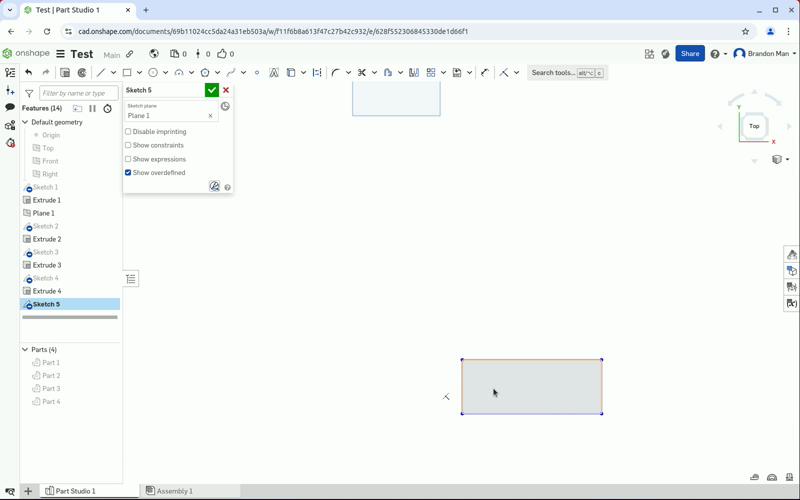
scroll(6)
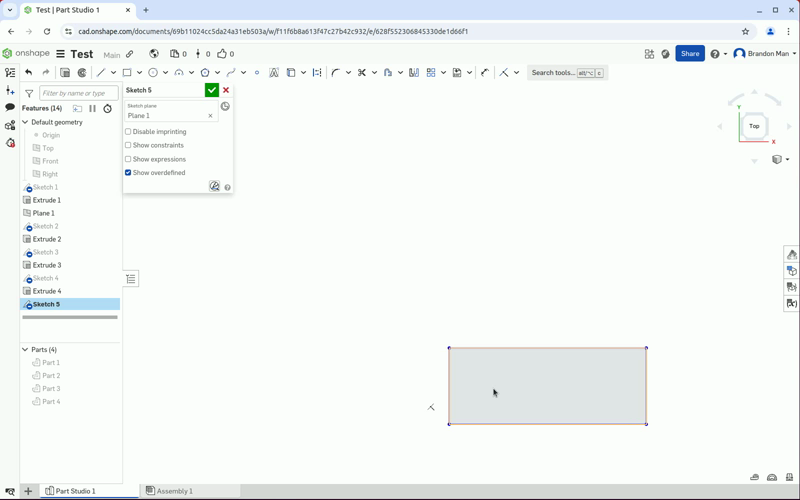
scroll(6)
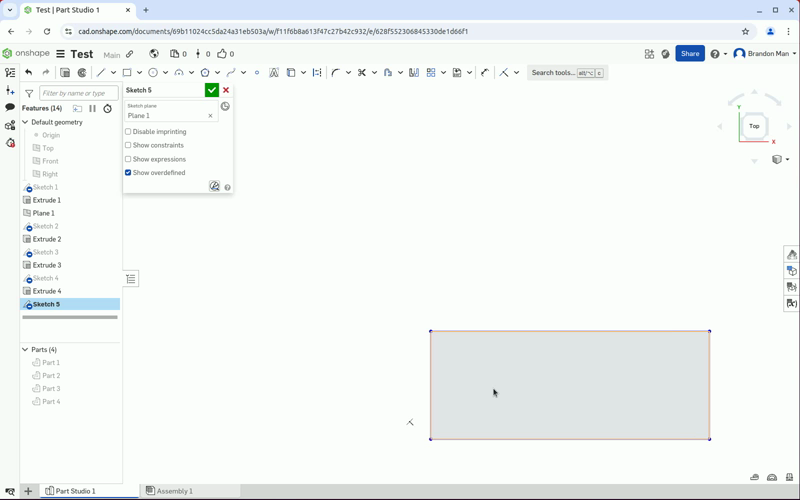
scroll(6)
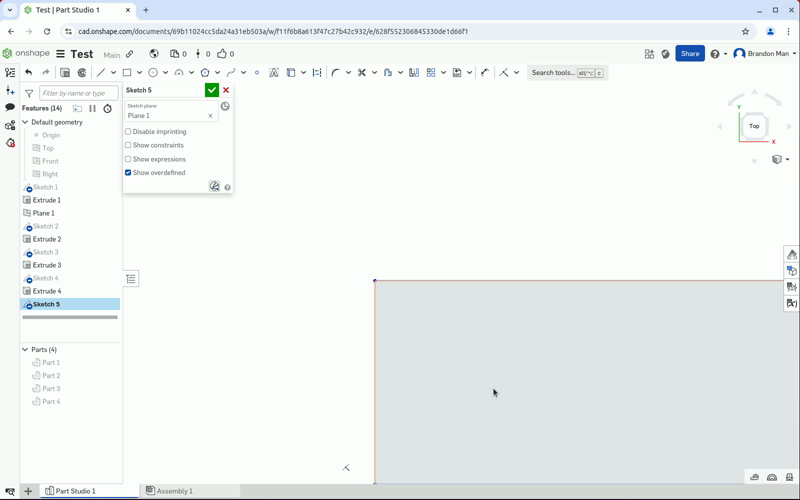
click(493, 388)
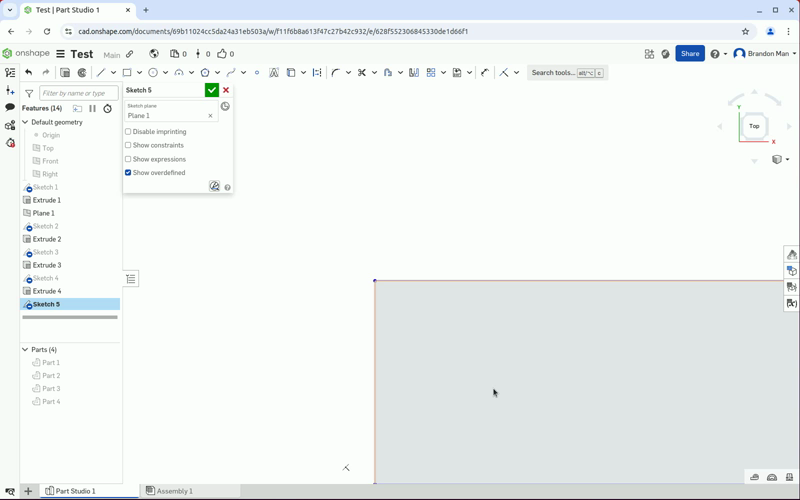
scroll(-6)
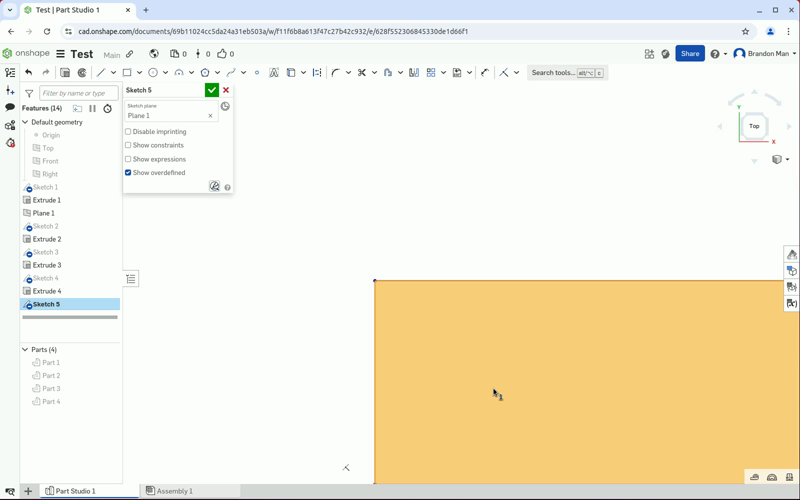
scroll(-6)
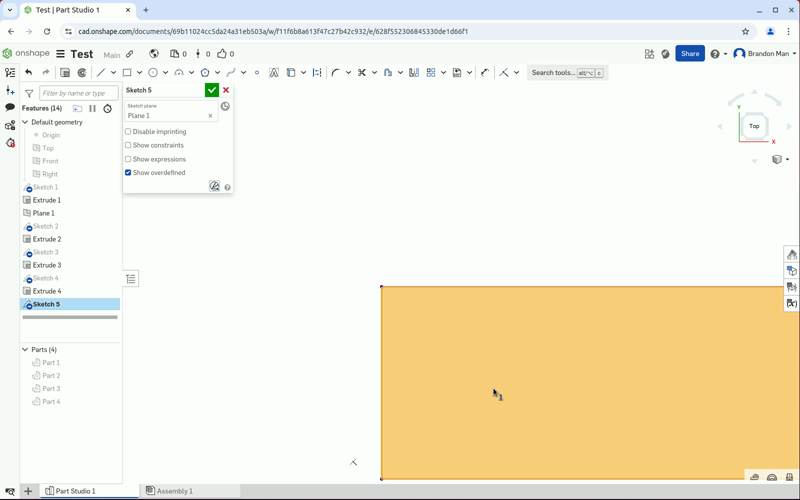
scroll(-6)
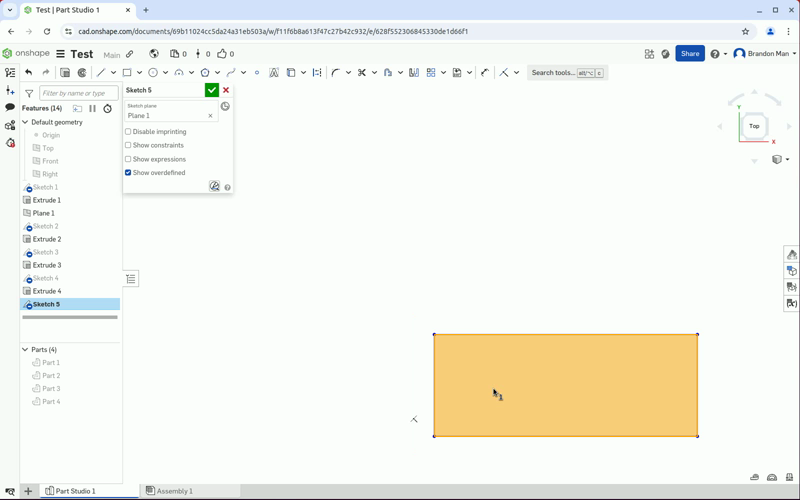
scroll(-6)
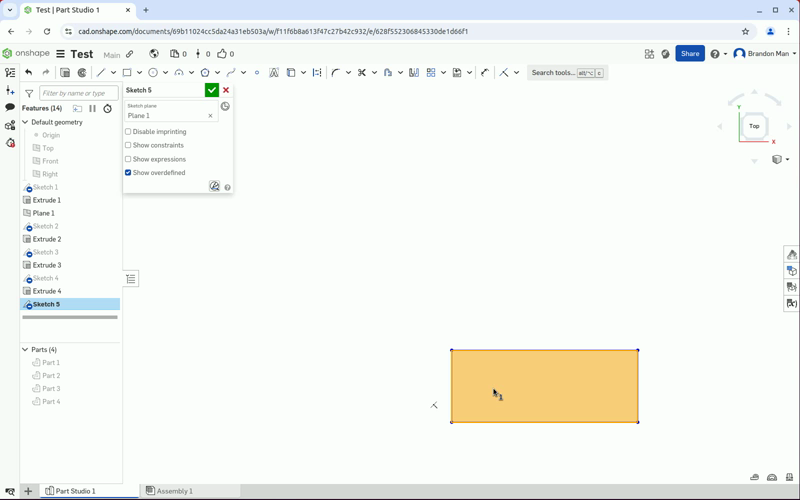
scroll(-6)
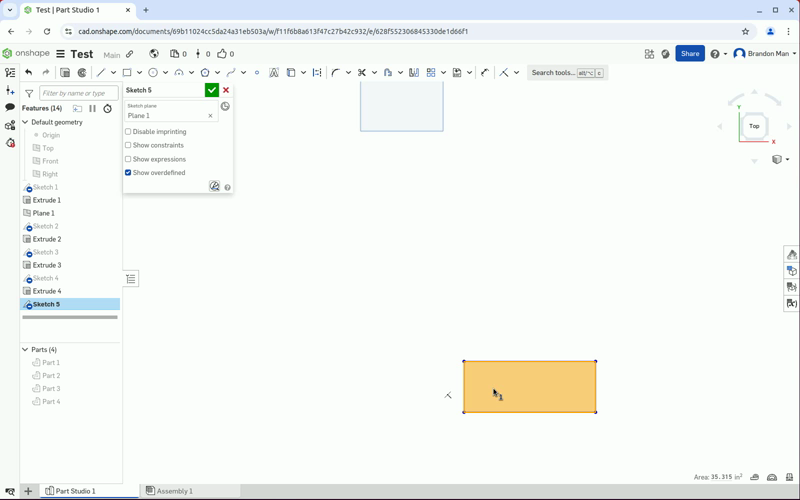
scroll(-6)
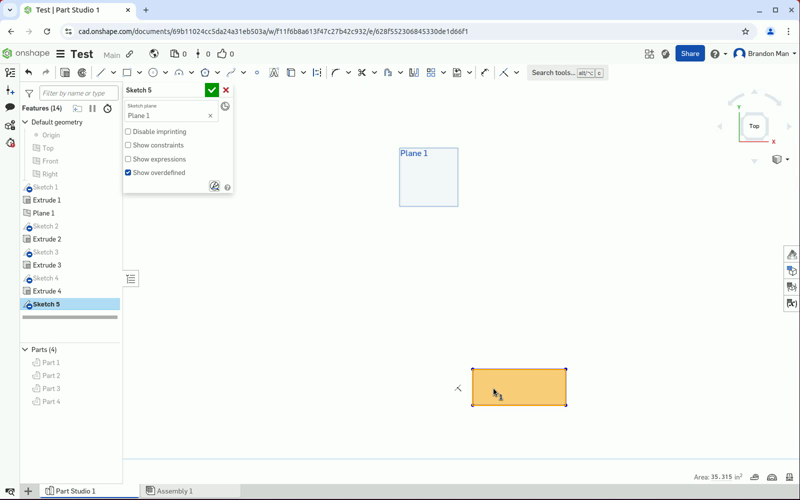
scroll(-6)
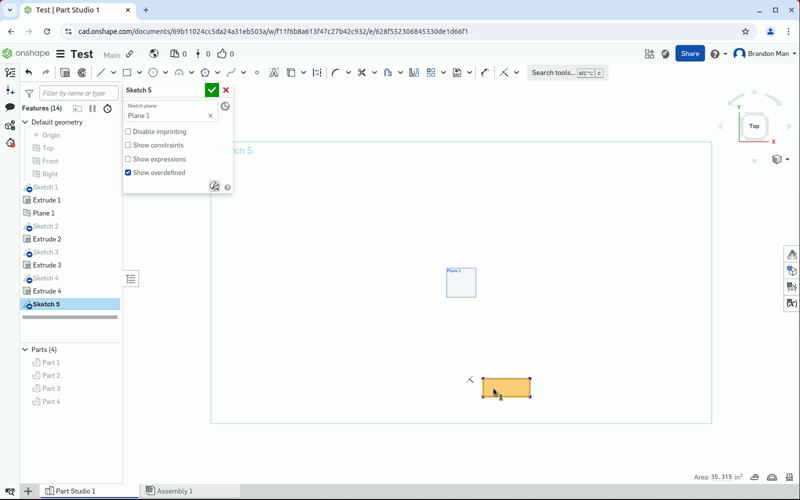
mouse_move(73, 352)
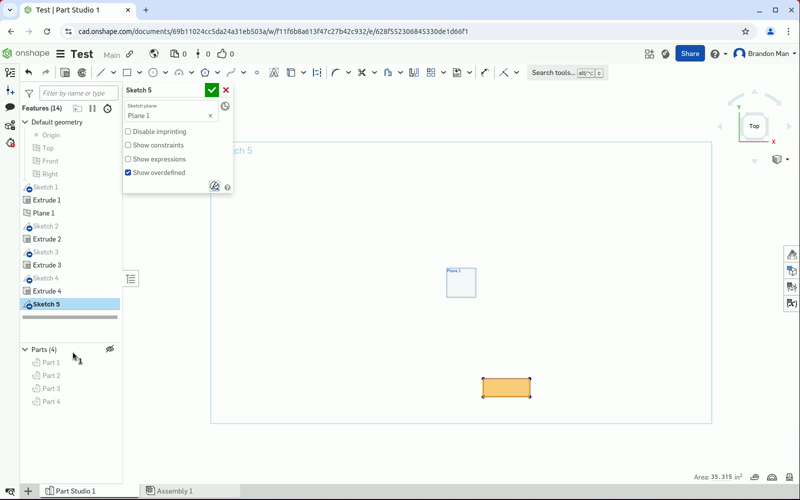
key(shift+y)
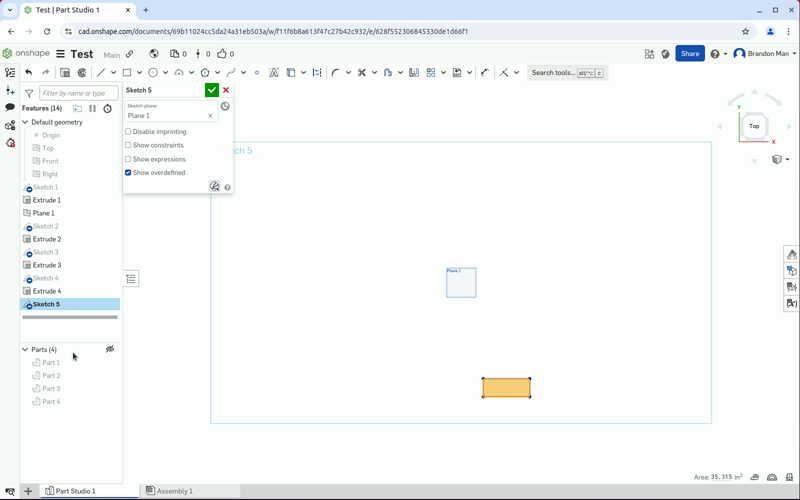
key(shift+e)
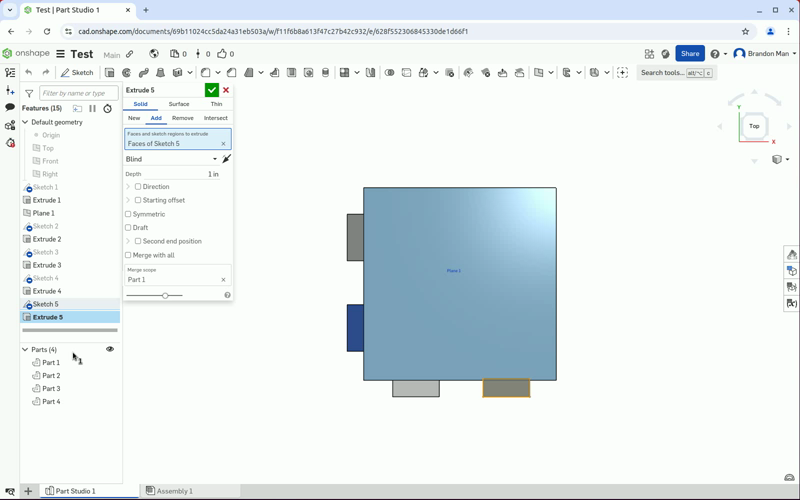
mouse_move(143, 106)
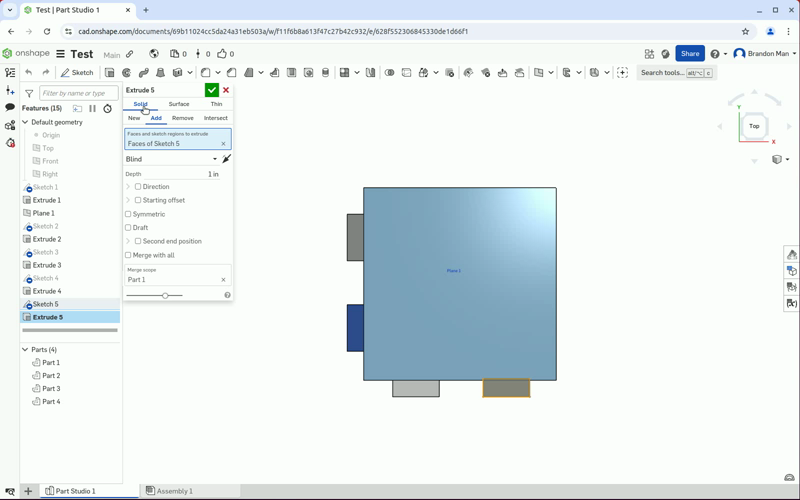
click(143, 106)
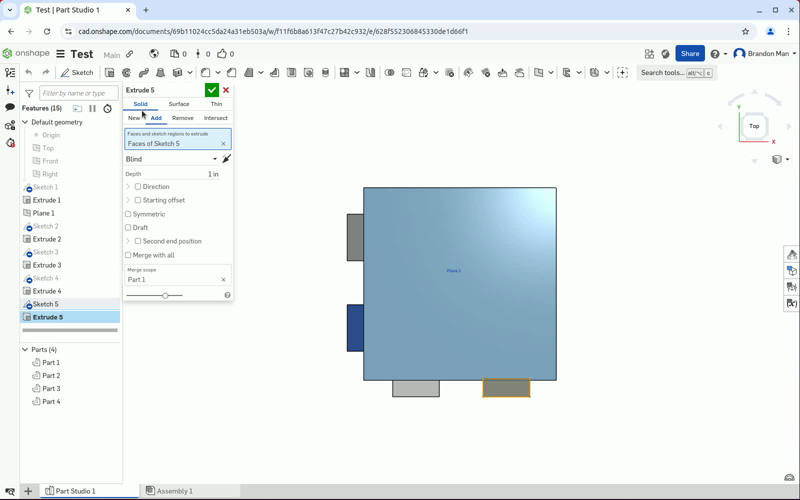
mouse_move(137, 120)
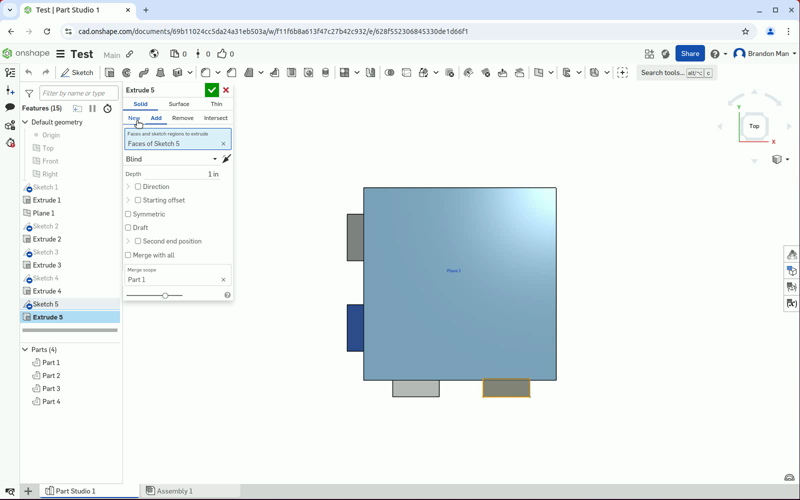
click(137, 120)
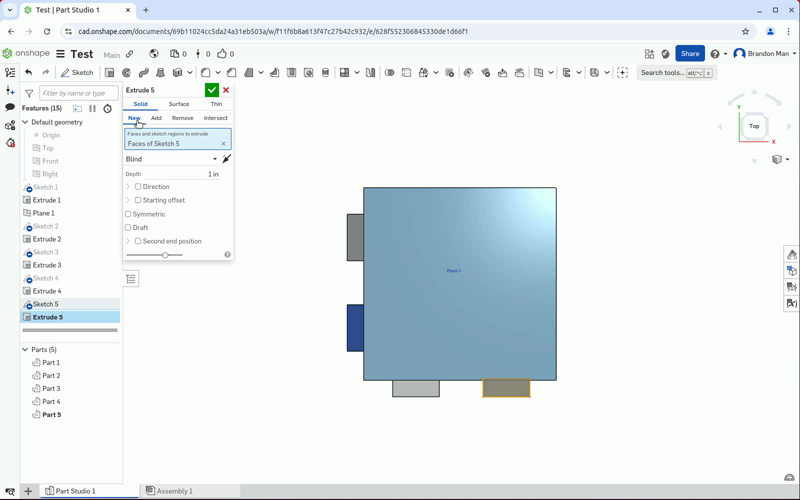
key(tab, 4)
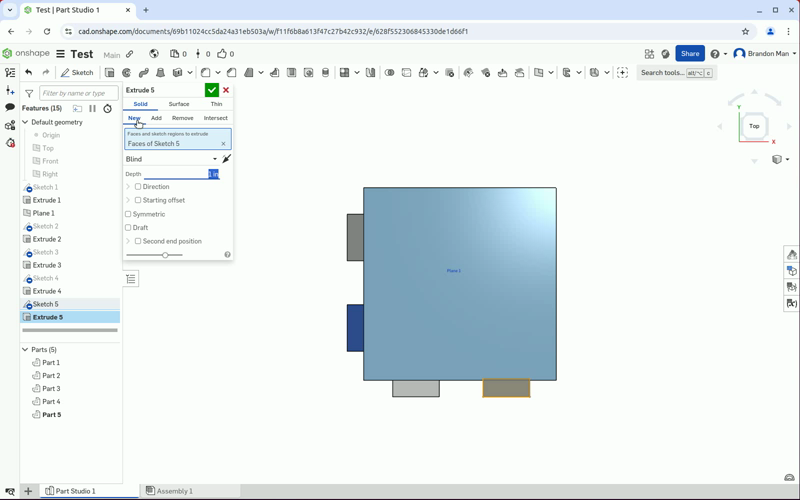
text(-3.611)
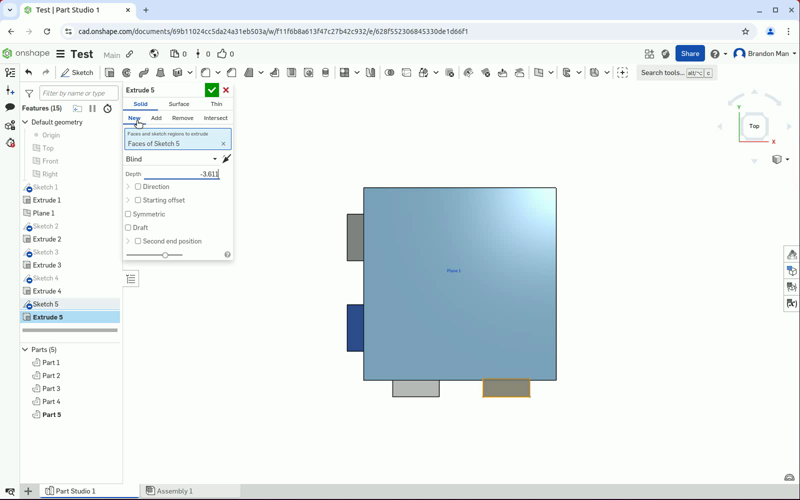
key(enter)
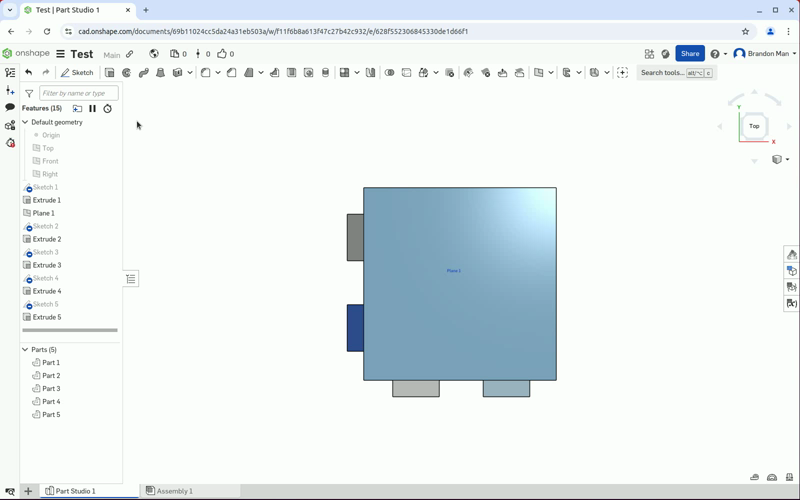
key(shift+h)
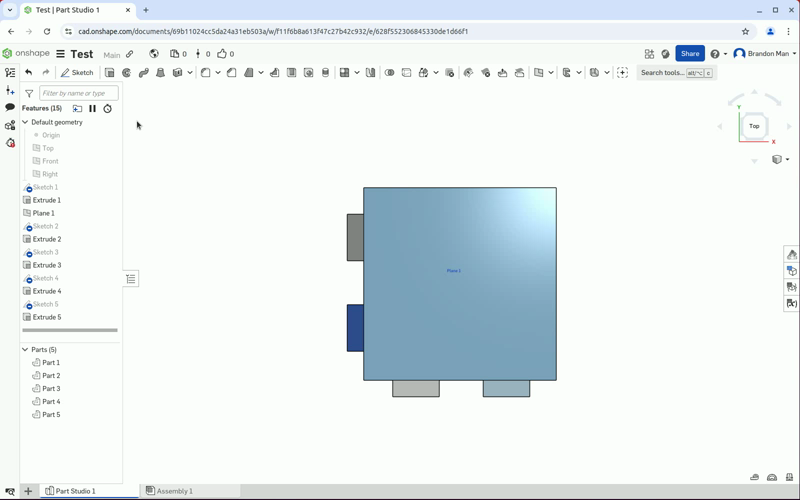
key(shift+h)
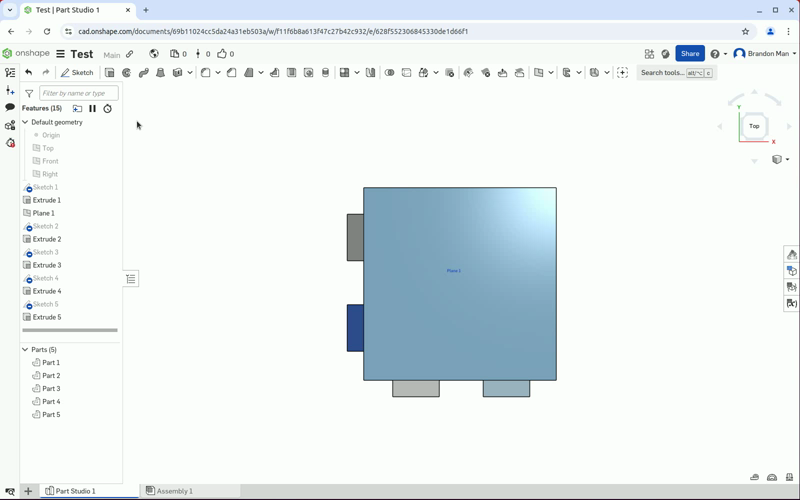
mouse_move(73, 189)
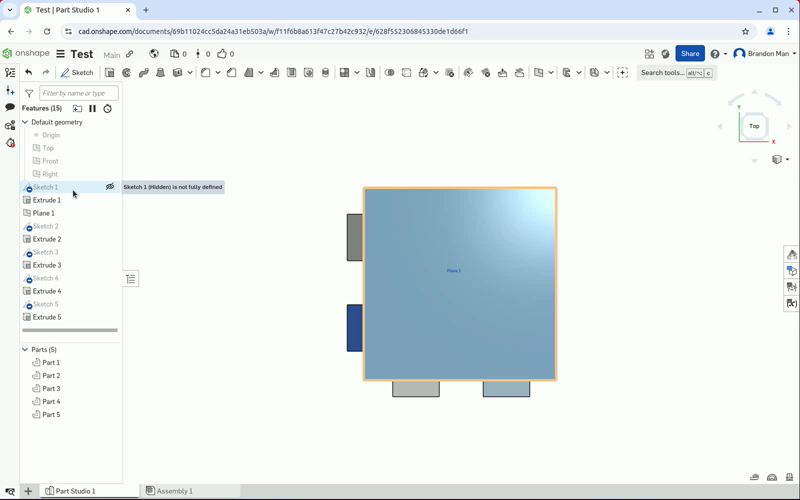
click(73, 189)
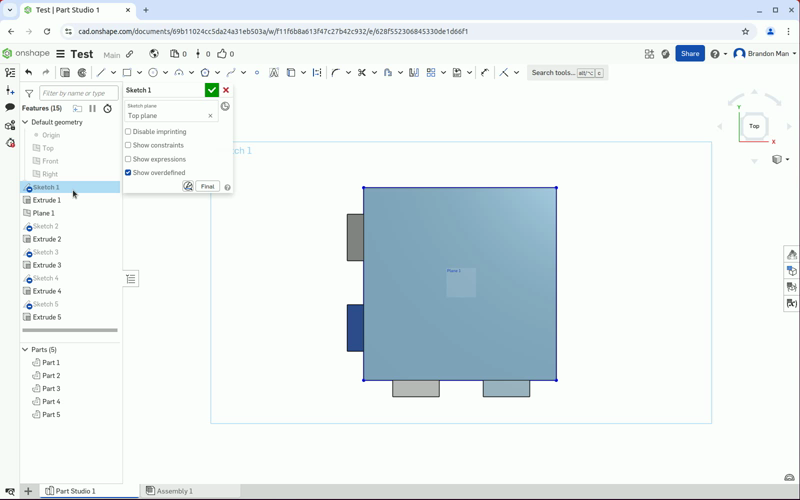
mouse_move(229, 92)
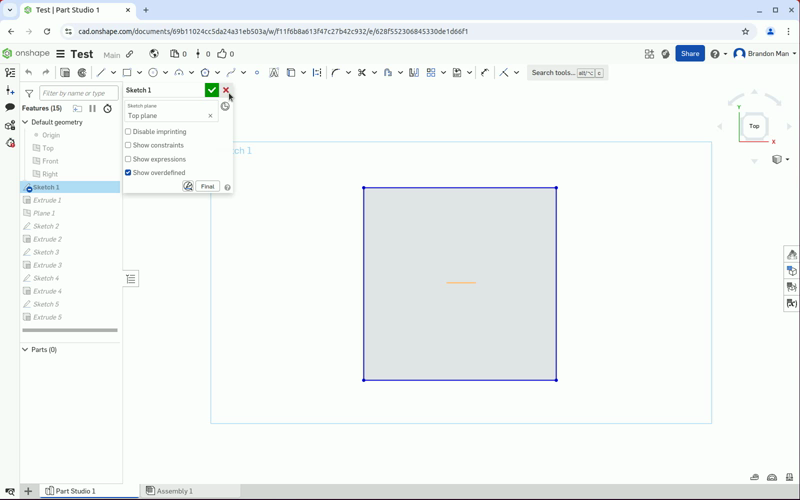
click(229, 92)
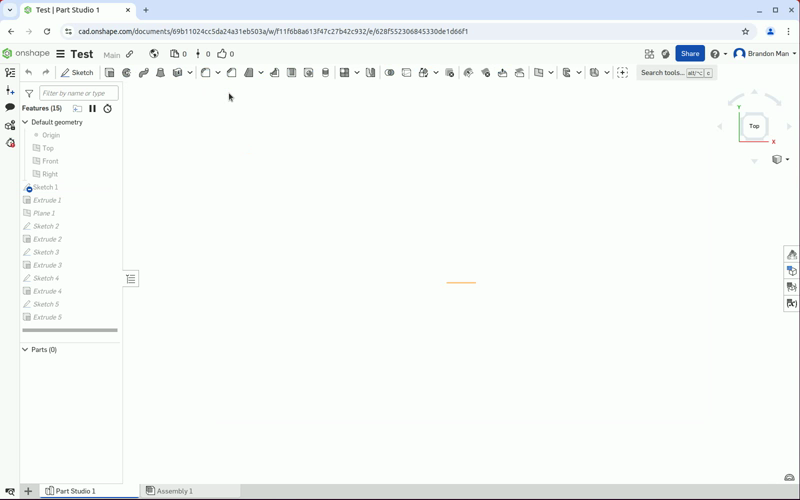
key(shift+s)
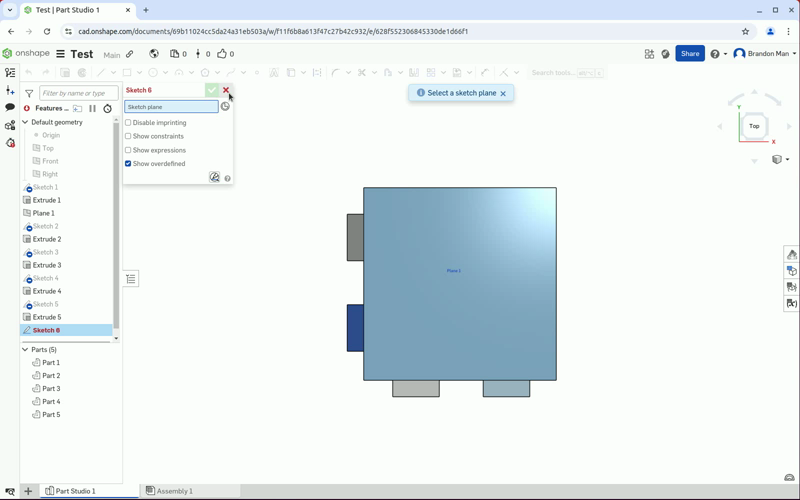
mouse_move(69, 215)
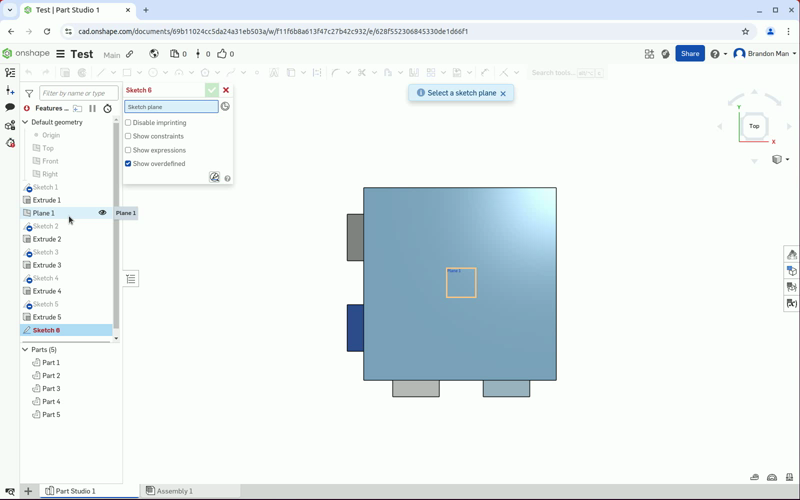
click(69, 215)
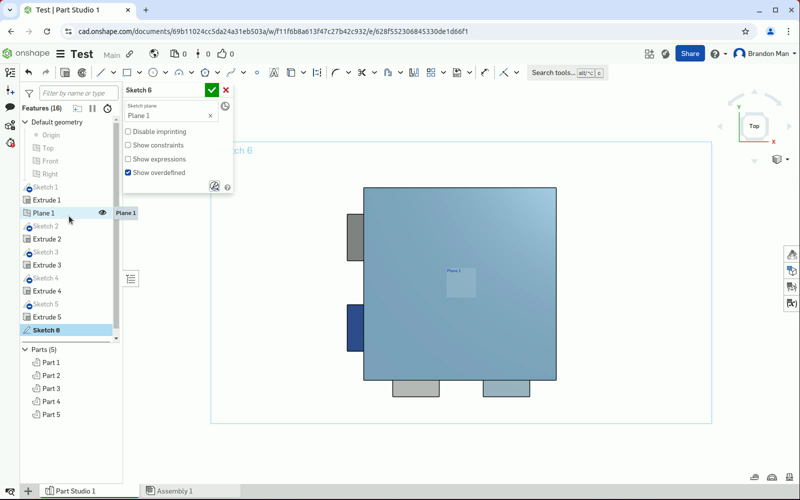
mouse_move(73, 352)
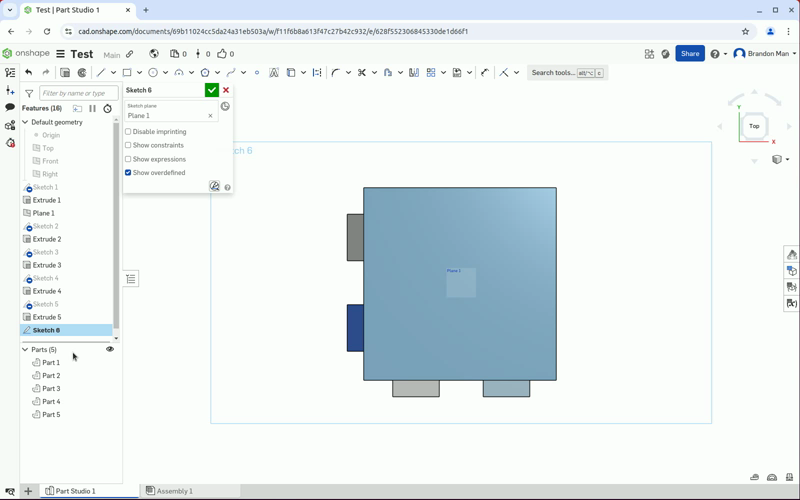
key(y)
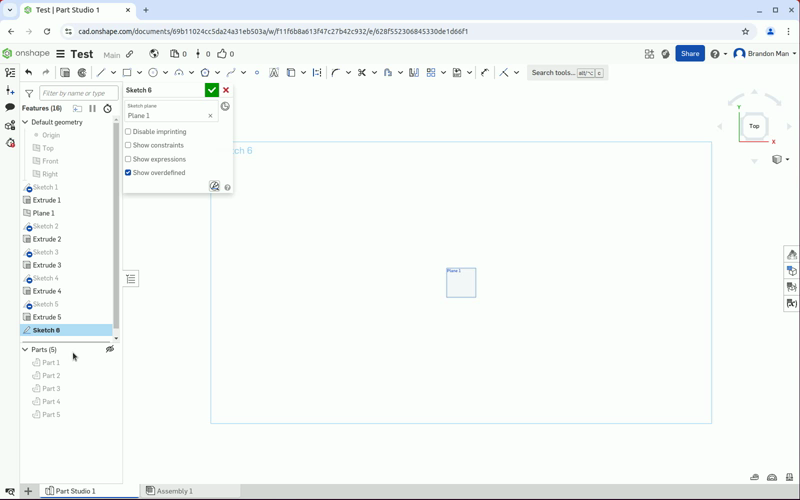
key(l)
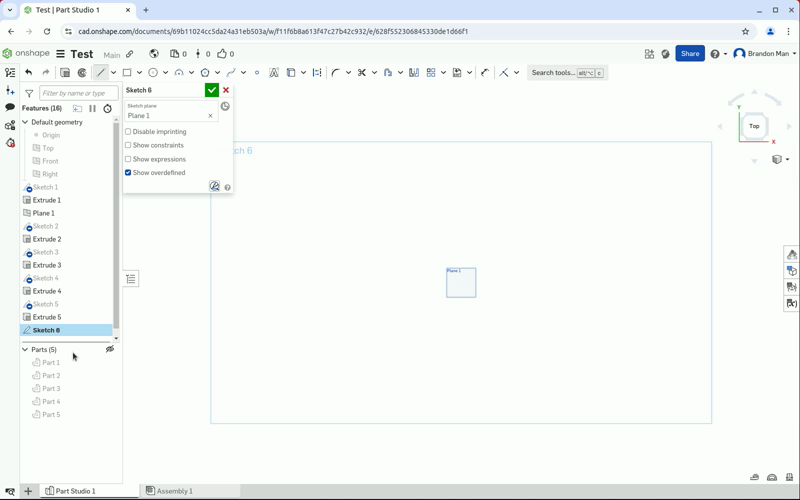
key_down(shift)
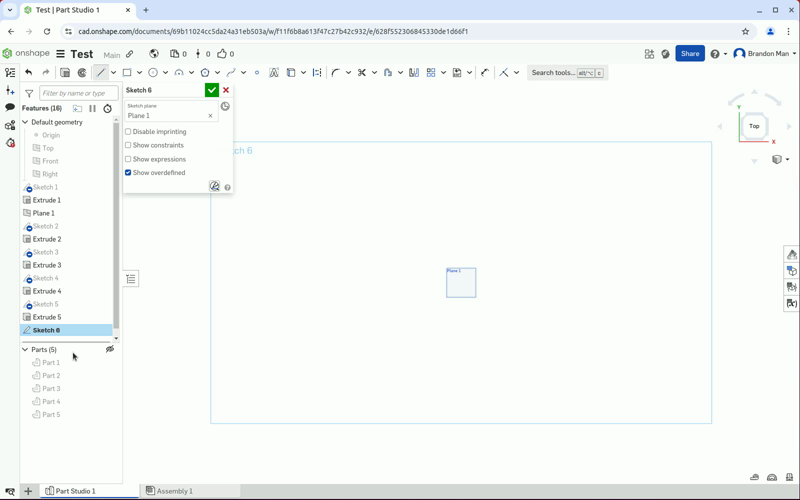
mouse_move(558, 351)
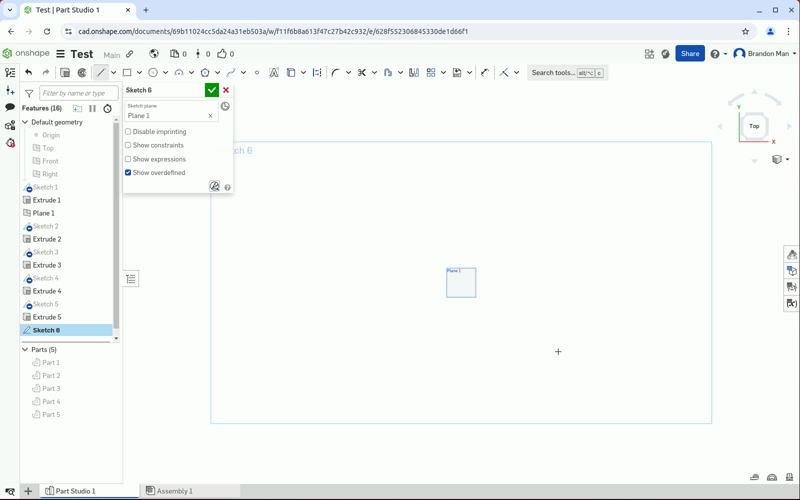
click(558, 351)
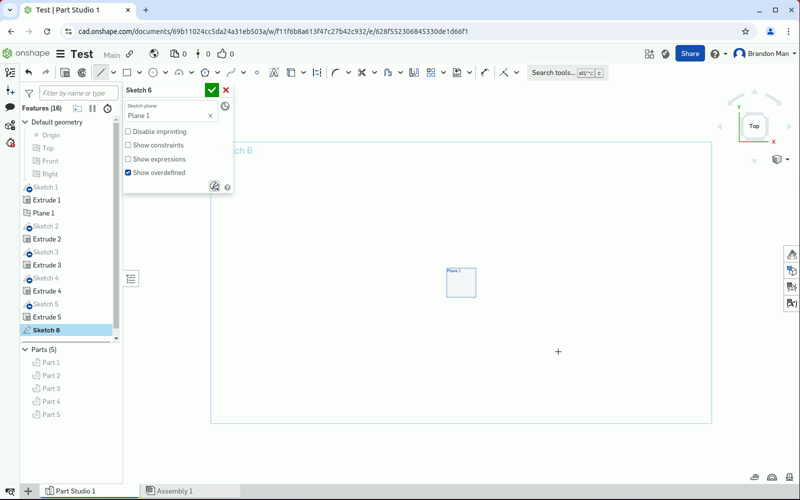
key_up(shift)
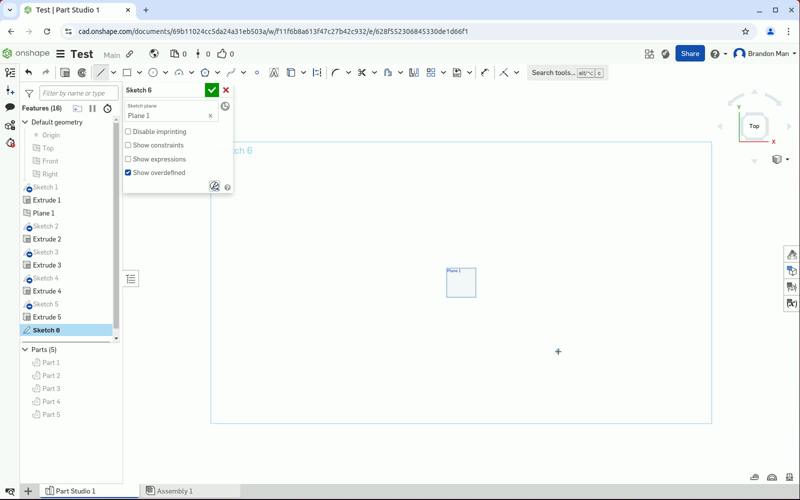
key_down(shift)
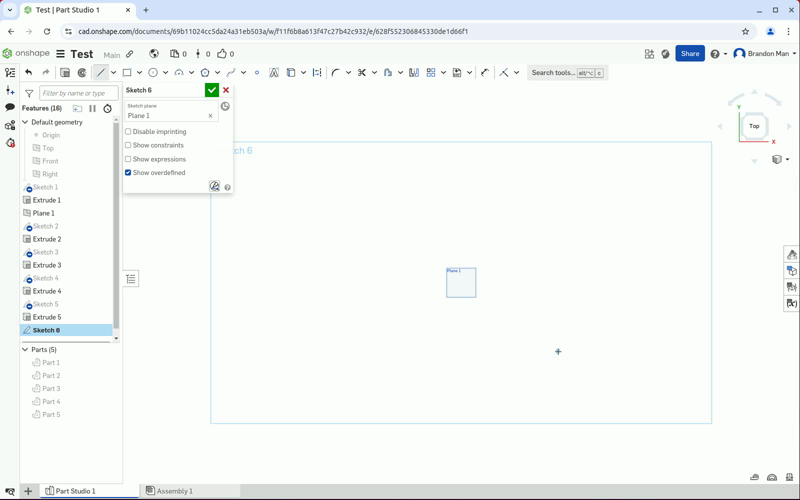
mouse_move(588, 351)
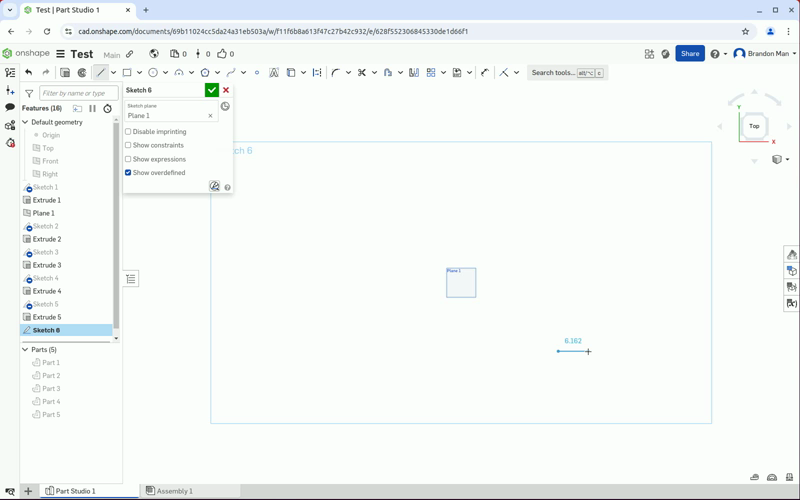
mouse_move(575, 351)
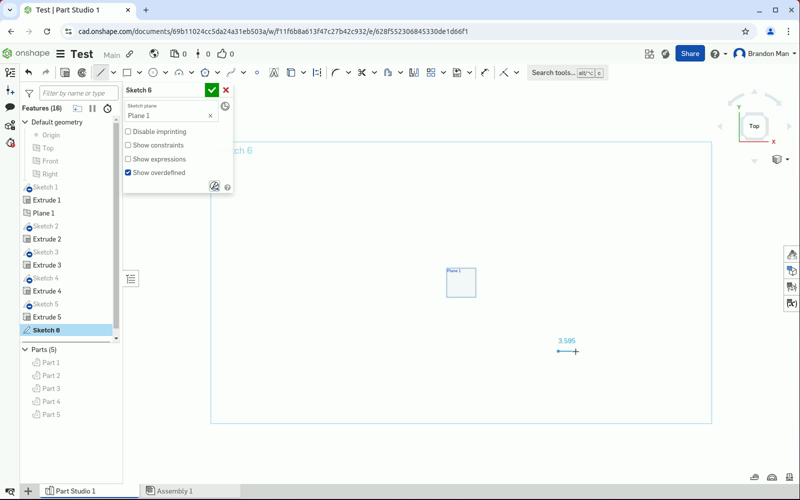
click(575, 351)
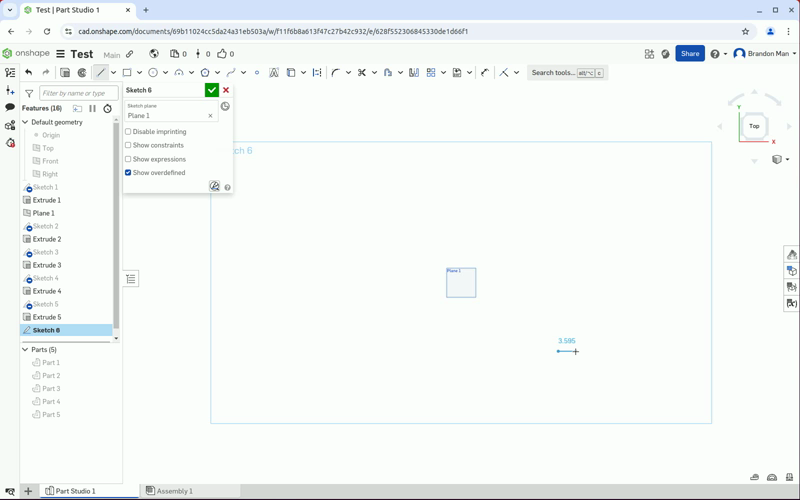
key_up(shift)
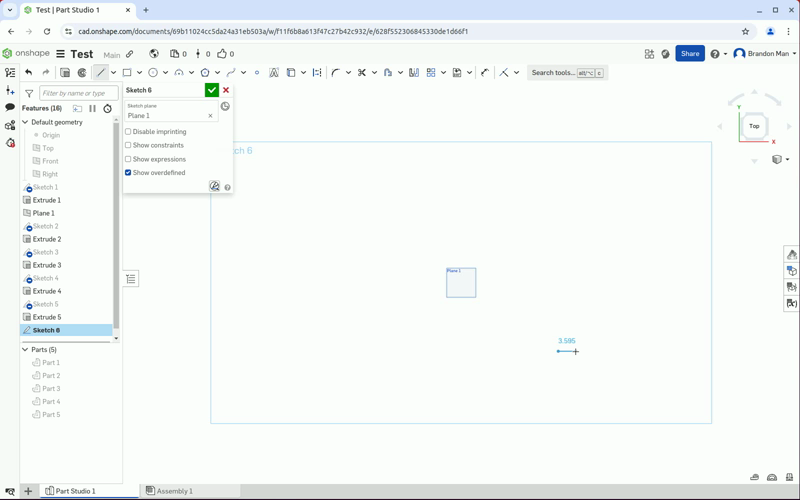
key_down(shift)
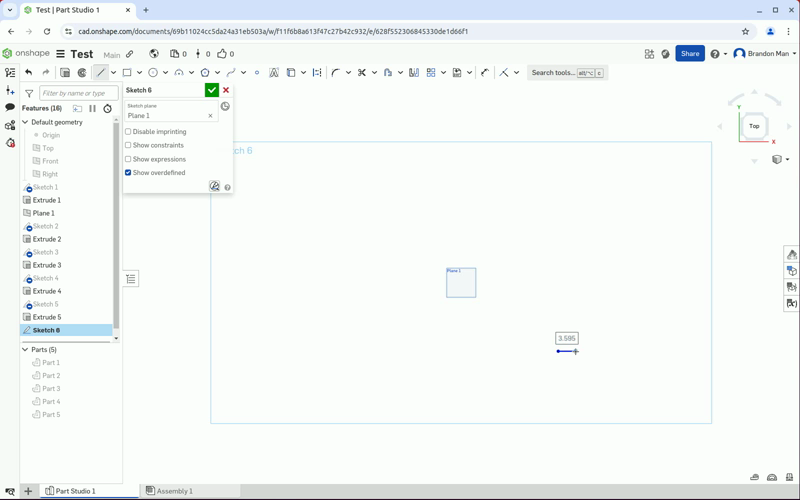
mouse_move(589, 351)
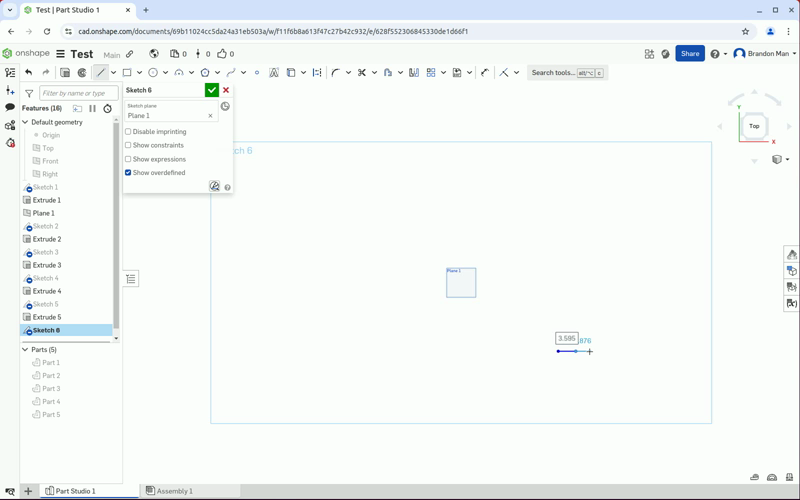
mouse_move(575, 304)
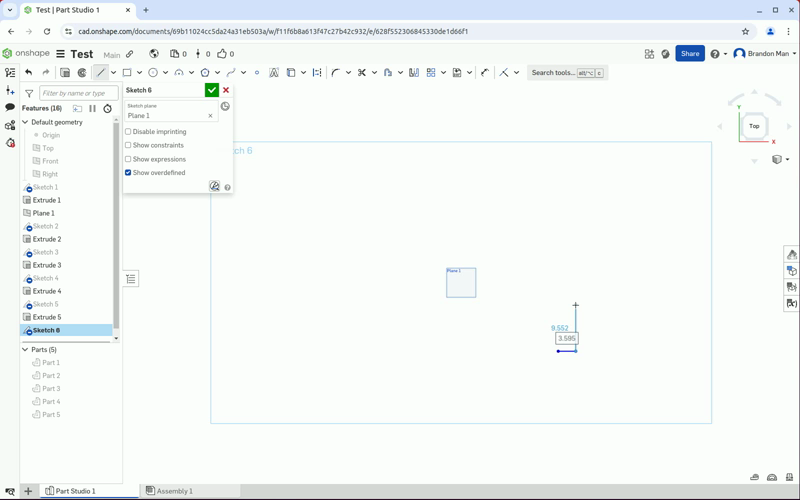
click(575, 304)
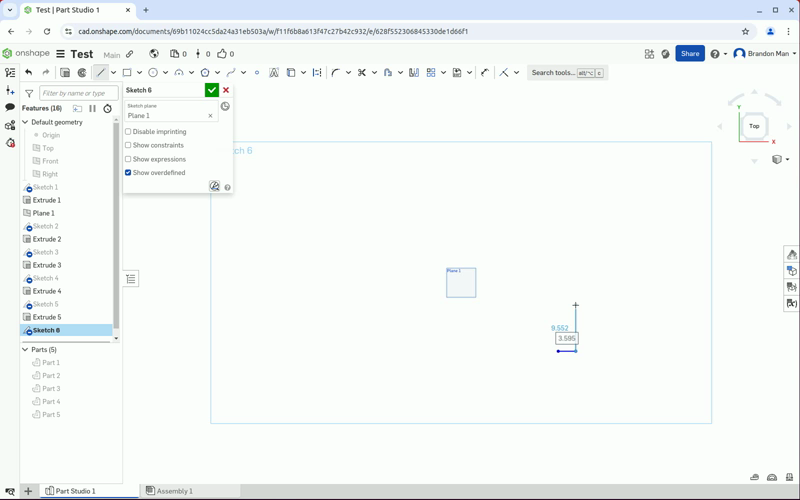
key_up(shift)
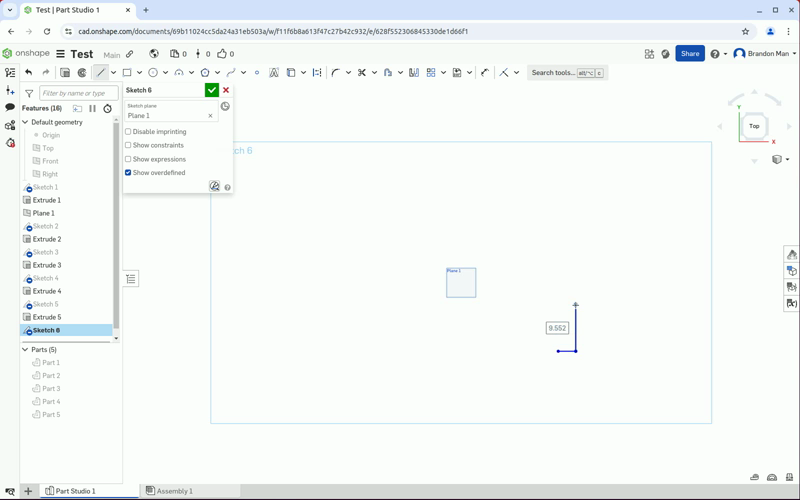
key_down(shift)
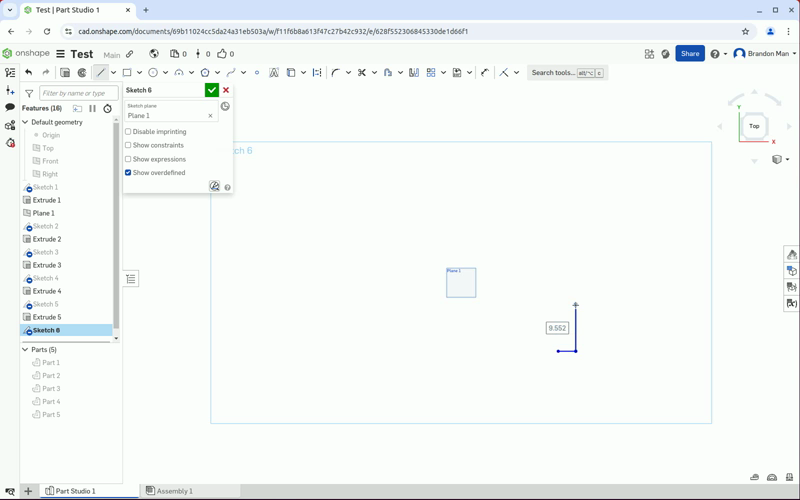
mouse_move(589, 304)
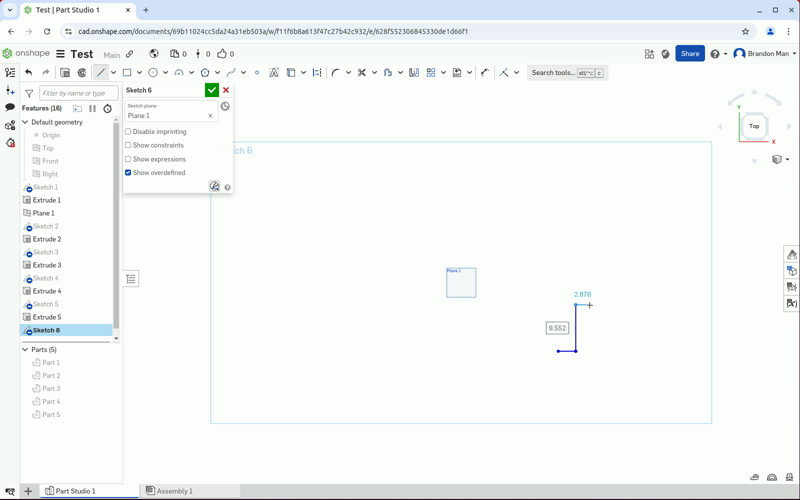
mouse_move(558, 304)
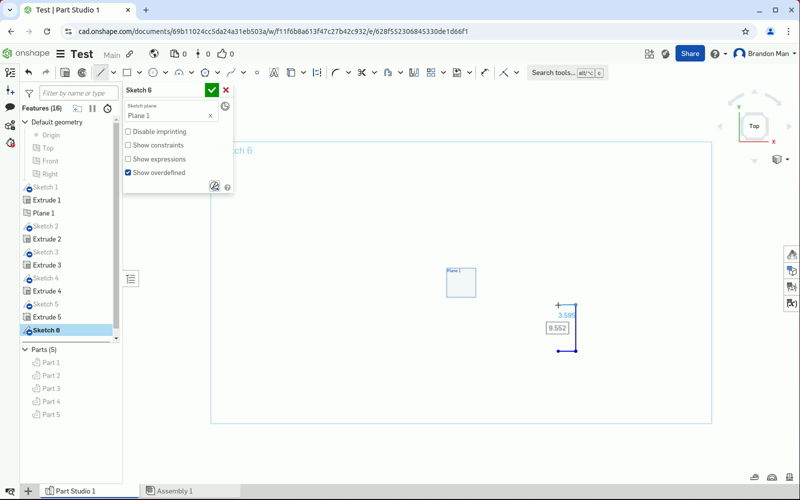
click(558, 304)
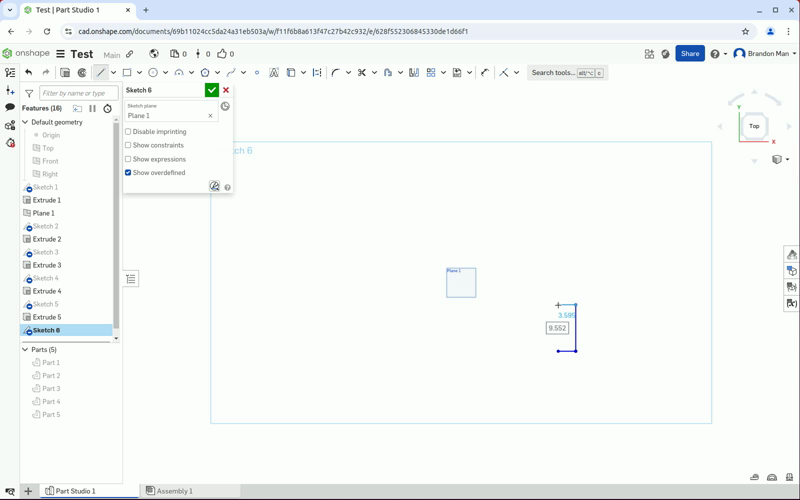
key_up(shift)
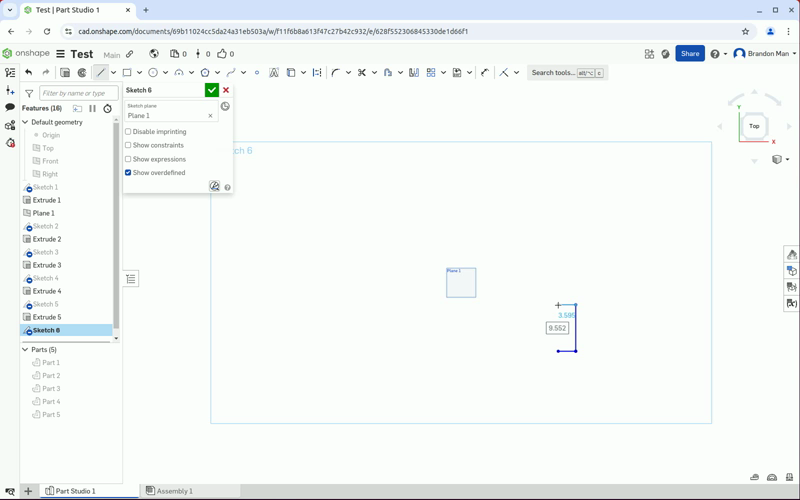
mouse_move(588, 304)
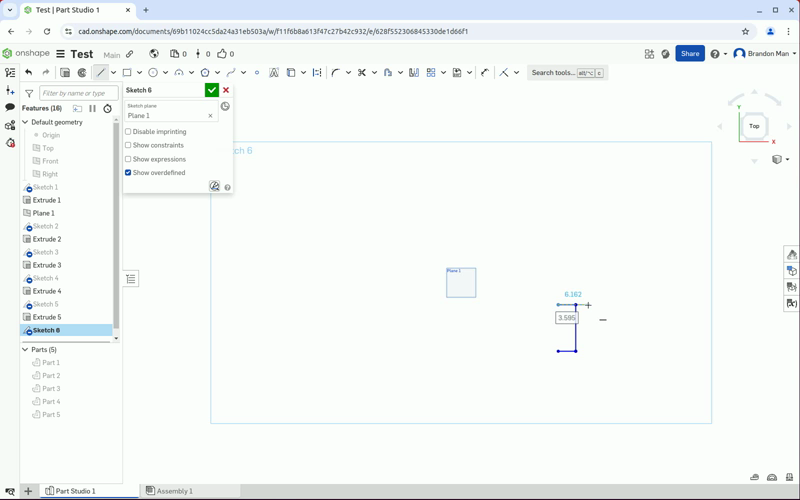
key_down(shift)
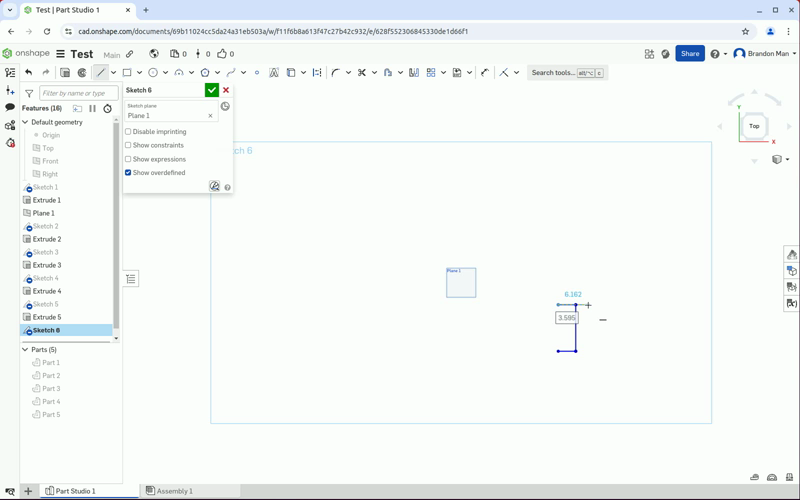
mouse_move(558, 351)
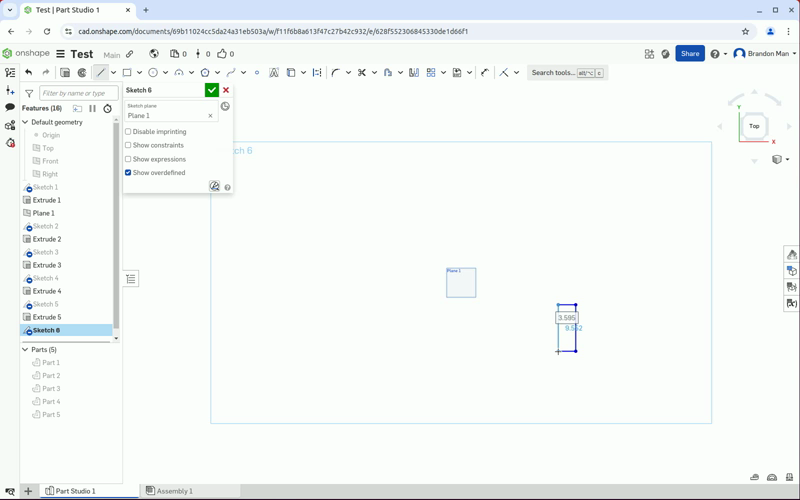
key_up(shift)
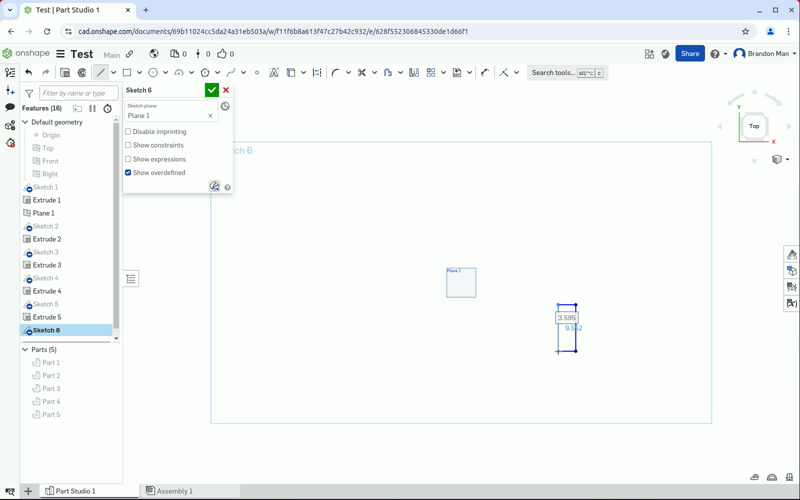
click(558, 351)
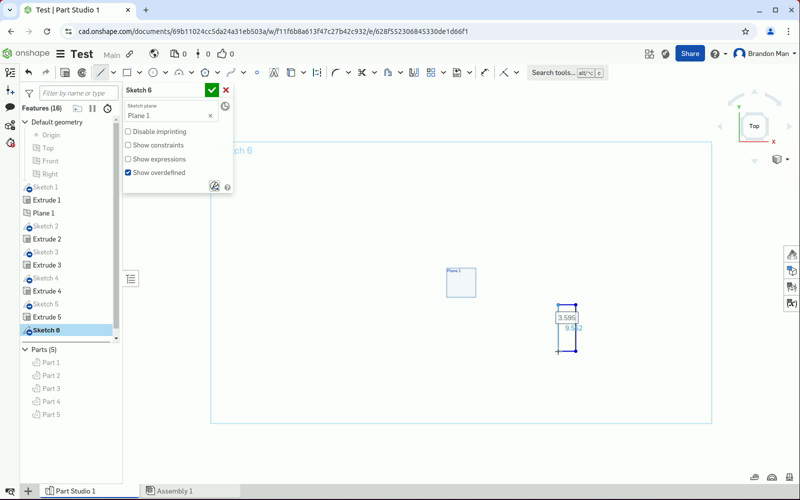
key(esc)
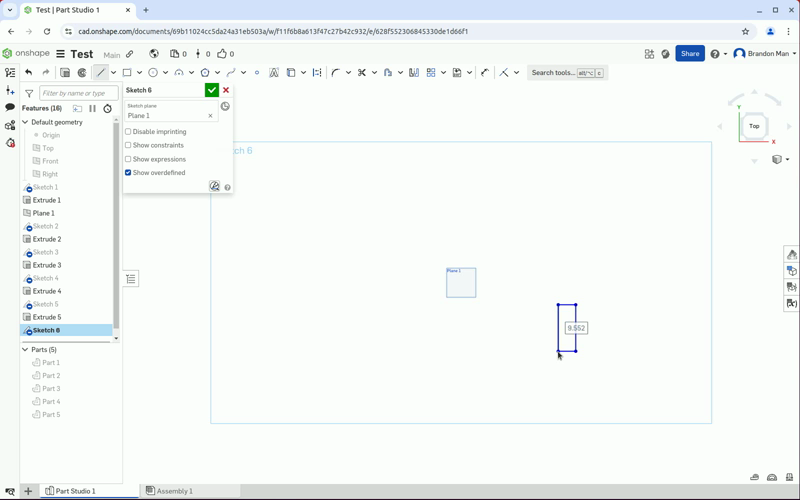
mouse_move(569, 321)
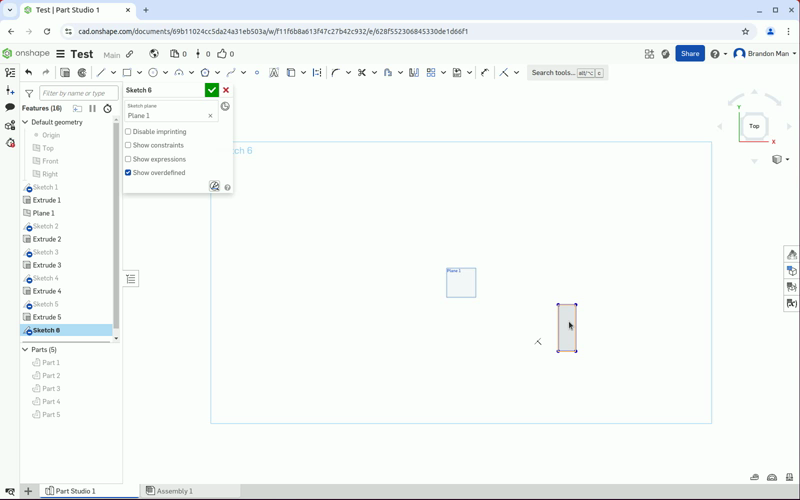
scroll(6)
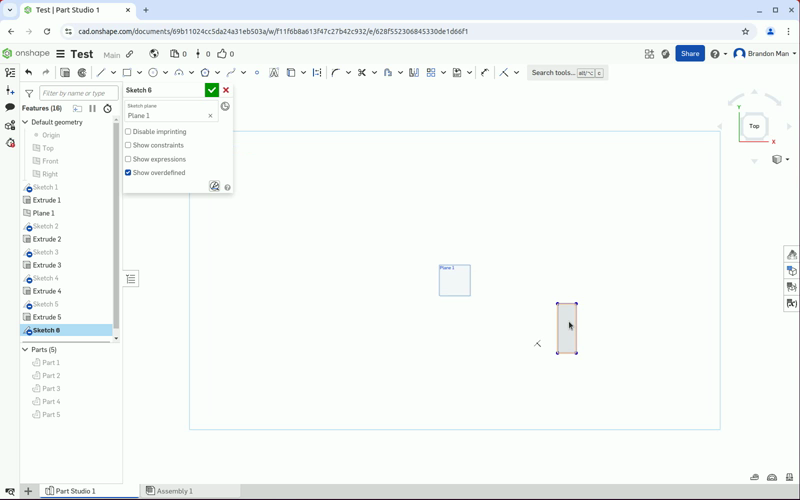
scroll(6)
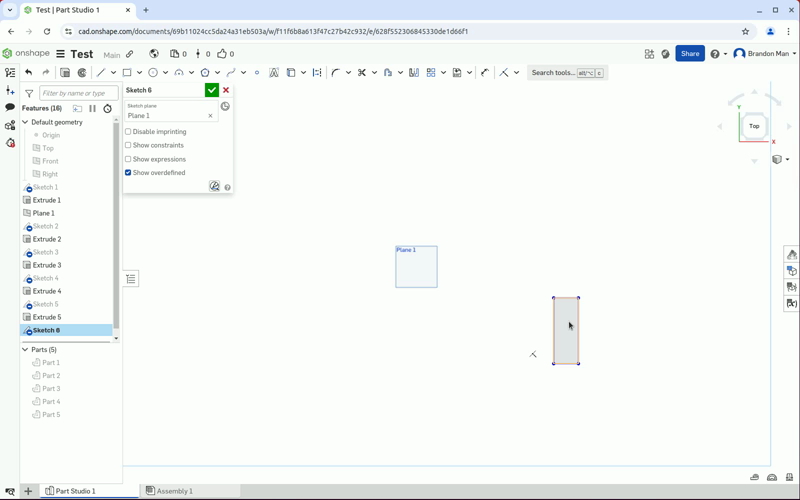
scroll(6)
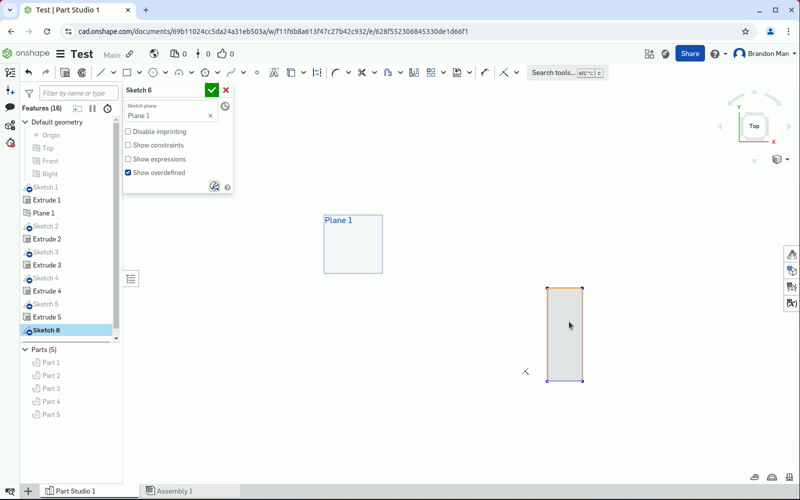
scroll(6)
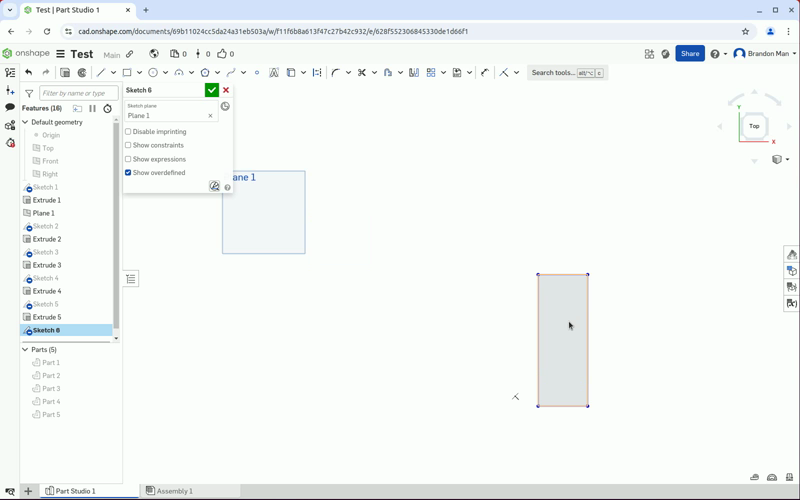
scroll(6)
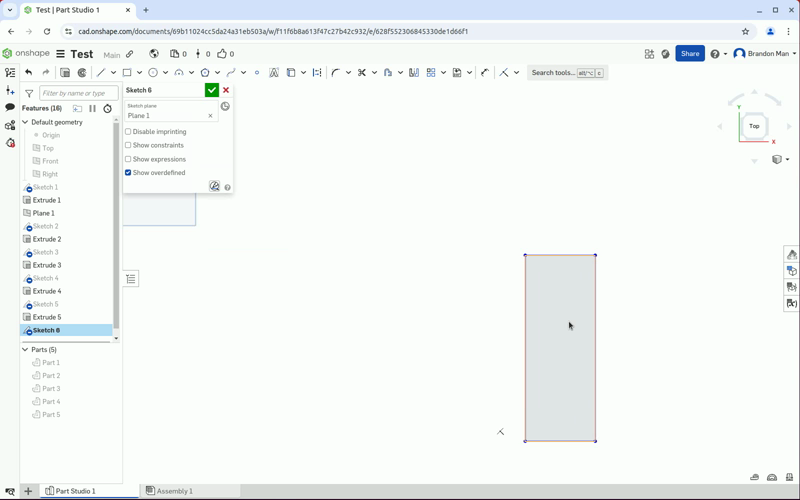
scroll(6)
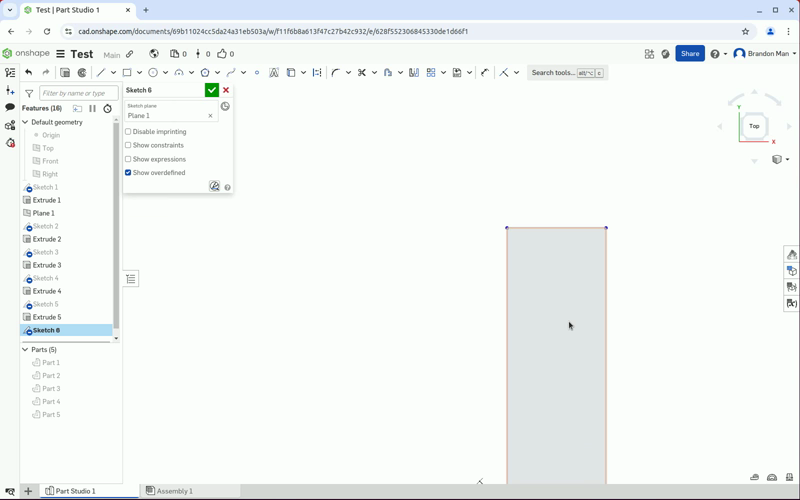
scroll(6)
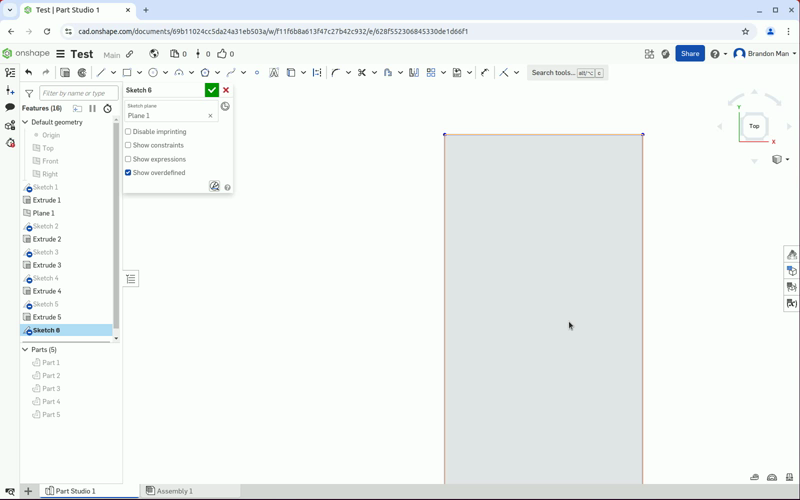
click(569, 321)
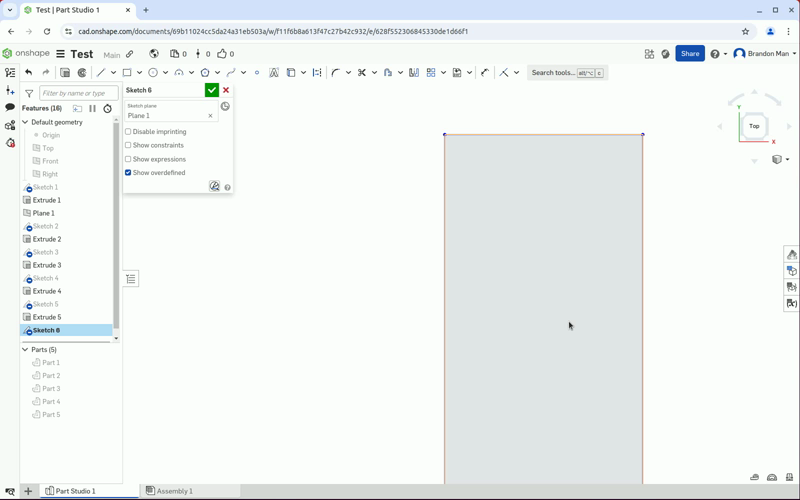
scroll(-6)
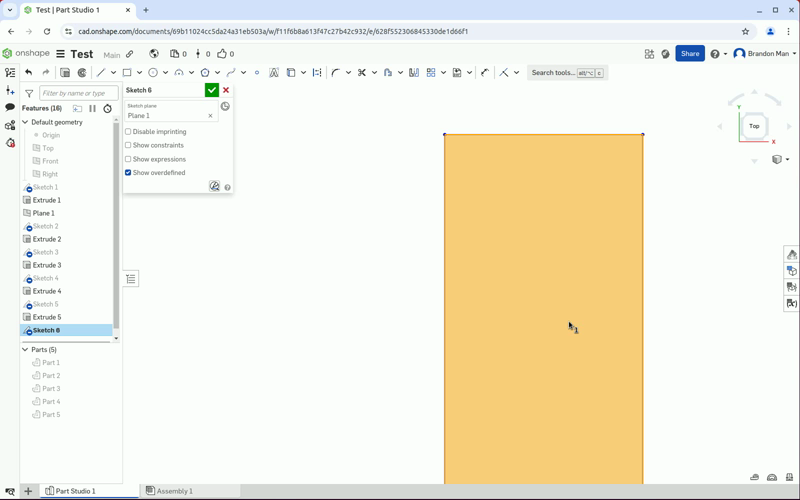
scroll(-6)
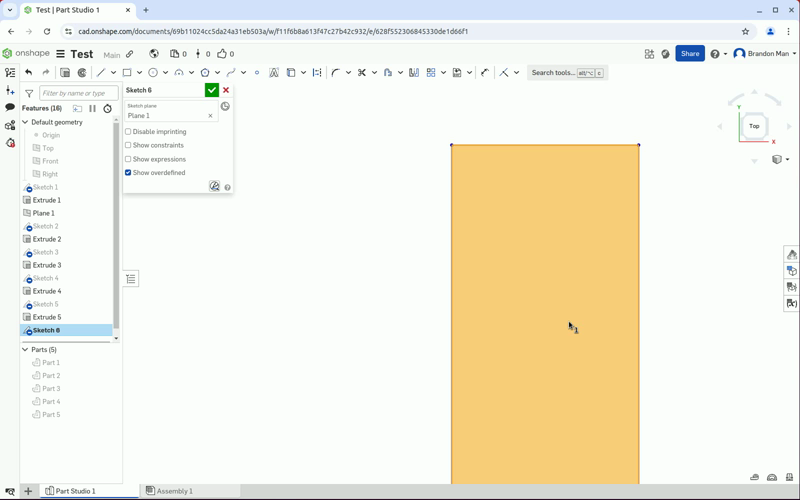
scroll(-6)
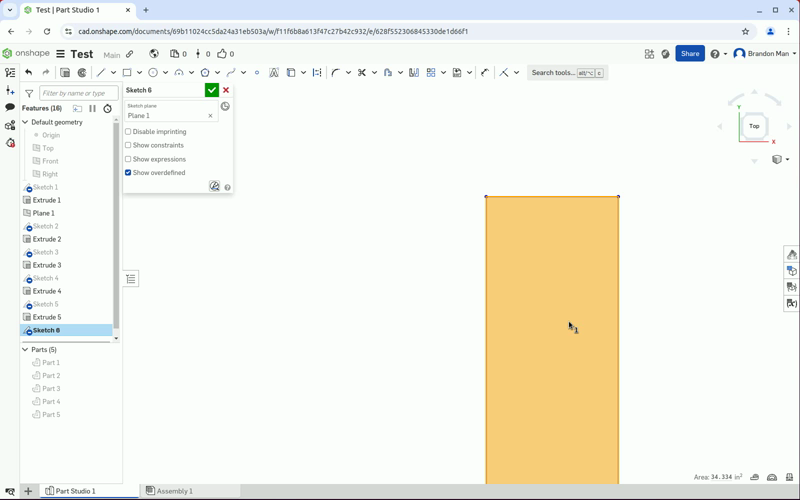
scroll(-6)
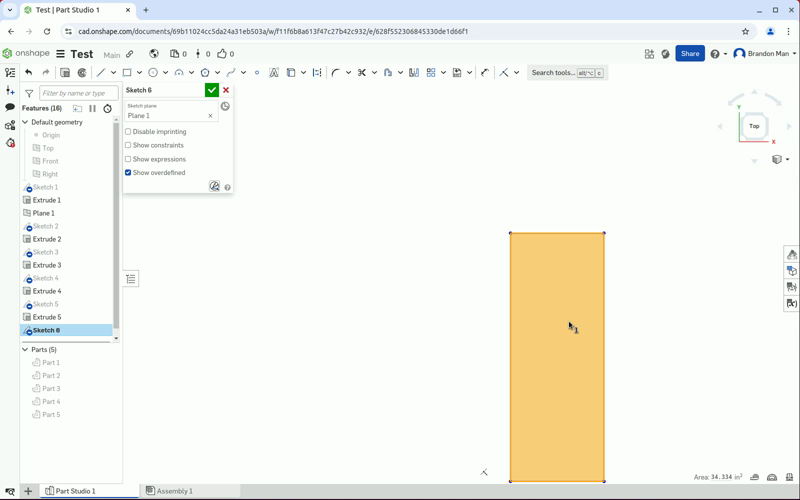
scroll(-6)
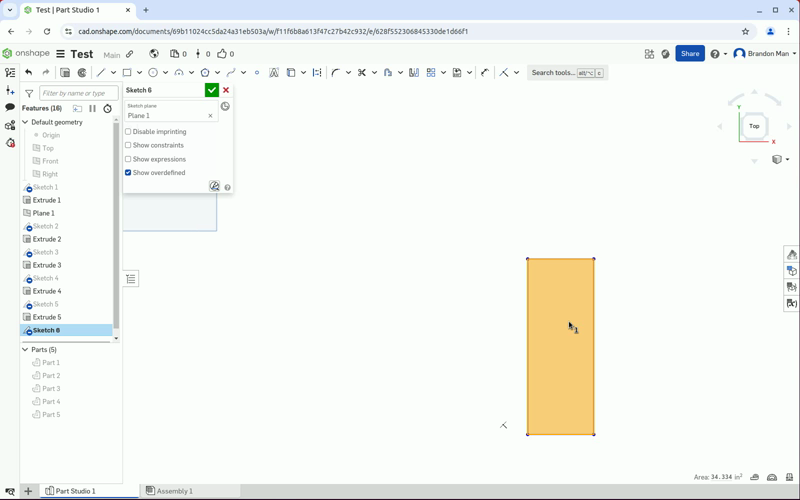
scroll(-6)
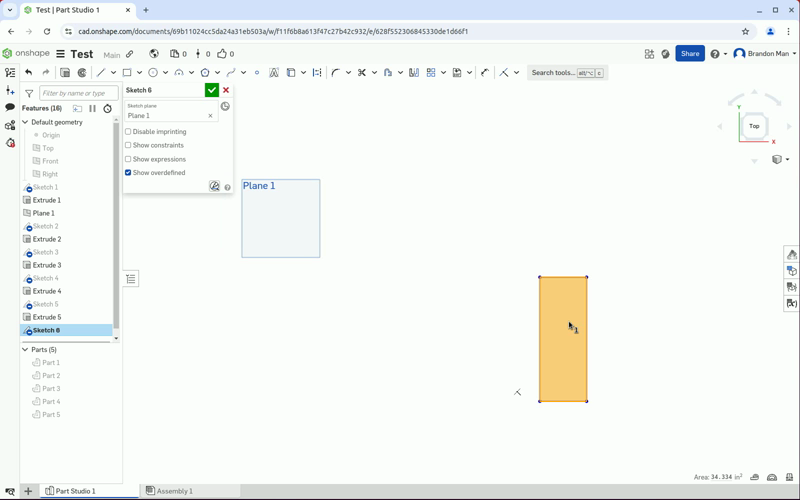
scroll(-6)
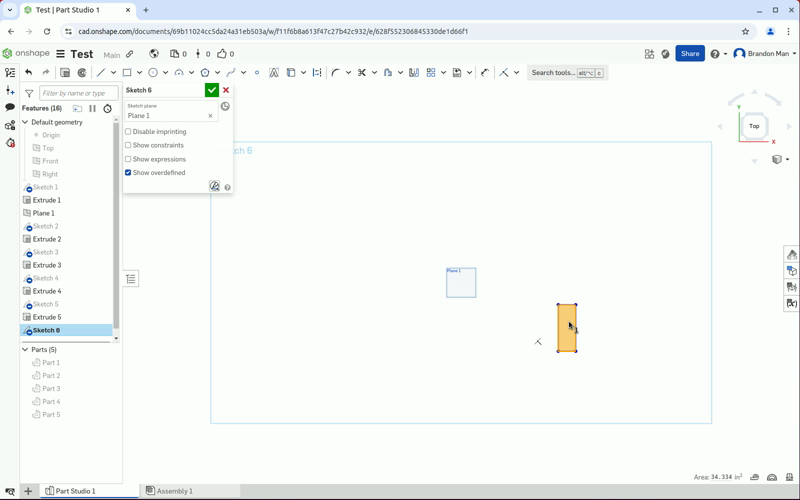
mouse_move(73, 352)
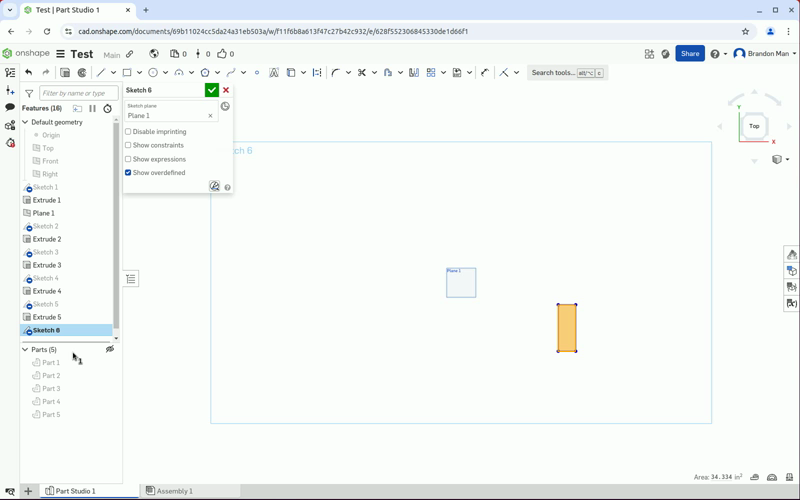
key(shift+y)
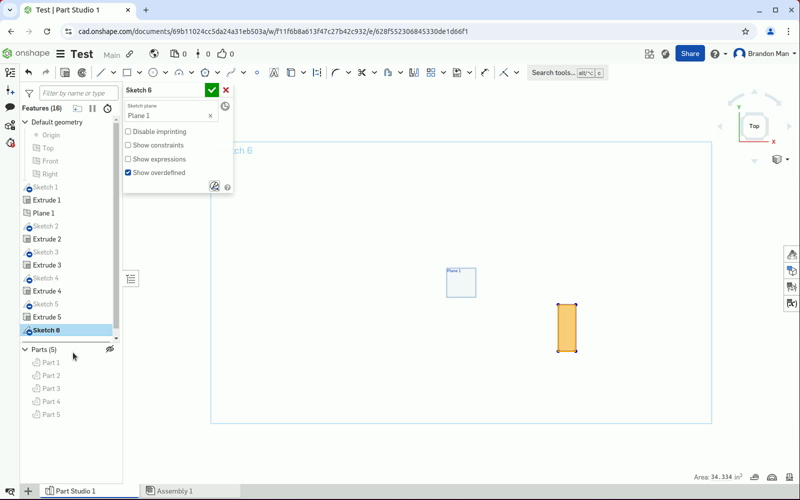
key(shift+e)
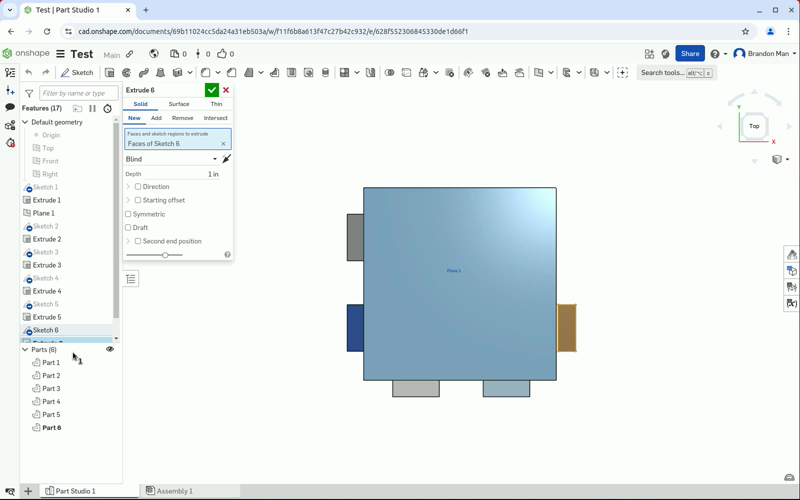
mouse_move(143, 106)
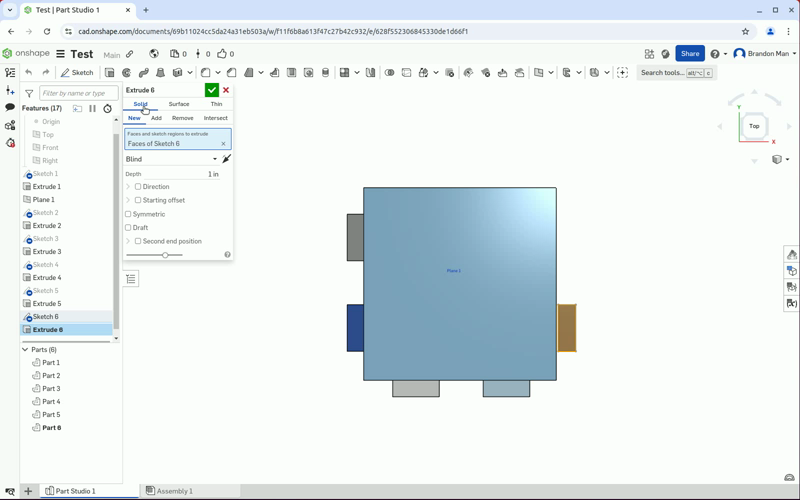
click(143, 106)
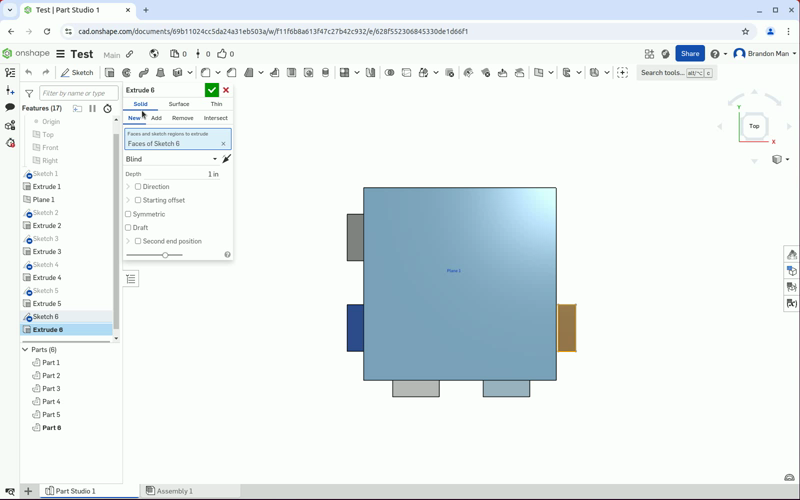
mouse_move(137, 120)
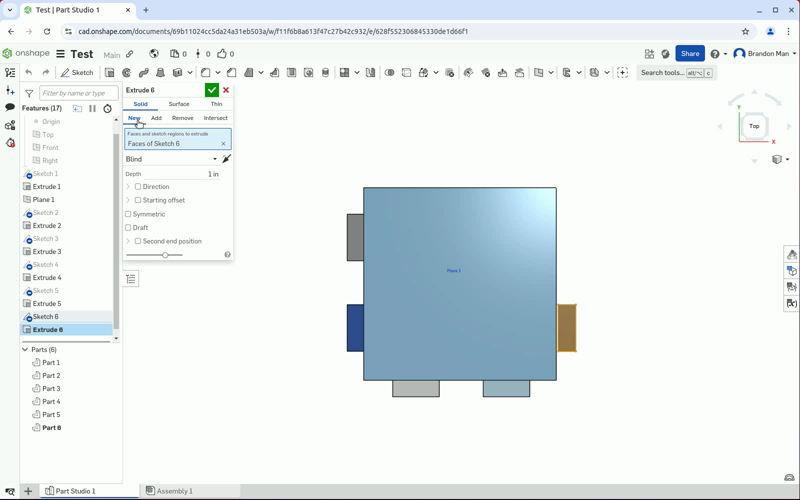
click(137, 120)
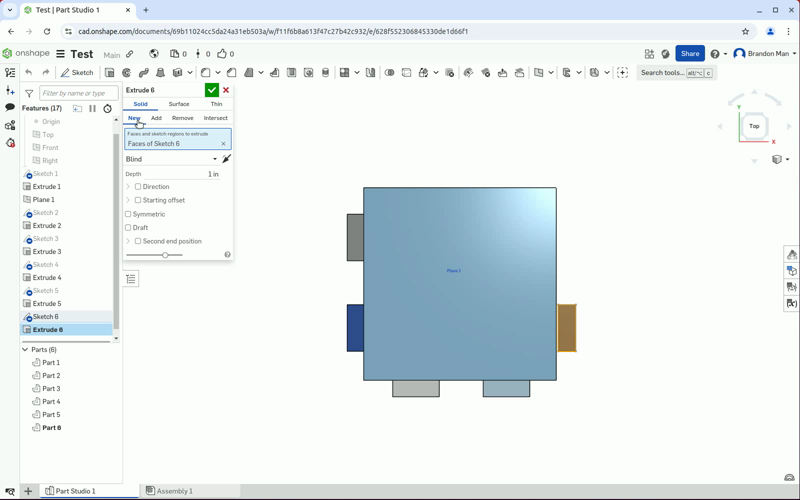
key(tab, 4)
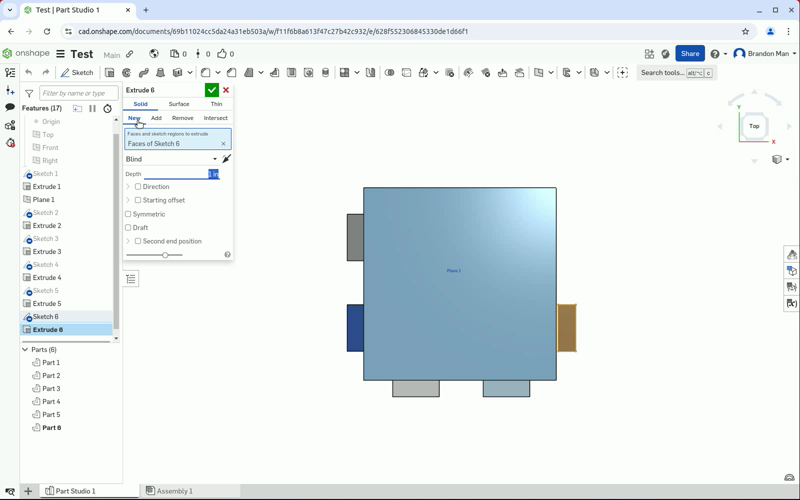
text(-3.611)
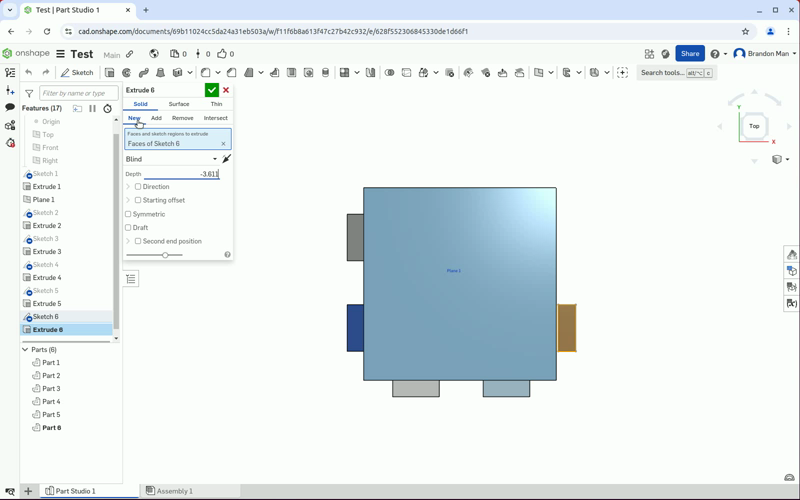
key(enter)
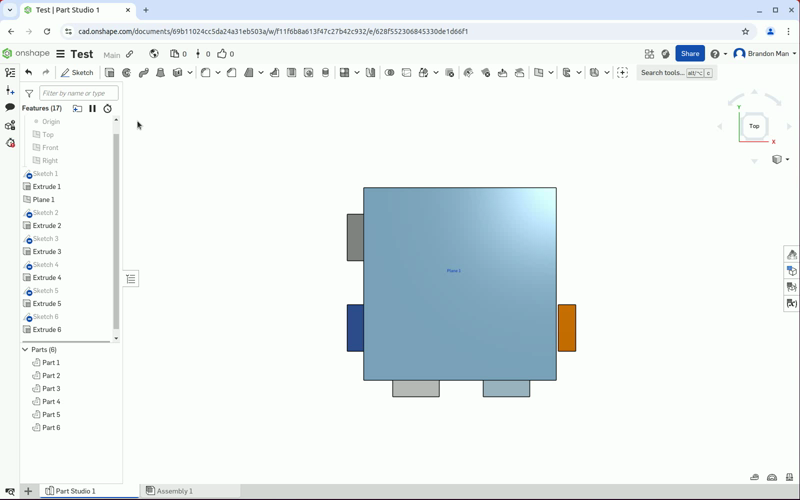
key(shift+h)
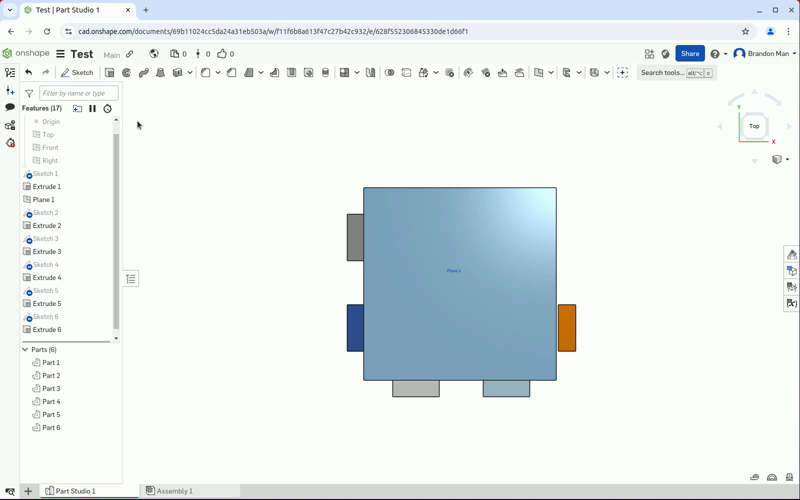
key(shift+h)
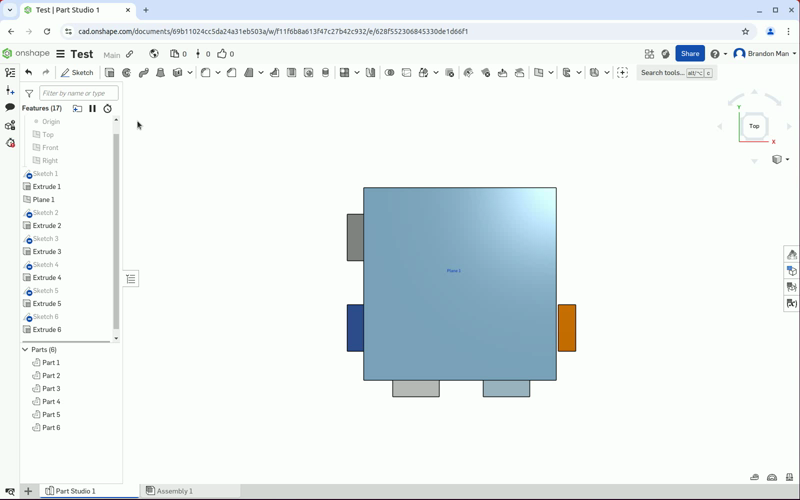
mouse_move(69, 176)
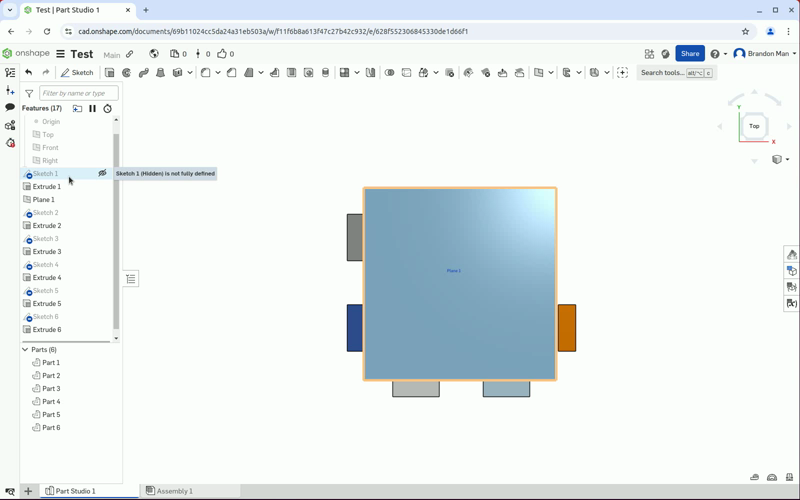
click(69, 176)
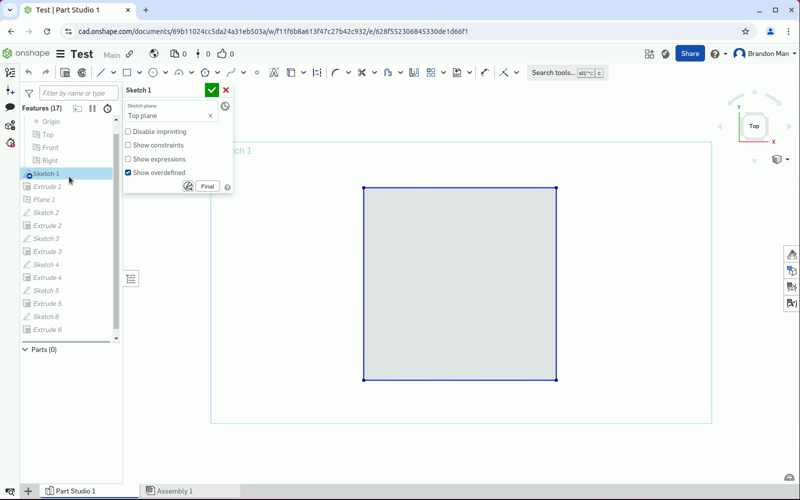
mouse_move(229, 92)
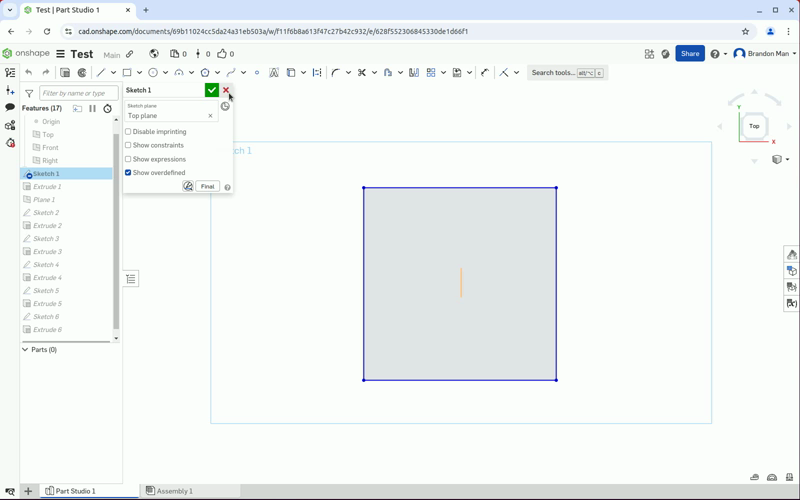
click(229, 92)
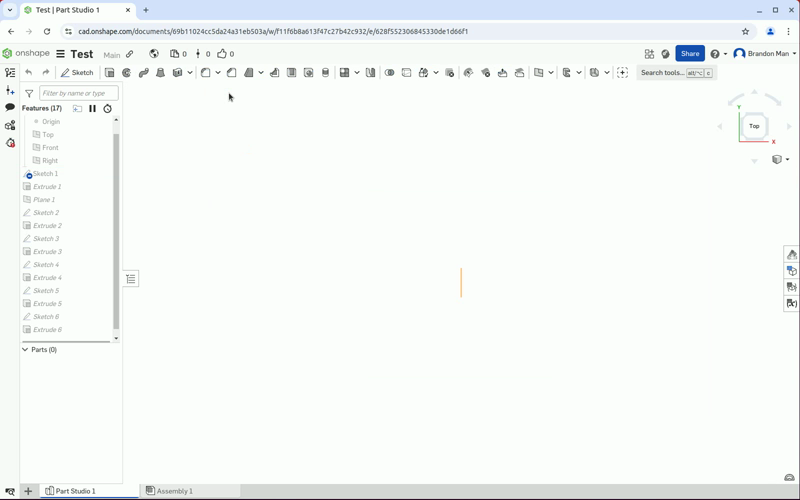
key(shift+s)
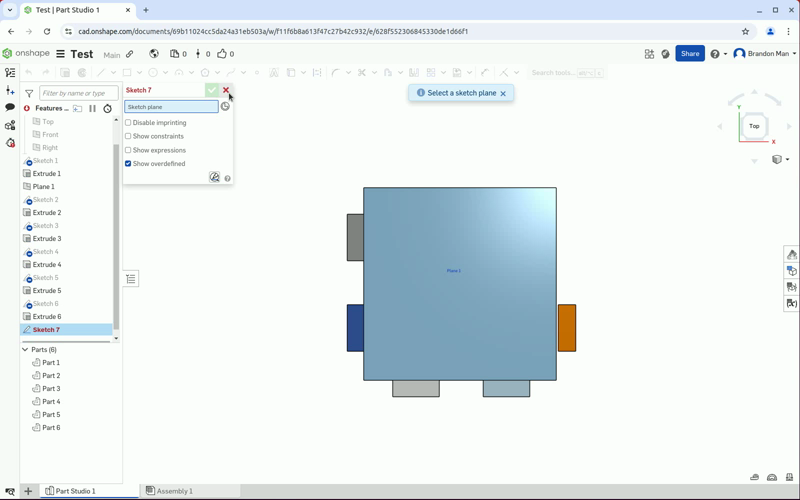
mouse_move(69, 189)
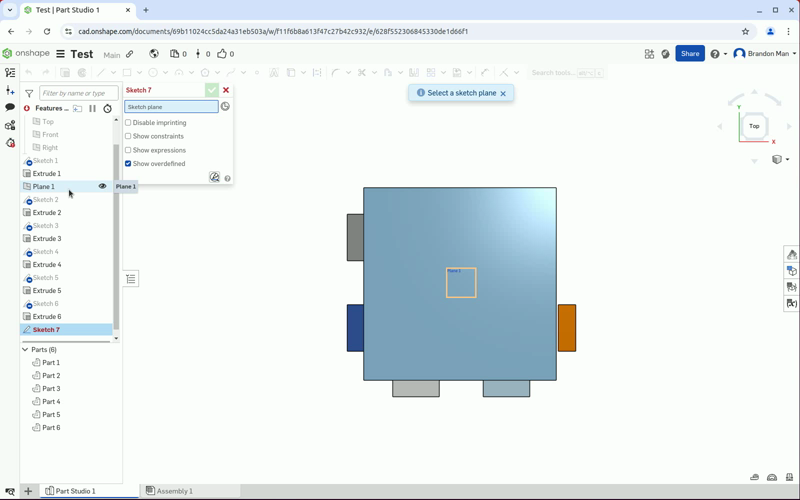
click(69, 189)
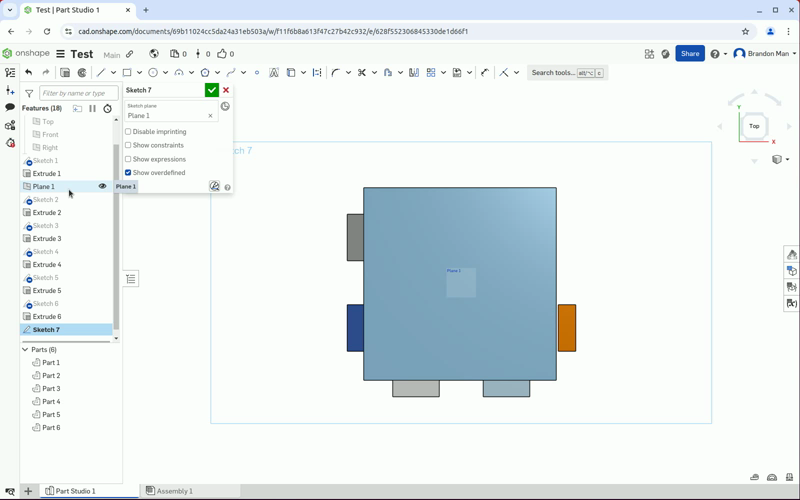
mouse_move(73, 352)
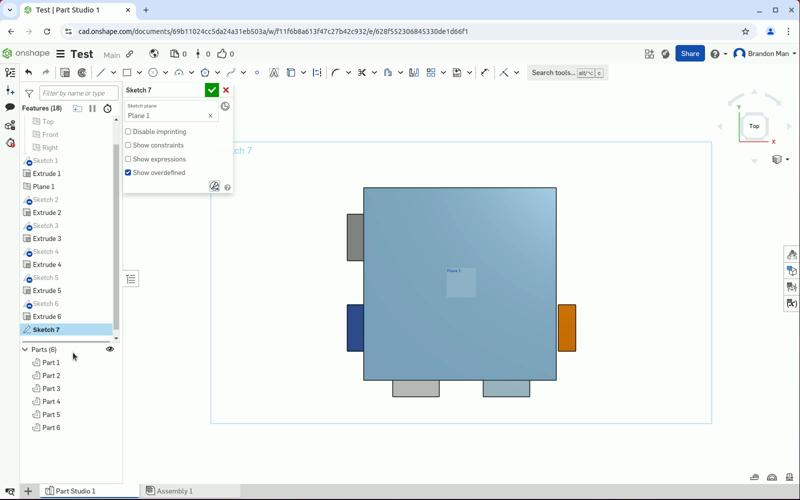
key(y)
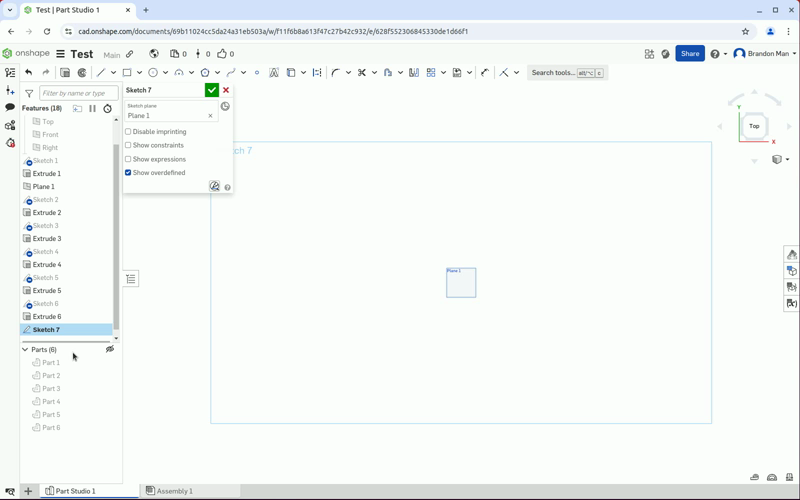
key(l)
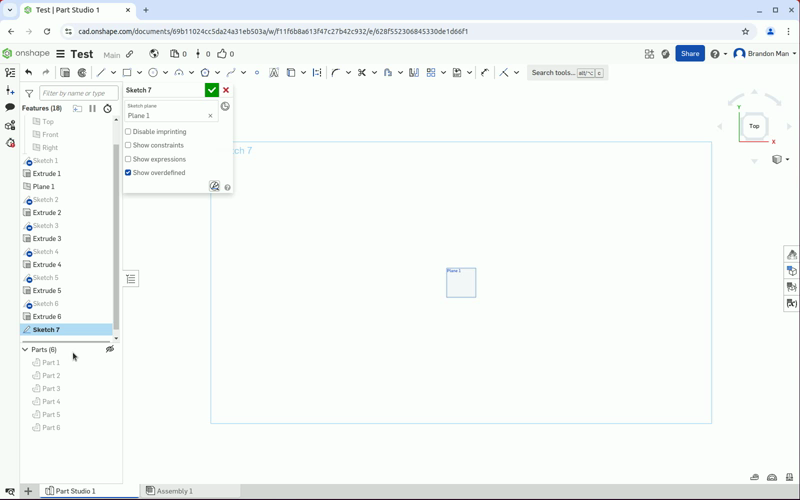
key_down(shift)
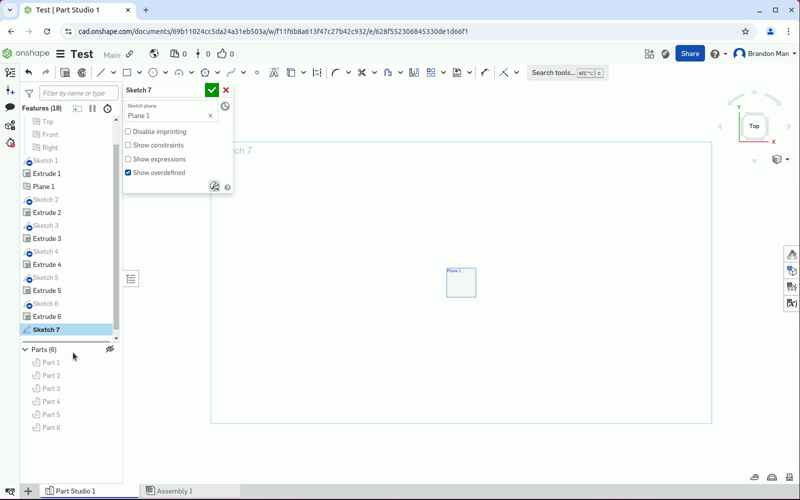
mouse_move(558, 260)
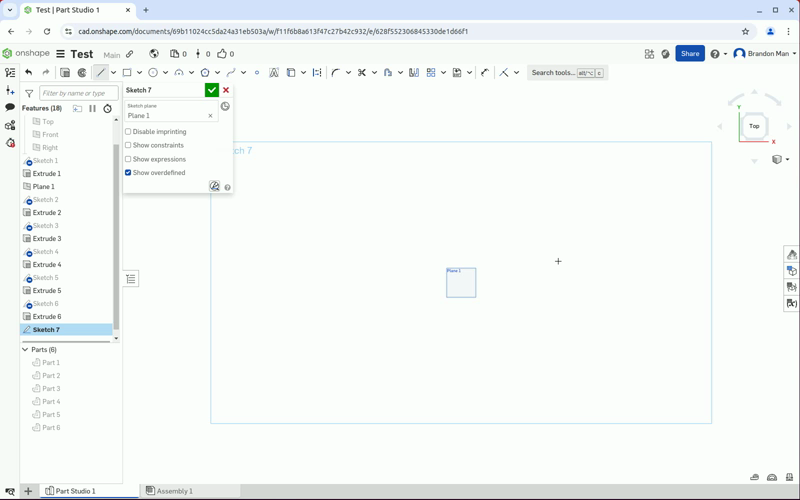
click(558, 260)
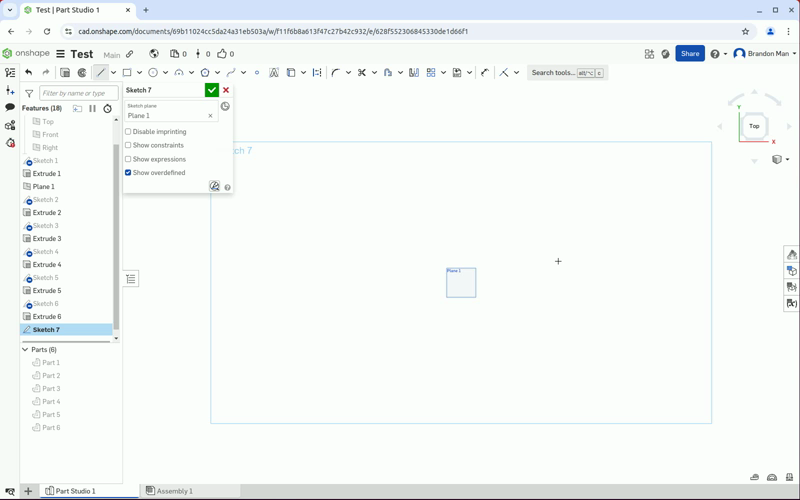
key_up(shift)
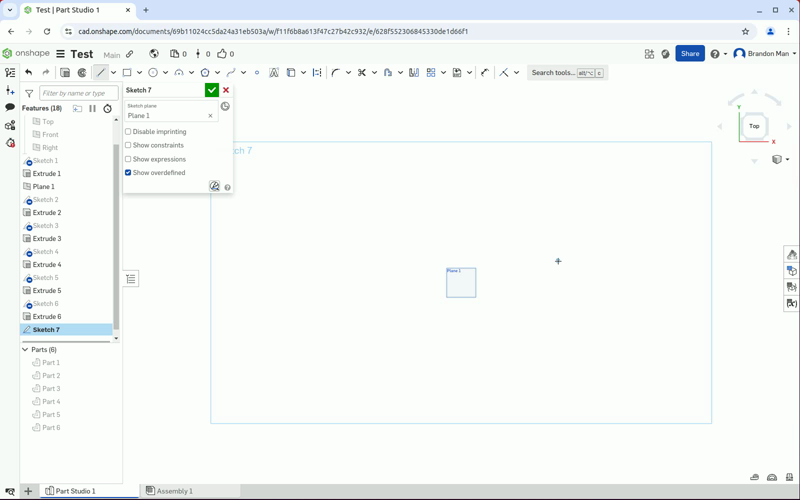
key_down(shift)
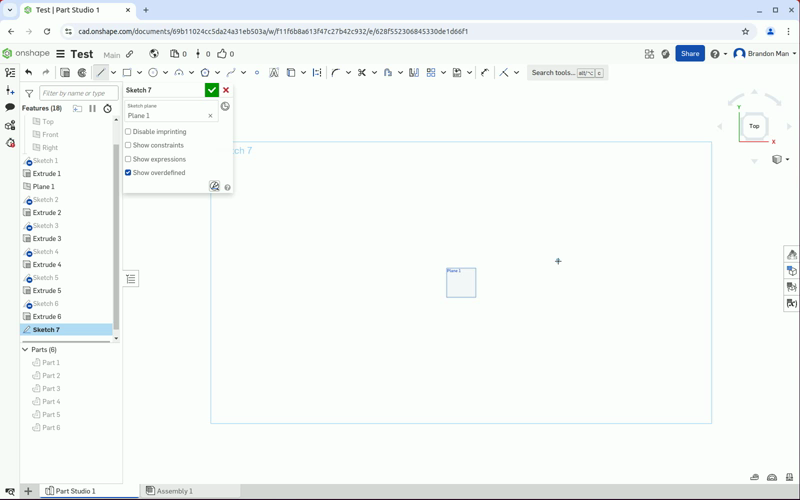
mouse_move(588, 260)
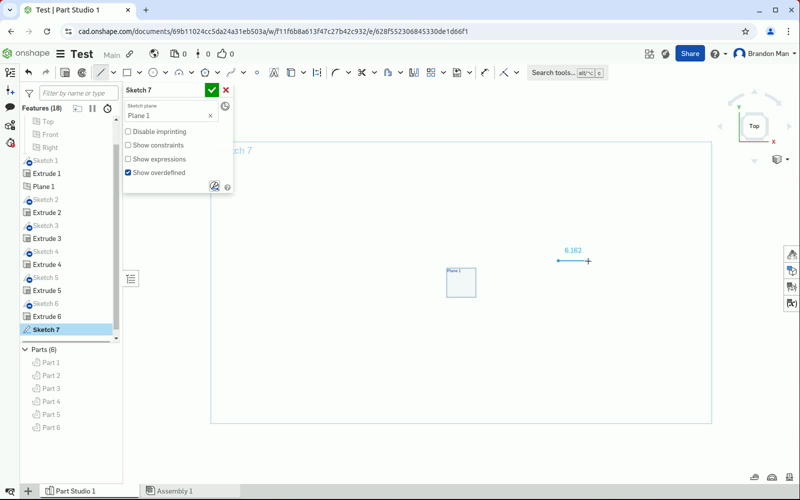
mouse_move(575, 260)
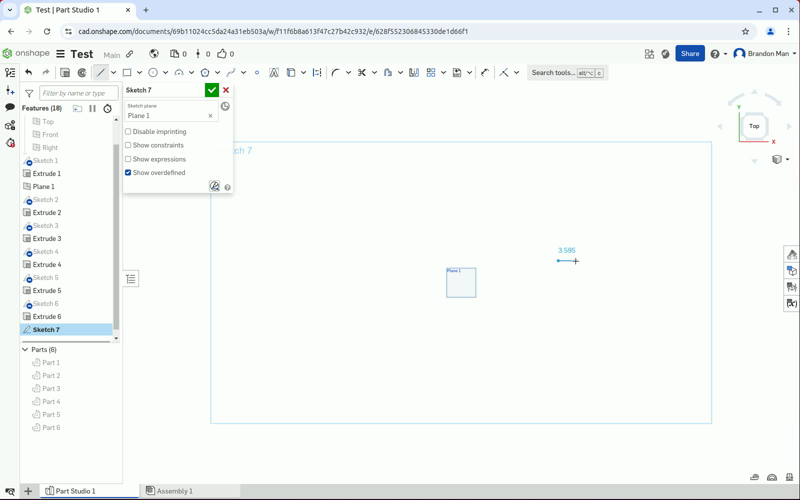
click(575, 260)
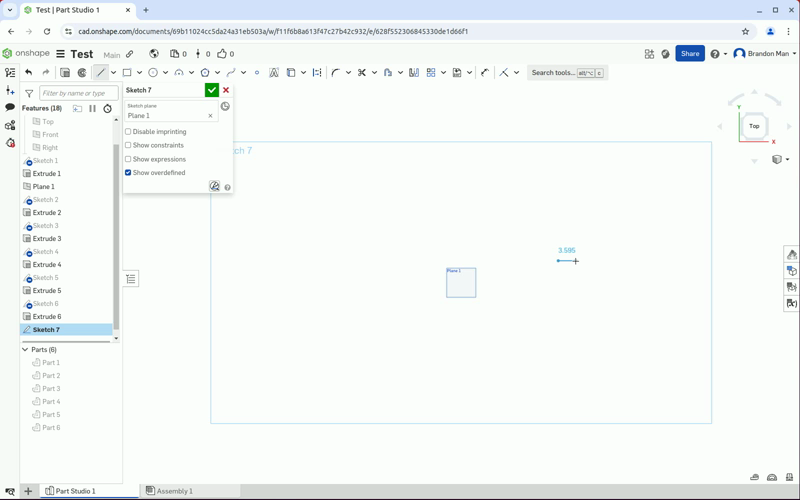
key_up(shift)
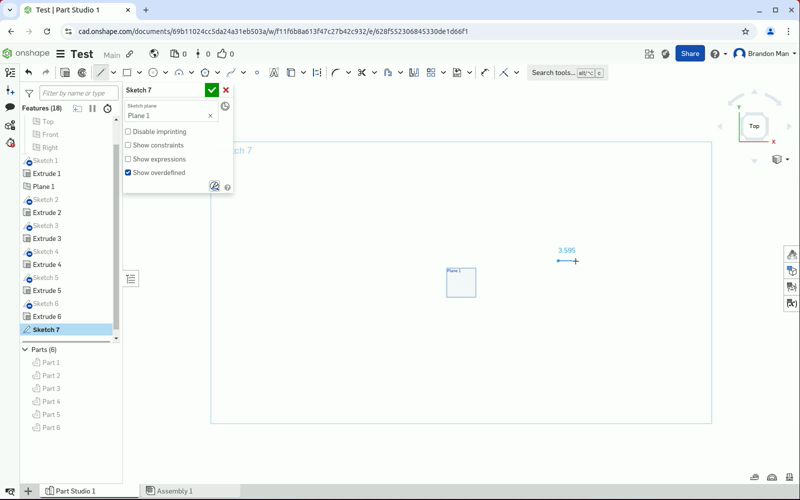
key_down(shift)
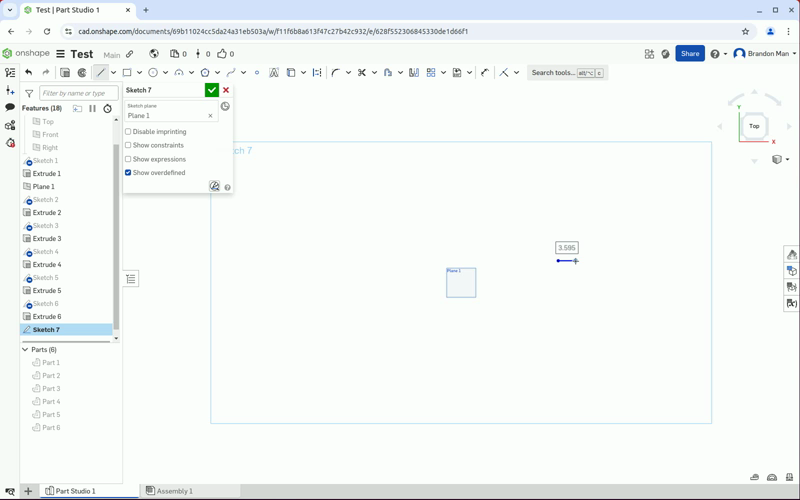
mouse_move(589, 260)
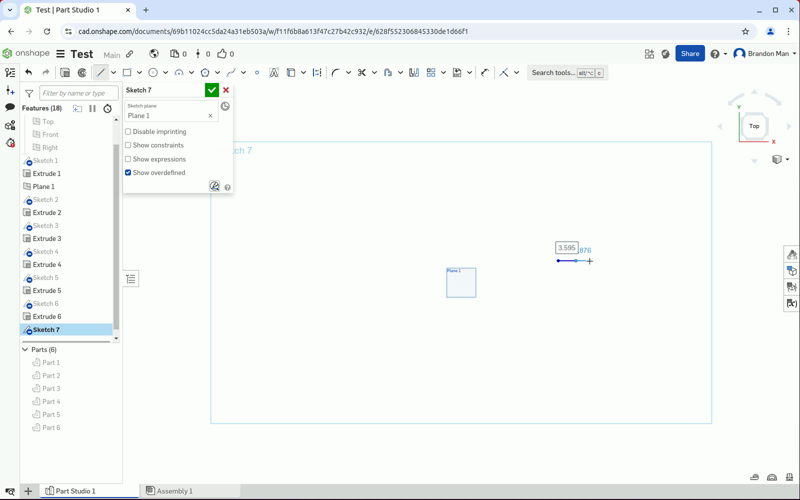
mouse_move(575, 214)
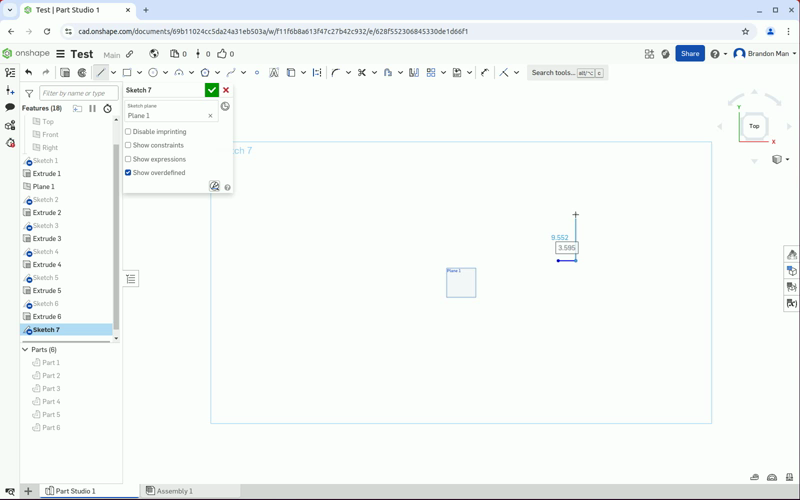
click(575, 214)
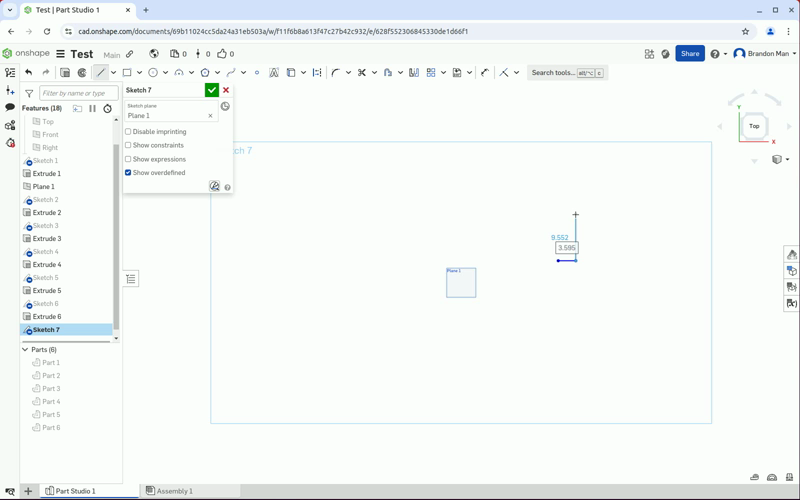
key_up(shift)
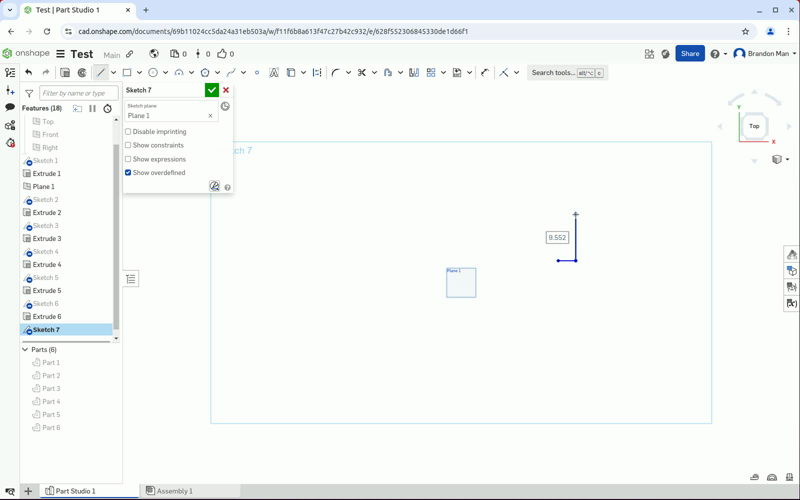
key_down(shift)
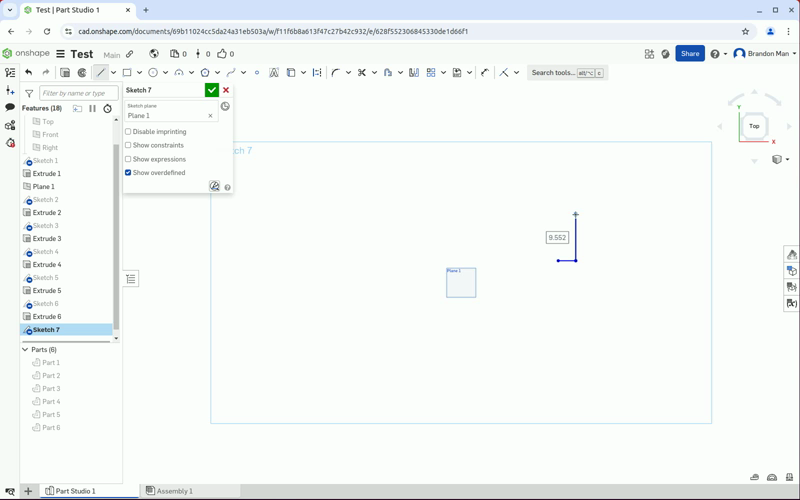
mouse_move(589, 214)
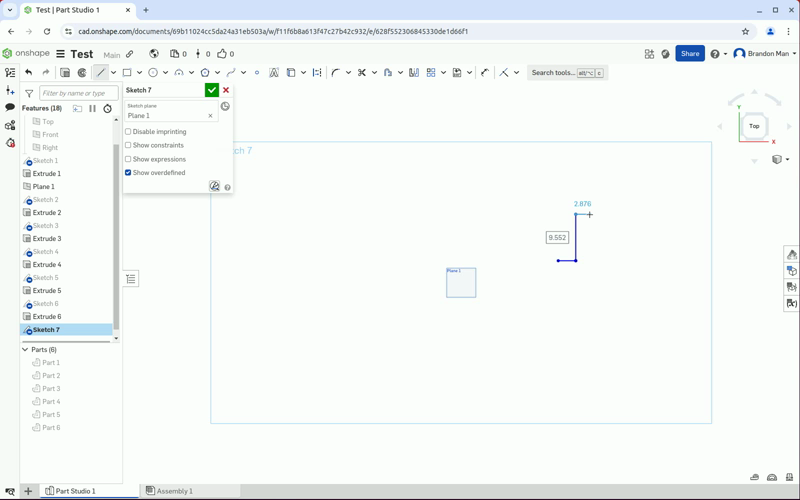
mouse_move(558, 214)
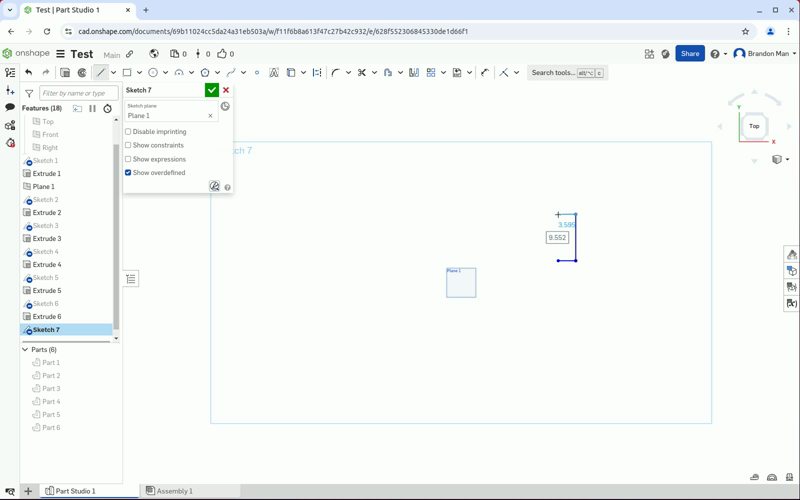
click(558, 214)
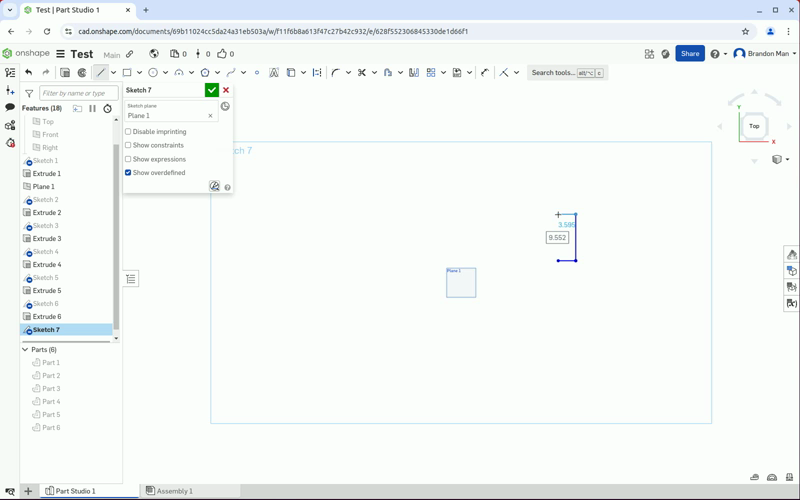
key_up(shift)
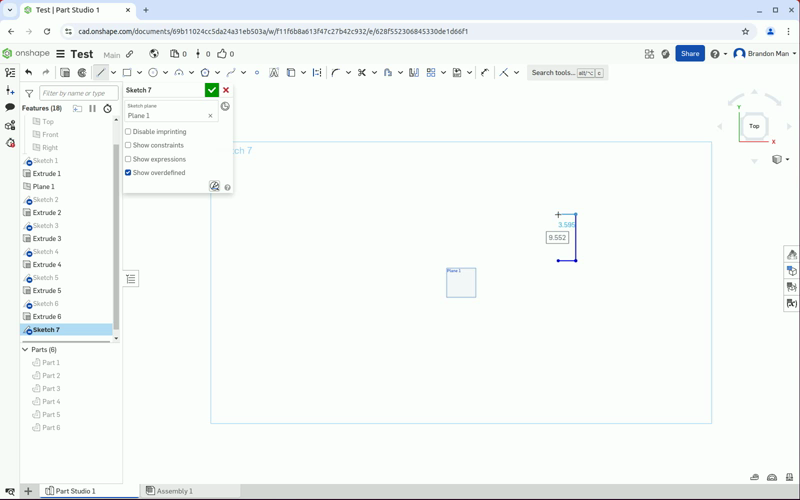
mouse_move(588, 214)
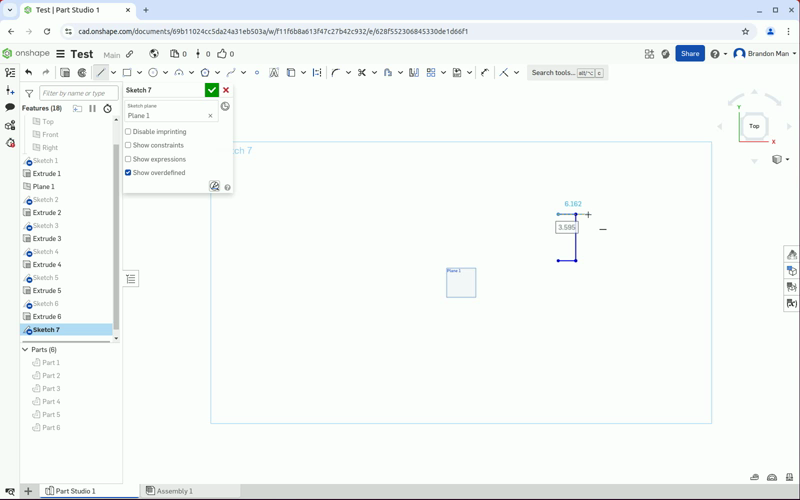
key_down(shift)
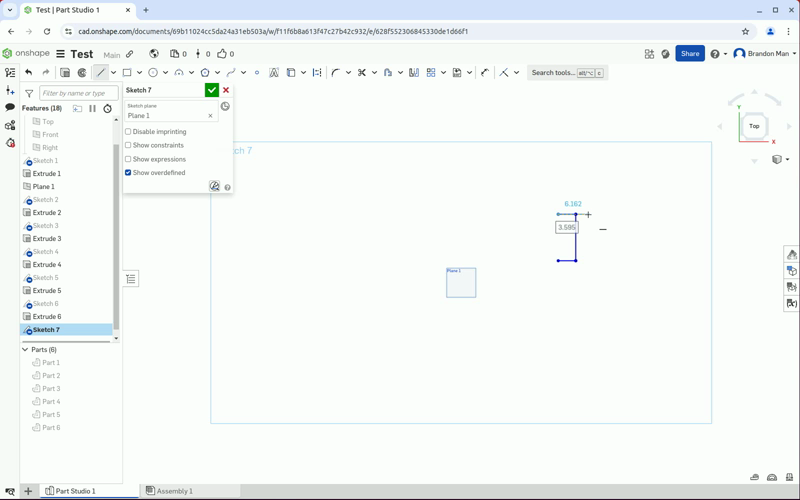
mouse_move(558, 260)
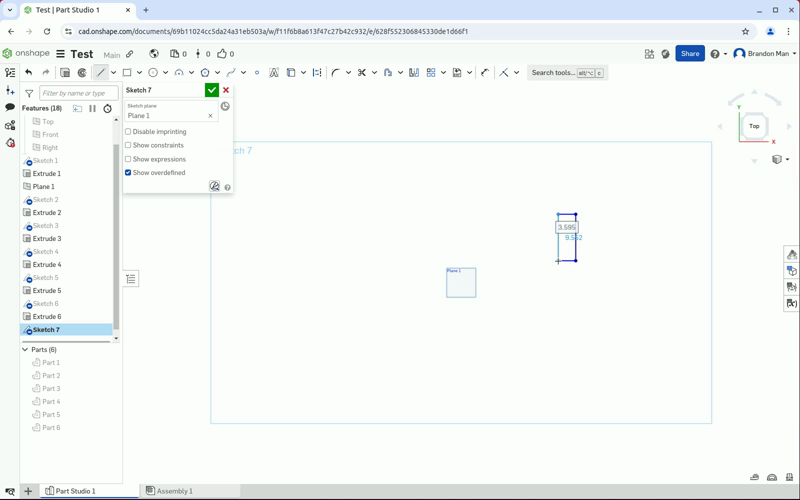
key_up(shift)
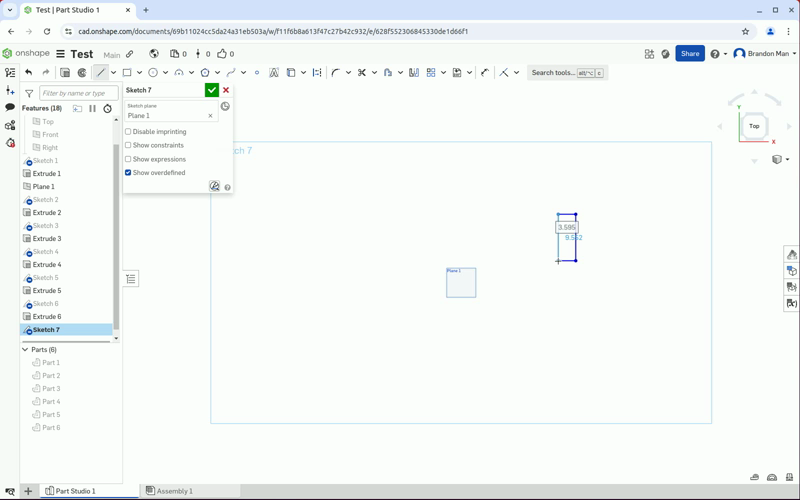
click(558, 260)
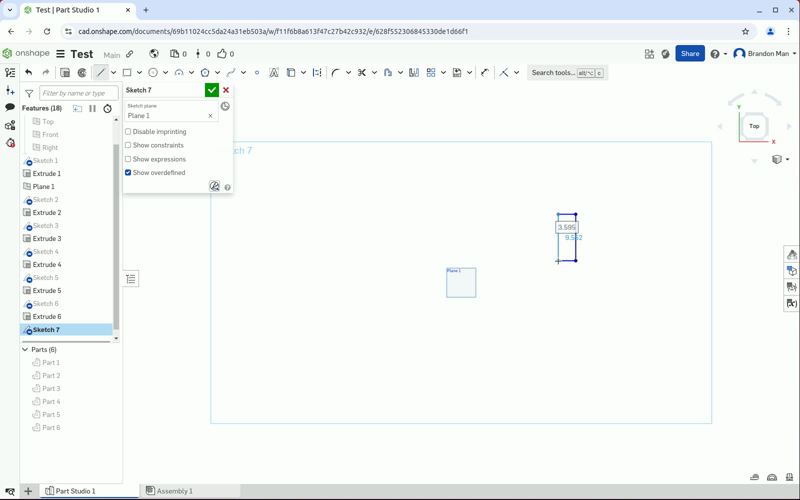
key(esc)
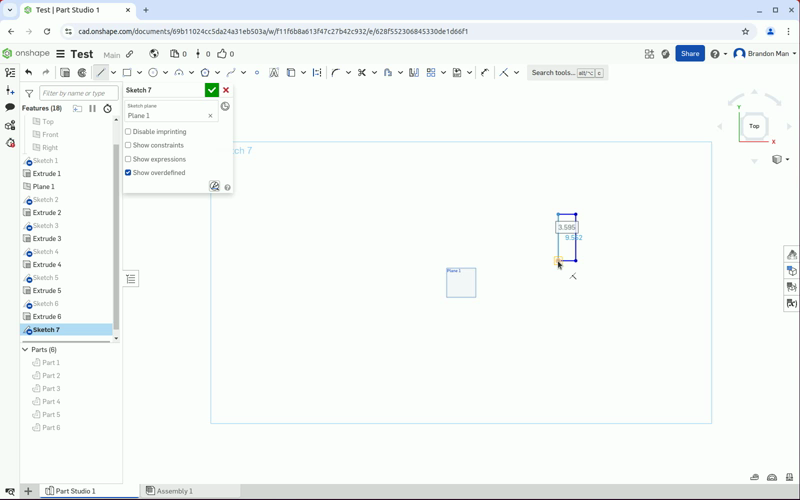
mouse_move(560, 252)
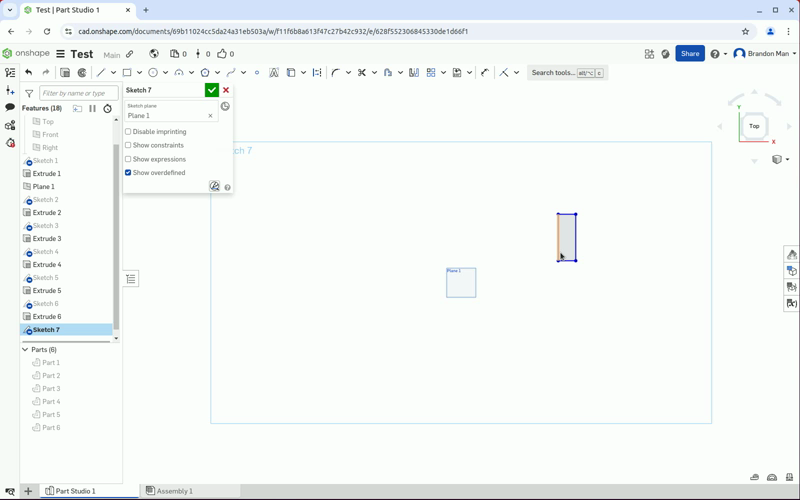
scroll(6)
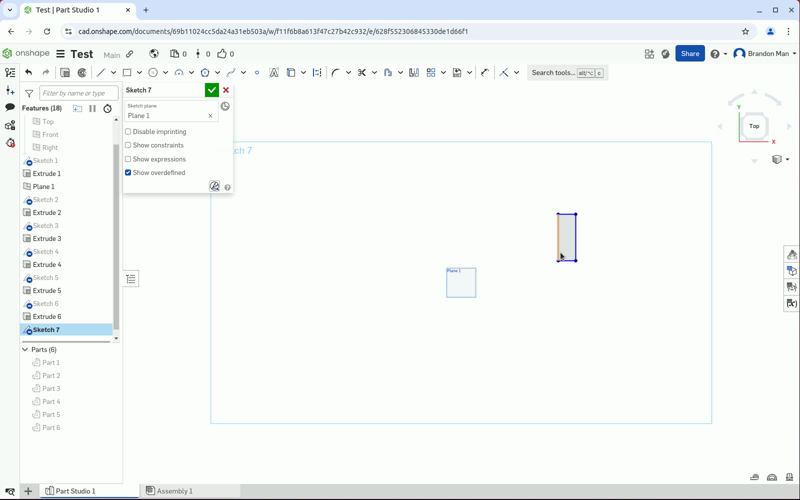
scroll(6)
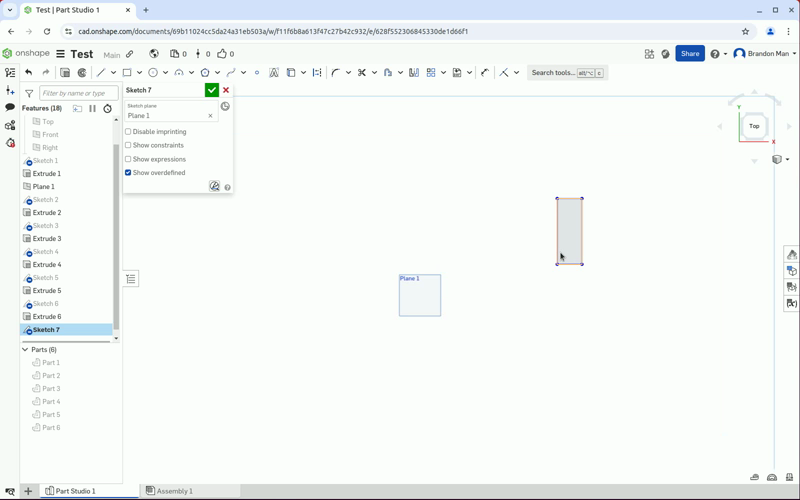
scroll(6)
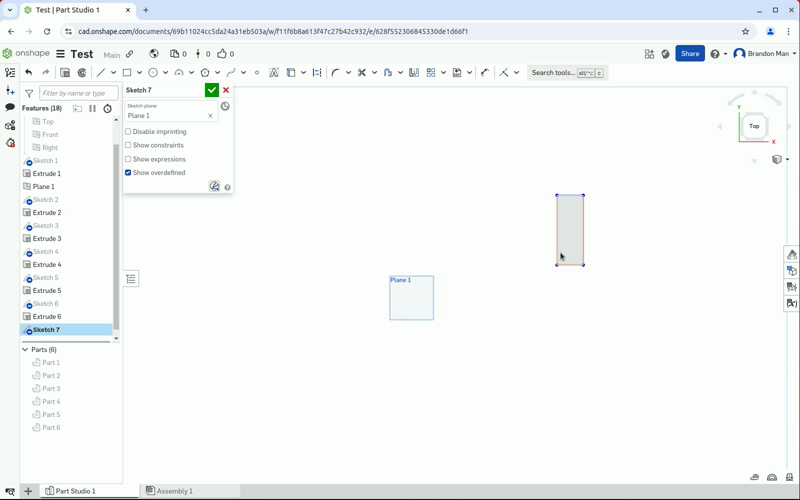
scroll(6)
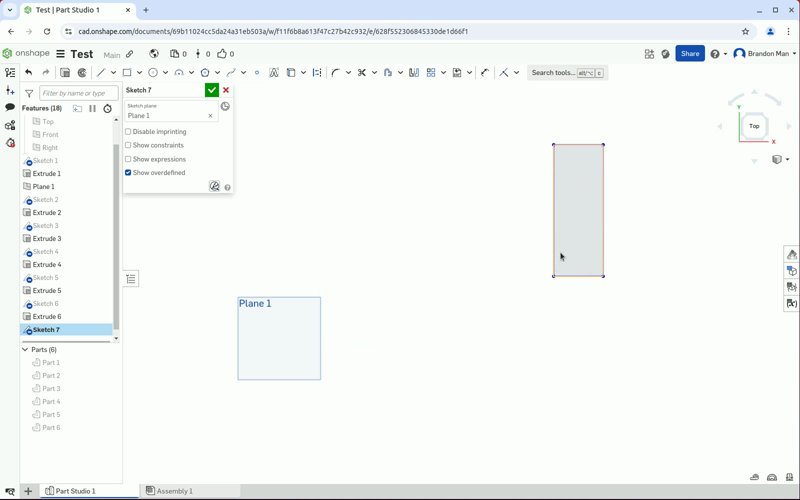
scroll(6)
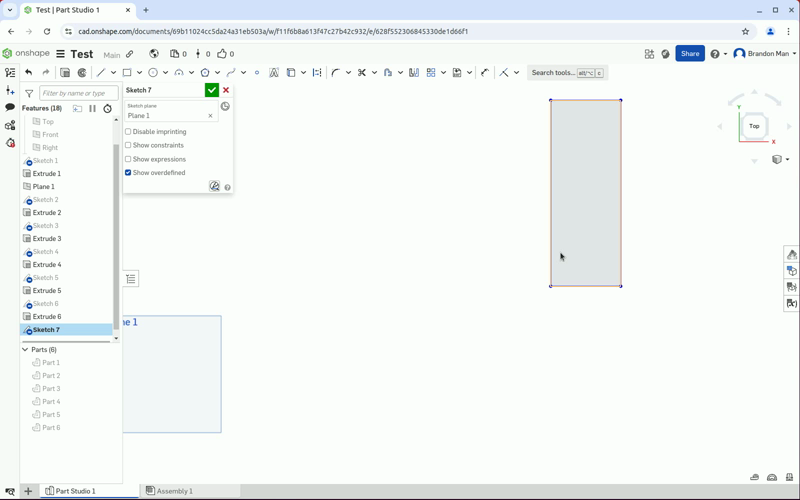
scroll(6)
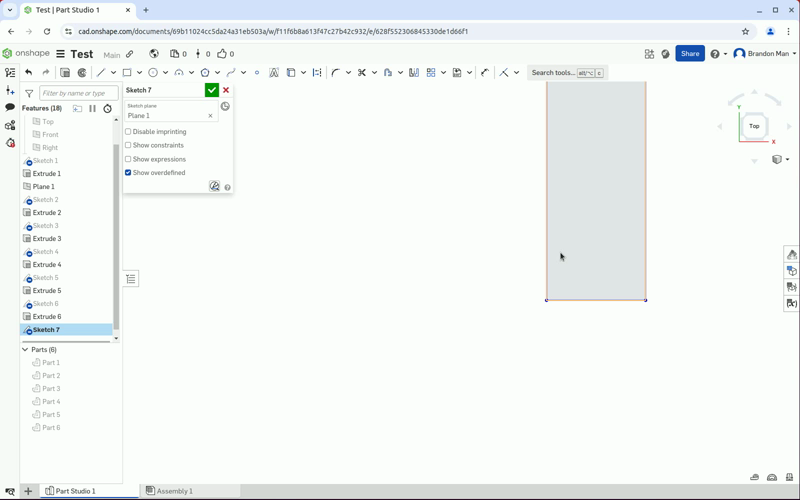
scroll(6)
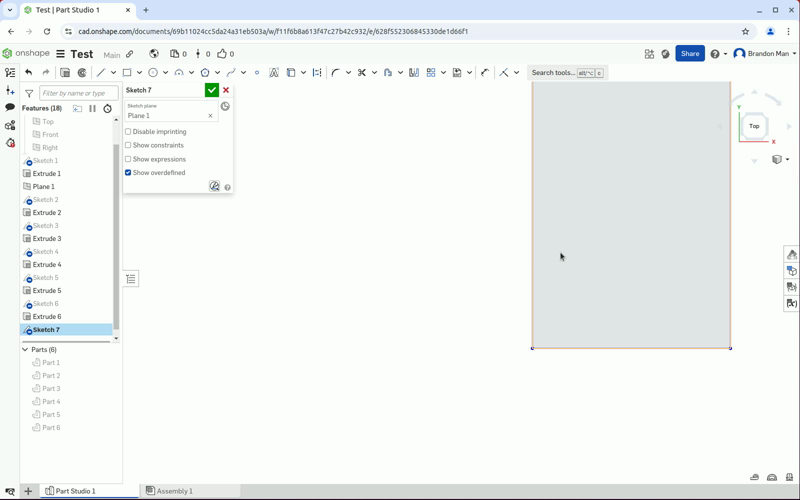
click(560, 252)
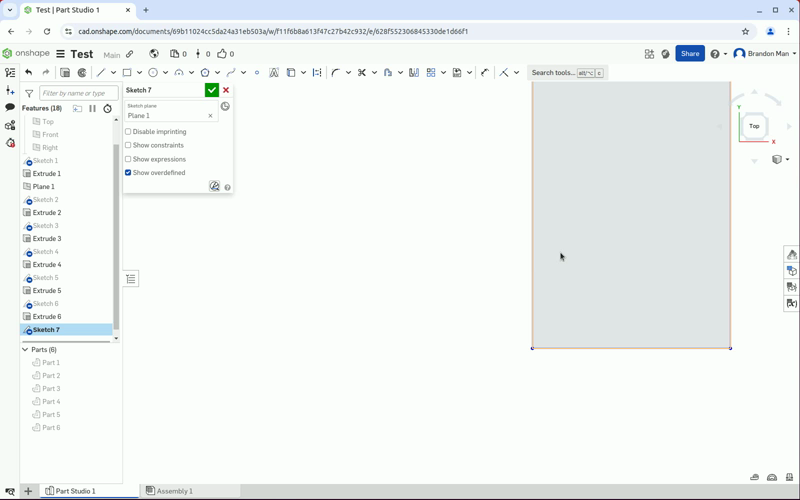
scroll(-6)
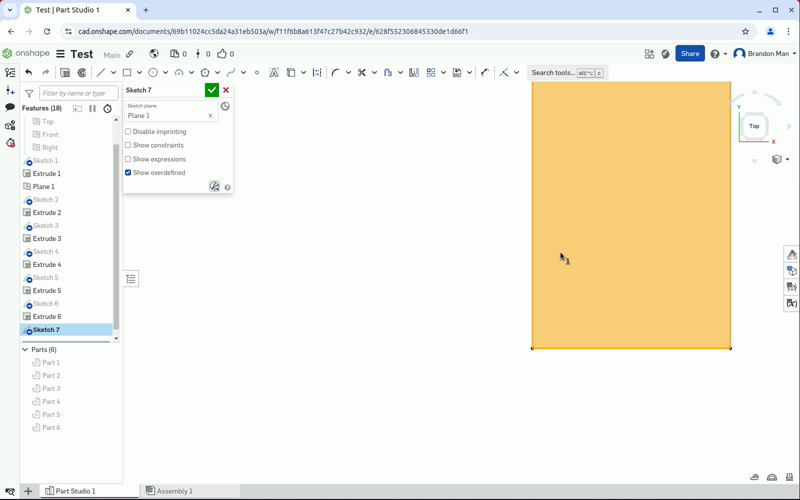
scroll(-6)
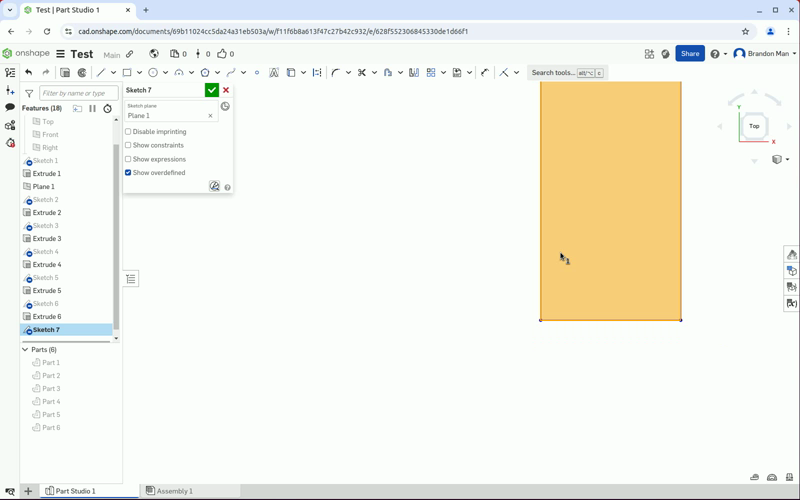
scroll(-6)
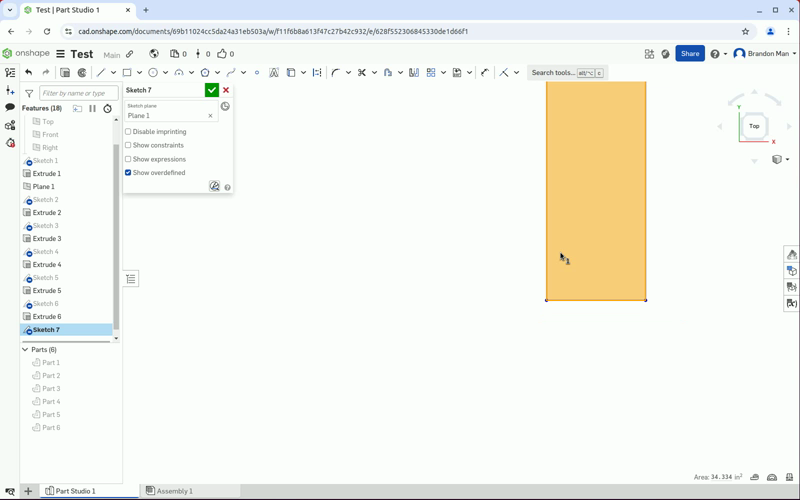
scroll(-6)
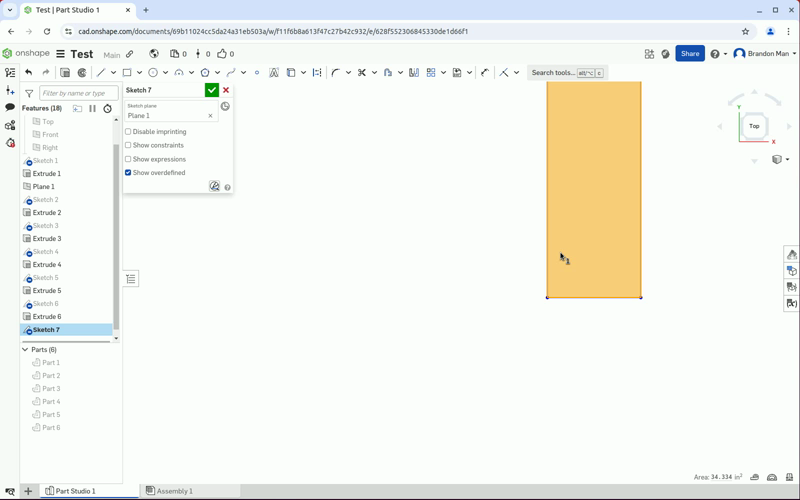
scroll(-6)
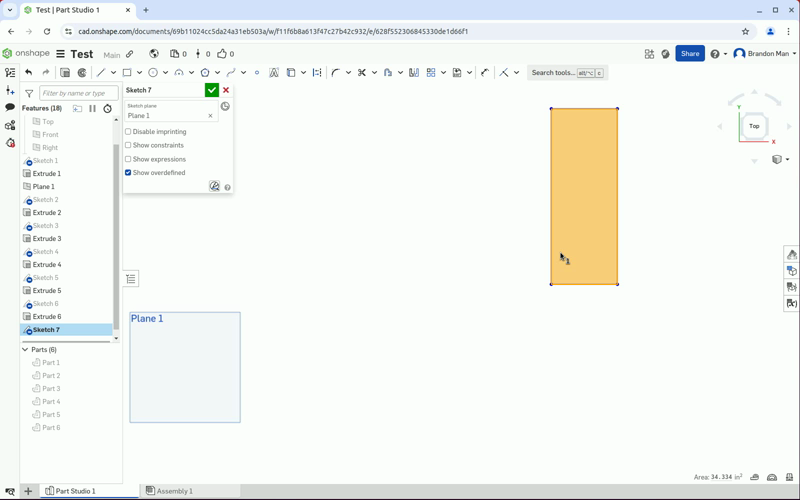
scroll(-6)
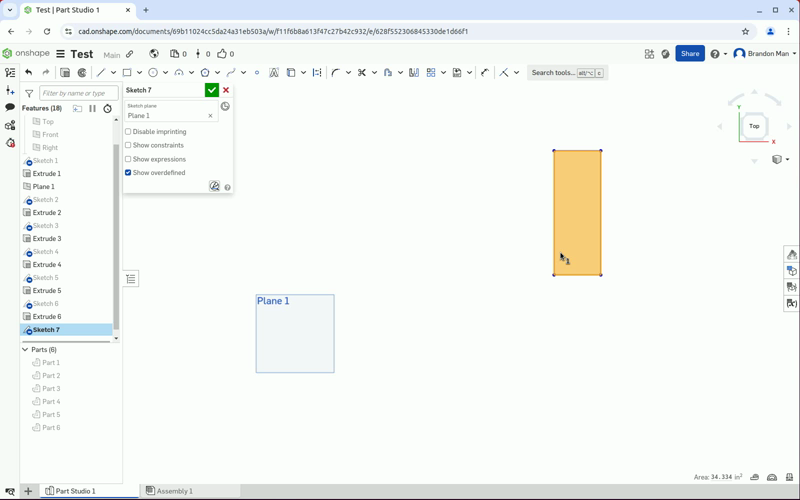
scroll(-6)
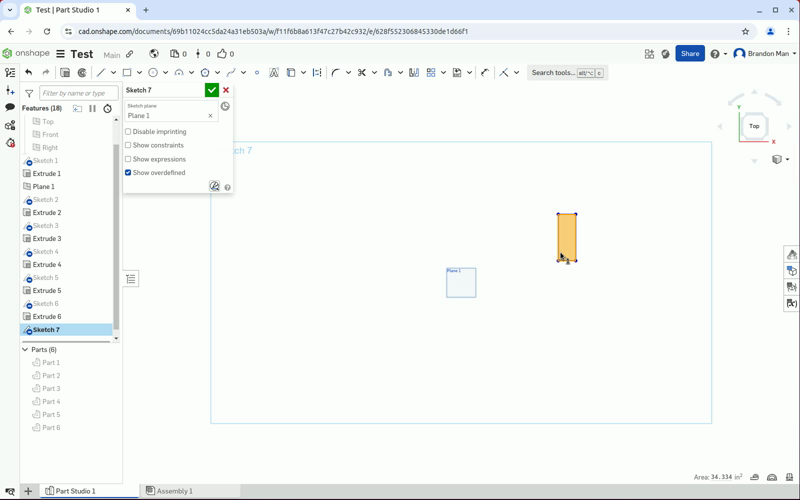
mouse_move(73, 352)
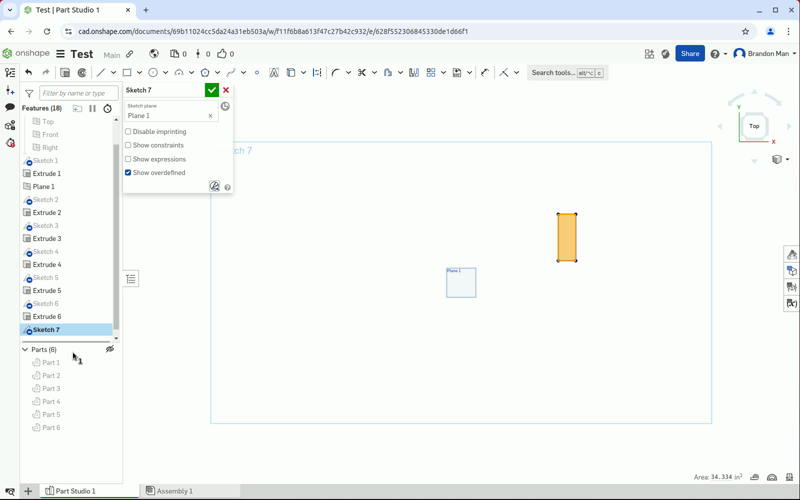
key(shift+y)
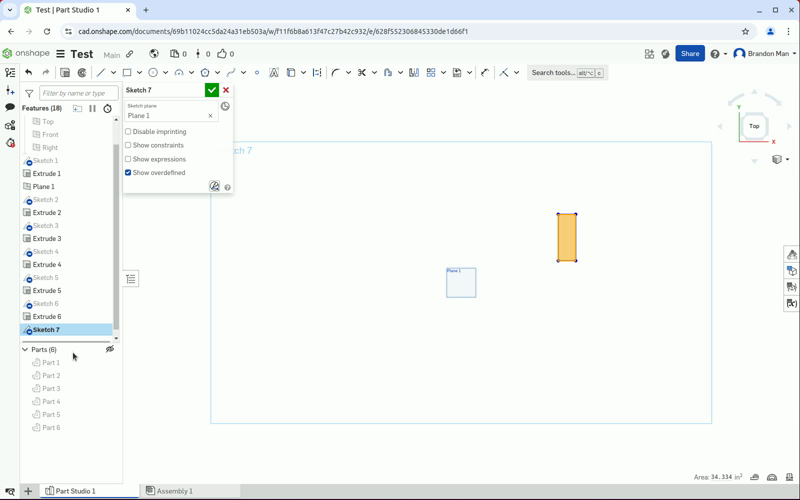
key(shift+e)
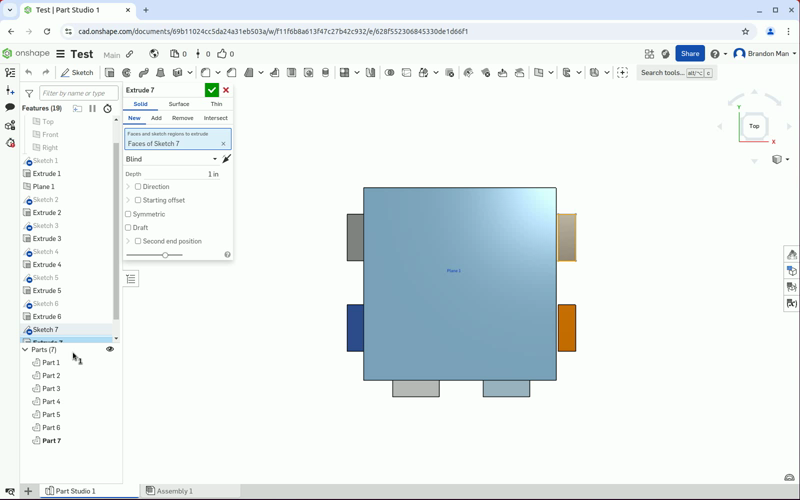
mouse_move(143, 106)
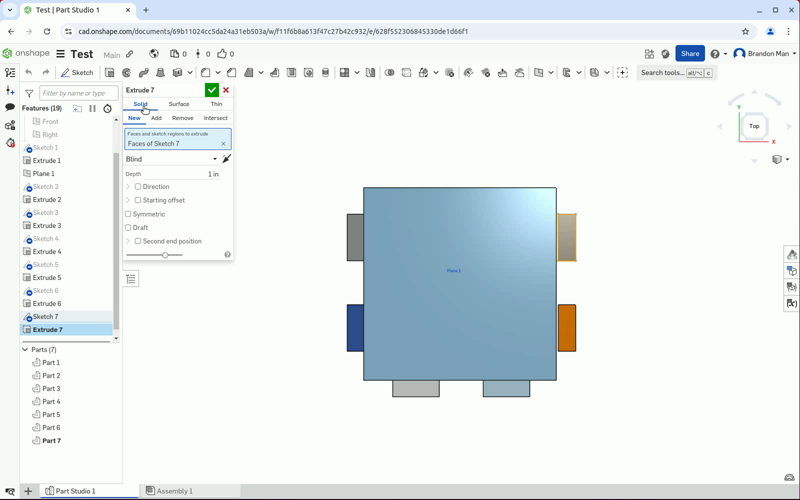
click(143, 106)
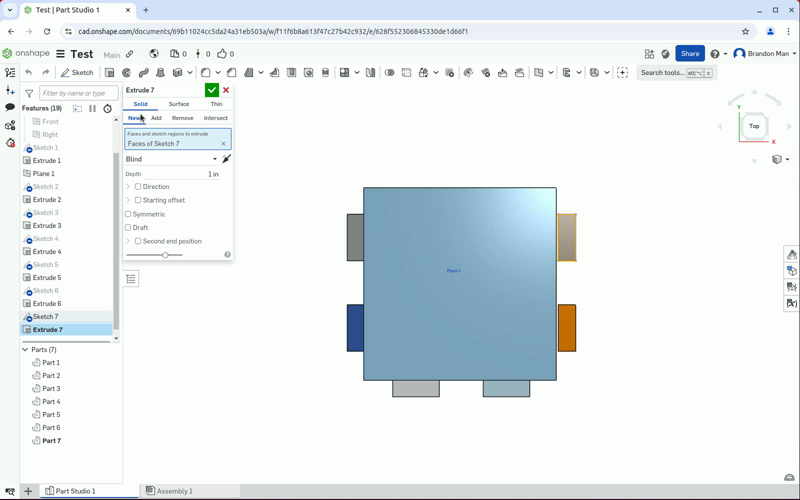
mouse_move(137, 120)
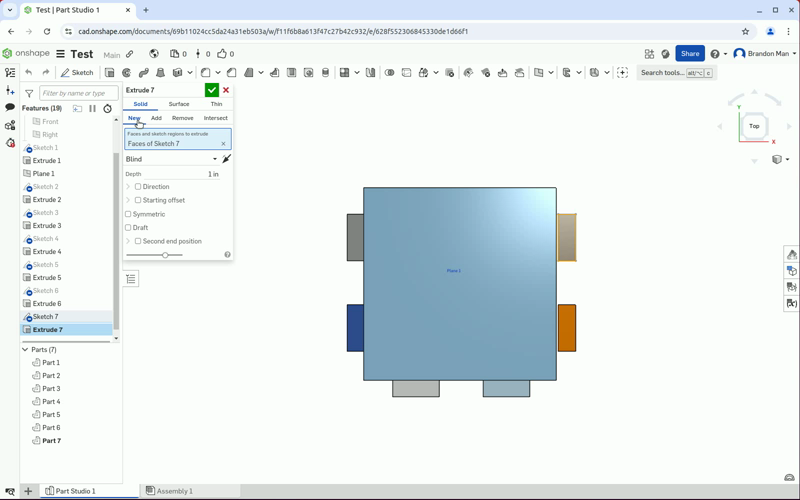
click(137, 120)
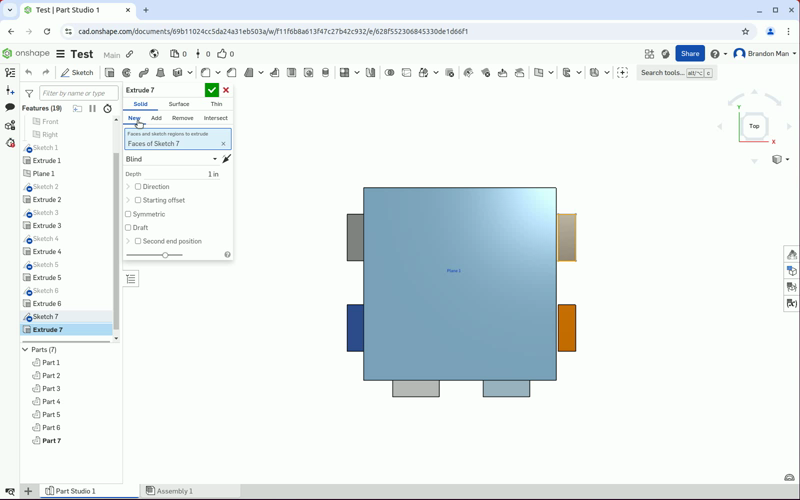
key(tab, 4)
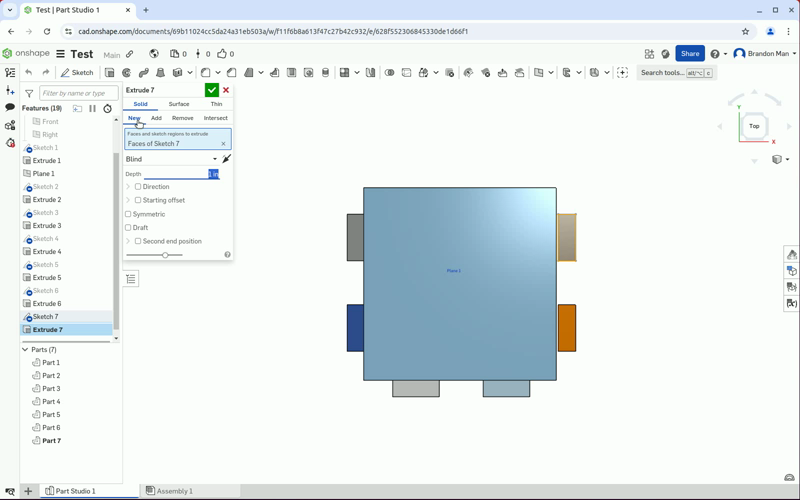
text(-3.611)
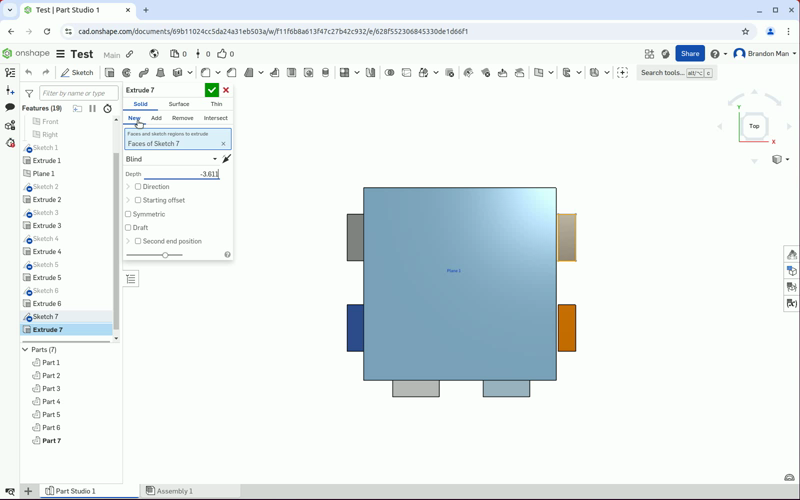
key(enter)
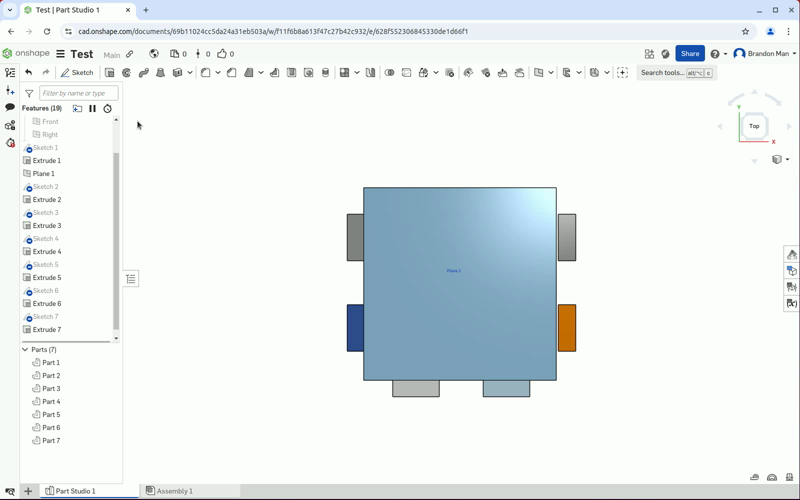
key(shift+h)
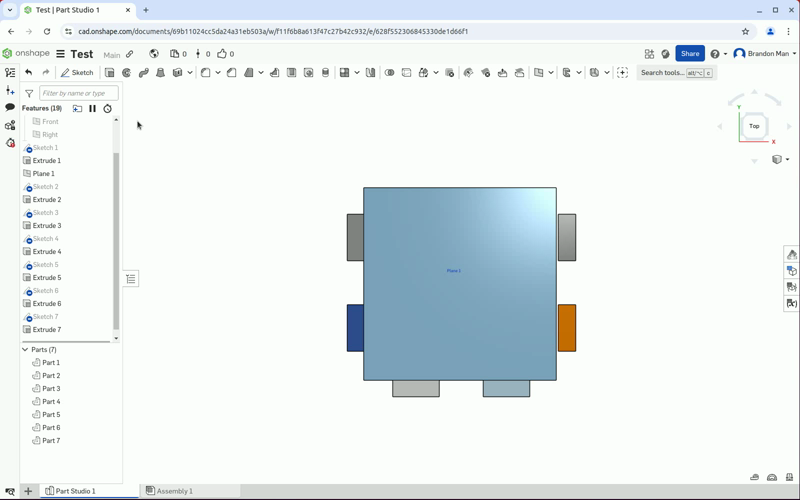
key(shift+h)
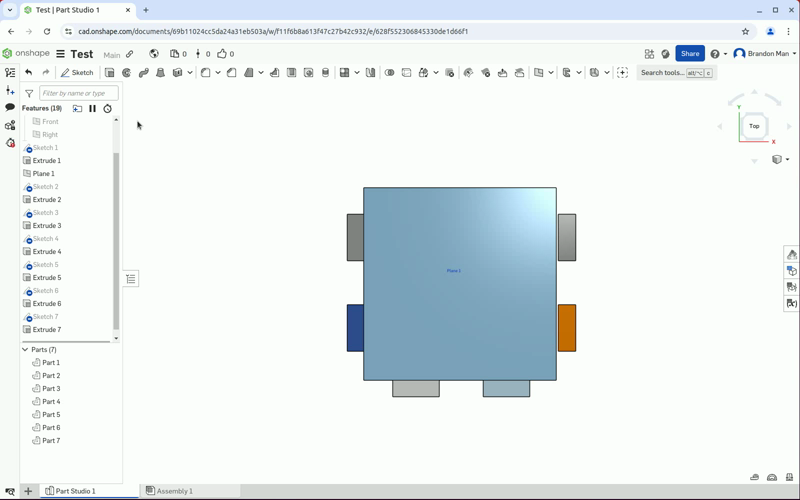
mouse_move(69, 150)
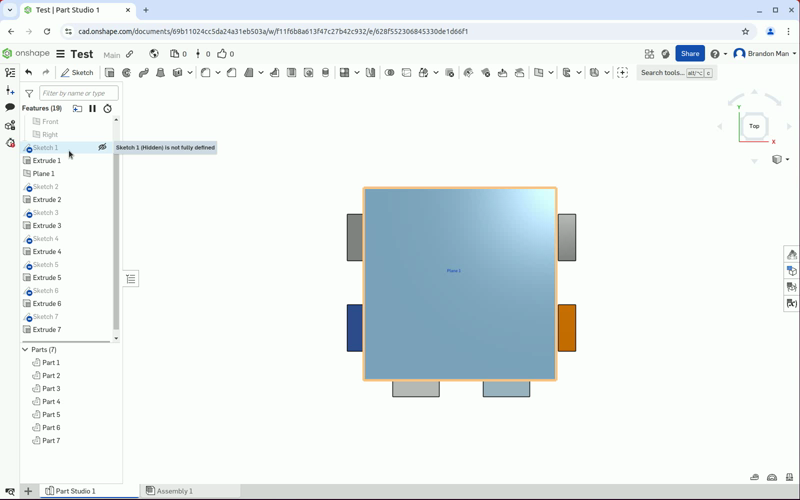
click(69, 150)
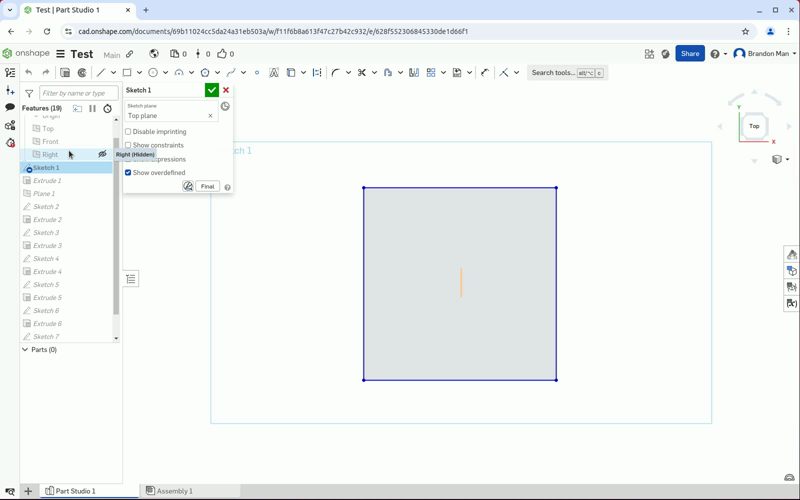
mouse_move(229, 92)
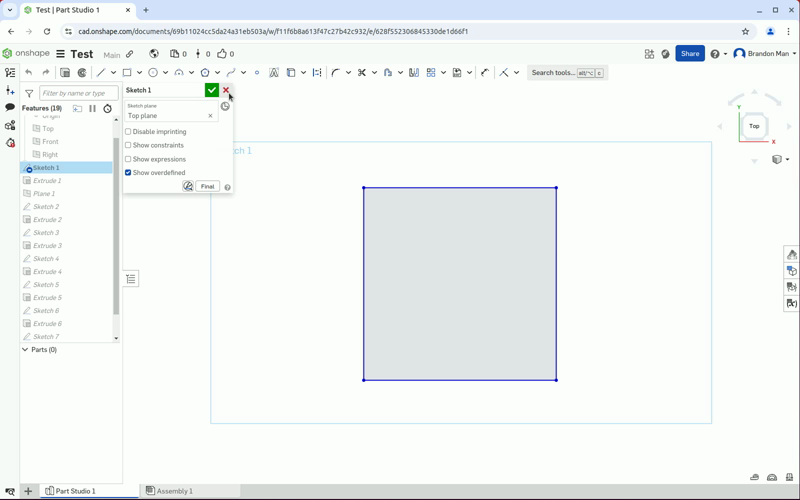
click(229, 92)
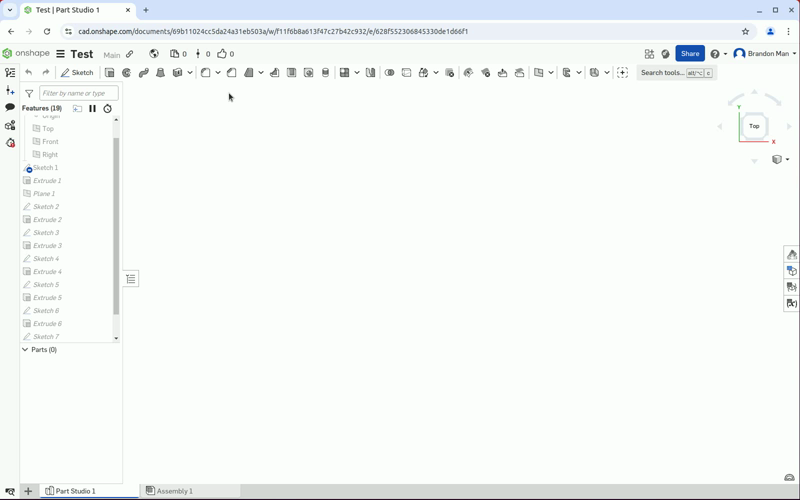
key(shift+s)
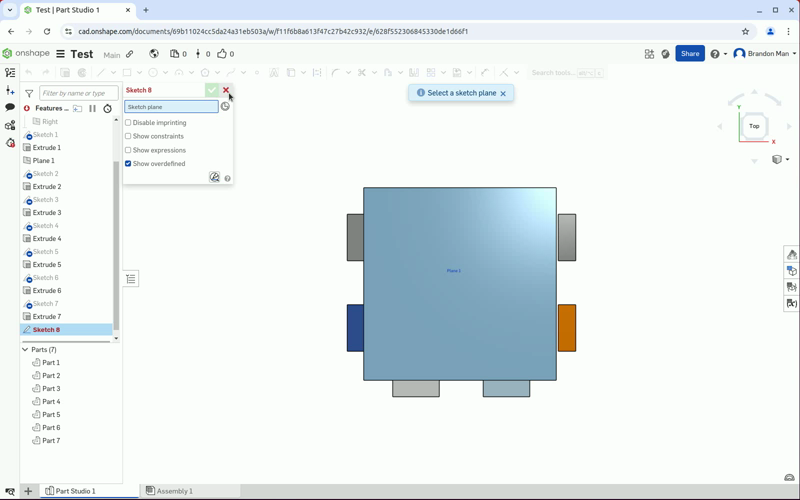
mouse_move(69, 163)
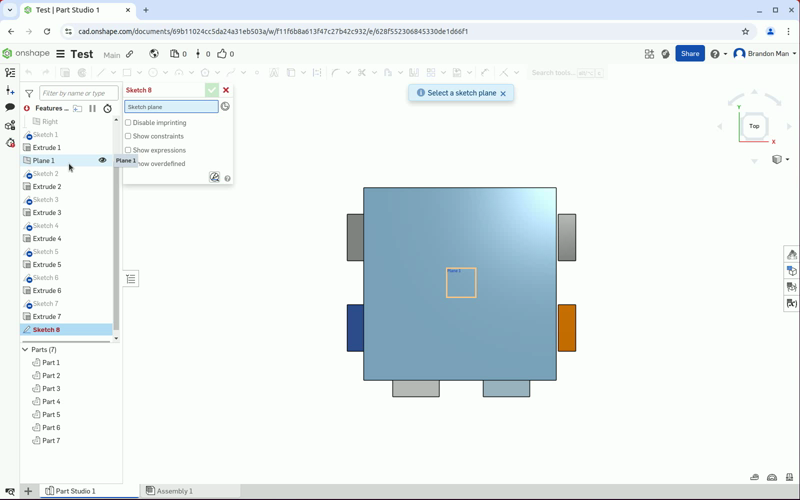
click(69, 163)
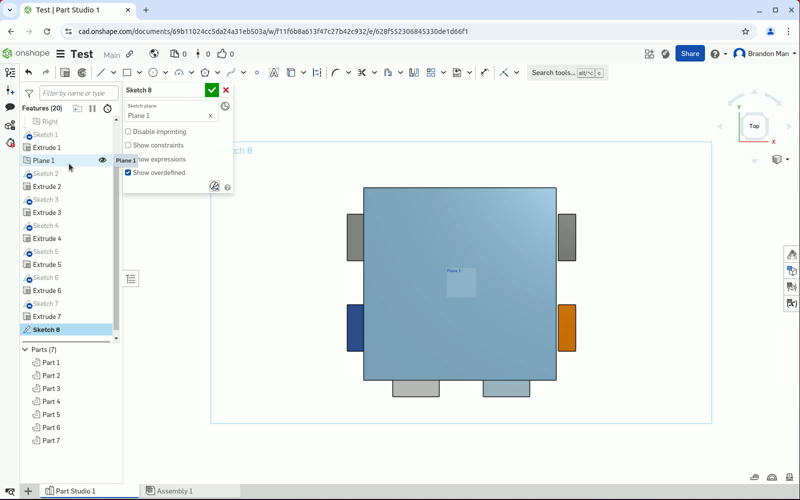
mouse_move(73, 352)
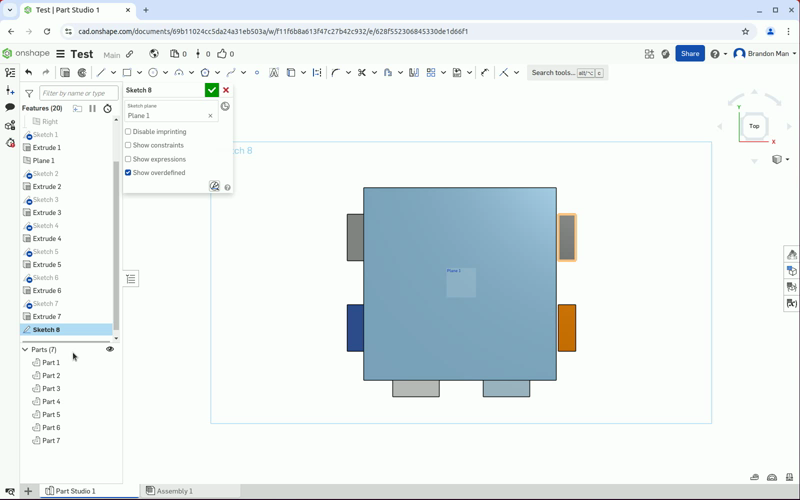
key(y)
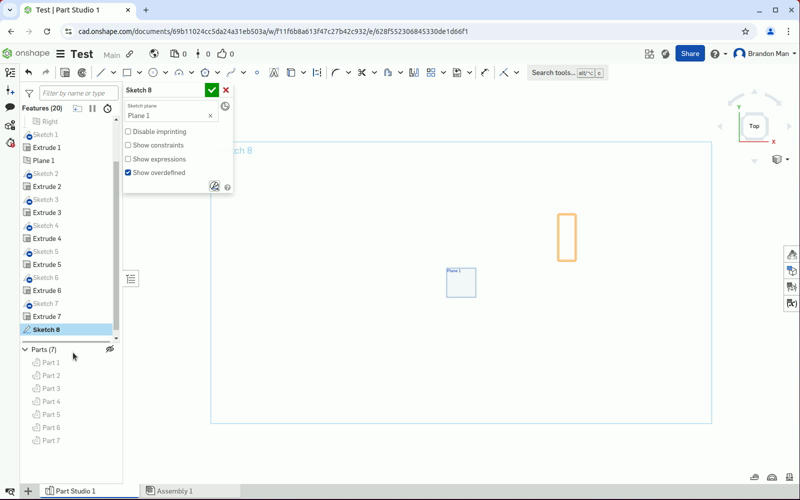
key(l)
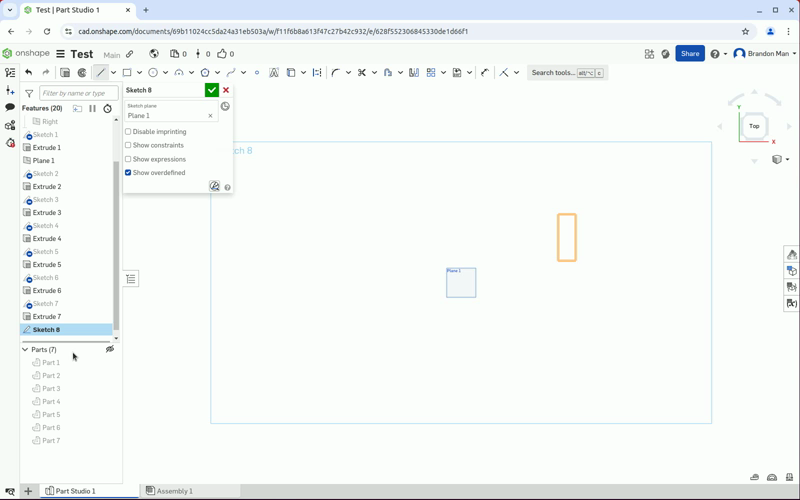
key_down(shift)
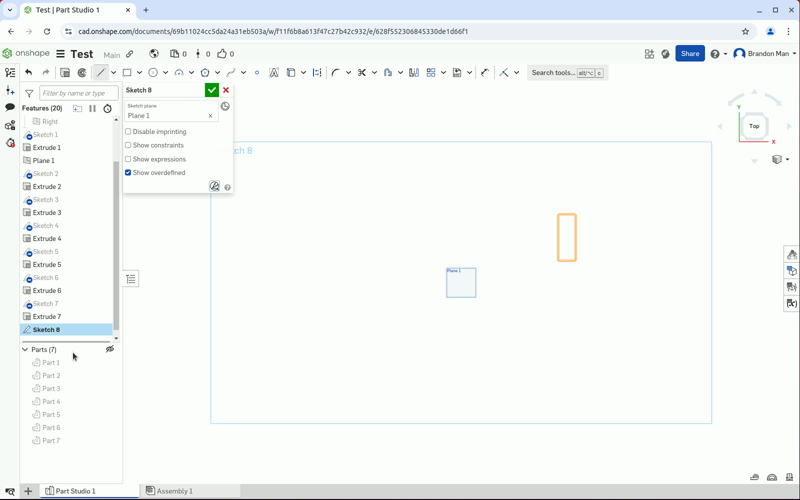
mouse_move(483, 185)
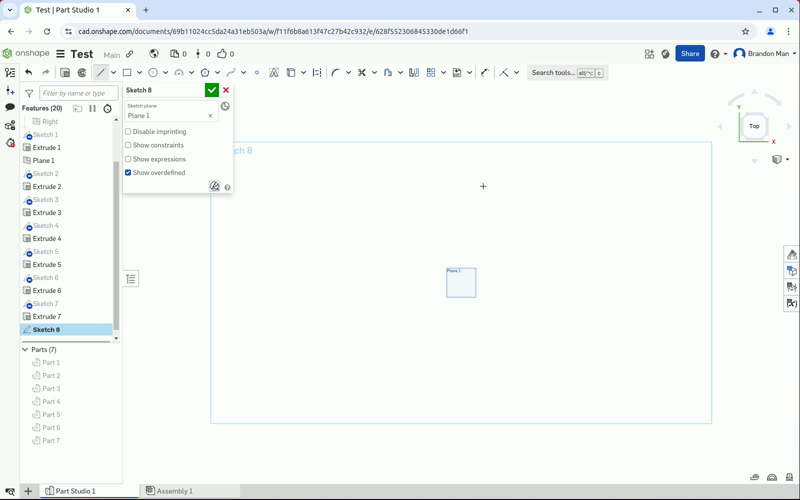
click(483, 185)
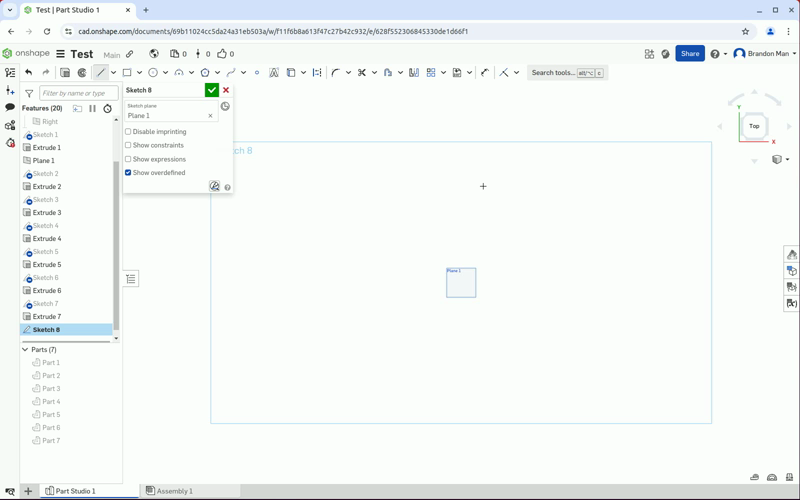
key_up(shift)
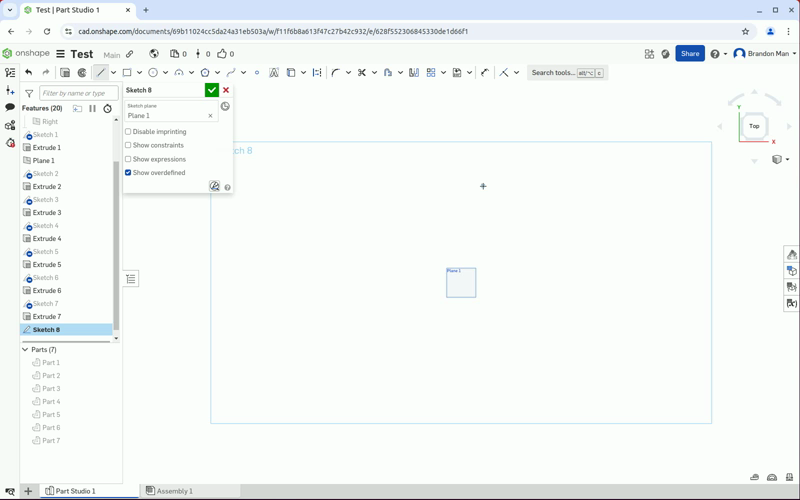
key_down(shift)
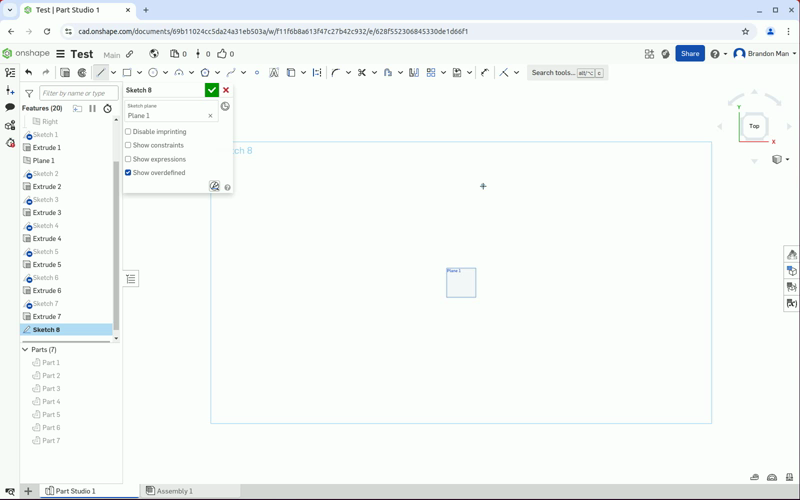
mouse_move(513, 185)
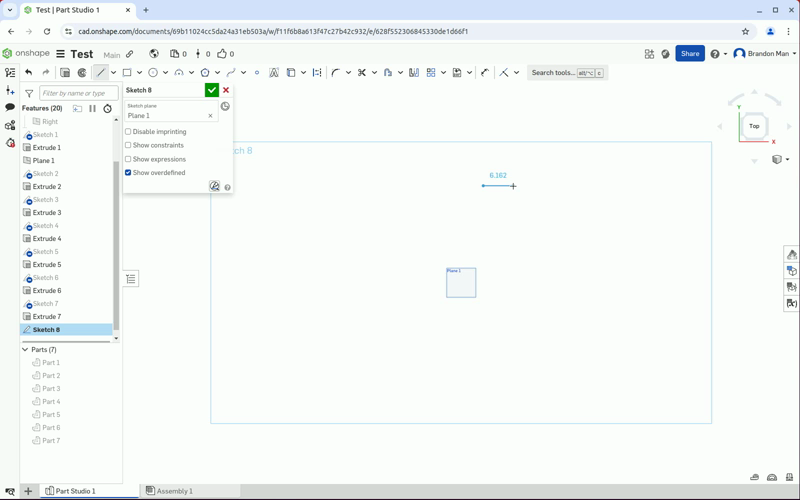
mouse_move(529, 185)
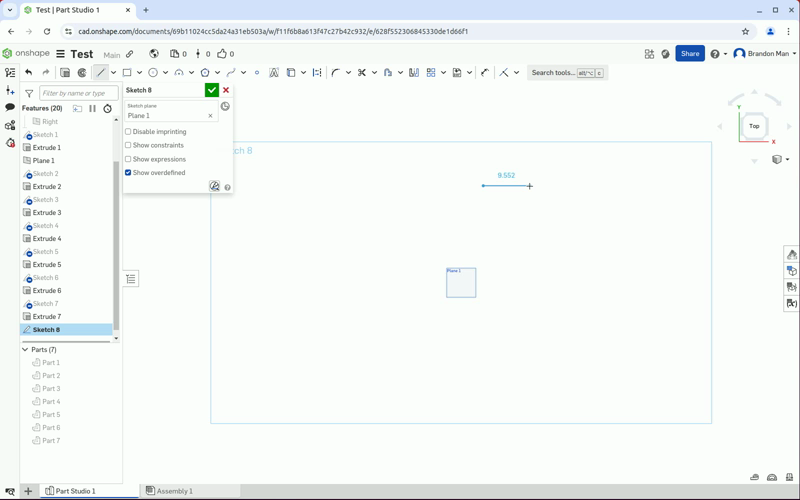
click(529, 185)
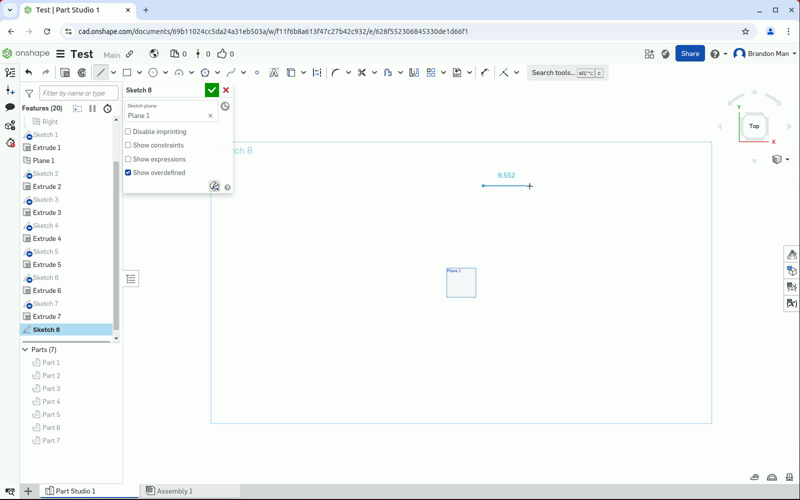
key_up(shift)
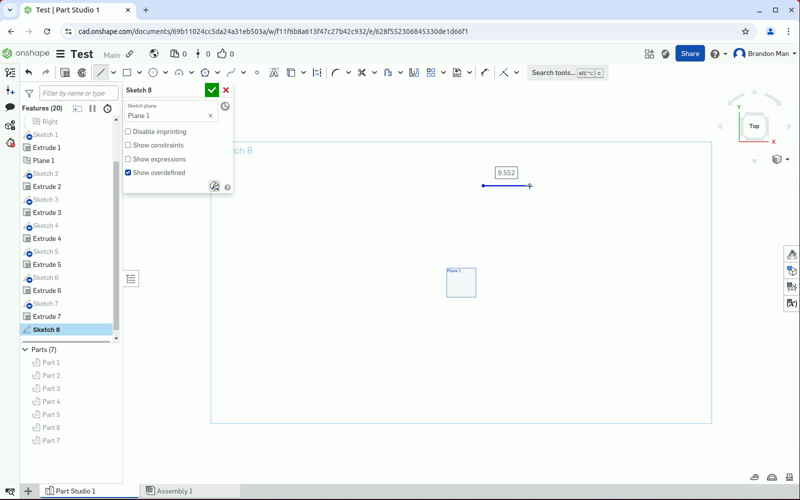
key_down(shift)
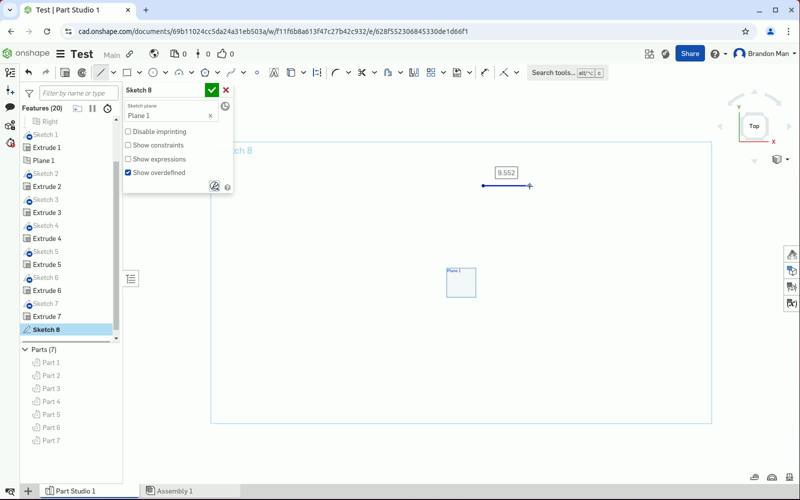
mouse_move(559, 185)
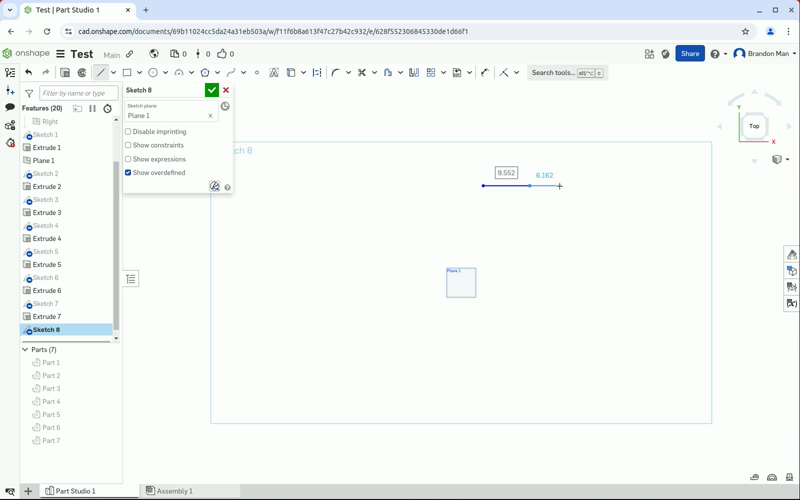
mouse_move(529, 168)
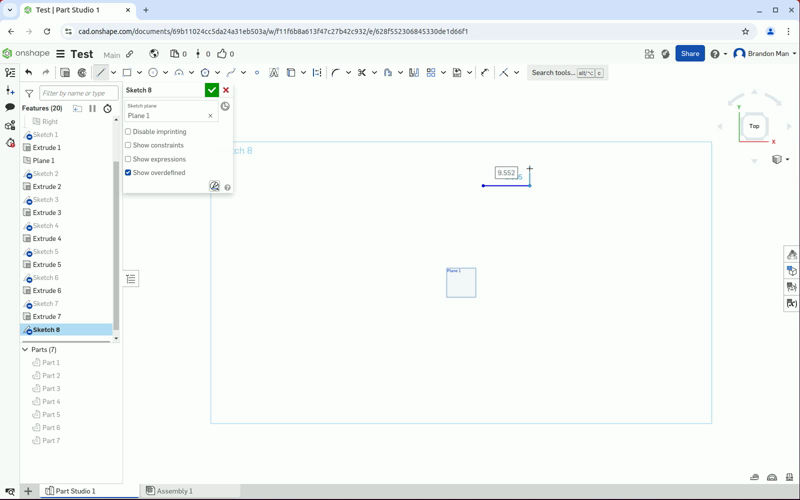
click(529, 168)
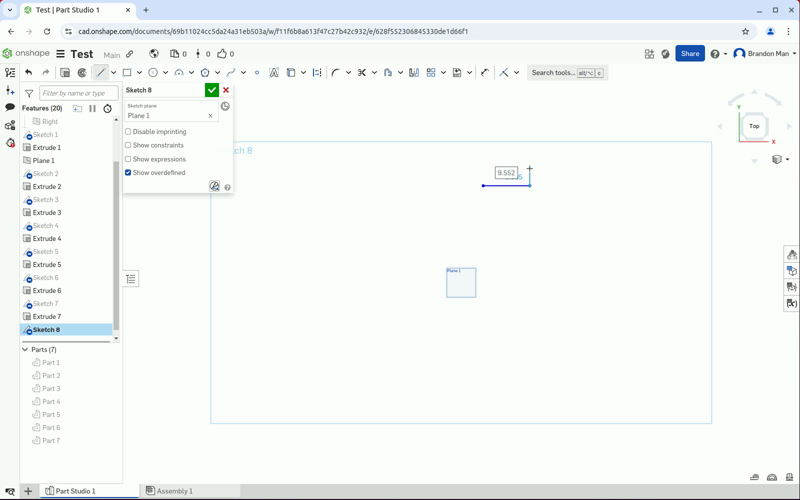
key_up(shift)
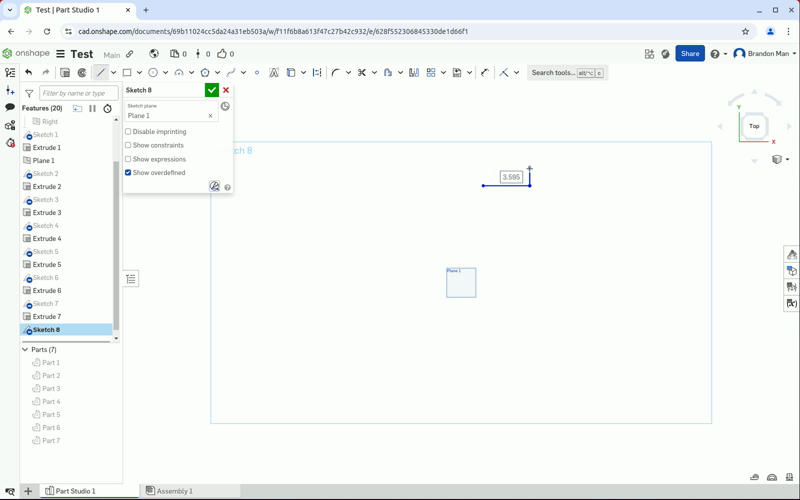
key_down(shift)
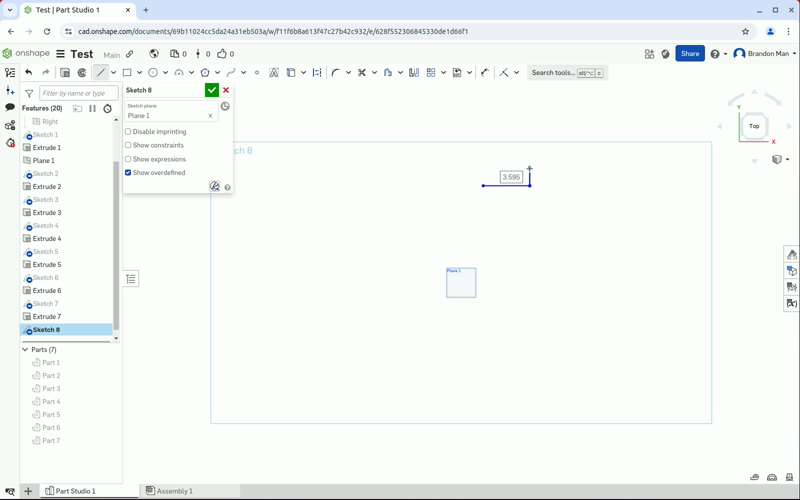
mouse_move(559, 168)
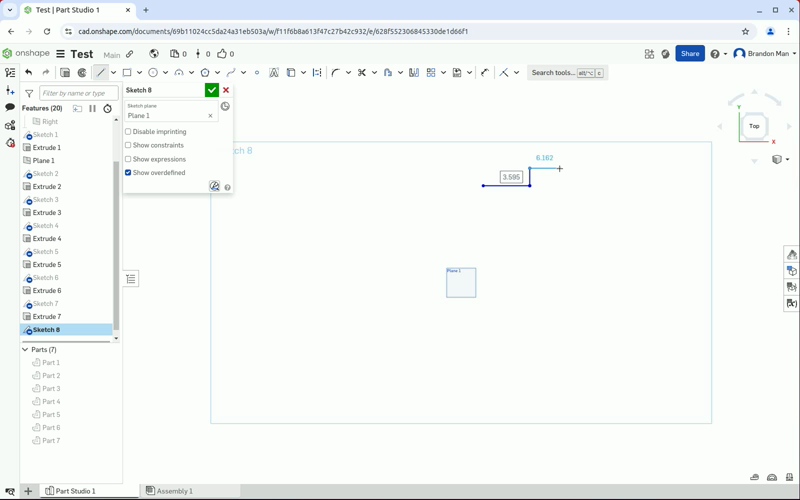
mouse_move(483, 168)
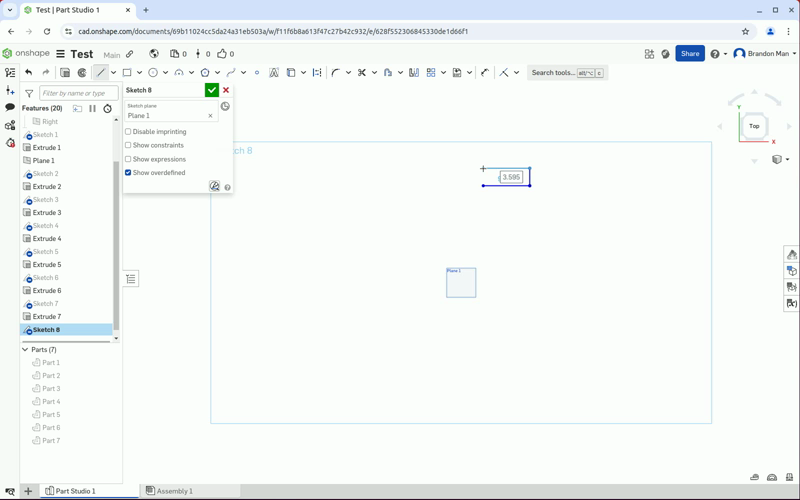
click(483, 168)
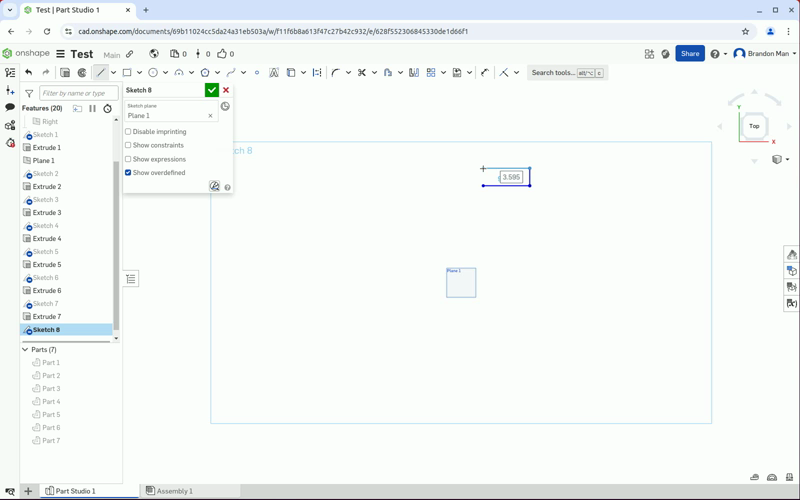
key_up(shift)
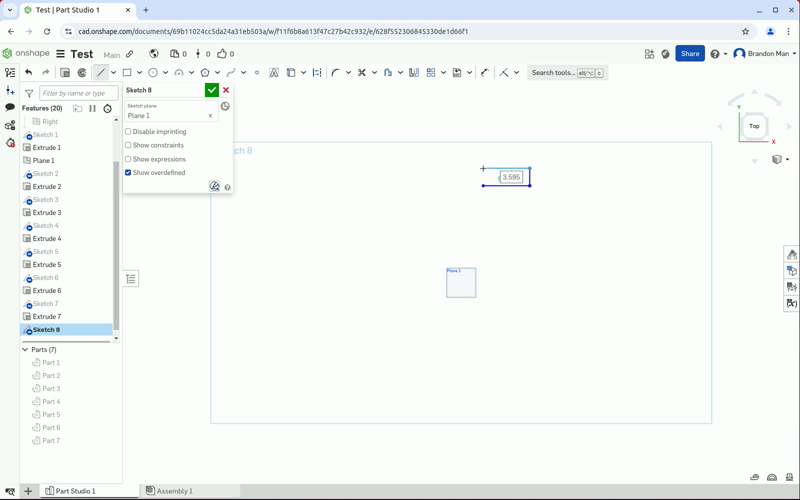
mouse_move(513, 168)
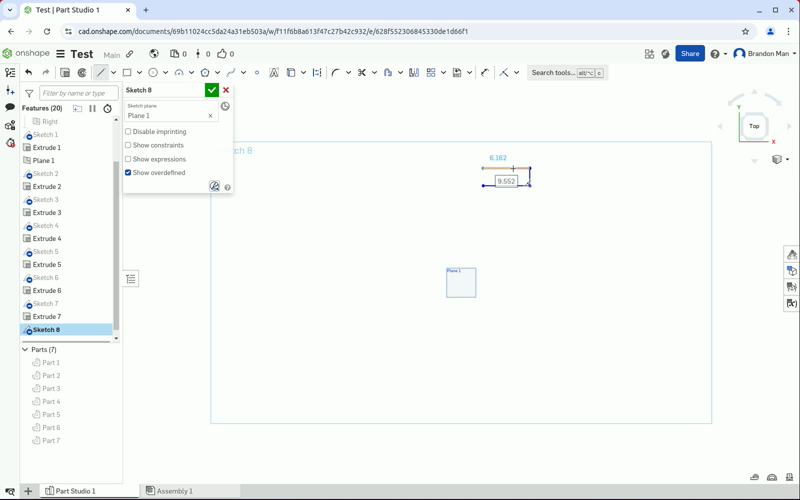
key_down(shift)
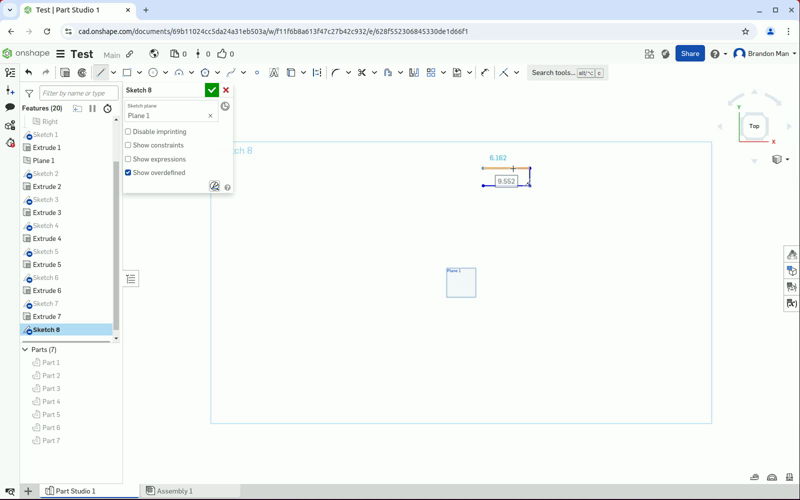
mouse_move(483, 185)
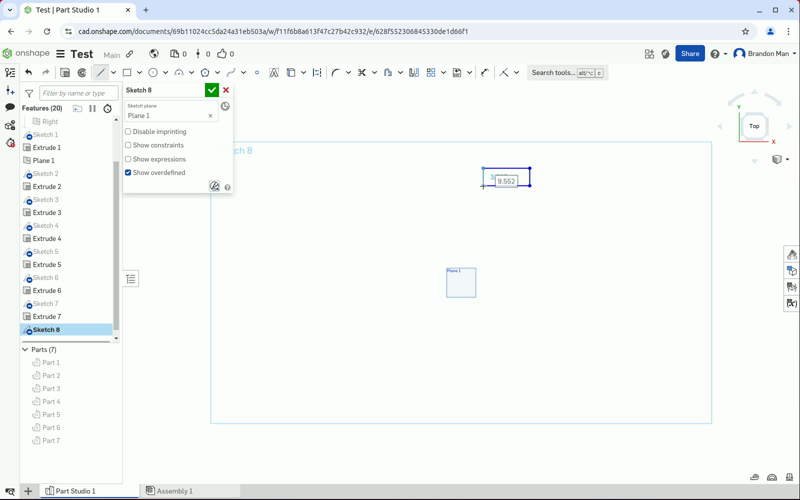
key_up(shift)
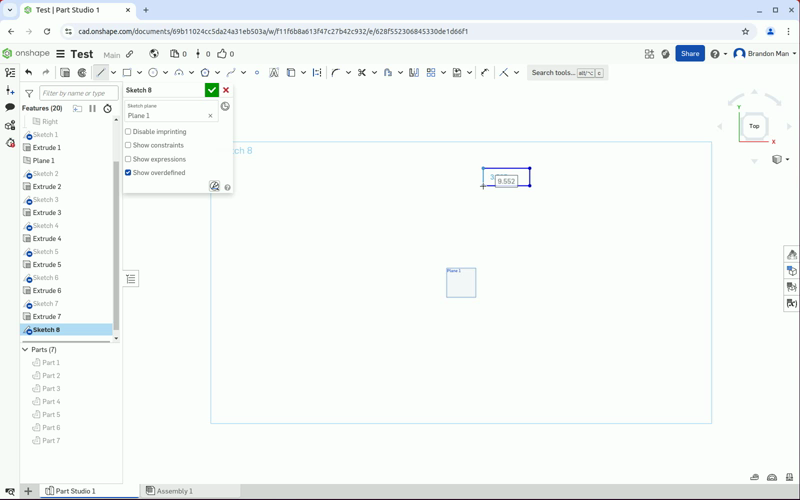
click(483, 185)
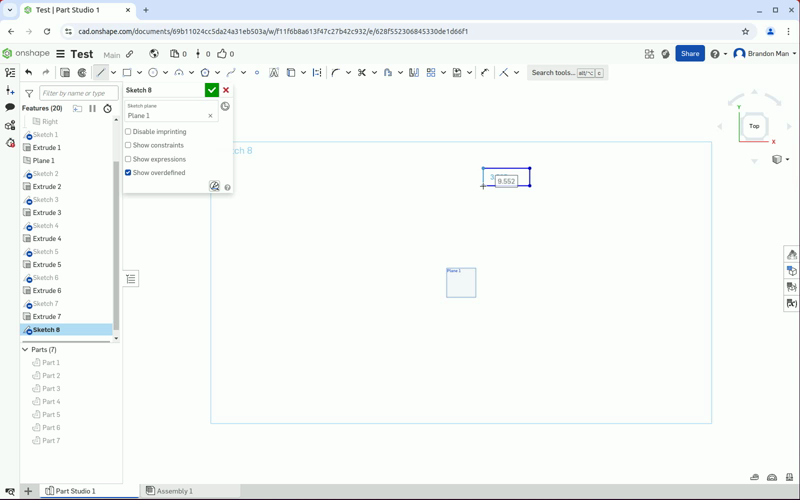
key(esc)
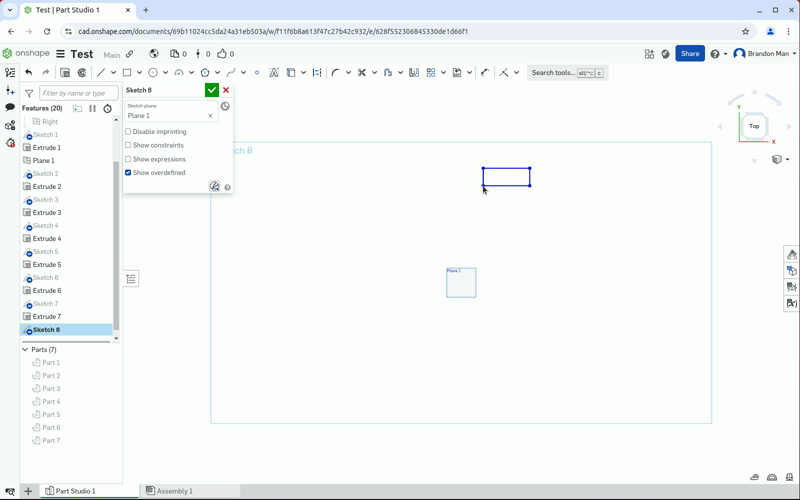
mouse_move(506, 180)
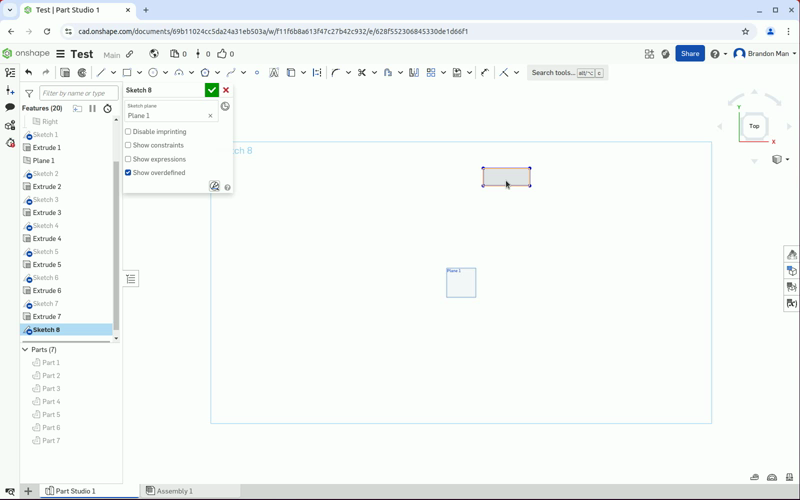
scroll(6)
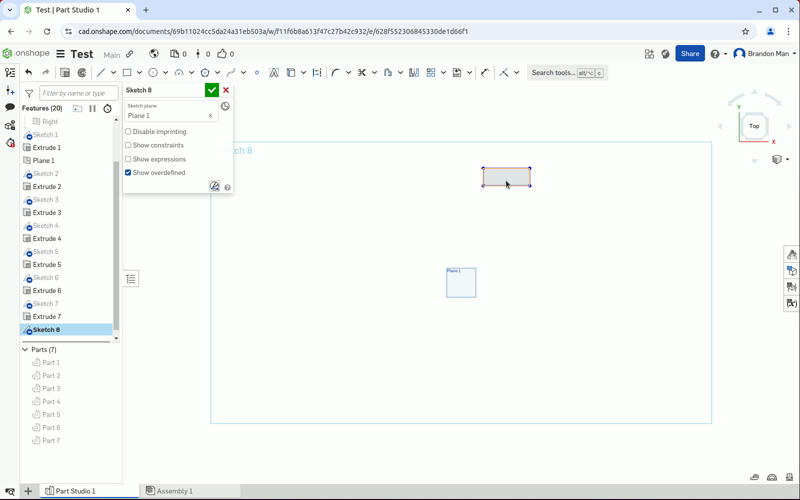
scroll(6)
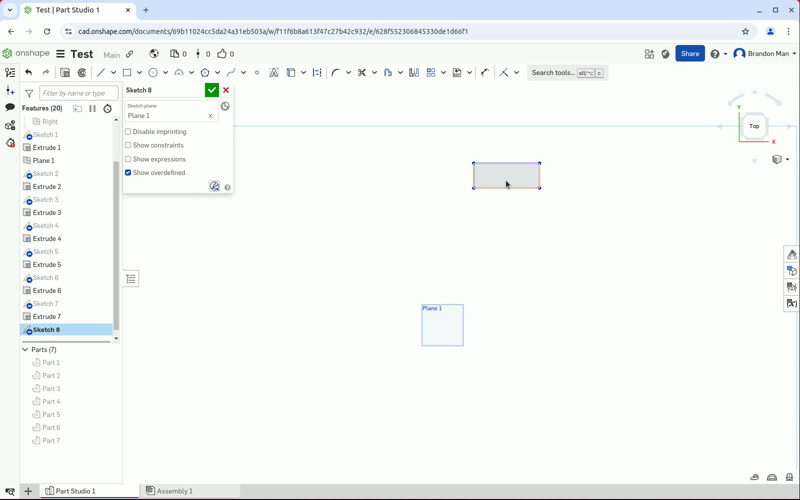
scroll(6)
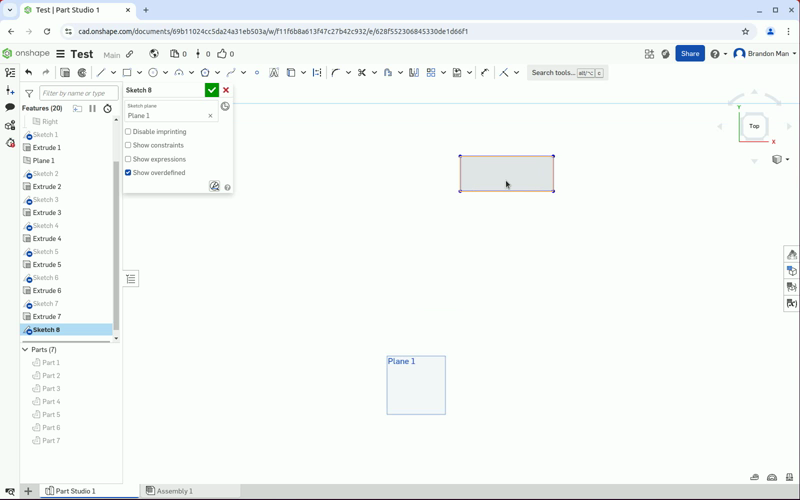
scroll(6)
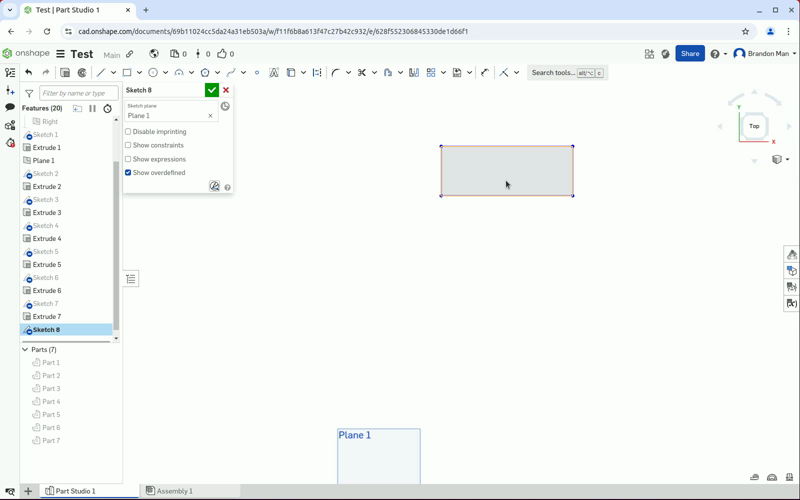
scroll(6)
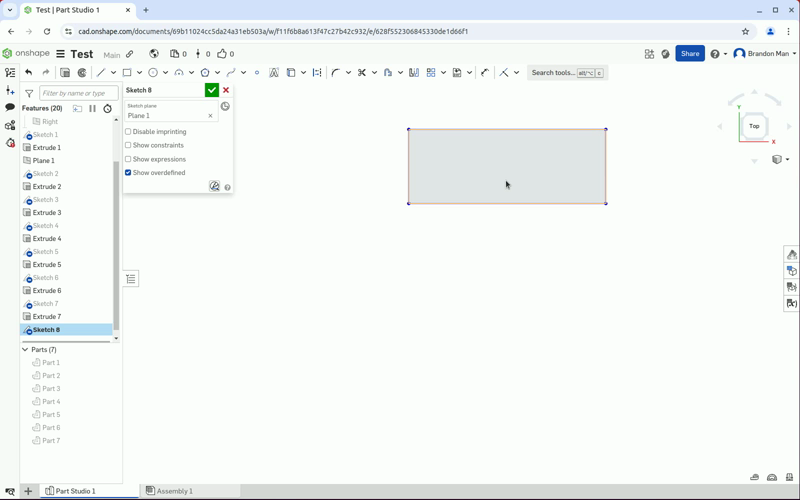
scroll(6)
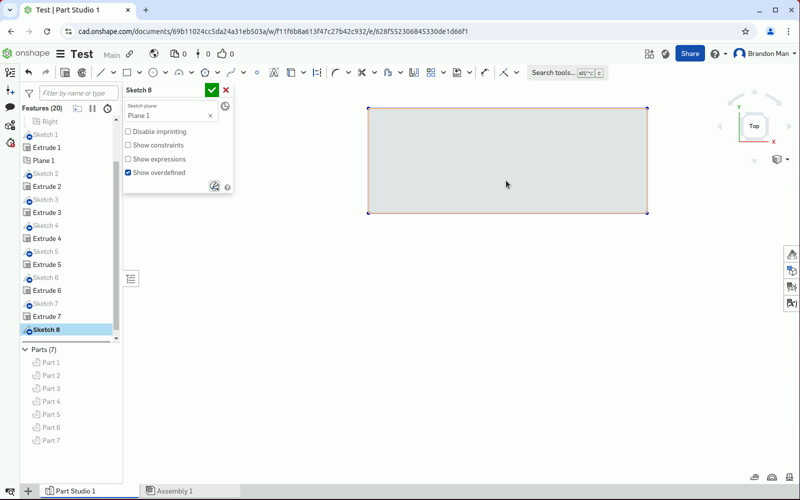
scroll(6)
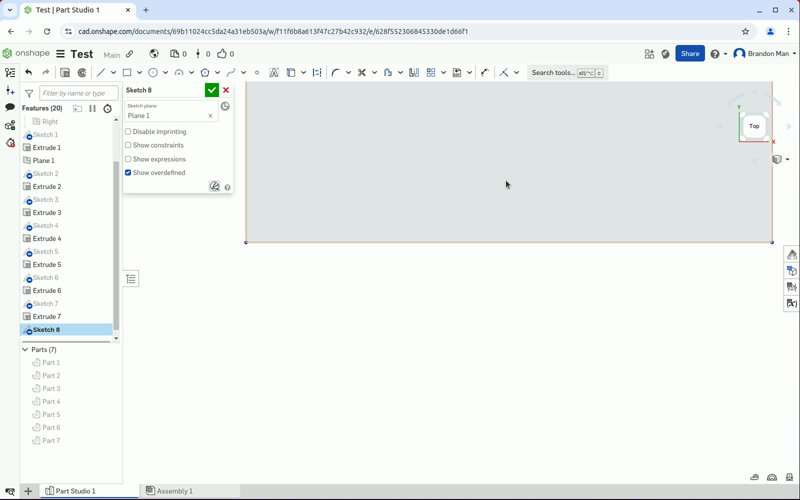
click(506, 180)
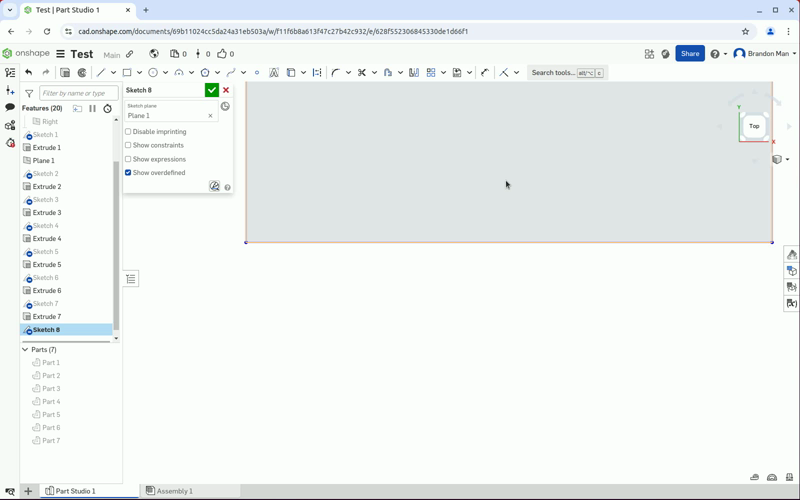
scroll(-6)
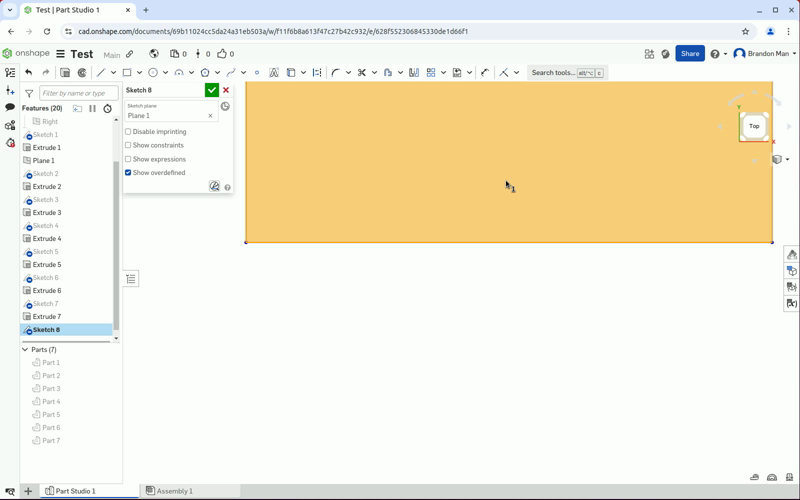
scroll(-6)
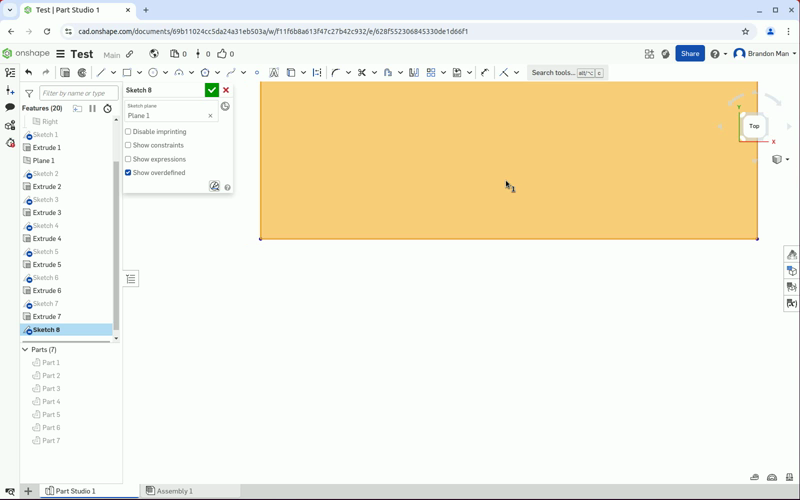
scroll(-6)
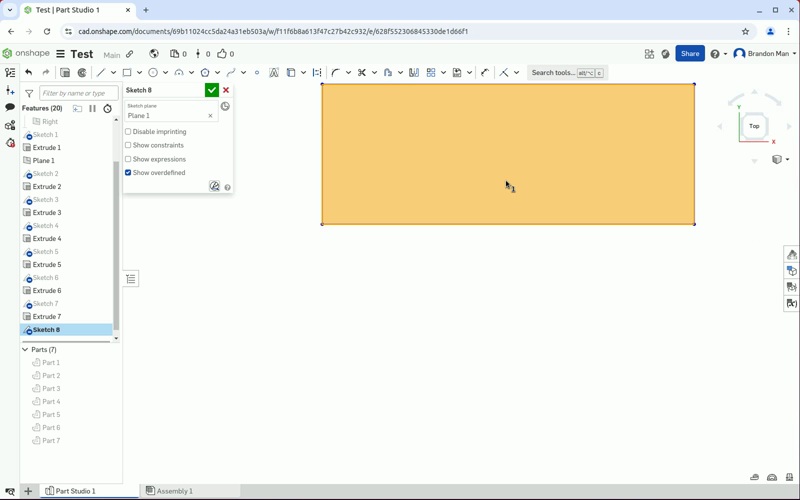
scroll(-6)
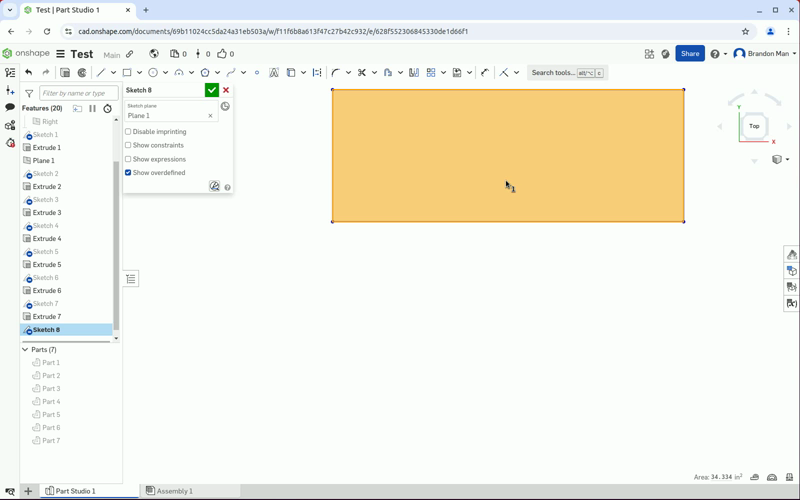
scroll(-6)
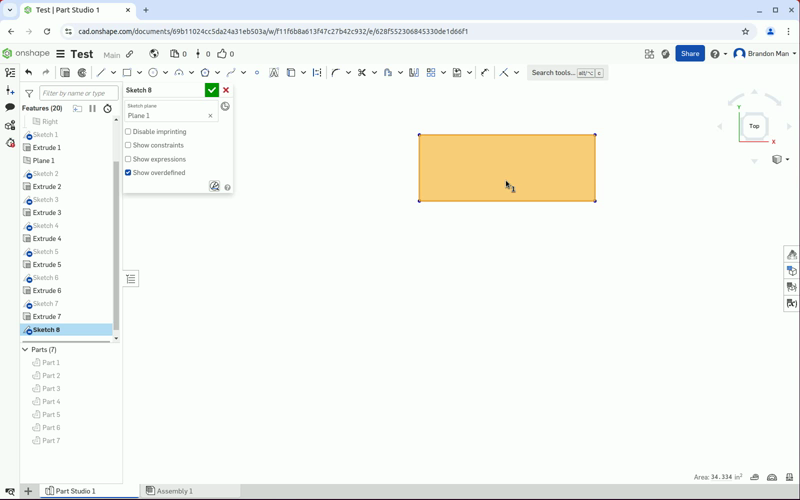
scroll(-6)
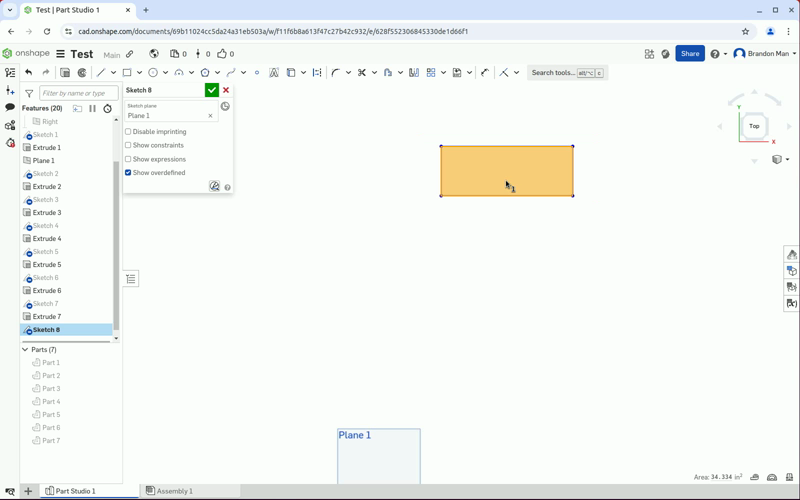
scroll(-6)
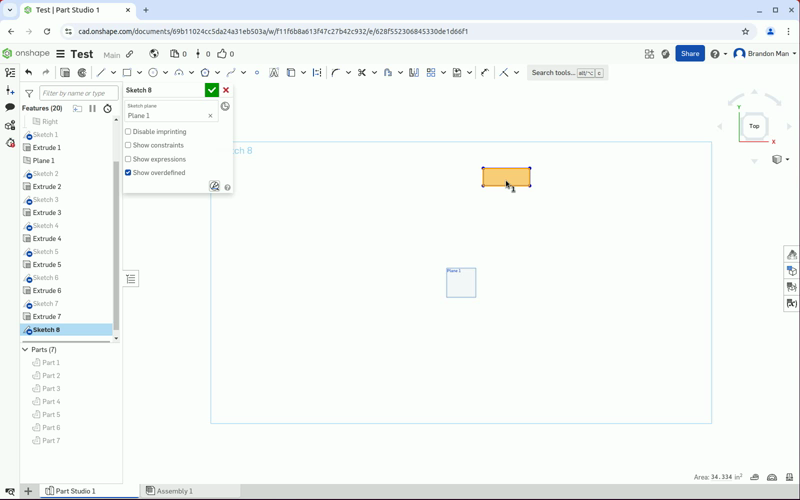
mouse_move(73, 352)
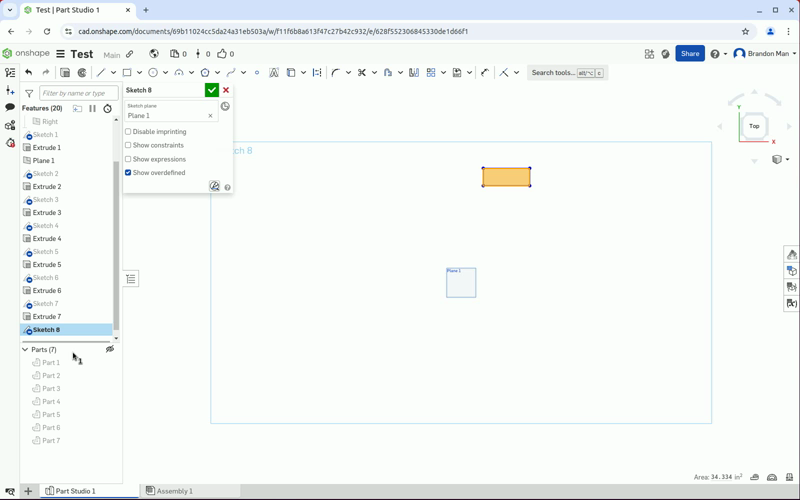
key(shift+y)
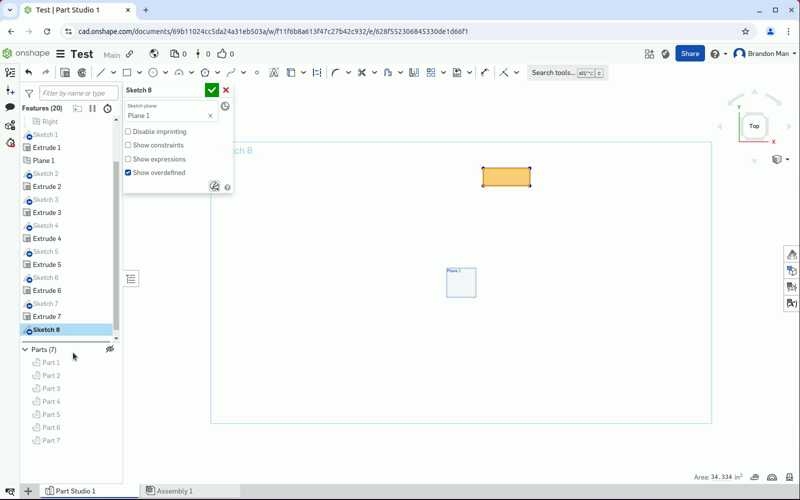
key(shift+e)
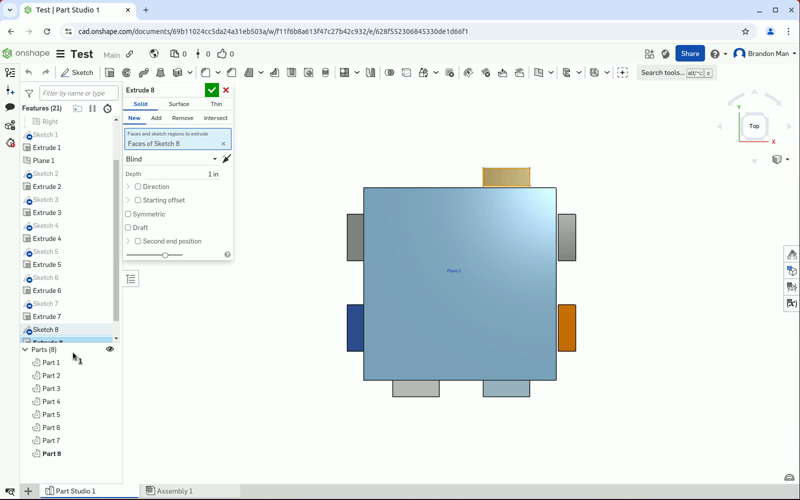
mouse_move(143, 106)
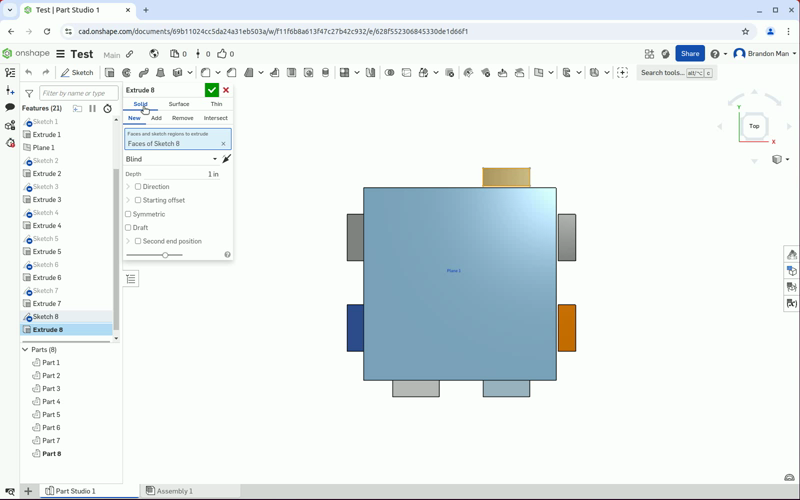
click(143, 106)
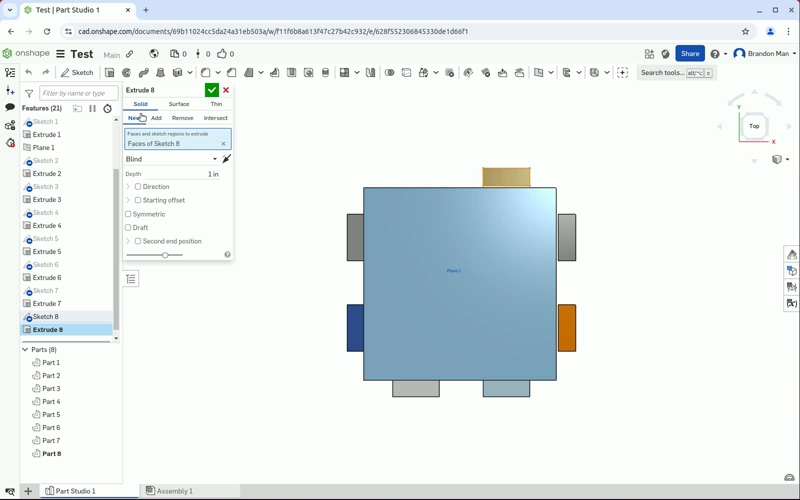
mouse_move(137, 120)
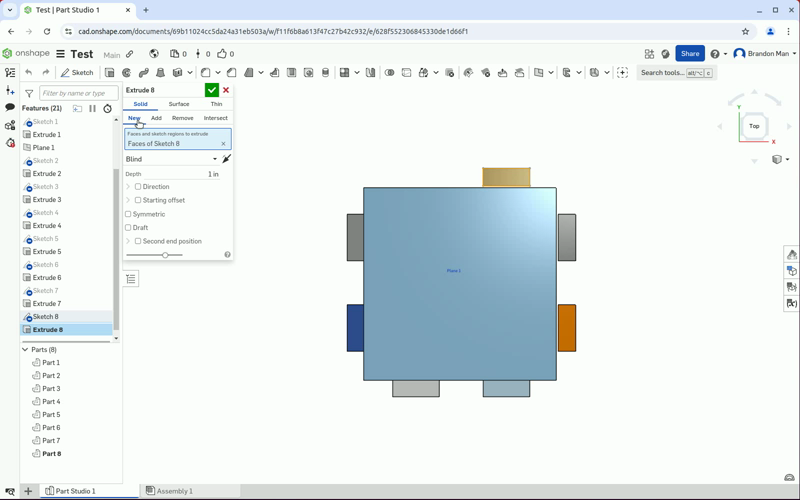
click(137, 120)
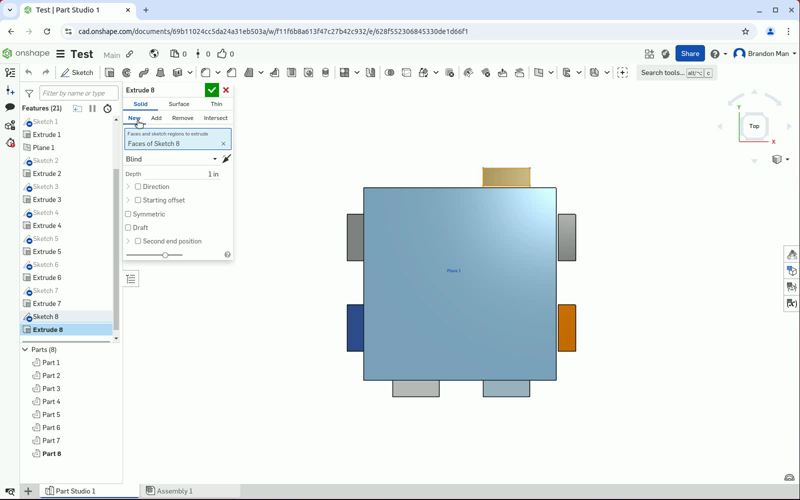
key(tab, 4)
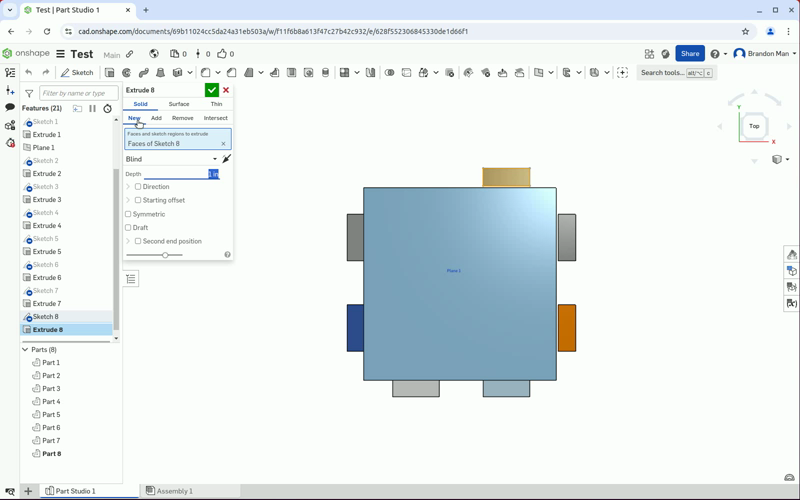
text(-3.611)
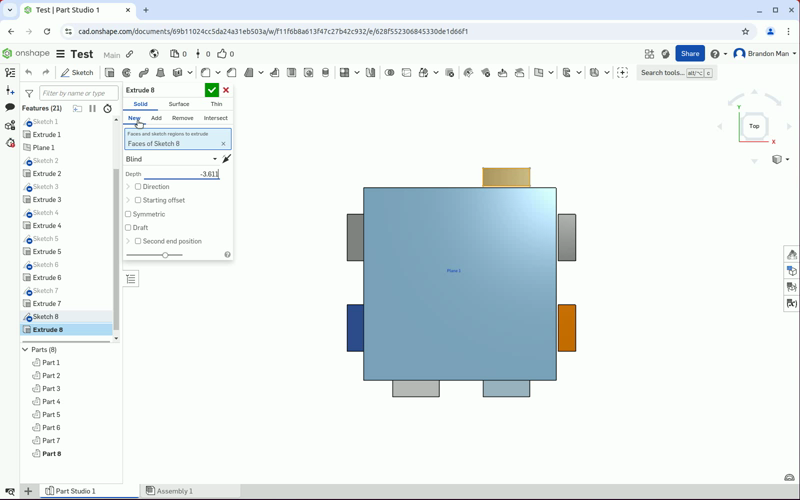
key(enter)
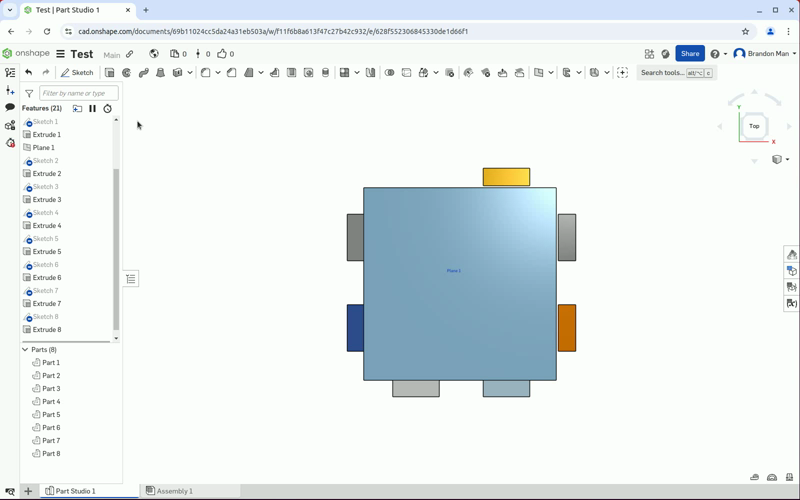
key(shift+h)
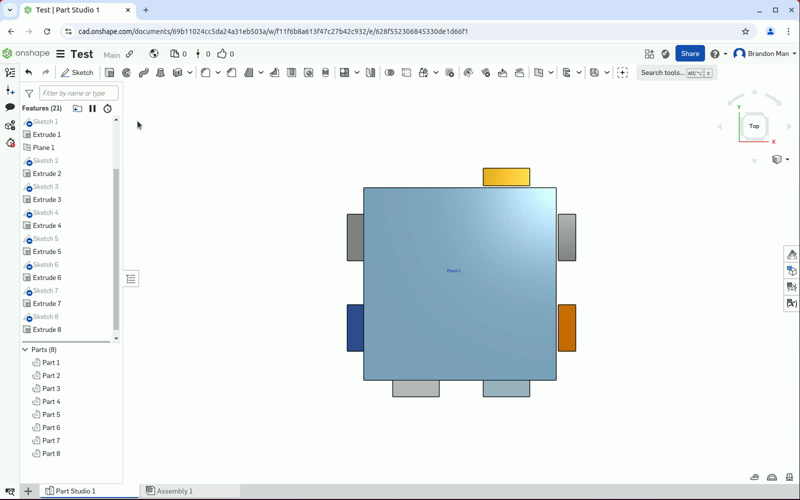
key(shift+h)
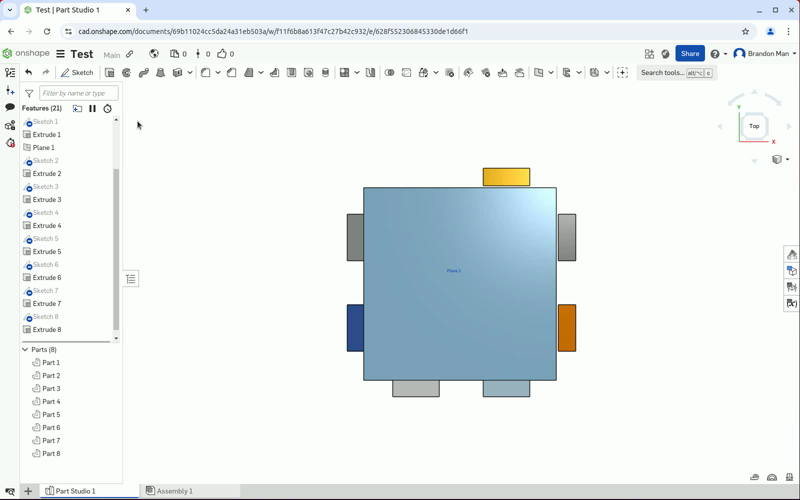
mouse_move(69, 124)
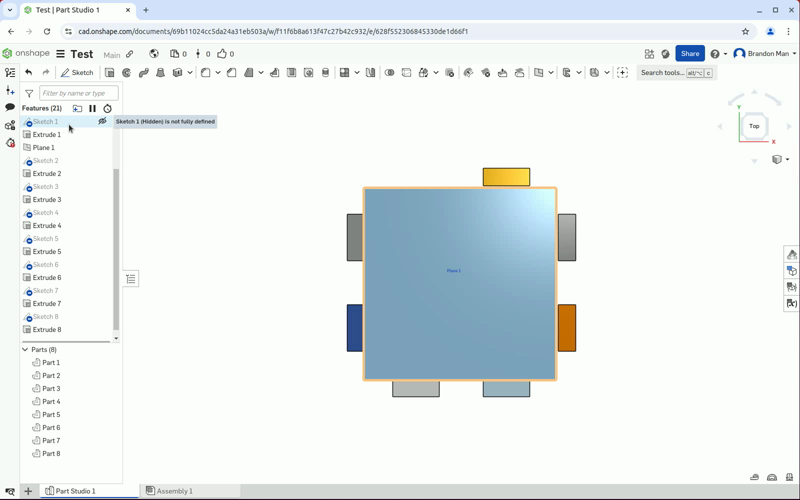
click(69, 124)
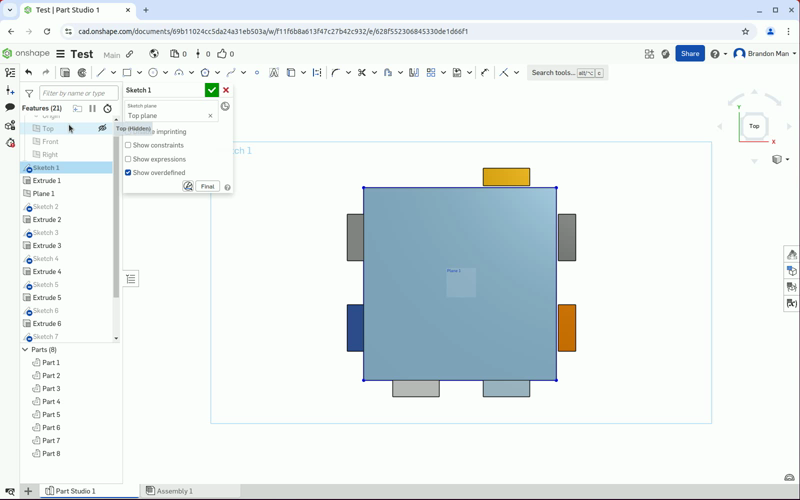
mouse_move(229, 92)
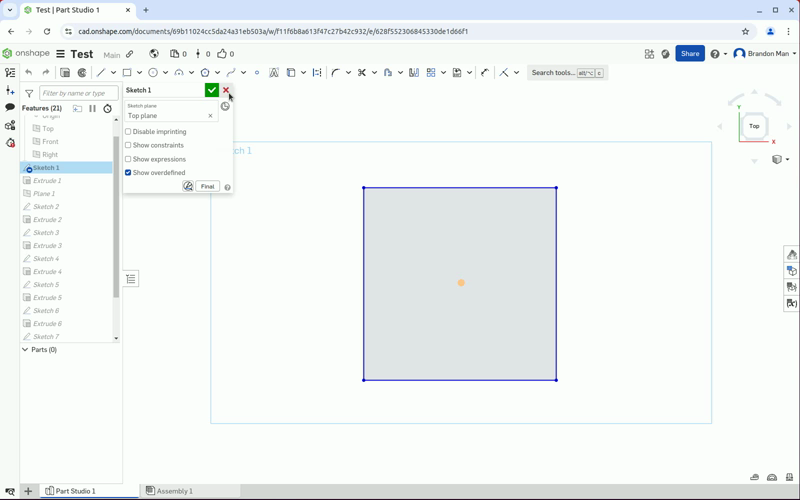
click(229, 92)
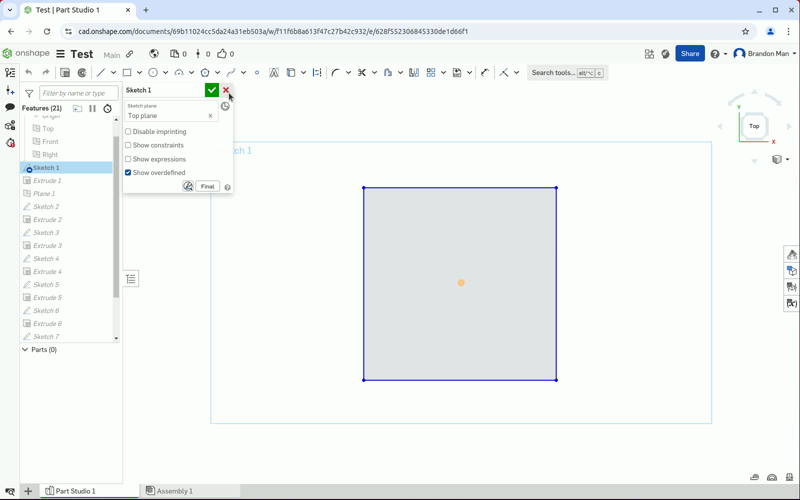
key(shift+s)
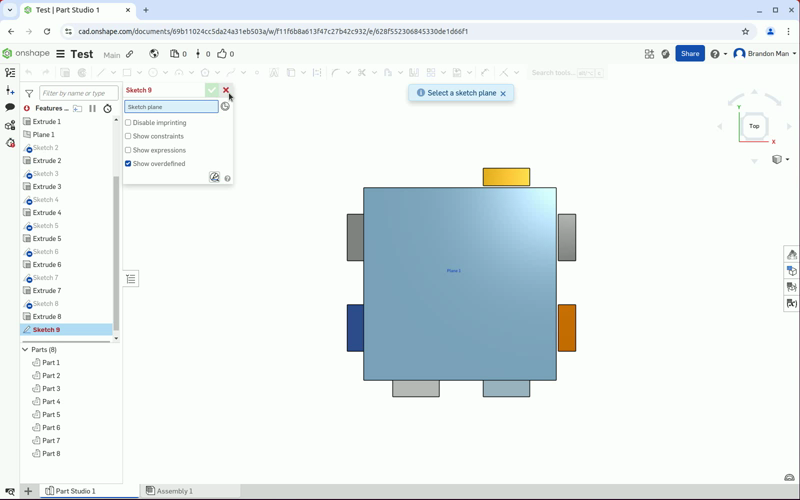
mouse_move(69, 137)
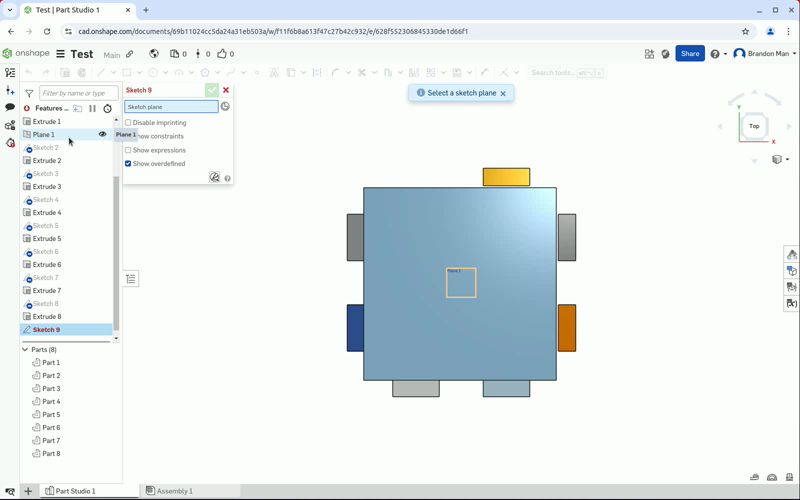
click(69, 137)
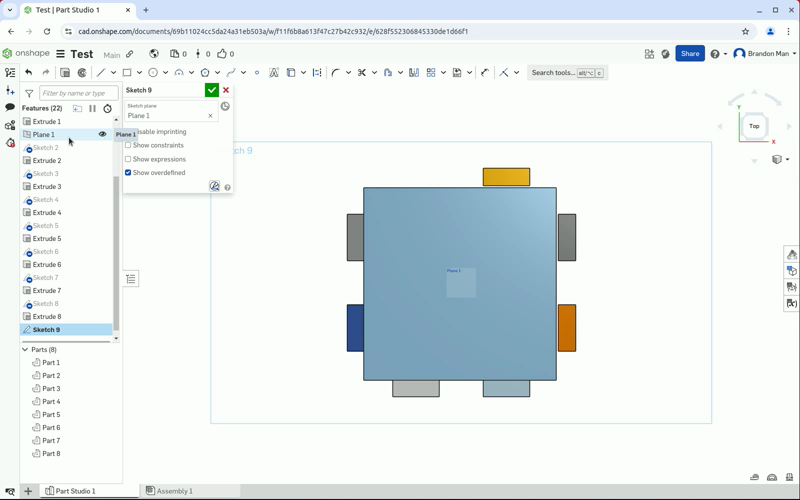
mouse_move(73, 352)
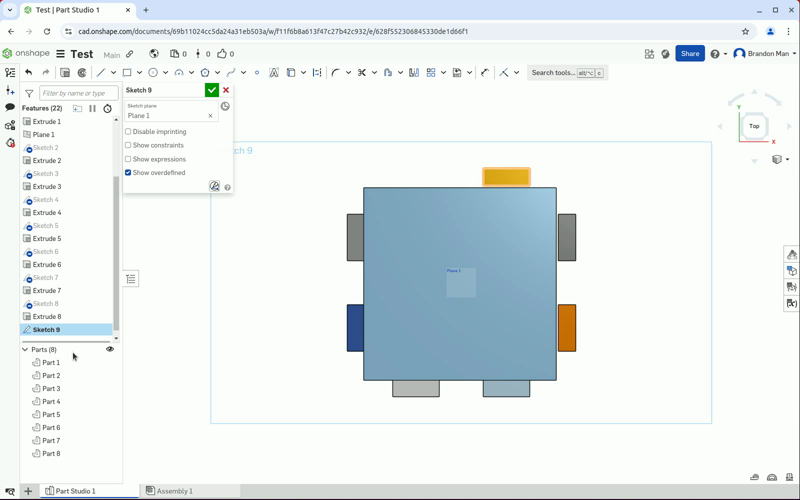
key(y)
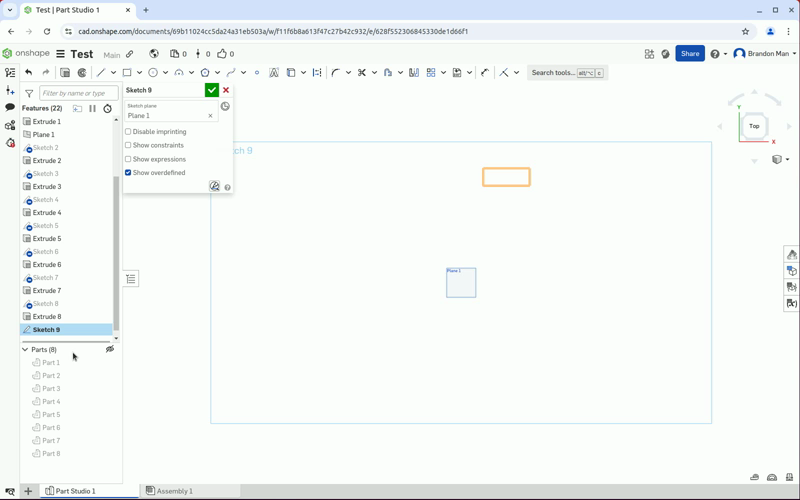
key(l)
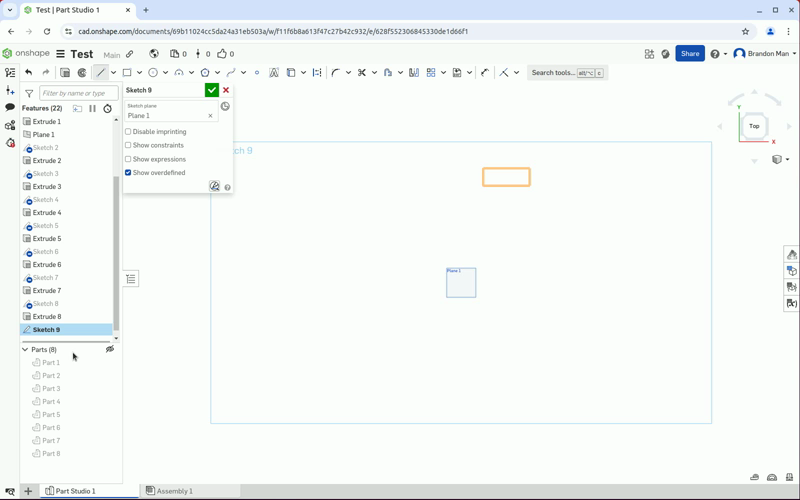
key_down(shift)
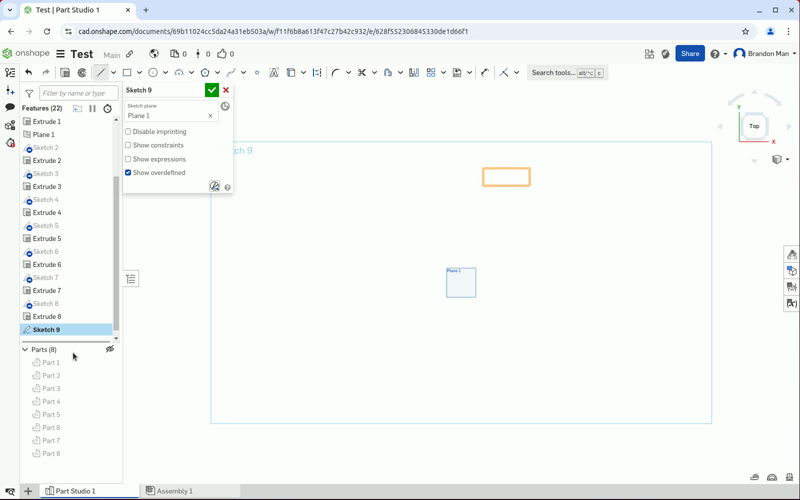
mouse_move(392, 185)
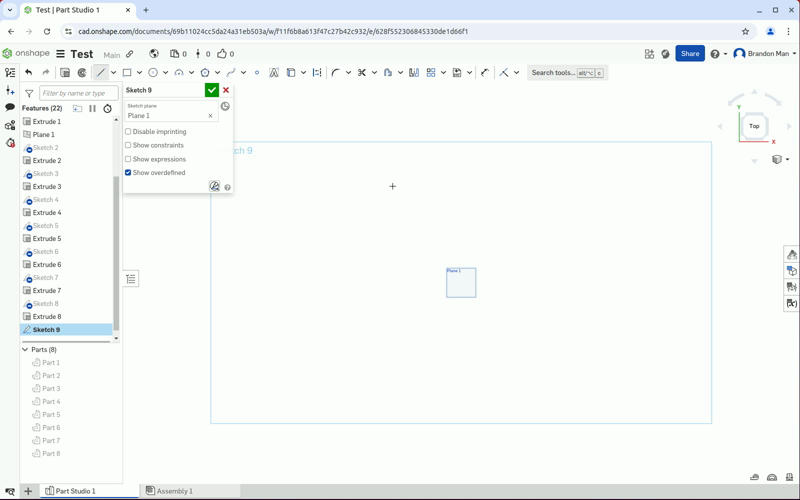
click(392, 185)
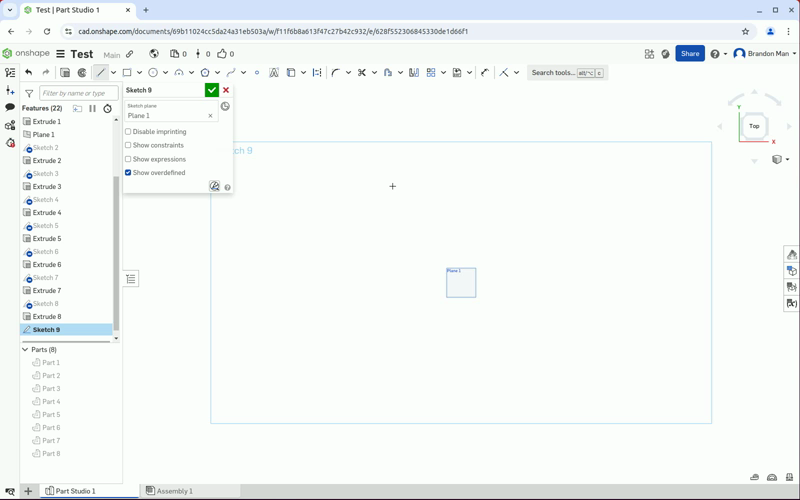
key_up(shift)
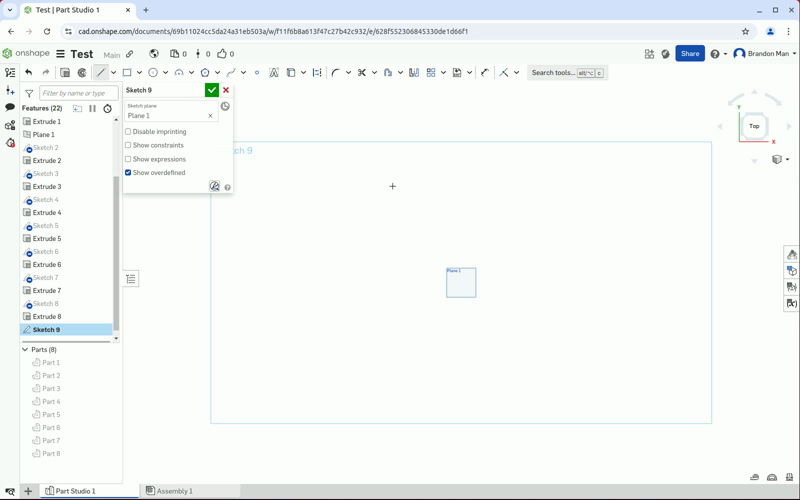
key_down(shift)
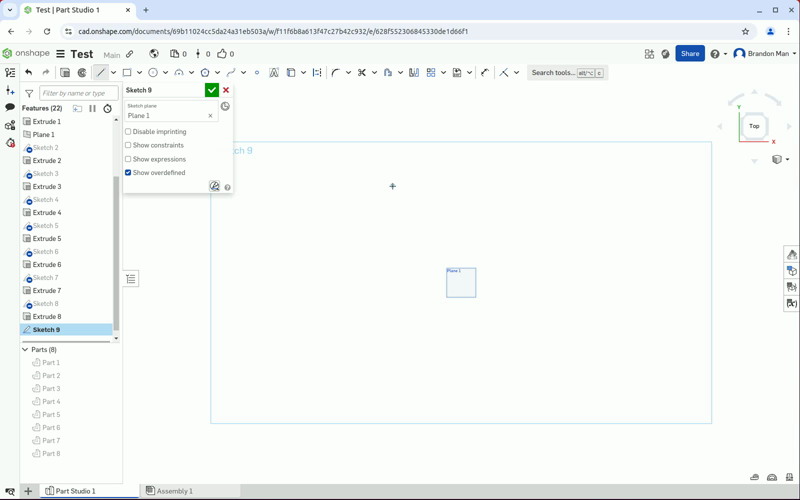
mouse_move(422, 185)
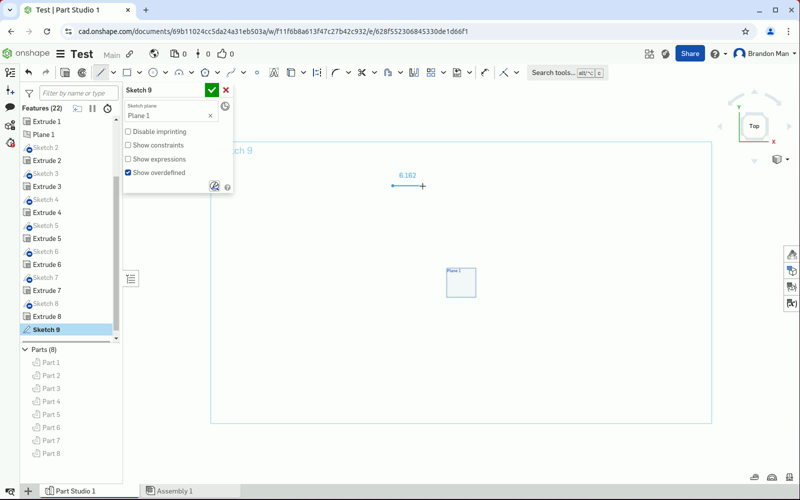
mouse_move(439, 185)
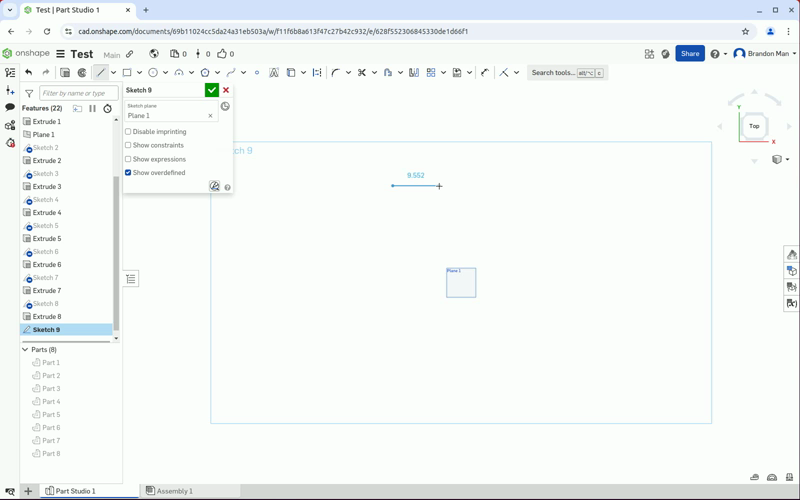
click(439, 185)
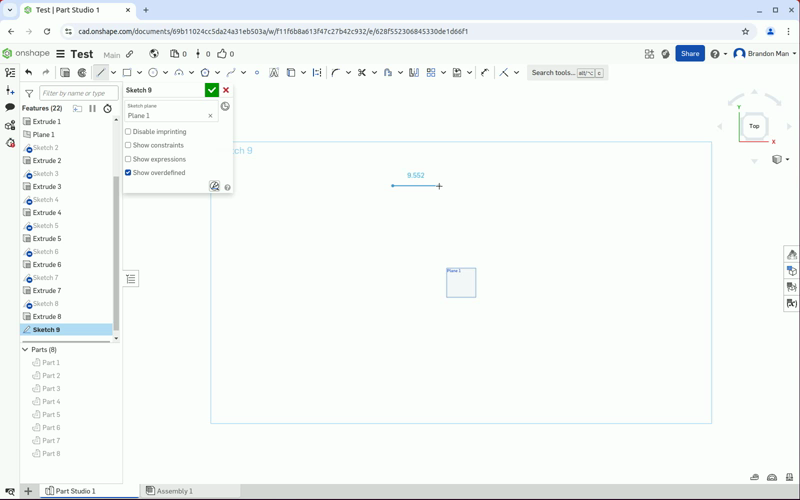
key_up(shift)
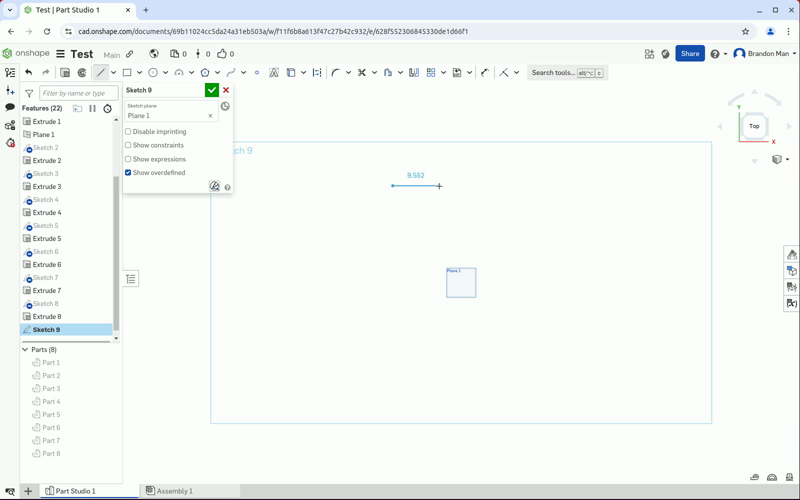
key_down(shift)
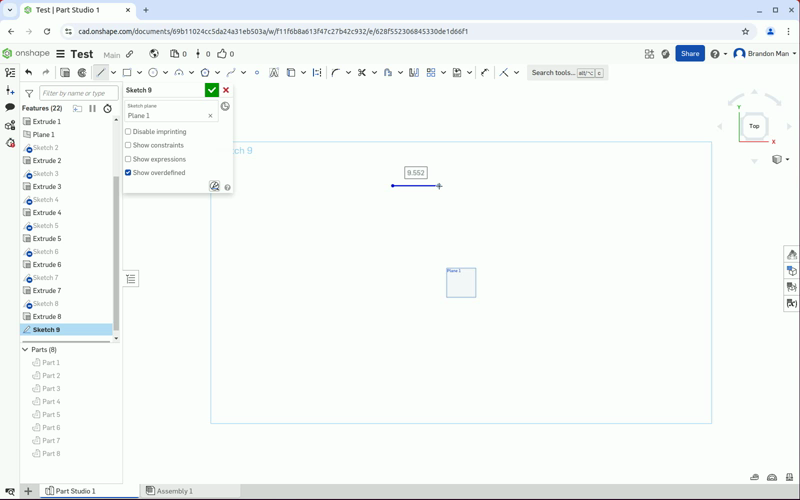
mouse_move(469, 185)
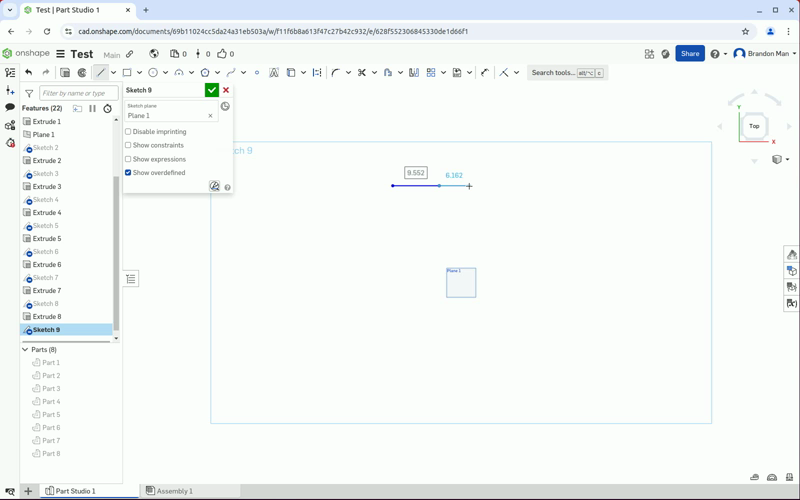
mouse_move(439, 168)
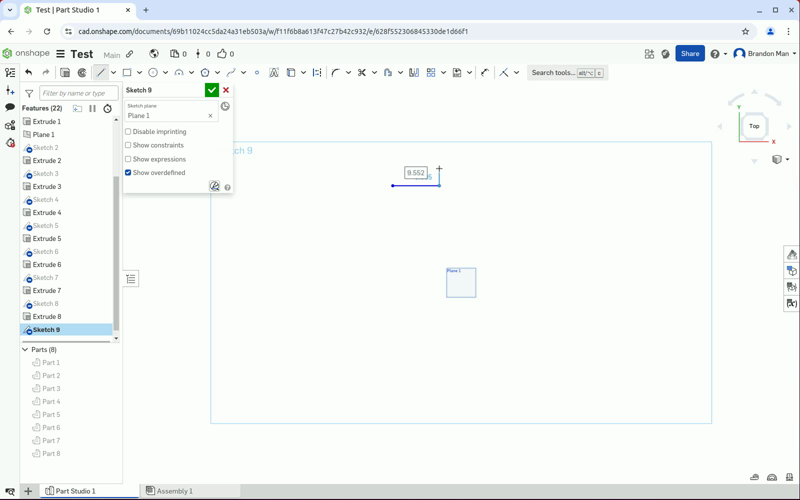
click(439, 168)
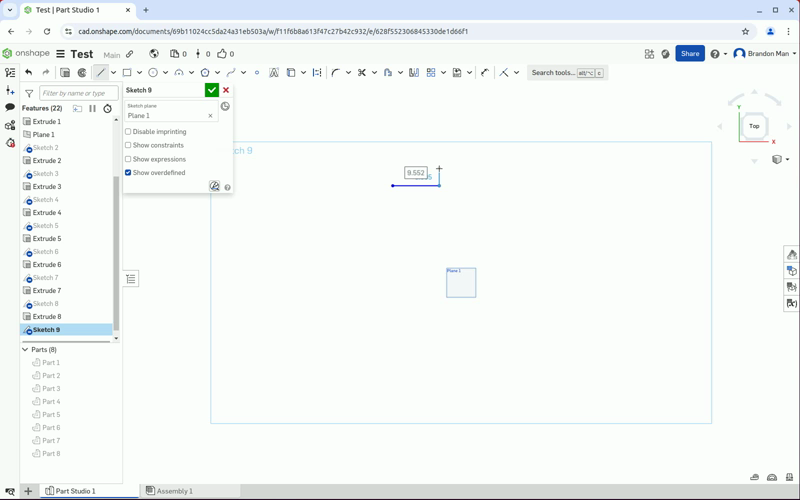
key_up(shift)
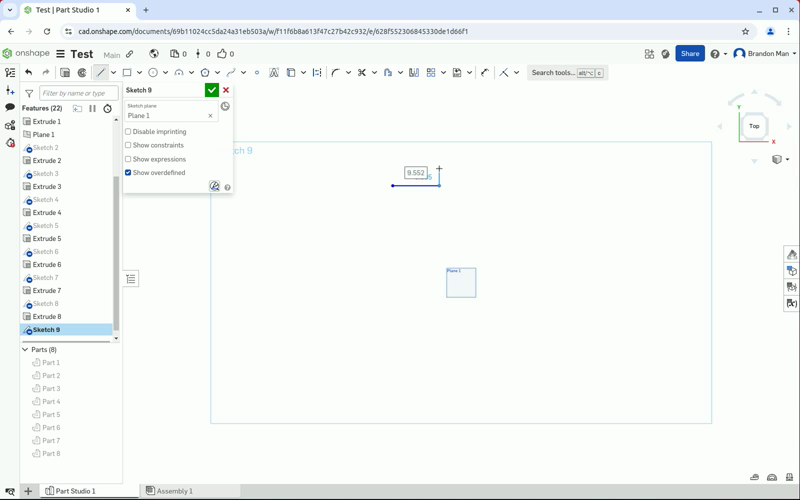
key_down(shift)
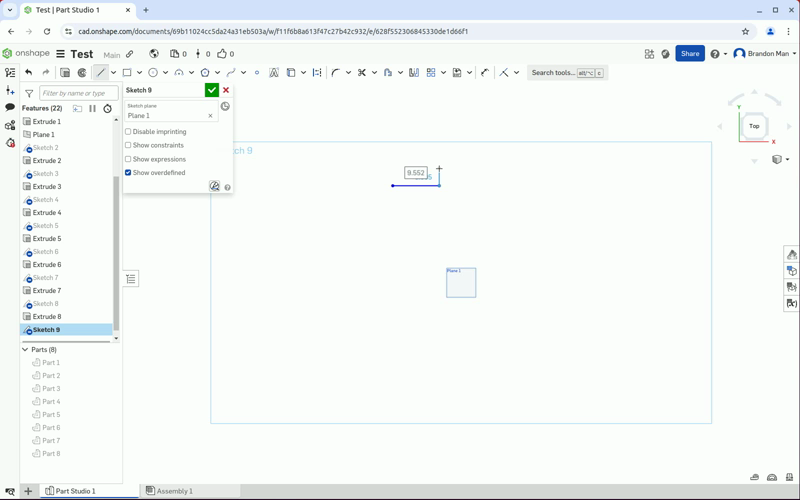
mouse_move(469, 168)
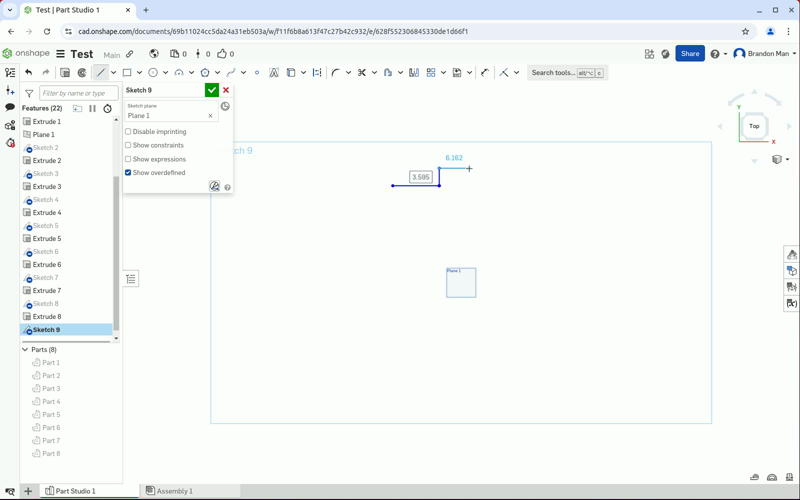
mouse_move(392, 168)
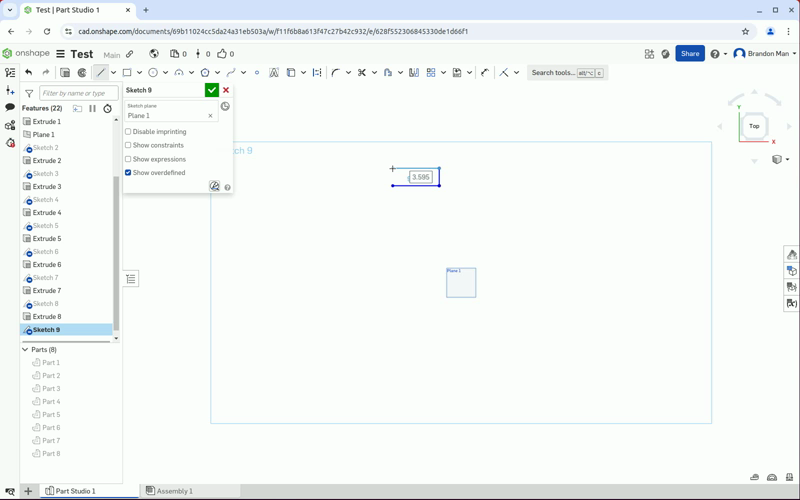
click(392, 168)
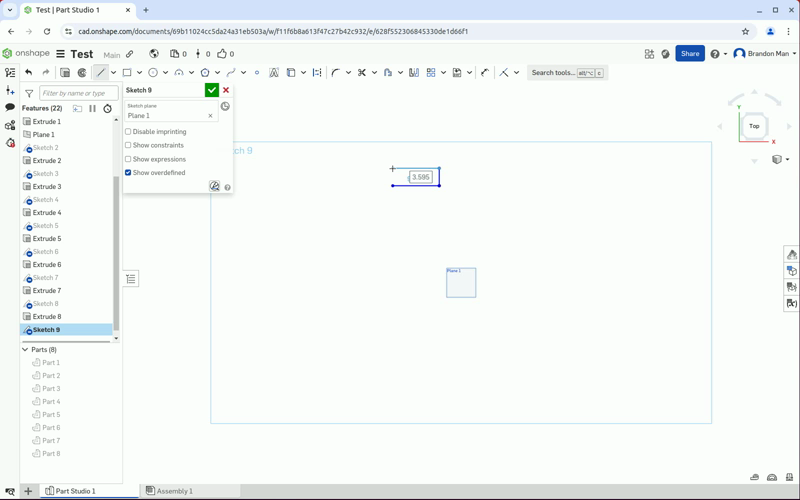
key_up(shift)
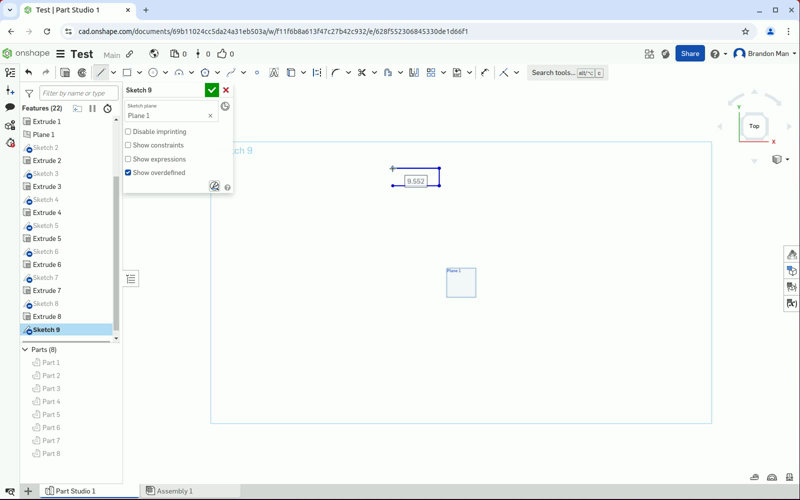
mouse_move(422, 168)
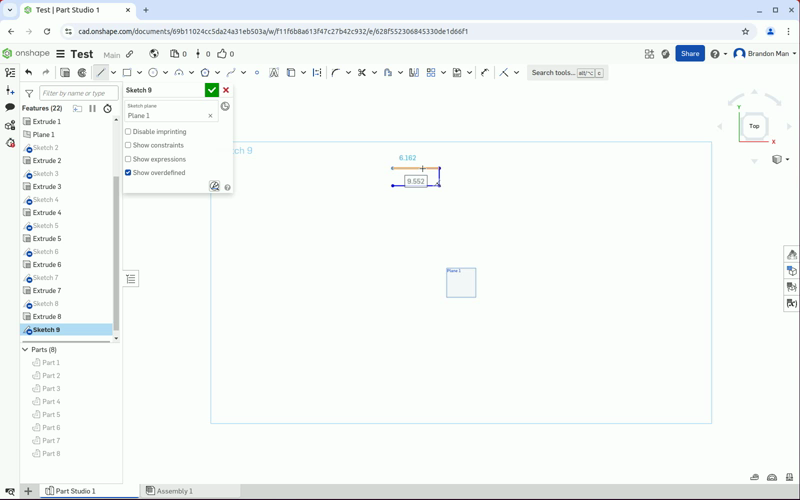
key_down(shift)
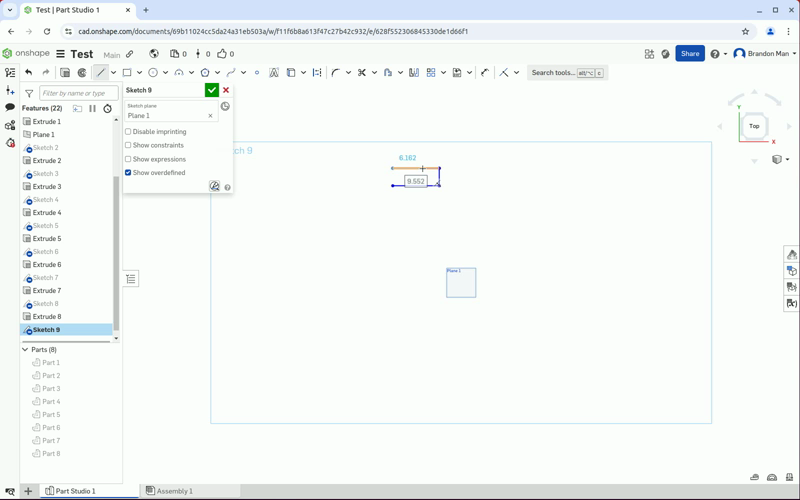
mouse_move(392, 185)
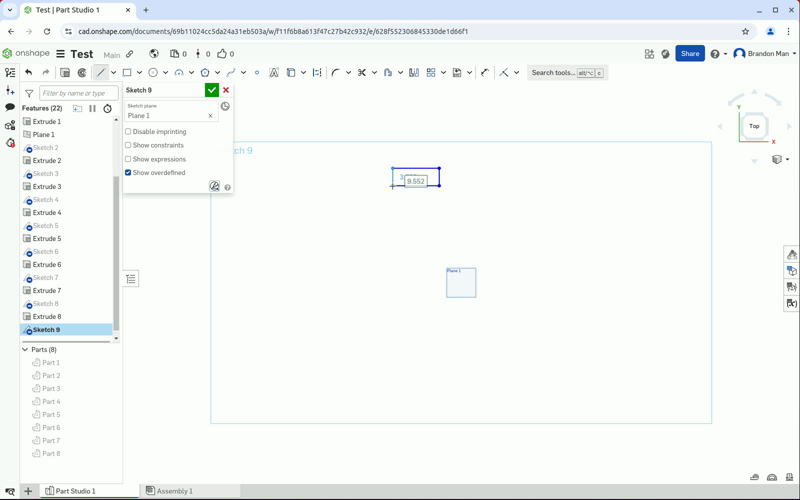
key_up(shift)
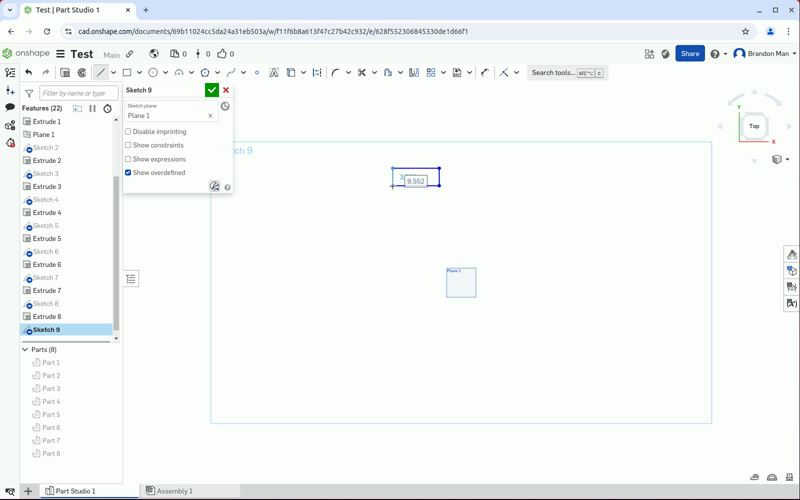
click(392, 185)
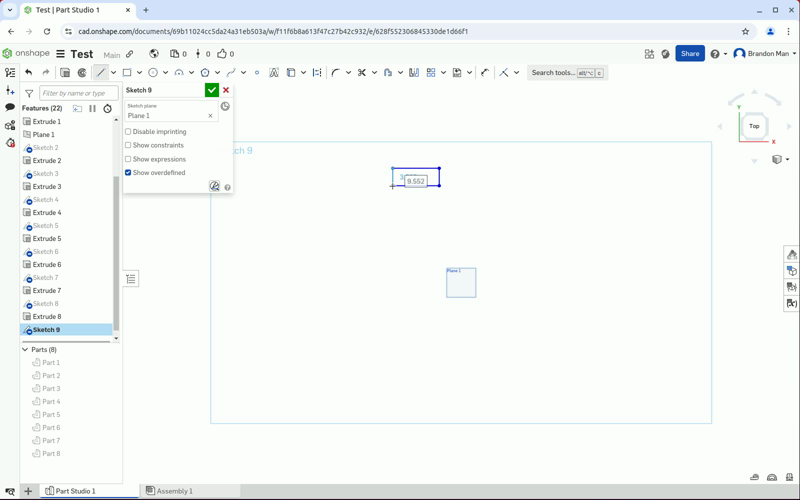
key(esc)
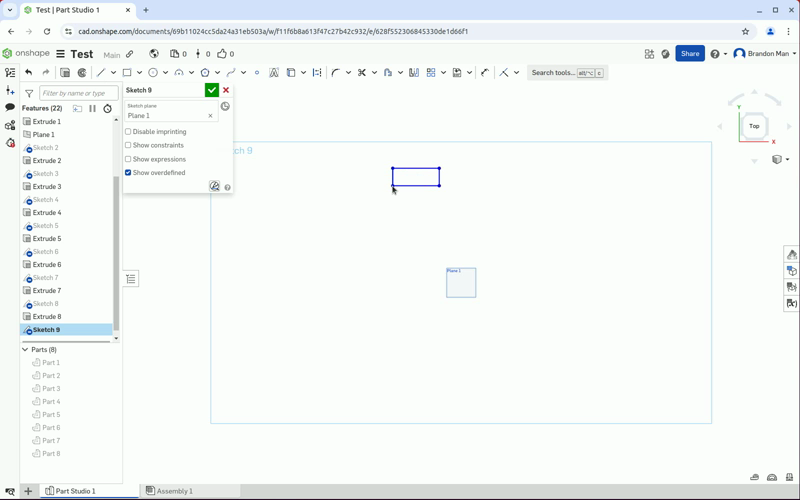
mouse_move(393, 185)
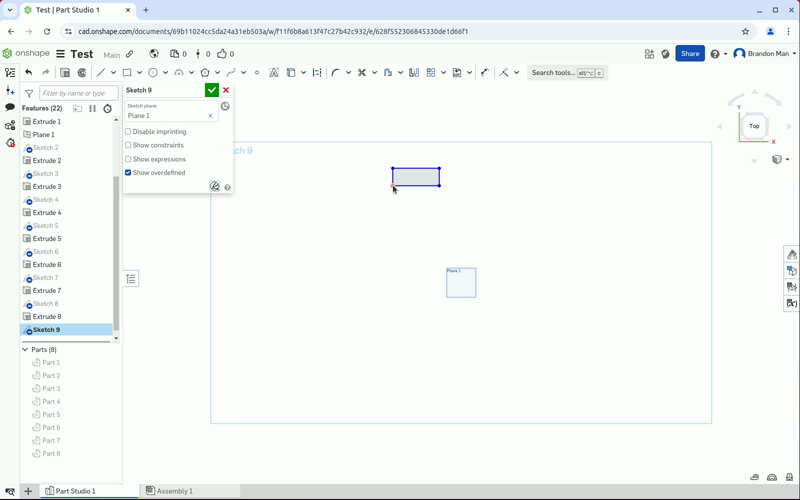
scroll(6)
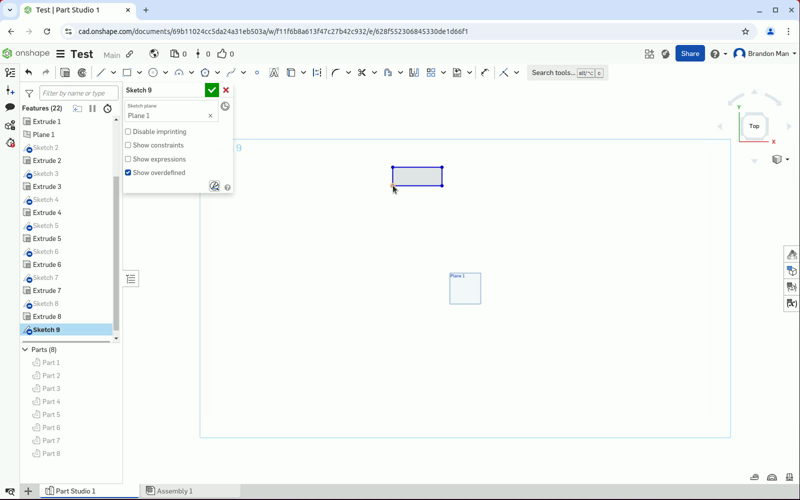
scroll(6)
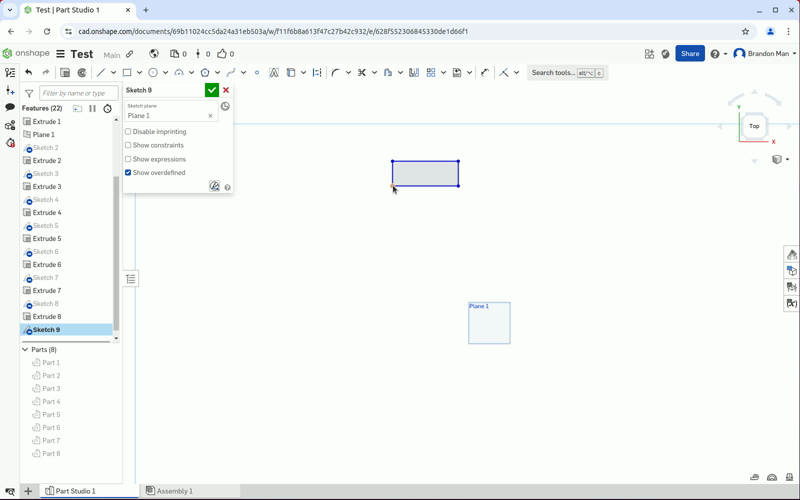
scroll(6)
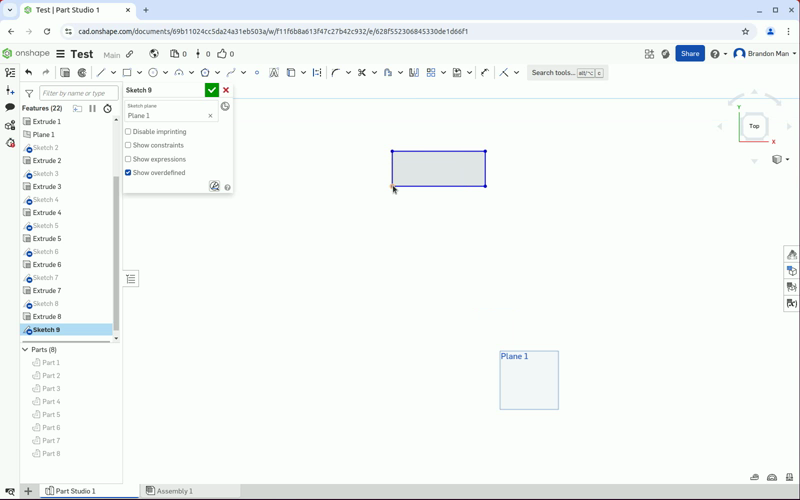
scroll(6)
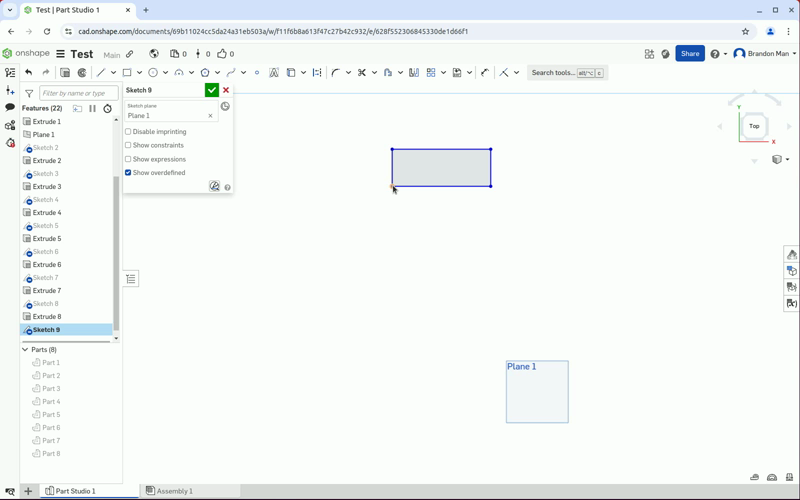
scroll(6)
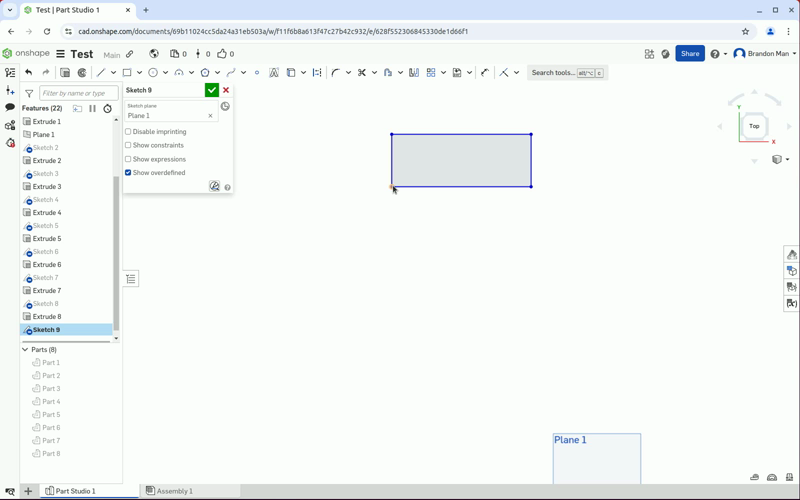
scroll(6)
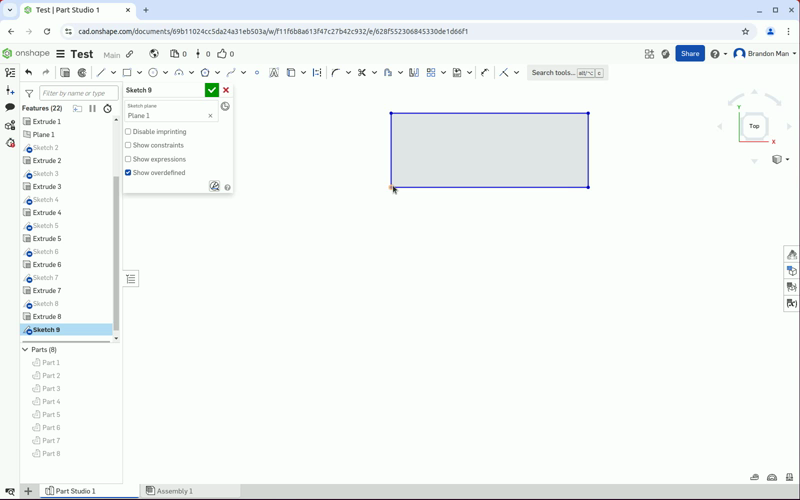
scroll(6)
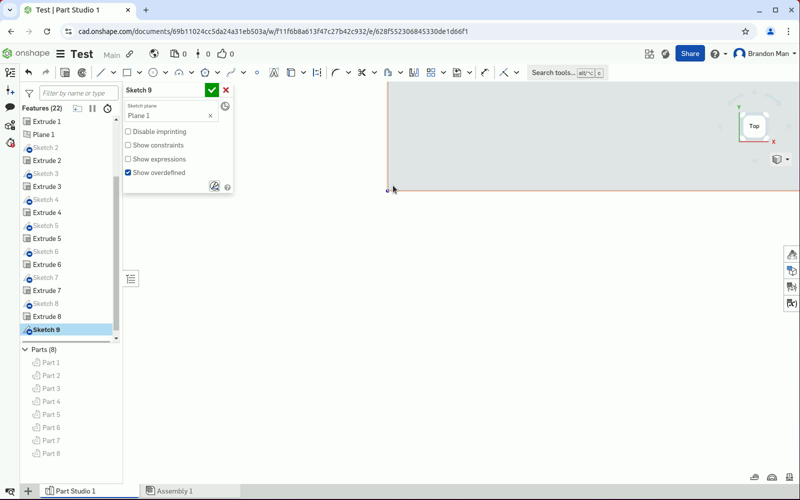
click(393, 185)
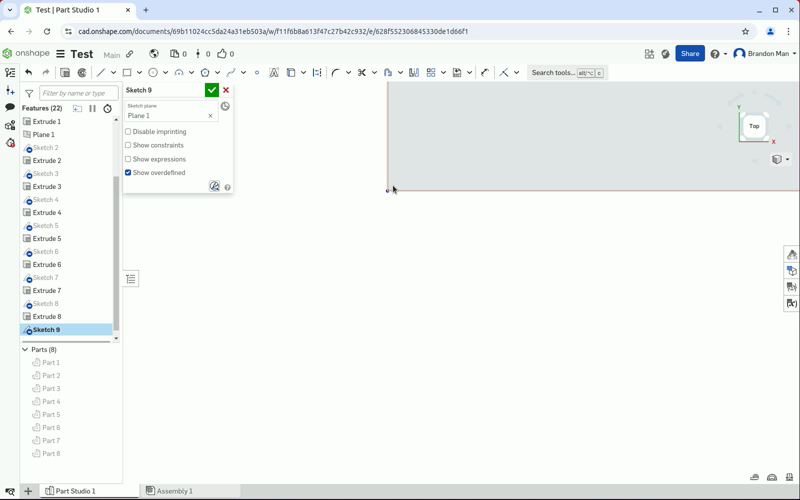
scroll(-6)
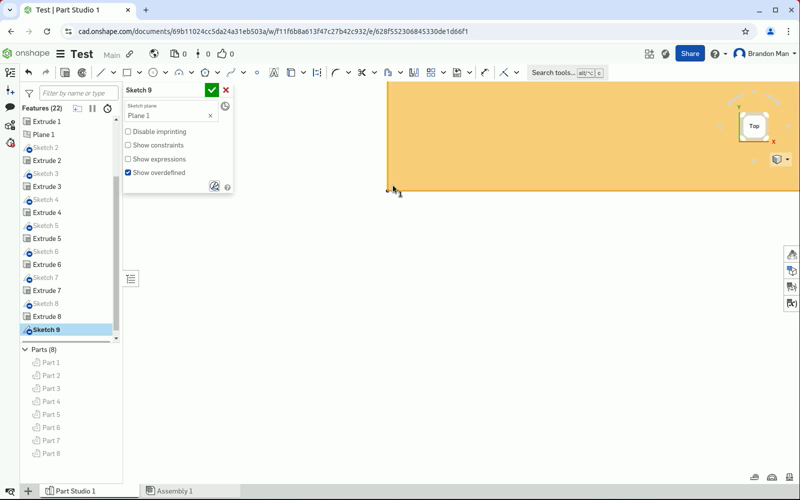
scroll(-6)
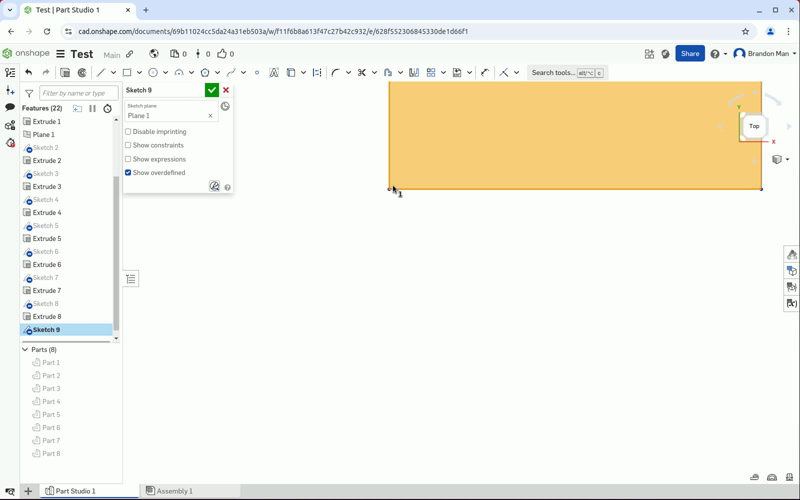
scroll(-6)
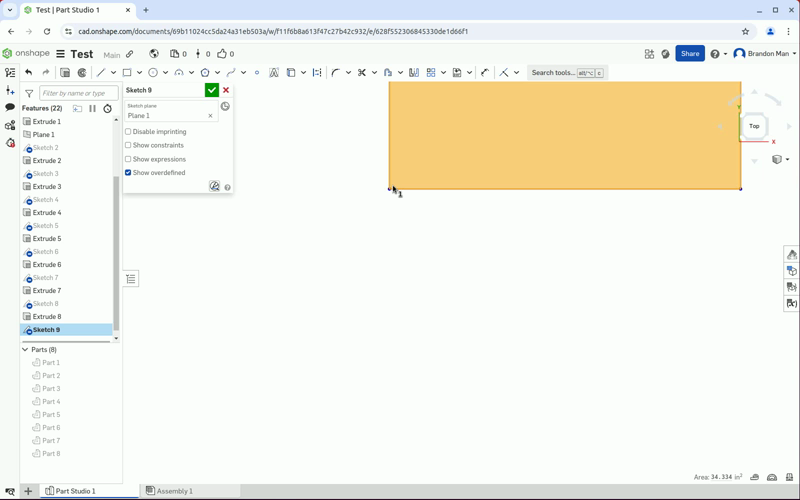
scroll(-6)
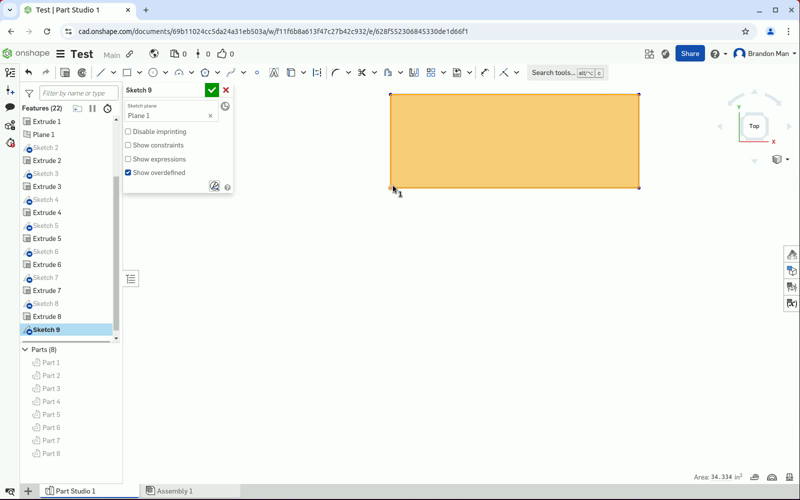
scroll(-6)
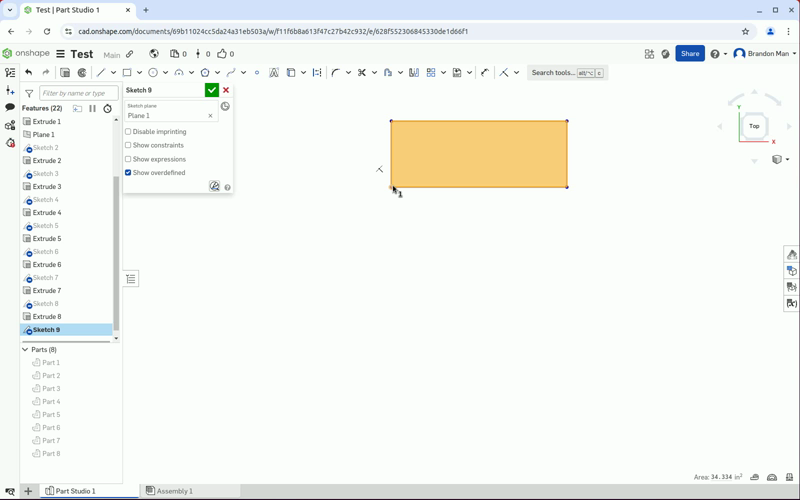
scroll(-6)
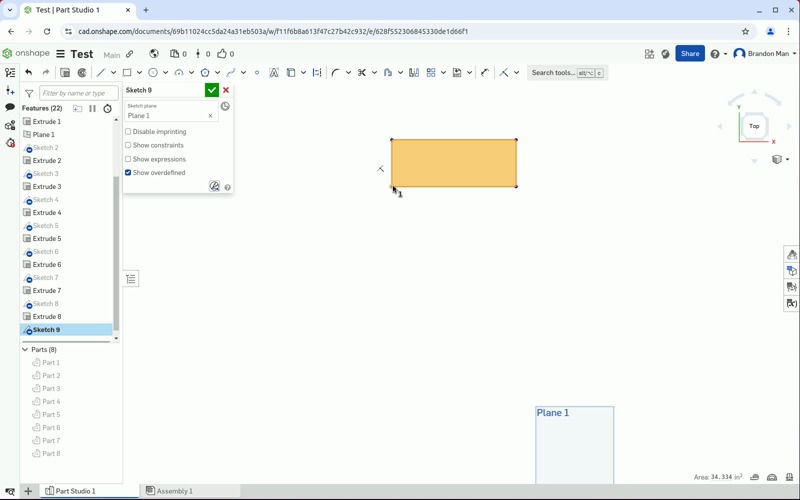
scroll(-6)
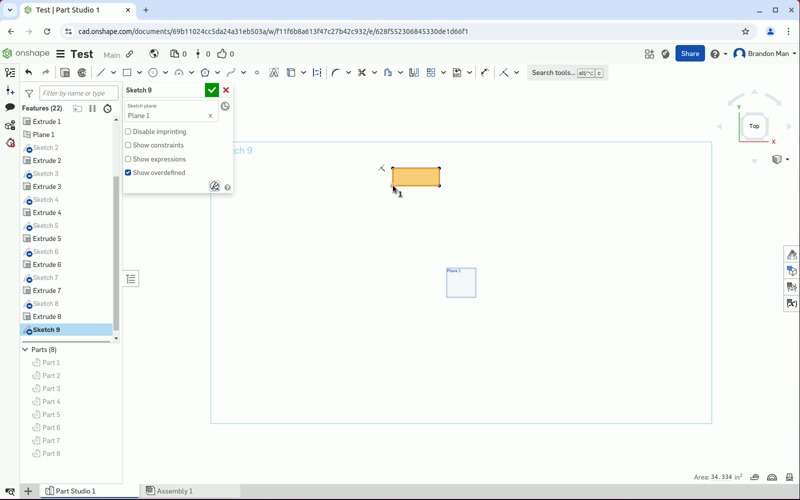
mouse_move(73, 352)
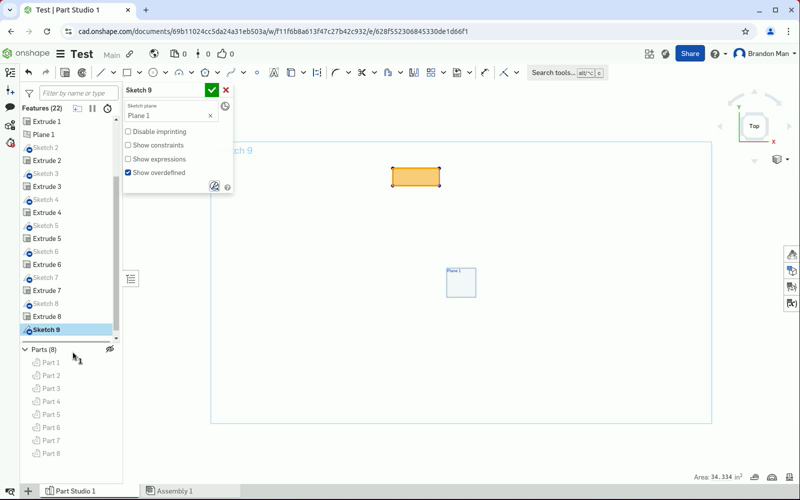
key(shift+y)
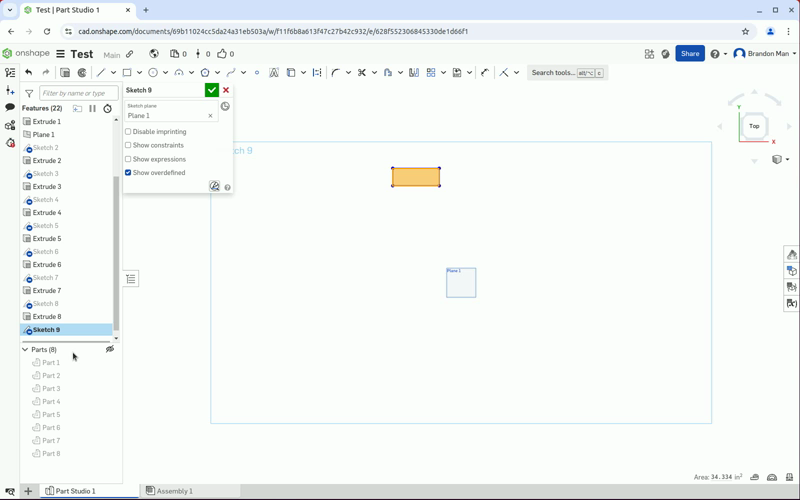
key(shift+e)
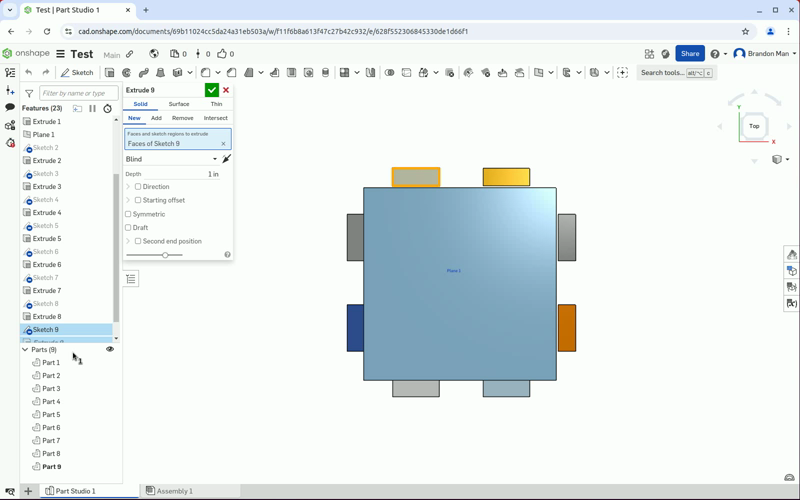
mouse_move(143, 106)
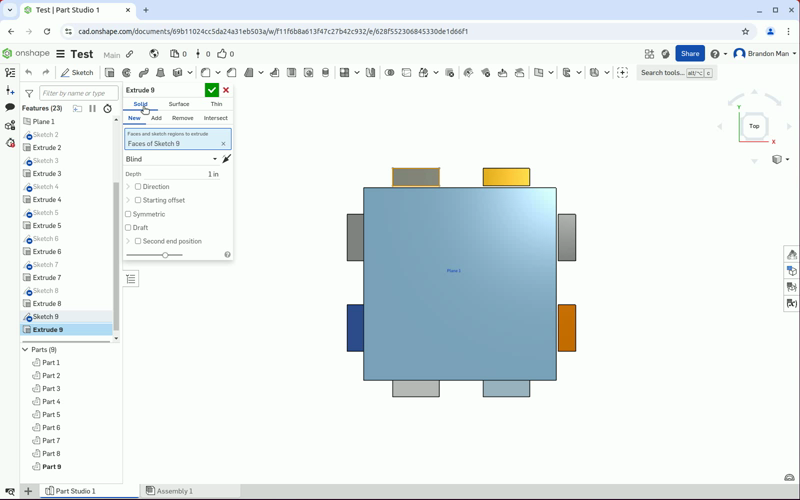
click(143, 106)
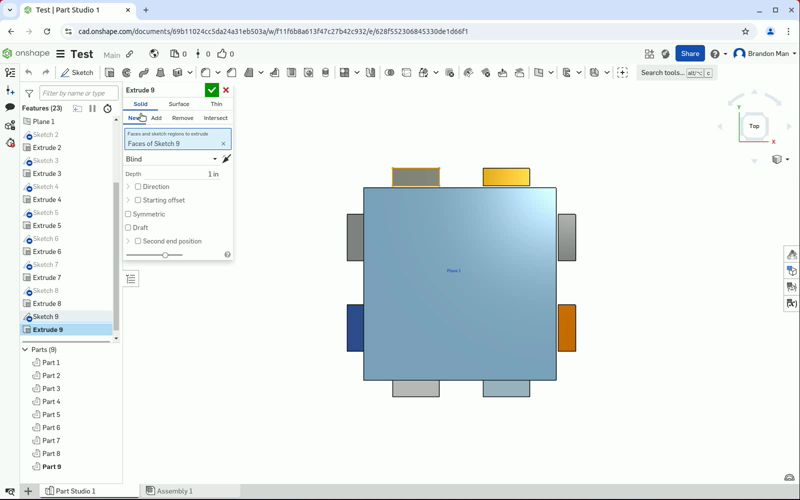
mouse_move(137, 120)
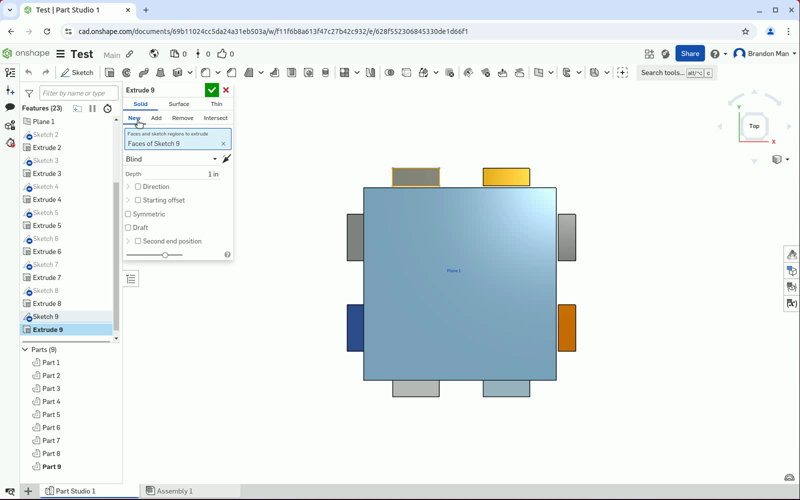
click(137, 120)
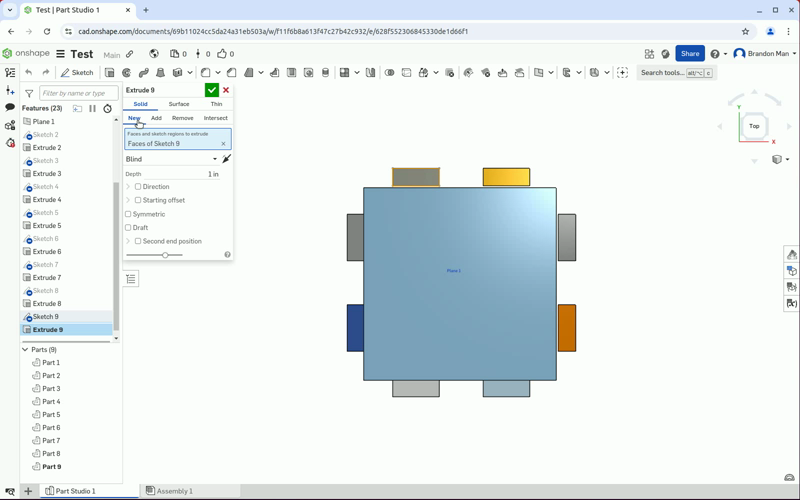
key(tab, 4)
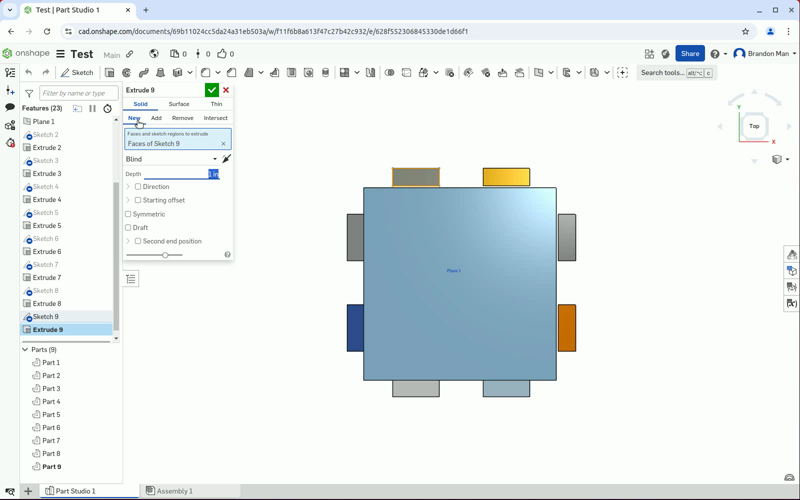
text(-3.611)
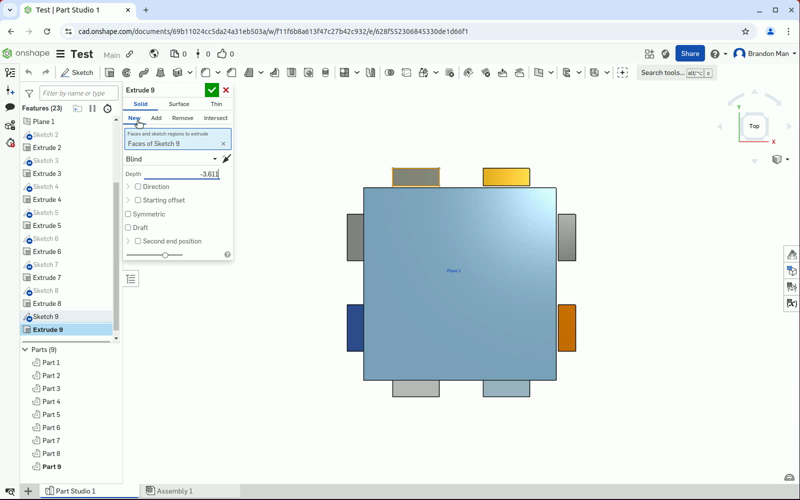
key(enter)
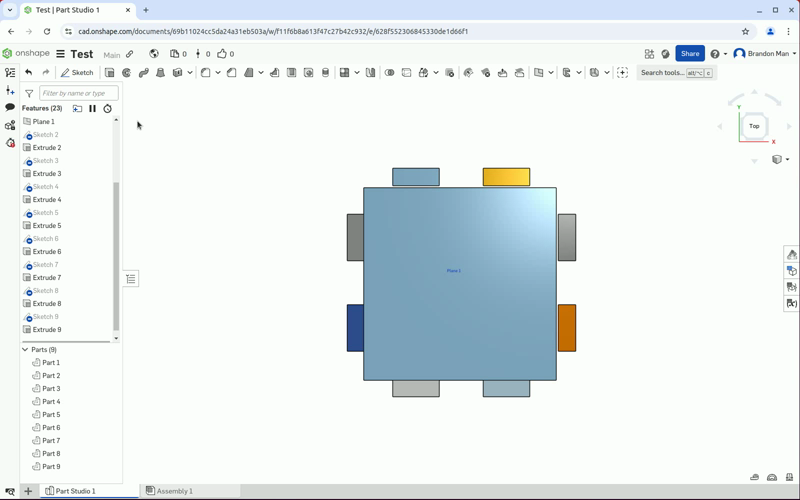
key(shift+h)
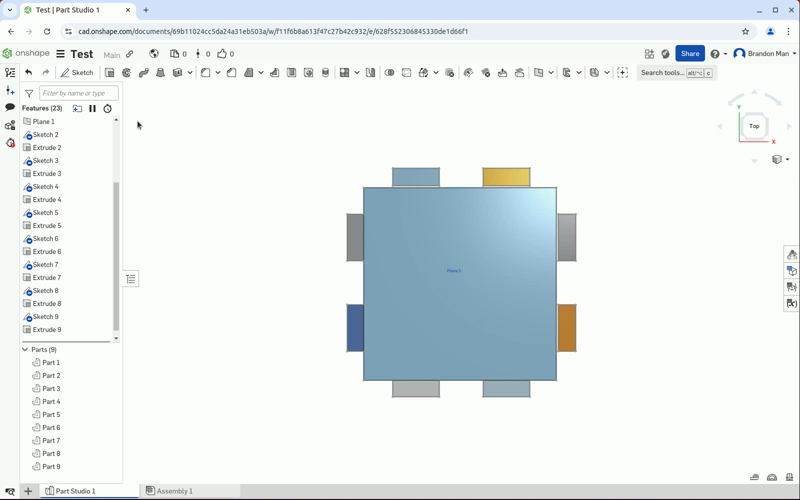
key(shift+h)
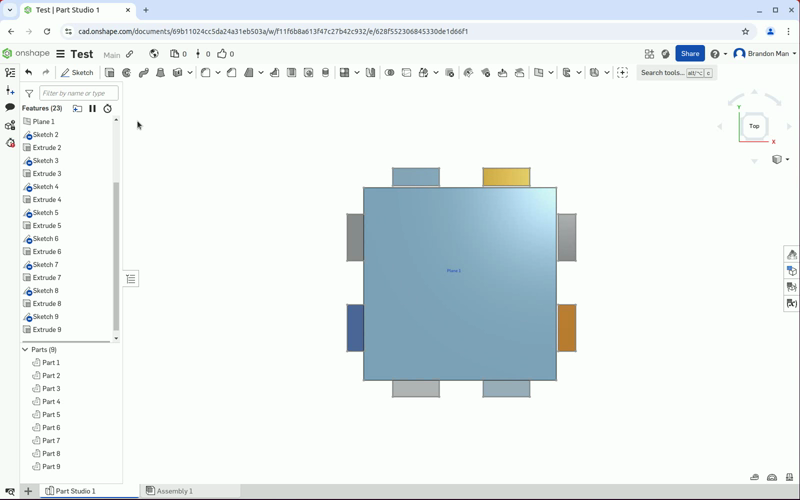
key(shift+7)
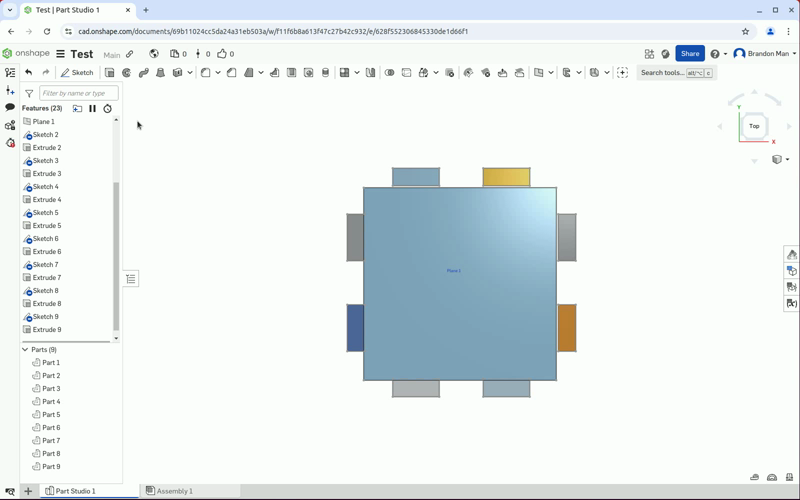
key(up, 3)
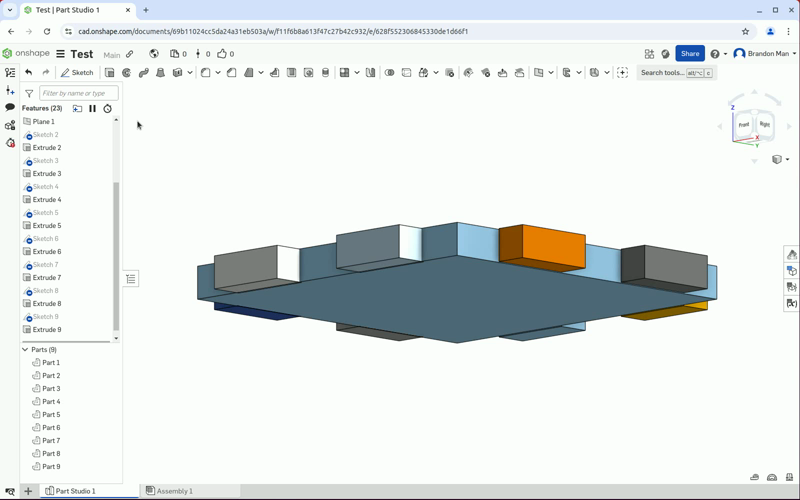
key(left, 3)
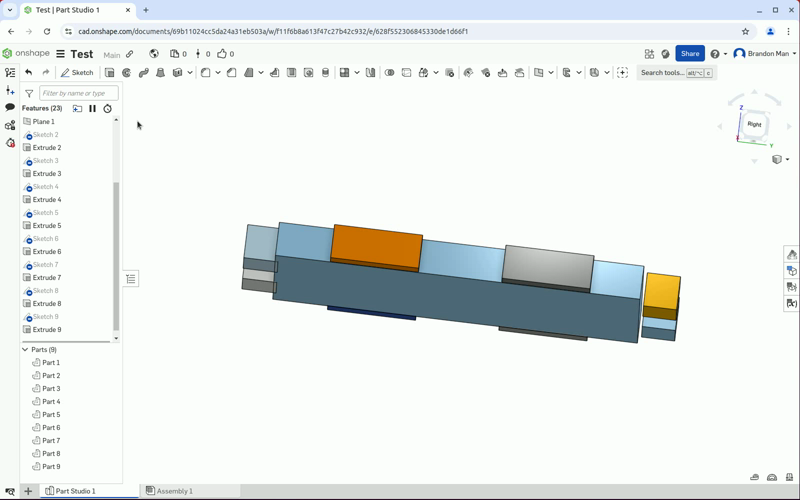
key(right, 3)
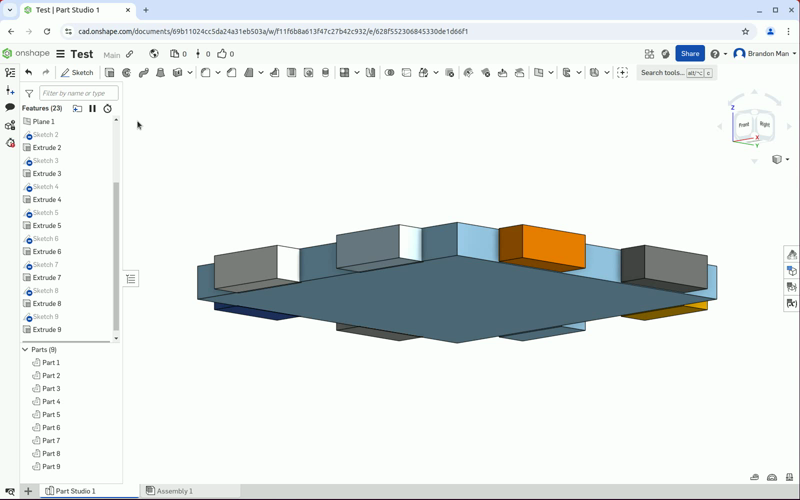
key(down, 3)
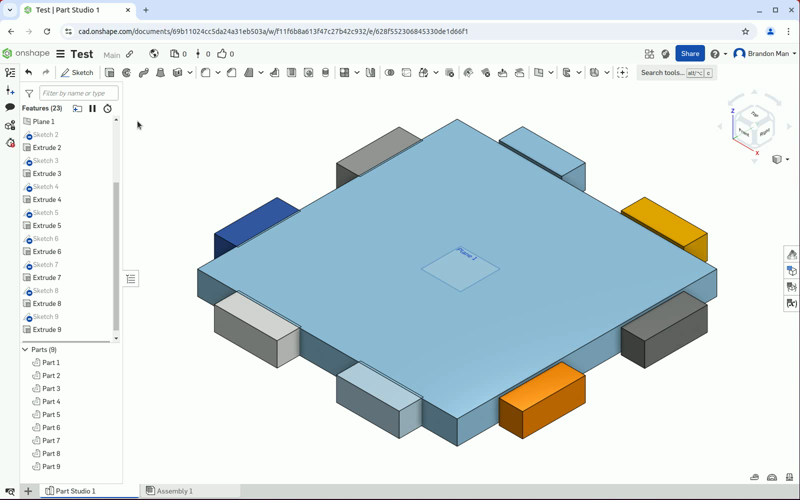
mouse_move(69, 98)
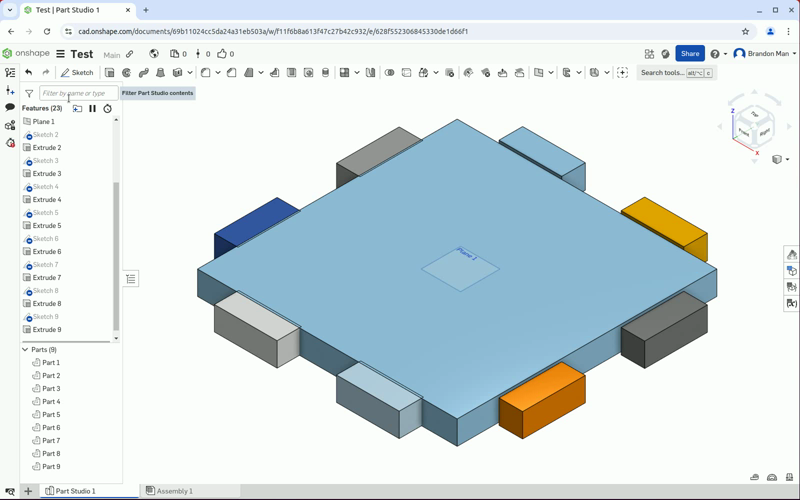
click(69, 98)